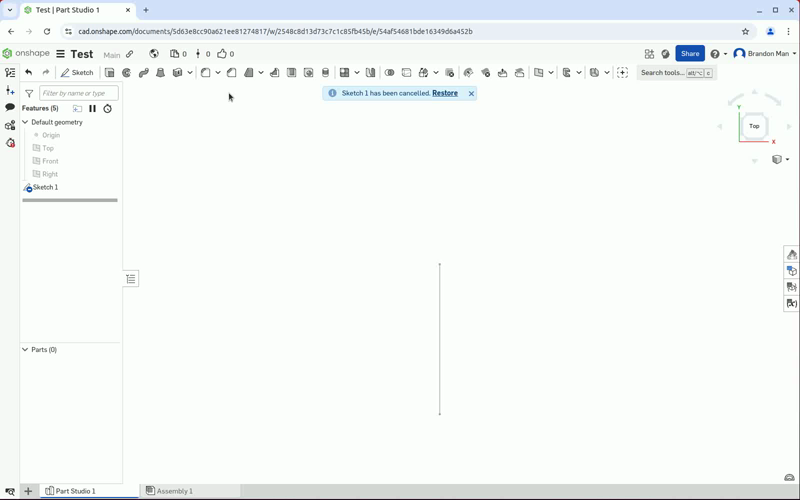
key(shift+h)
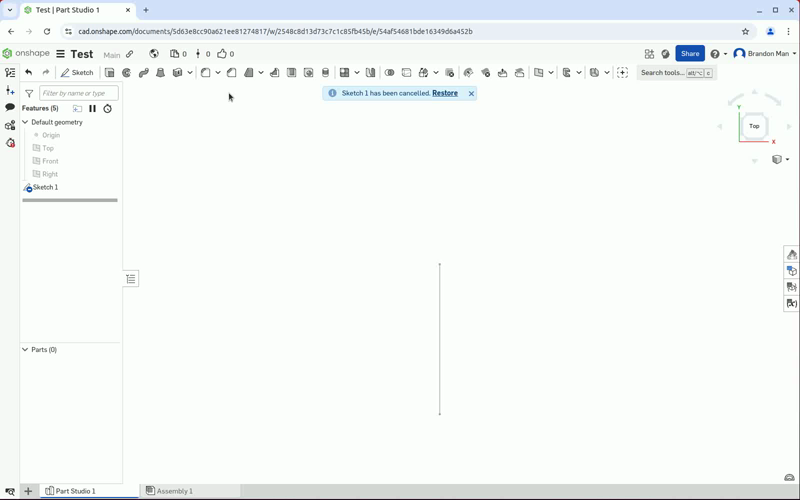
key(shift+s)
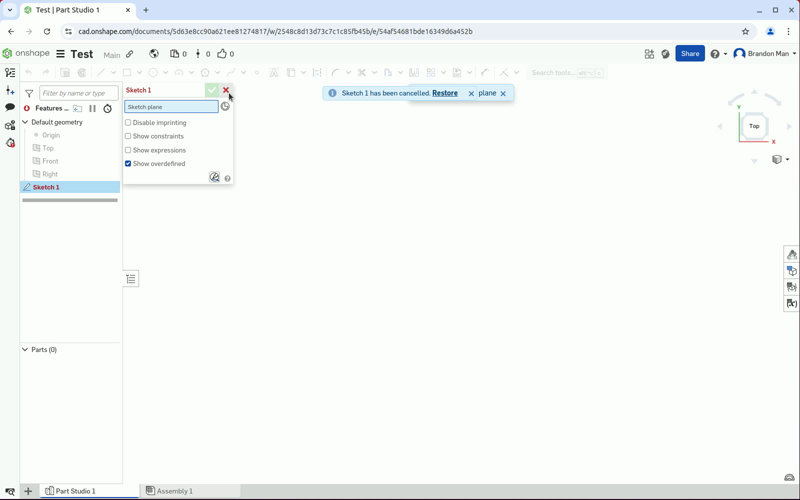
mouse_move(73, 150)
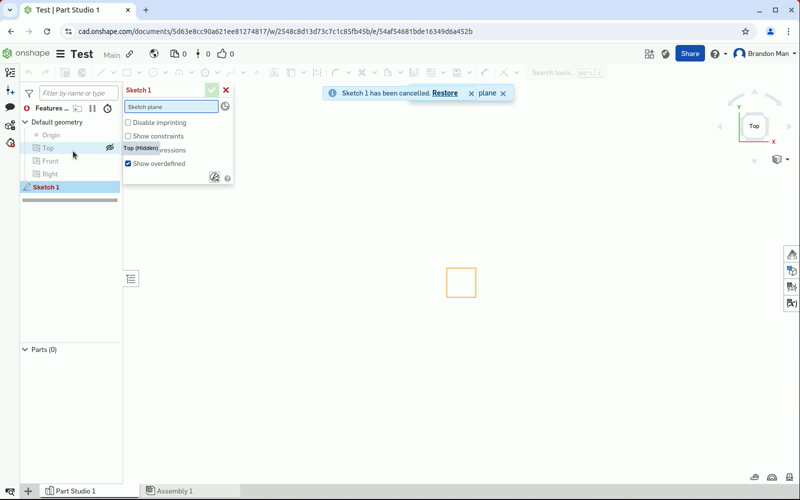
click(73, 150)
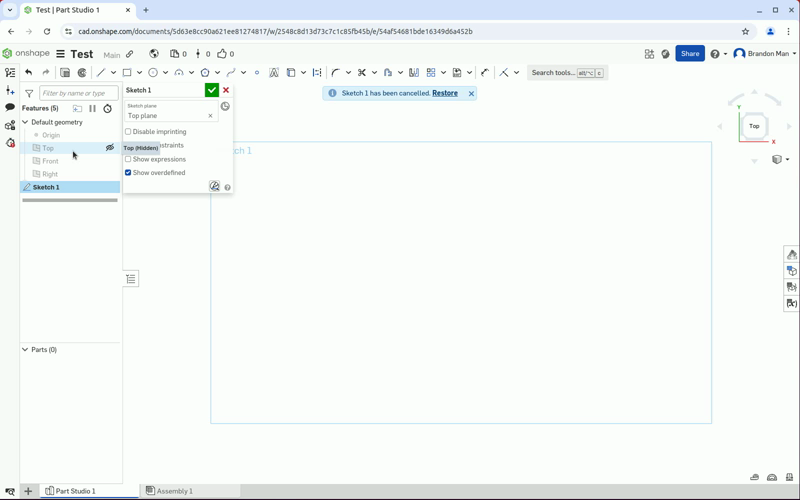
mouse_move(73, 352)
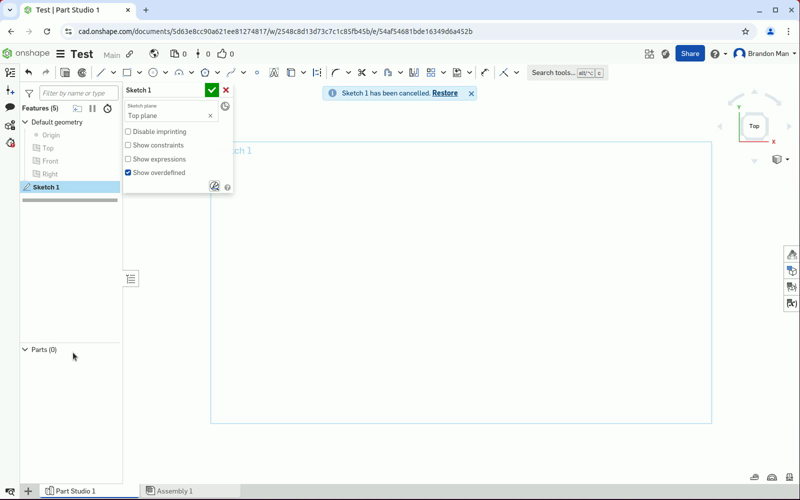
key(y)
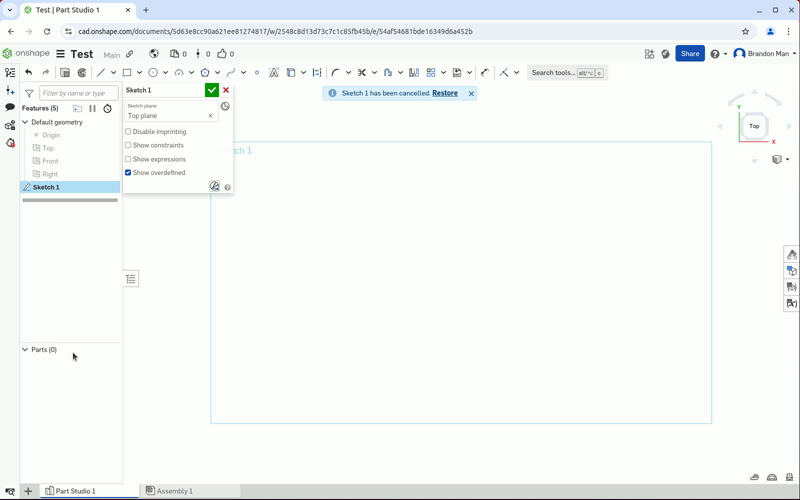
key(l)
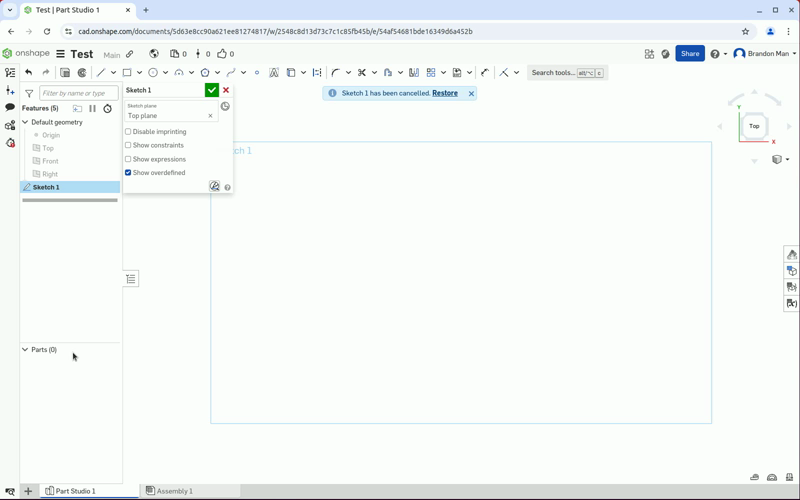
key_down(shift)
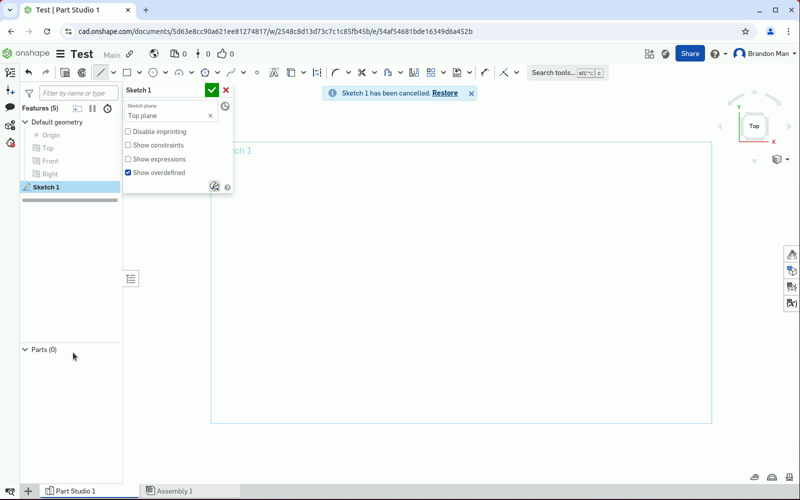
mouse_move(413, 245)
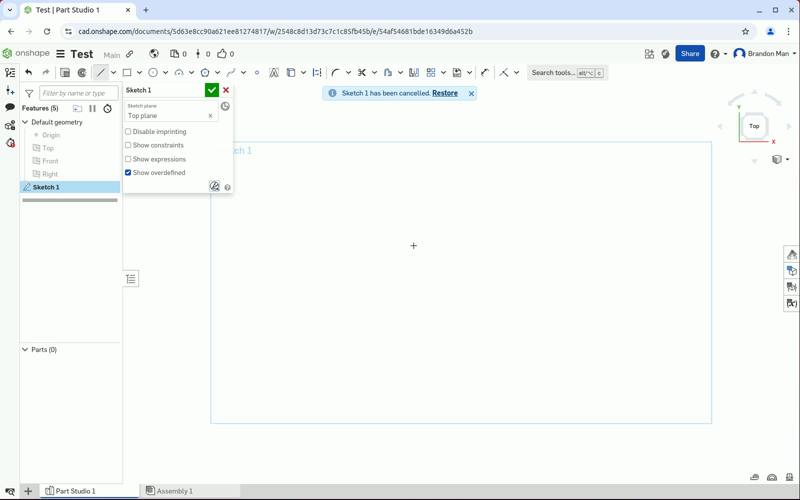
click(413, 245)
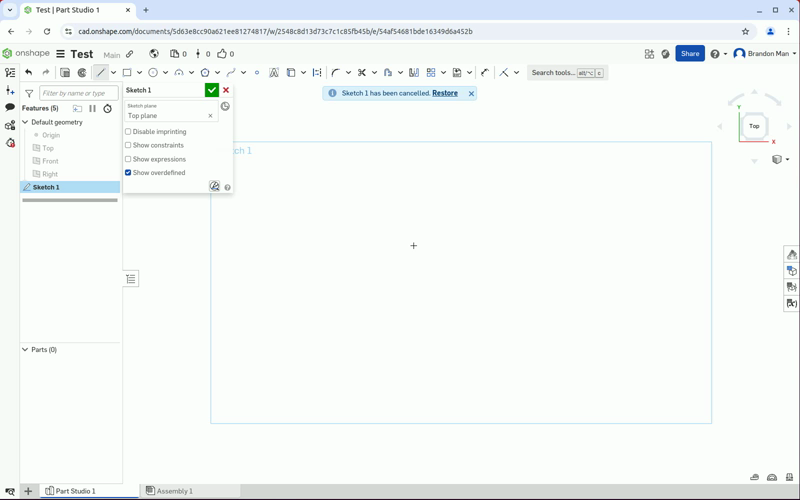
key_up(shift)
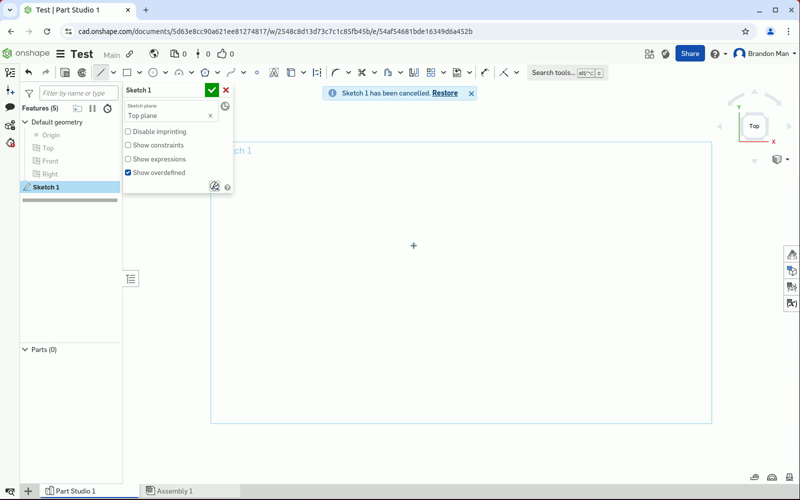
key_down(shift)
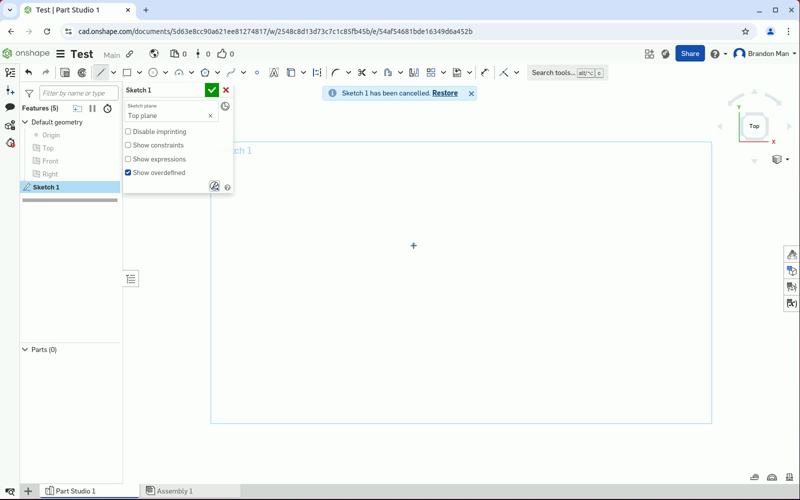
mouse_move(444, 245)
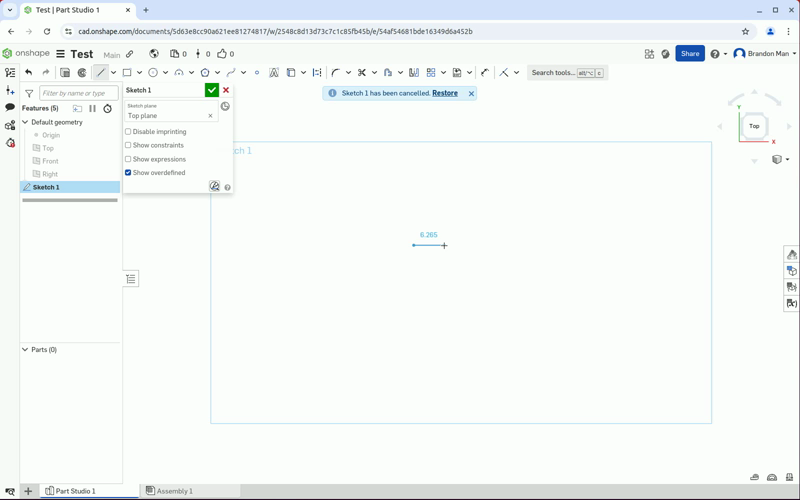
mouse_move(433, 245)
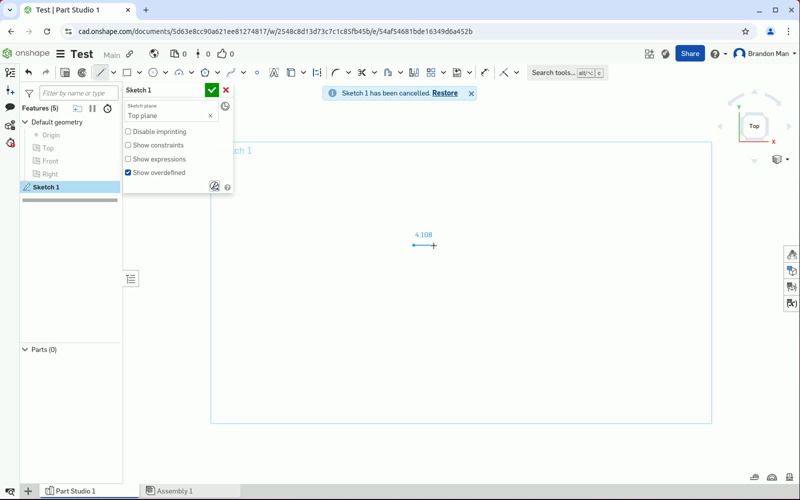
click(433, 245)
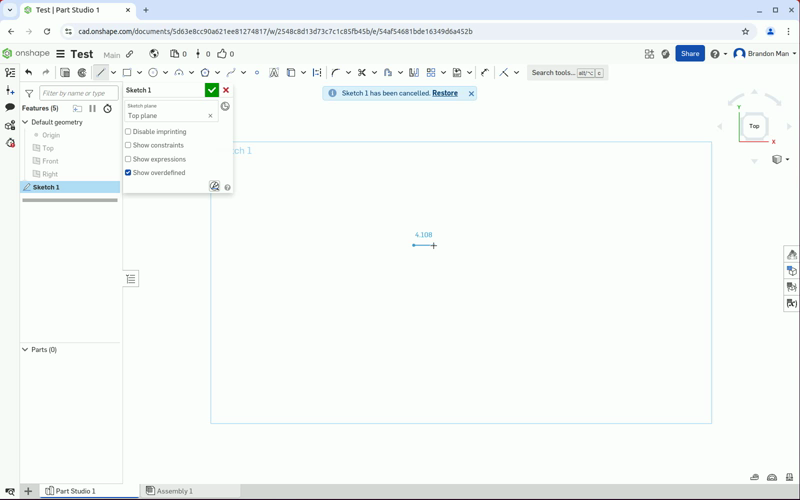
key_up(shift)
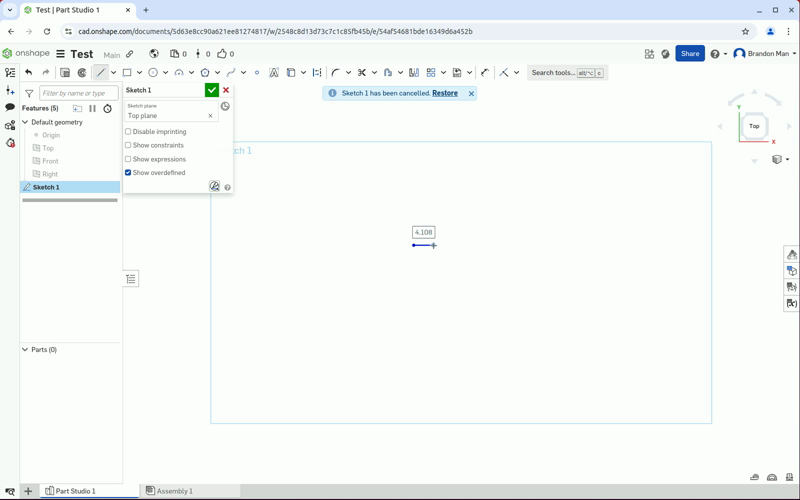
key_down(shift)
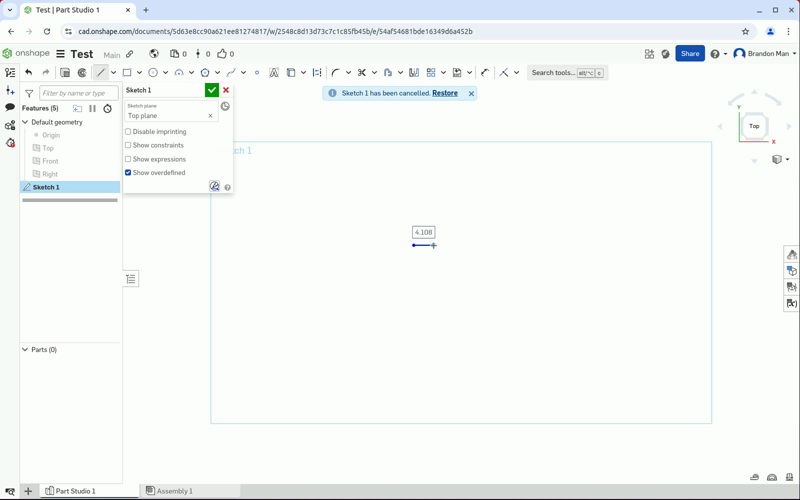
mouse_move(463, 245)
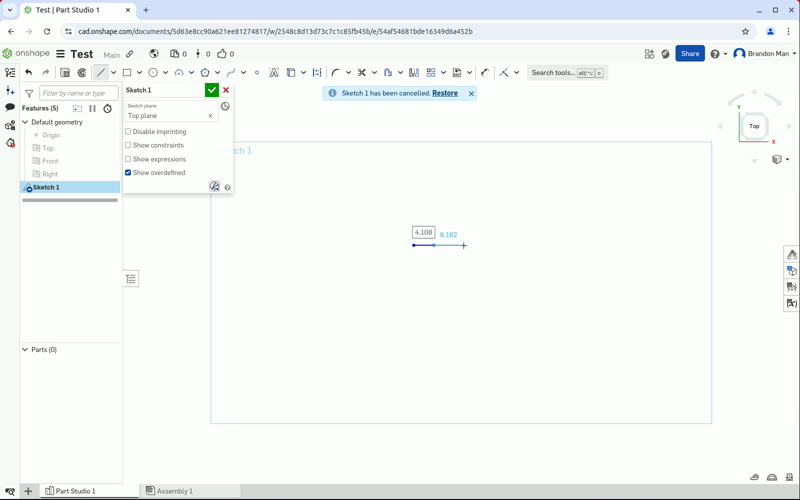
mouse_move(433, 215)
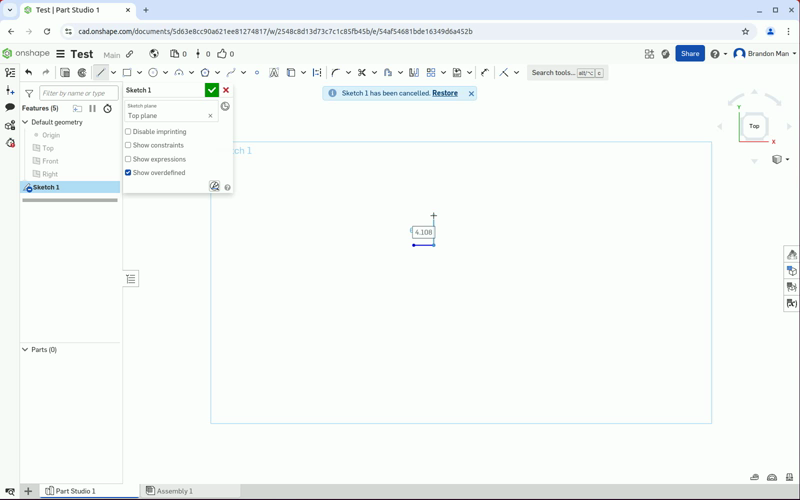
click(433, 215)
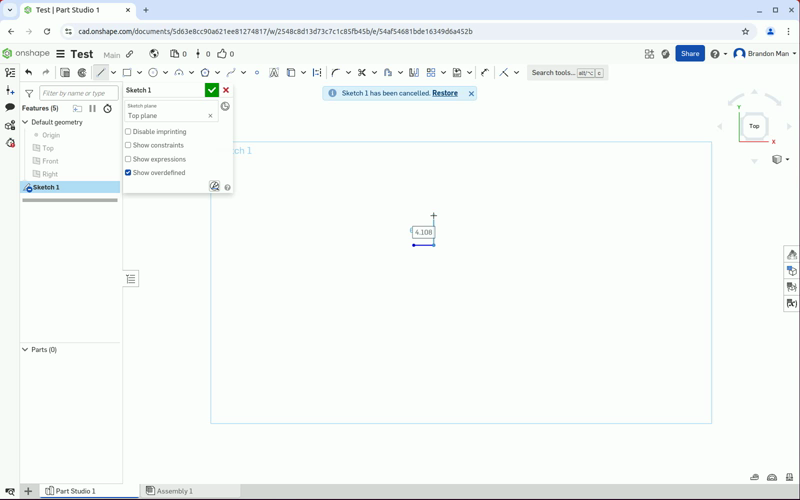
key_up(shift)
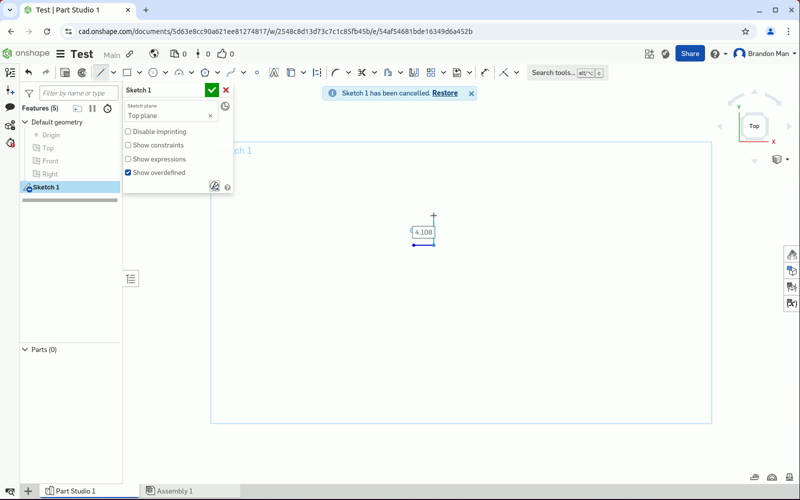
key(esc)
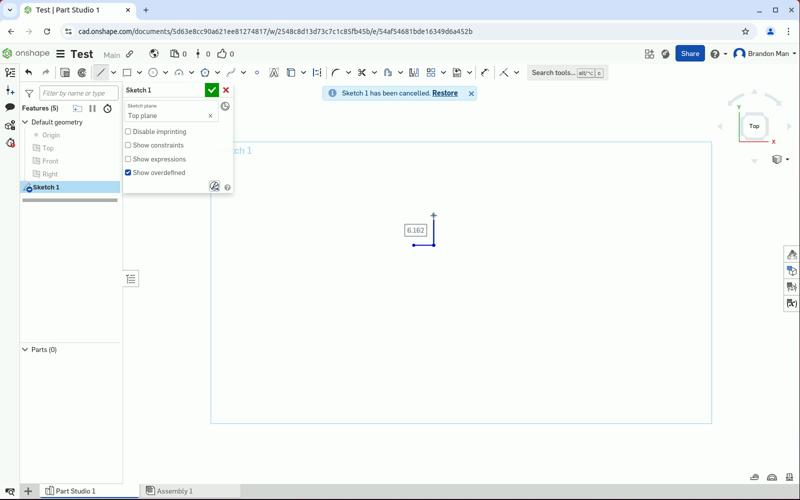
key(a)
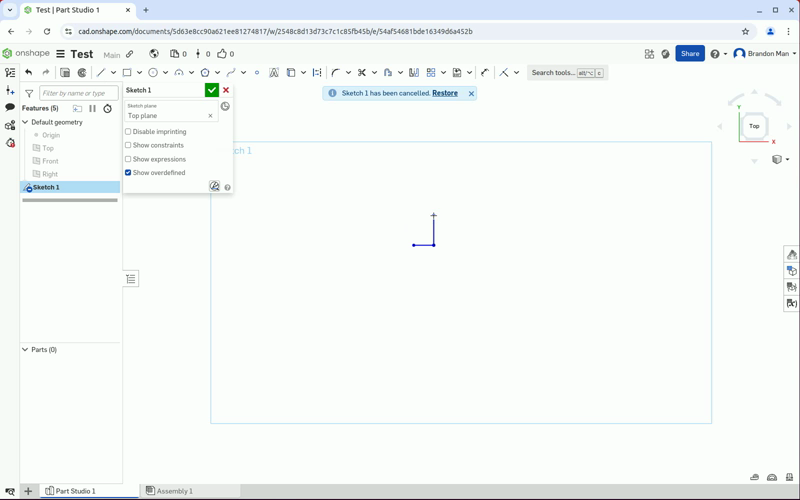
mouse_move(433, 215)
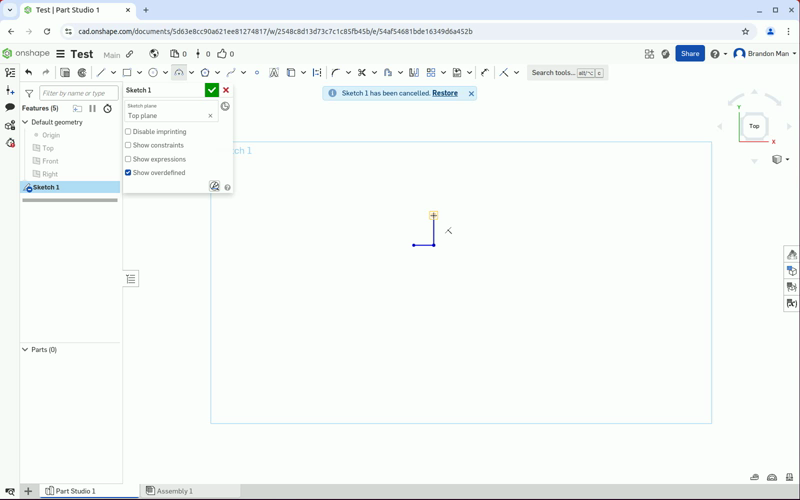
click(433, 215)
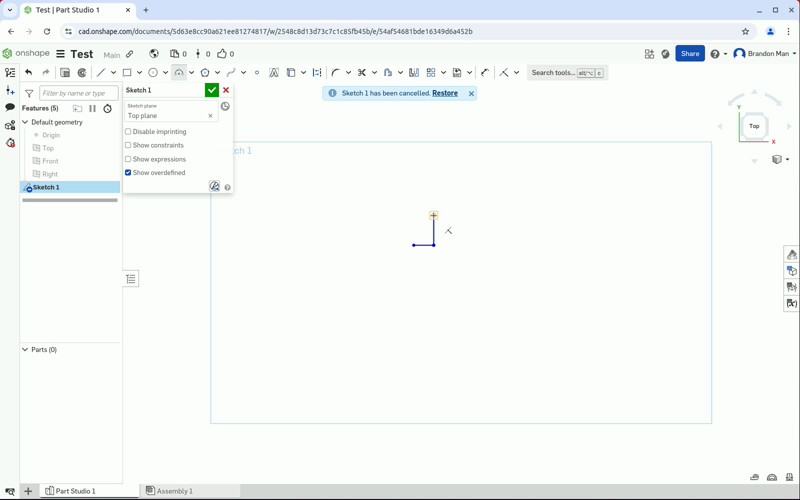
key_down(shift)
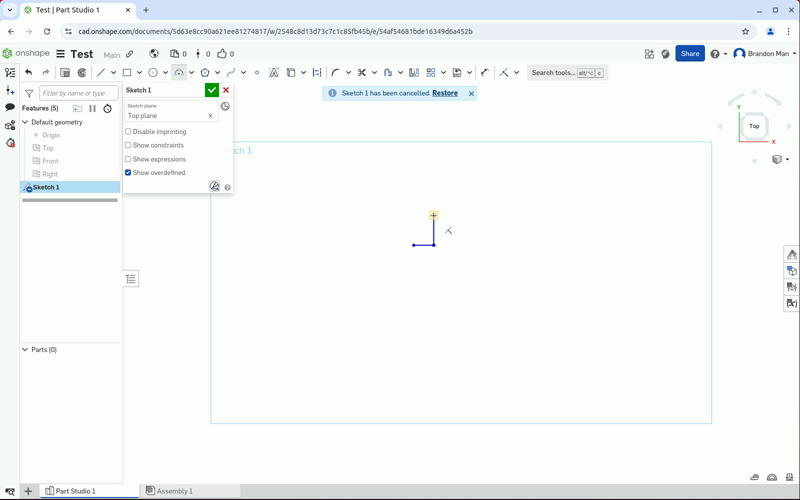
mouse_move(413, 215)
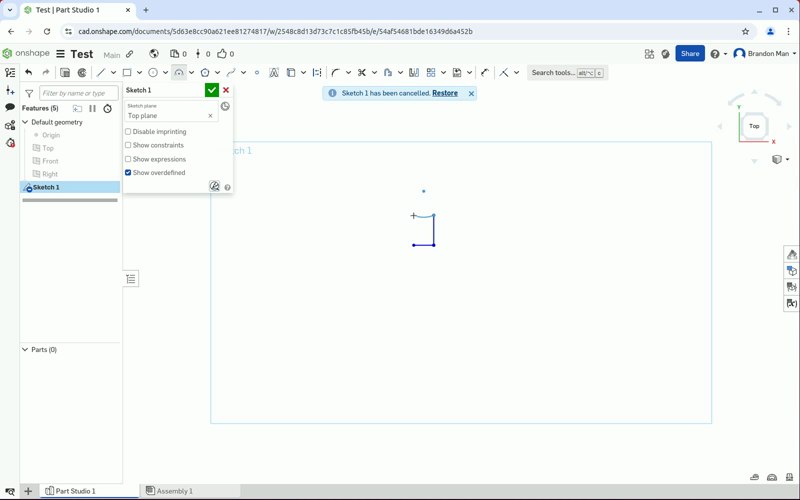
click(413, 215)
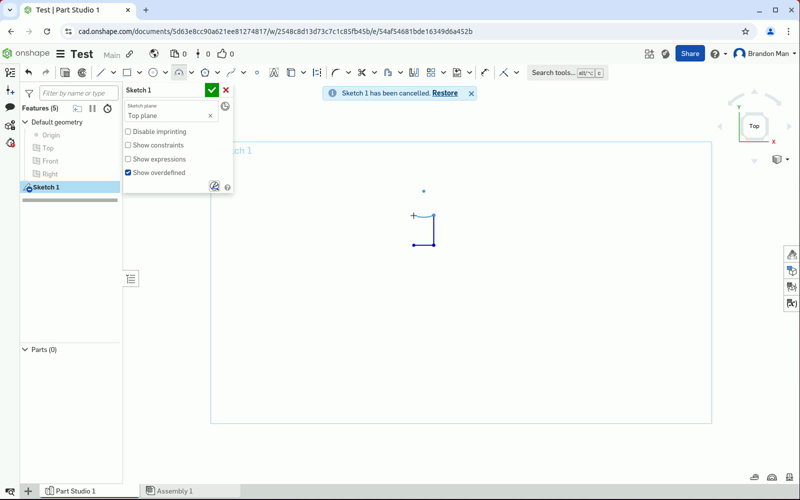
mouse_move(423, 217)
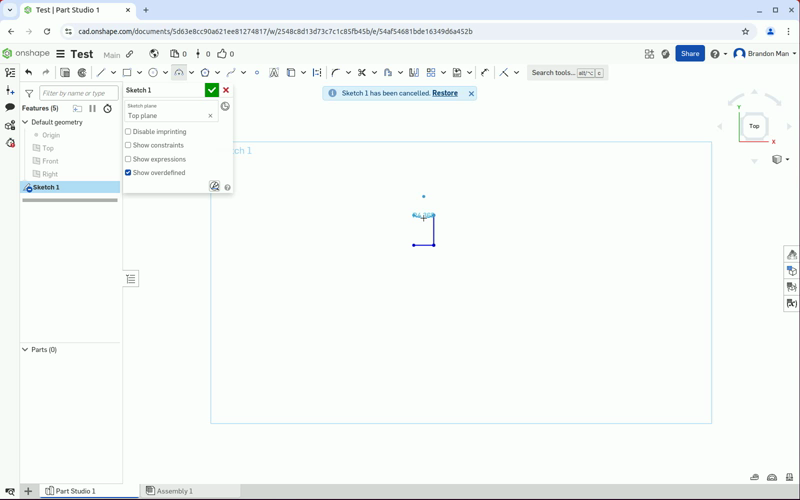
click(423, 217)
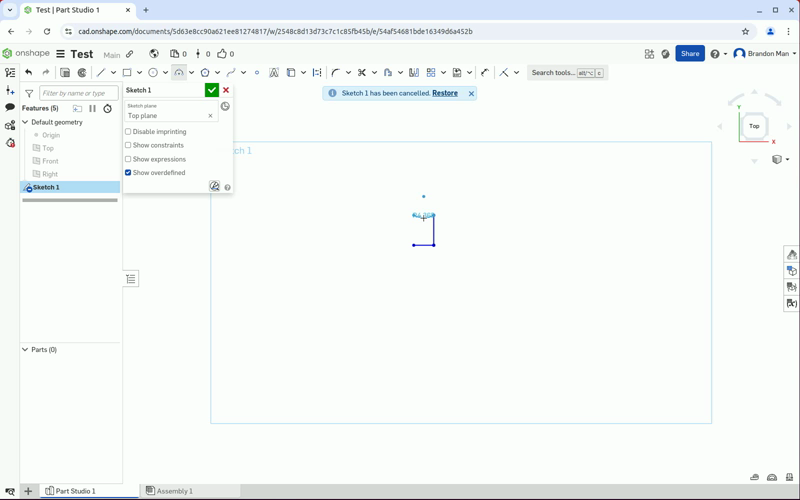
key_up(shift)
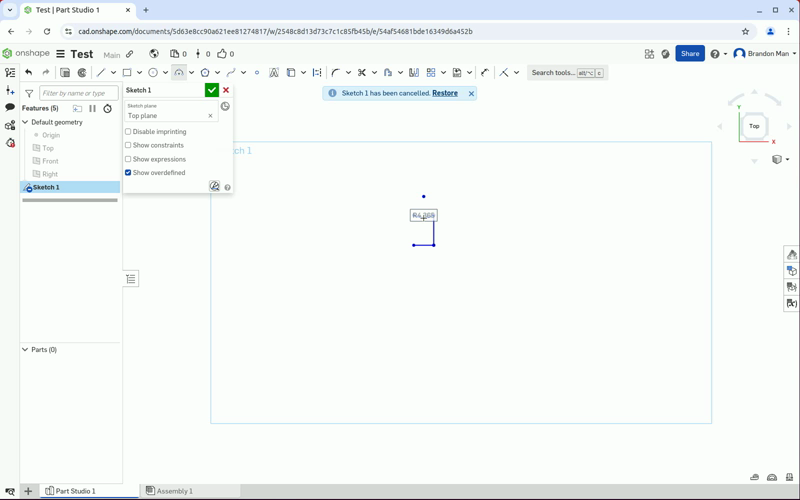
key(esc)
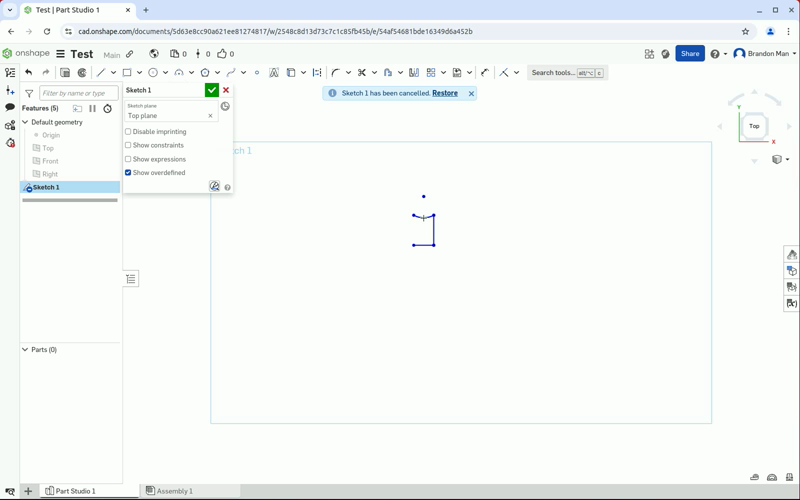
key(l)
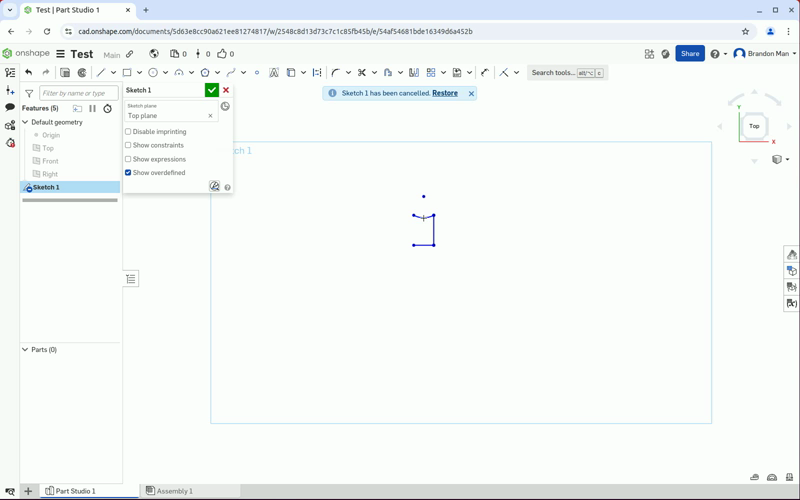
mouse_move(413, 215)
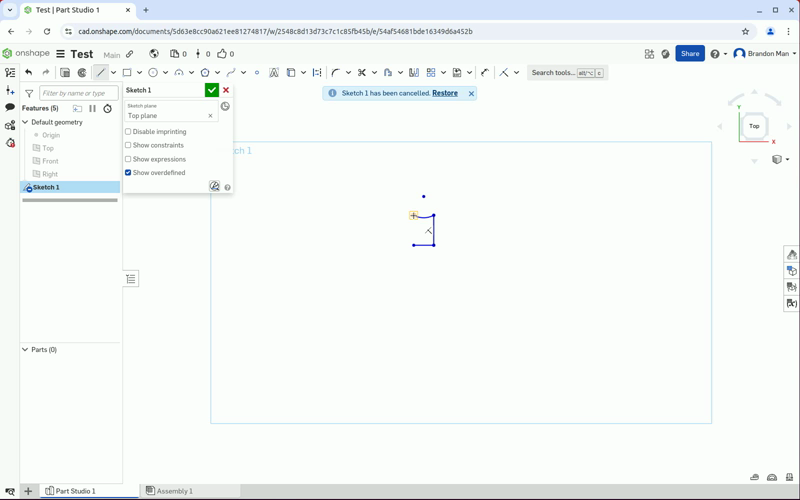
click(413, 215)
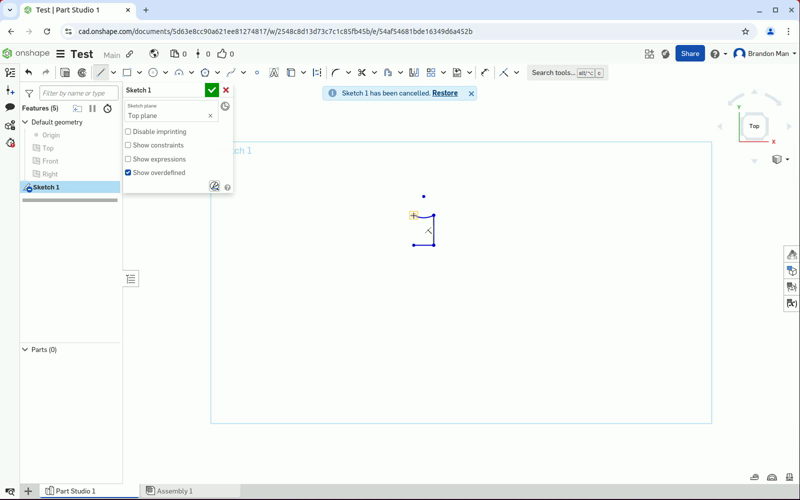
mouse_move(444, 215)
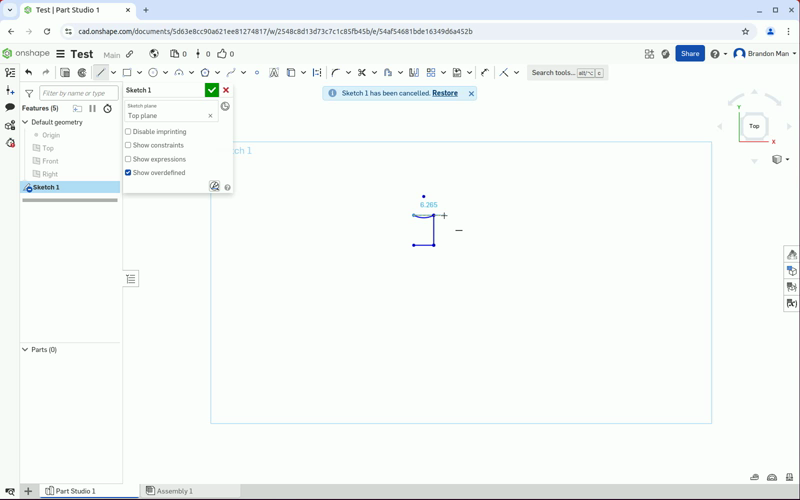
key_down(shift)
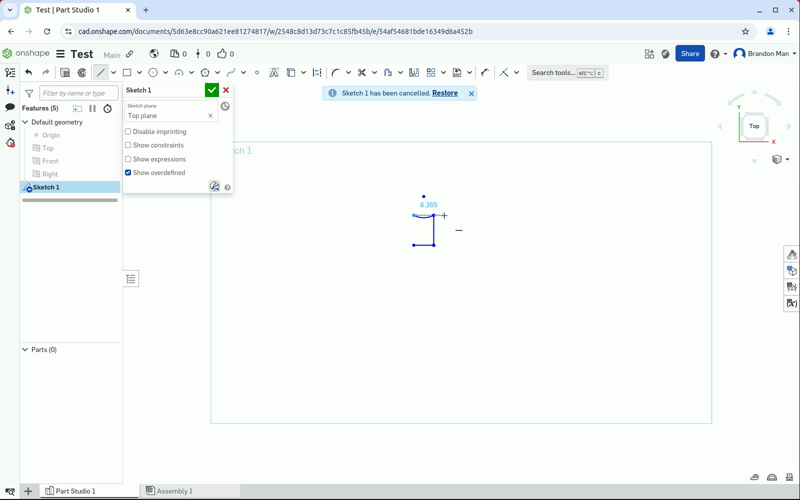
mouse_move(413, 245)
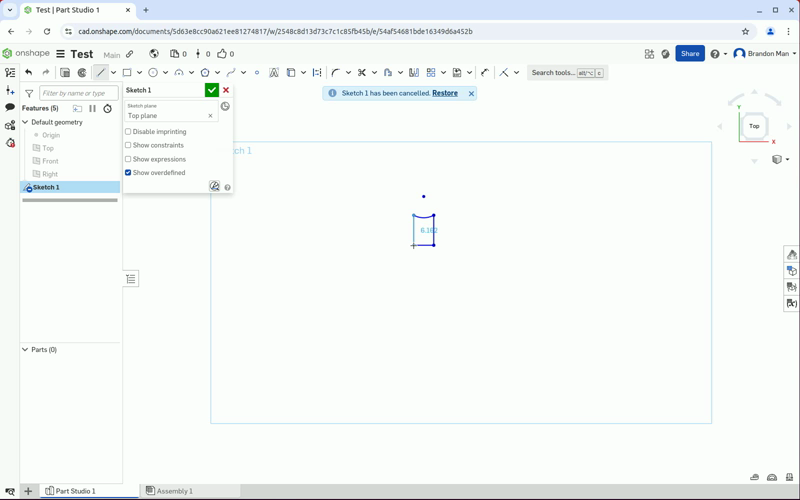
key_up(shift)
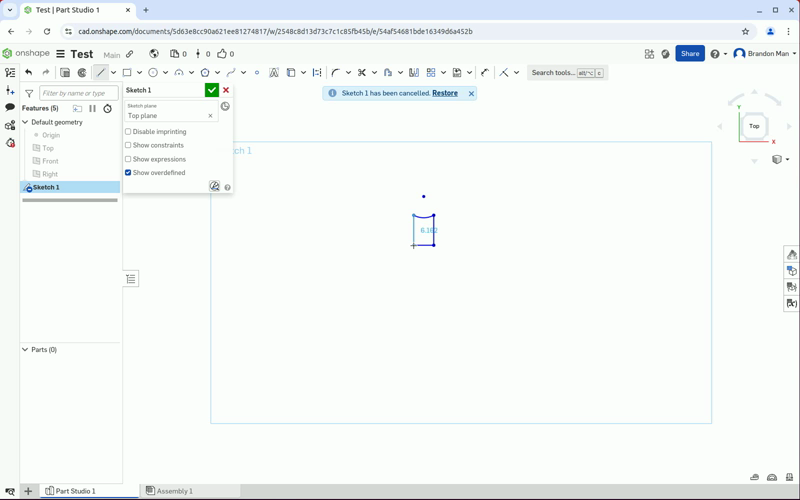
click(413, 245)
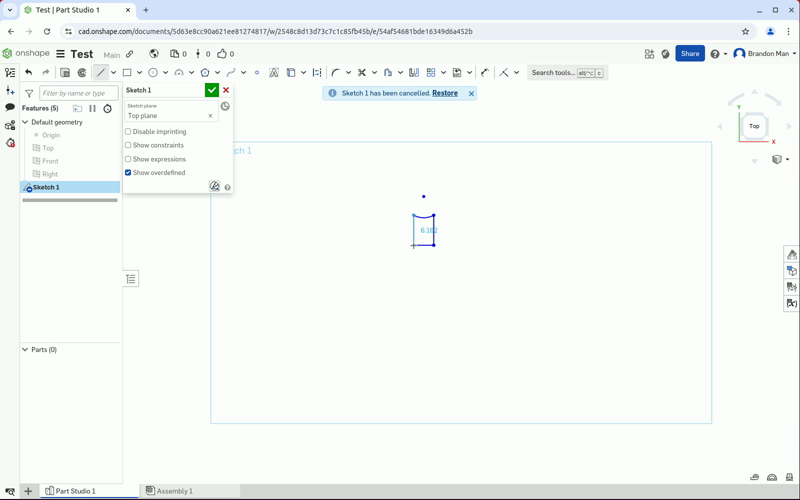
key(esc)
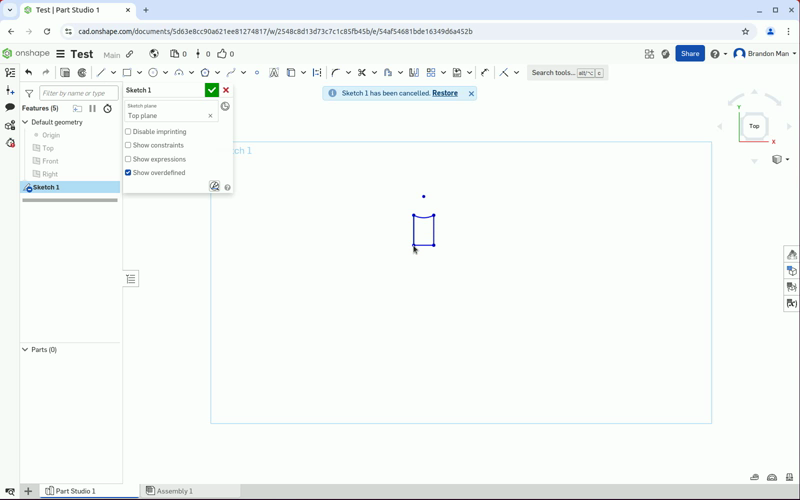
mouse_move(417, 230)
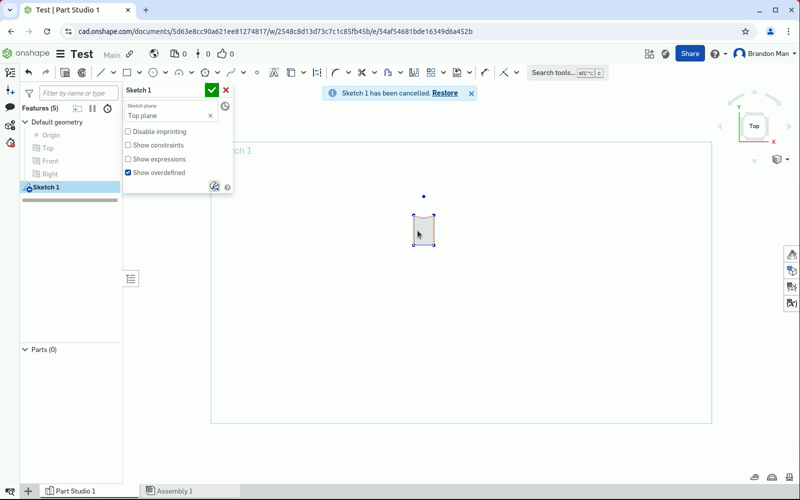
scroll(6)
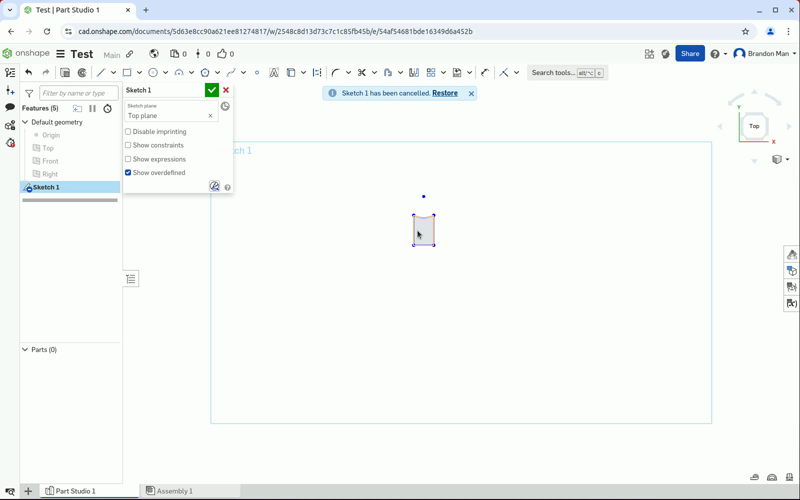
scroll(6)
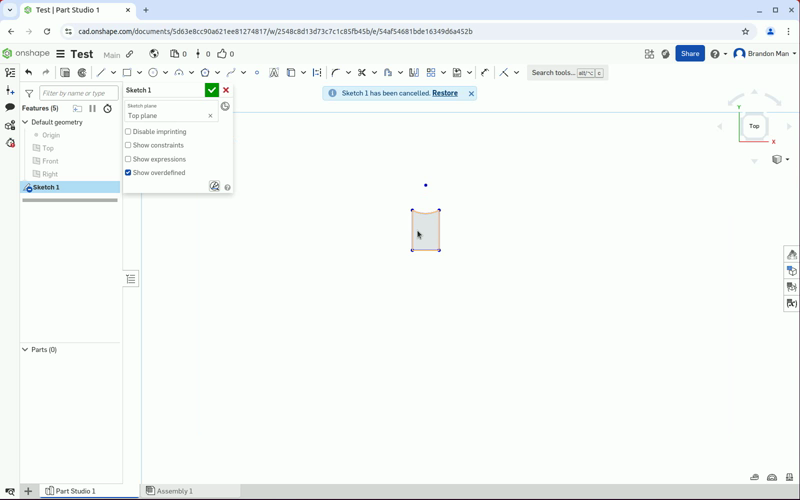
scroll(6)
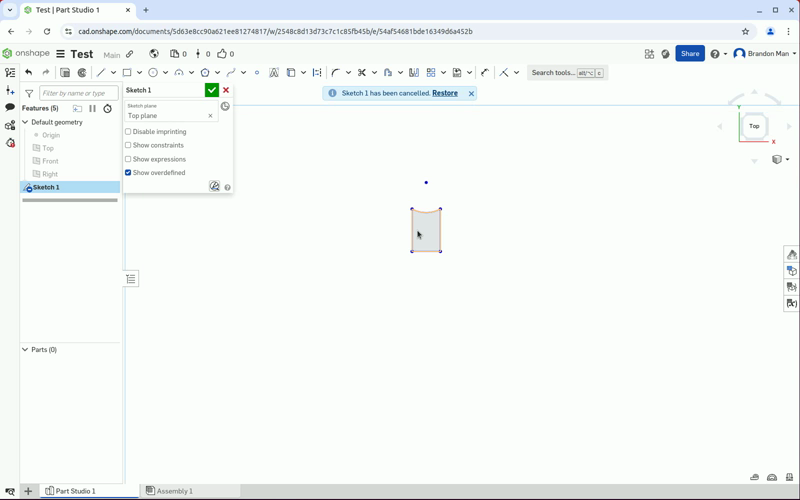
scroll(6)
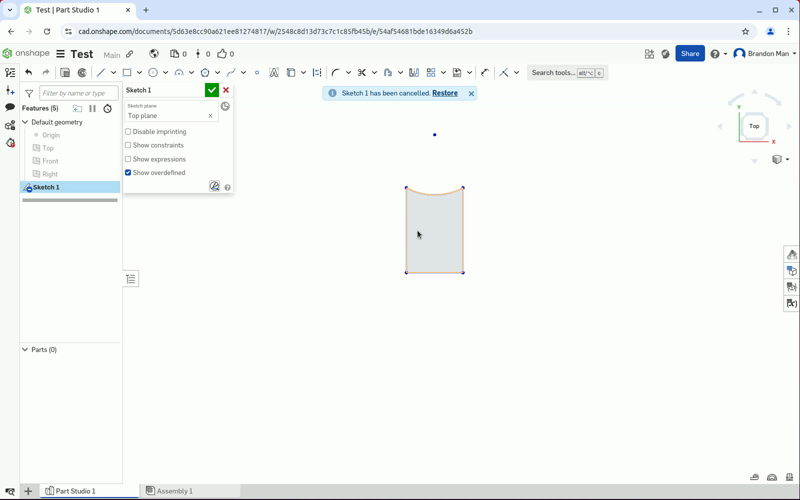
scroll(6)
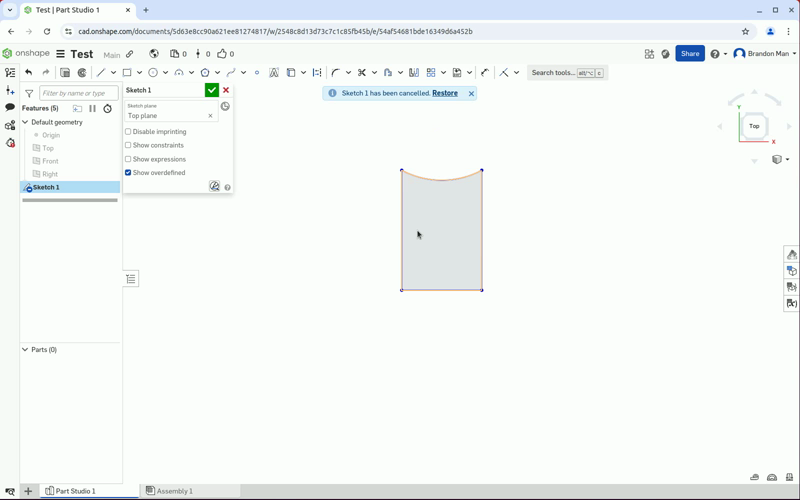
scroll(6)
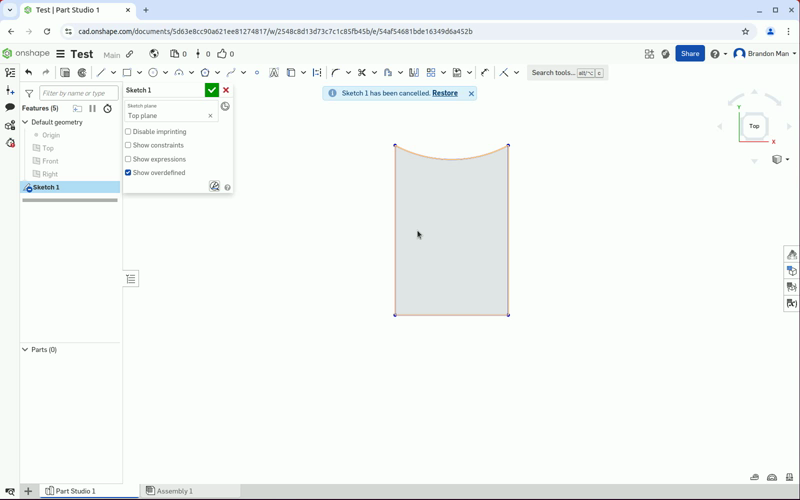
scroll(6)
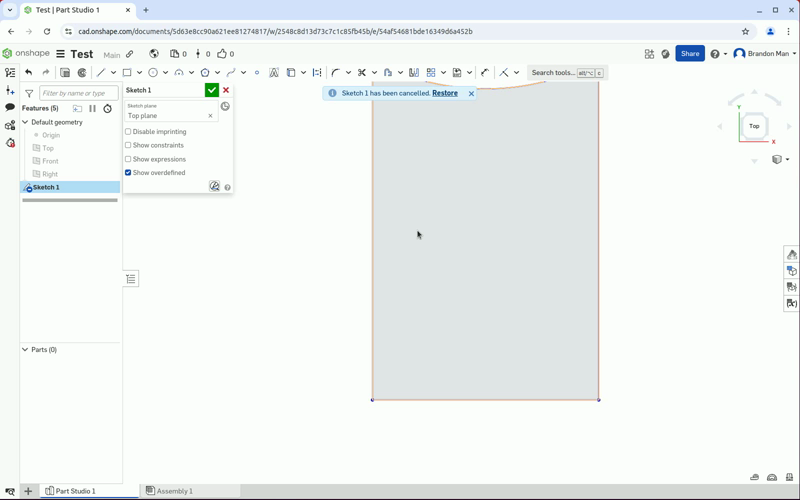
click(417, 230)
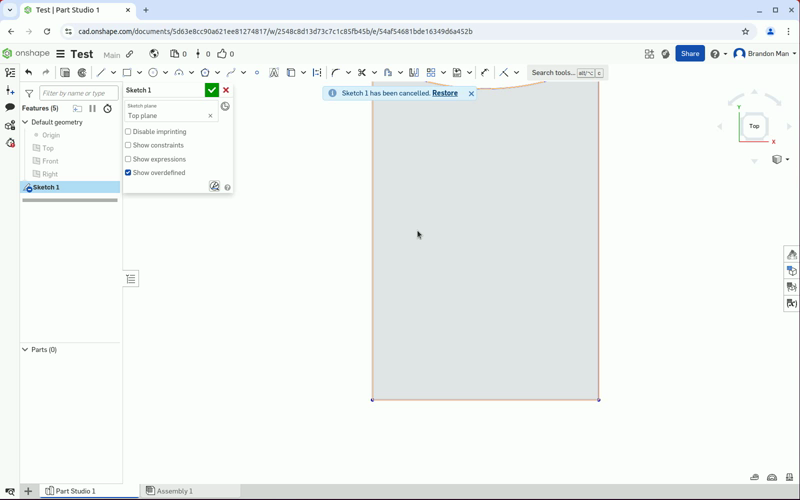
scroll(-6)
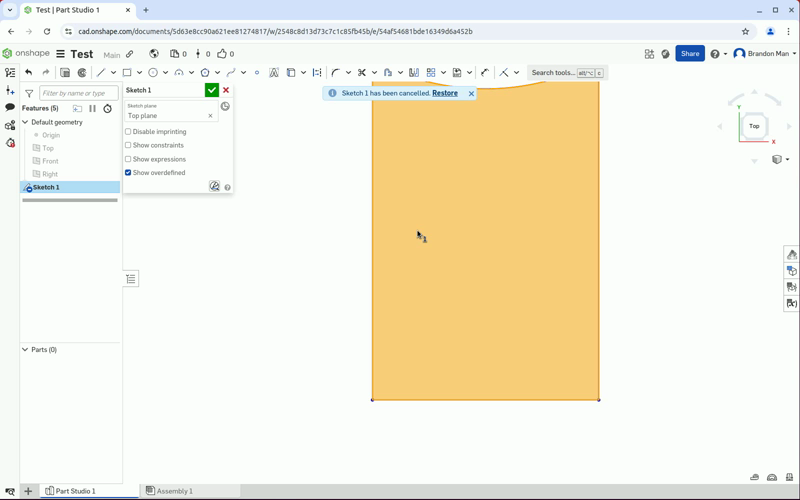
scroll(-6)
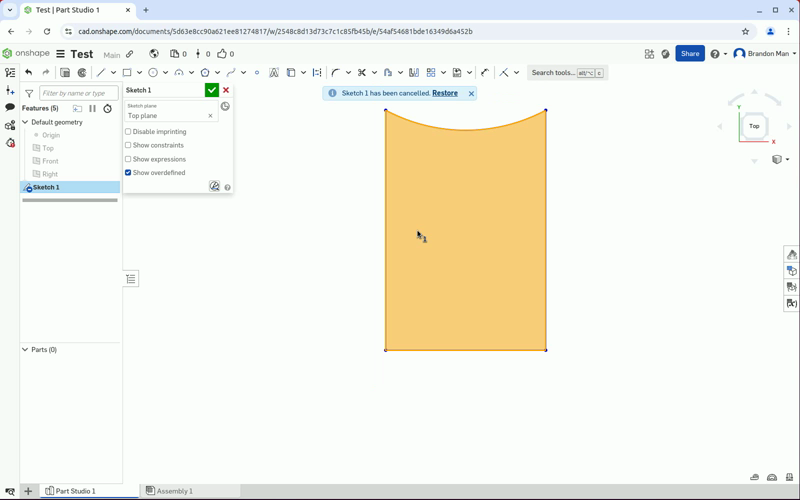
scroll(-6)
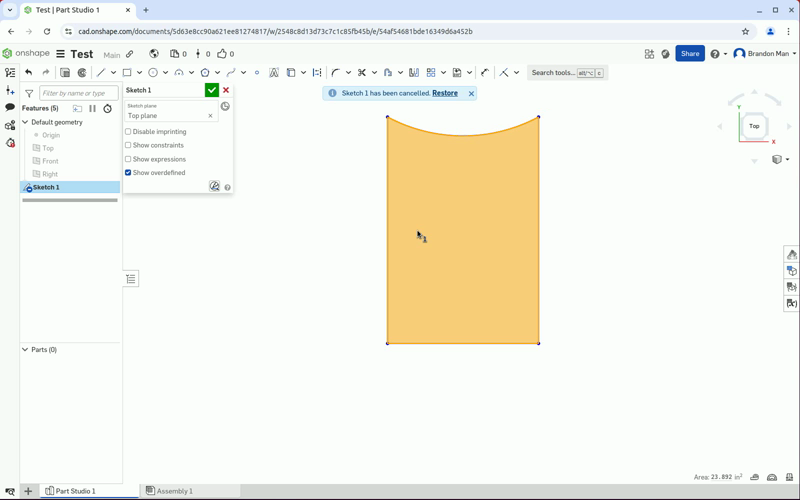
scroll(-6)
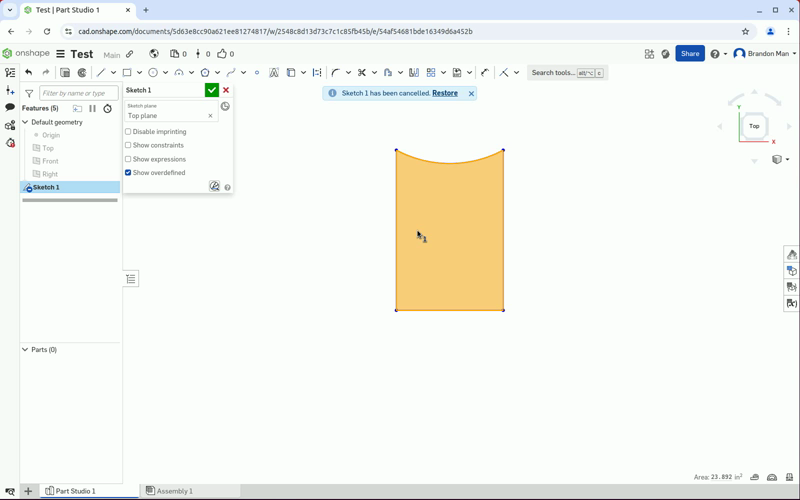
scroll(-6)
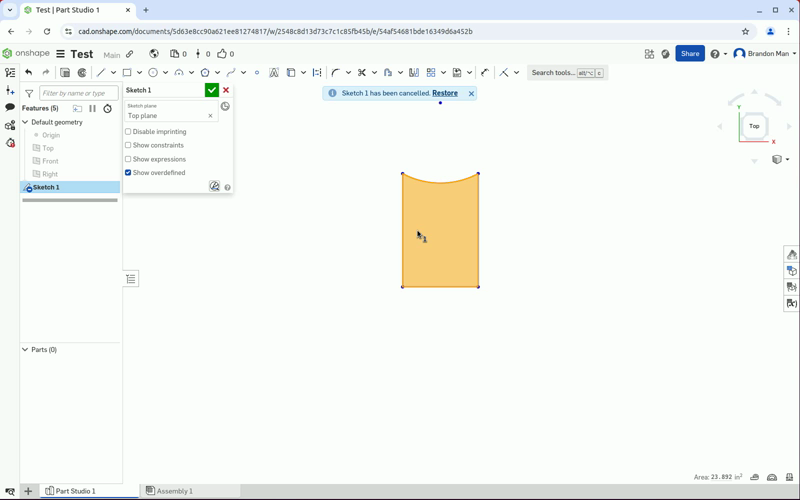
scroll(-6)
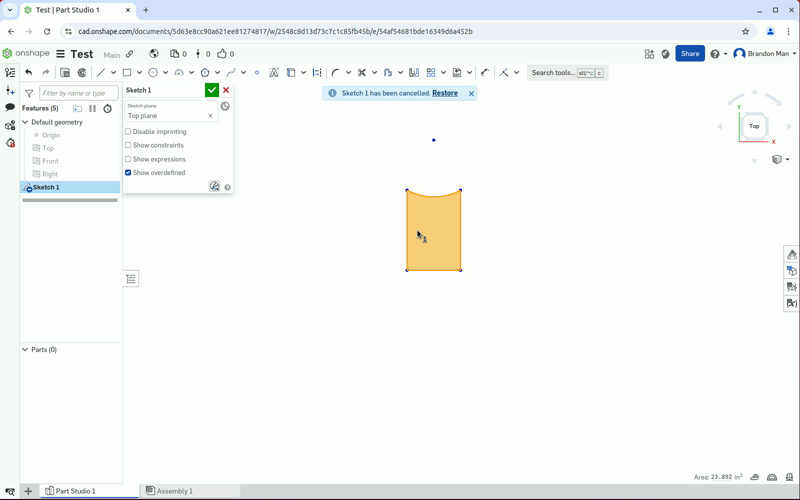
scroll(-6)
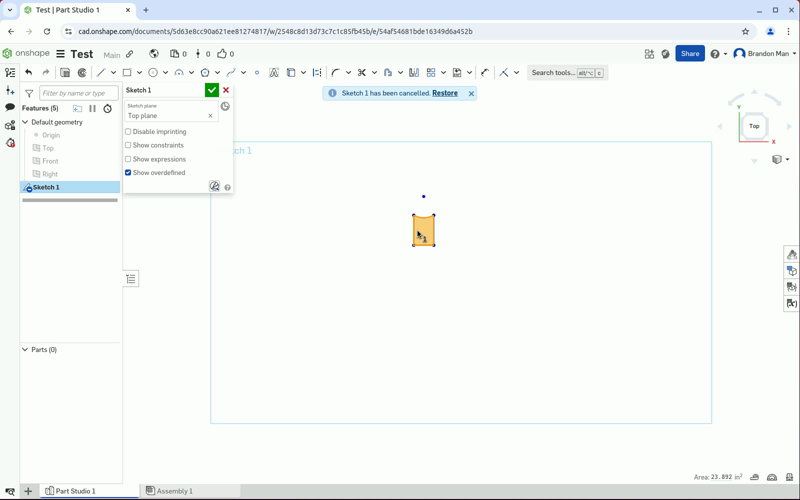
mouse_move(73, 352)
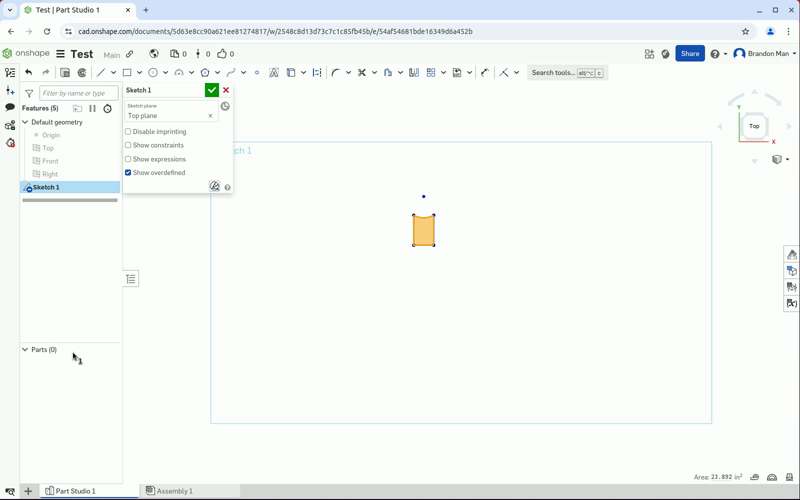
key(shift+y)
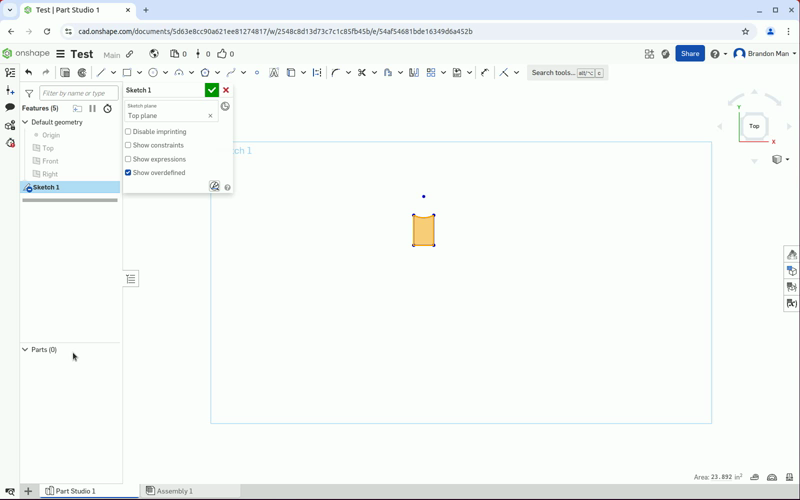
key(shift+e)
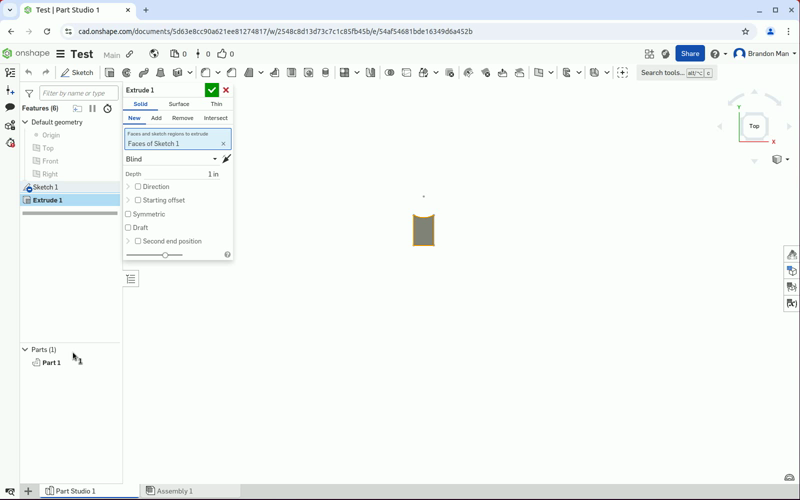
mouse_move(143, 106)
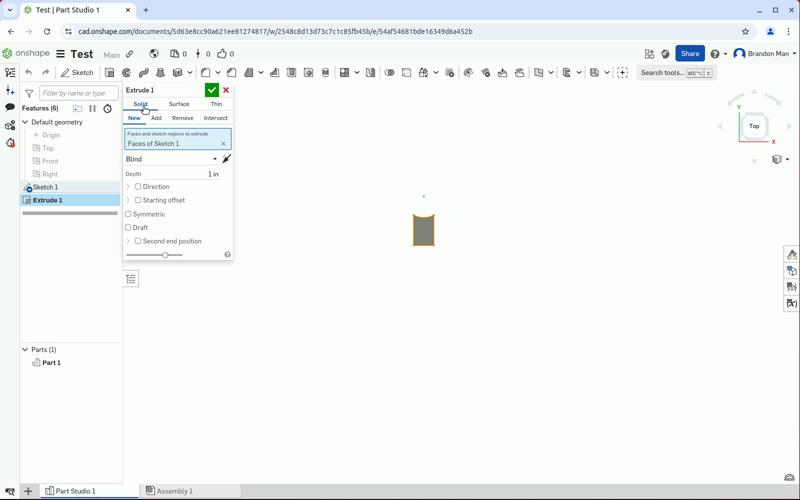
click(143, 106)
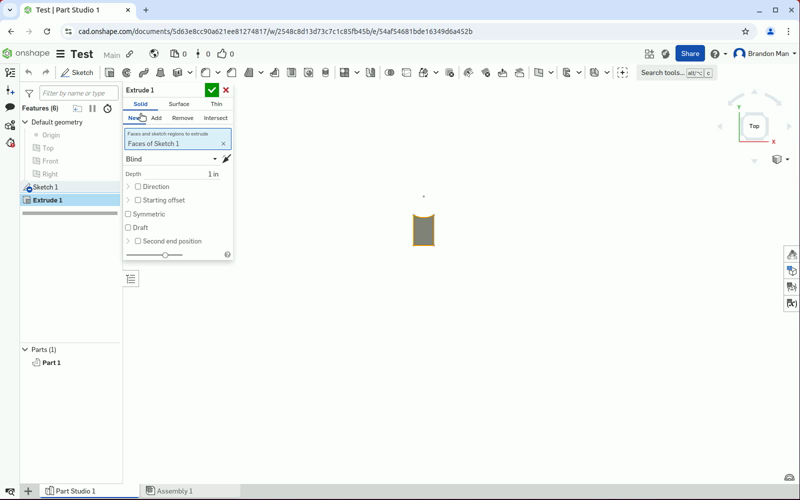
mouse_move(137, 120)
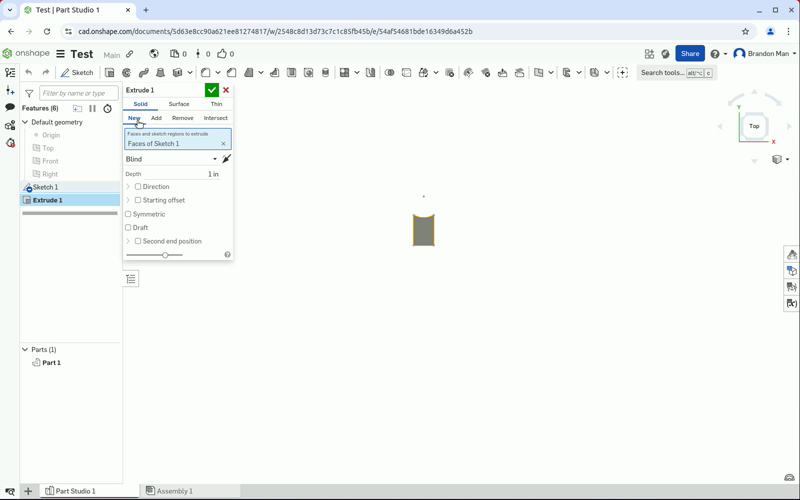
click(137, 120)
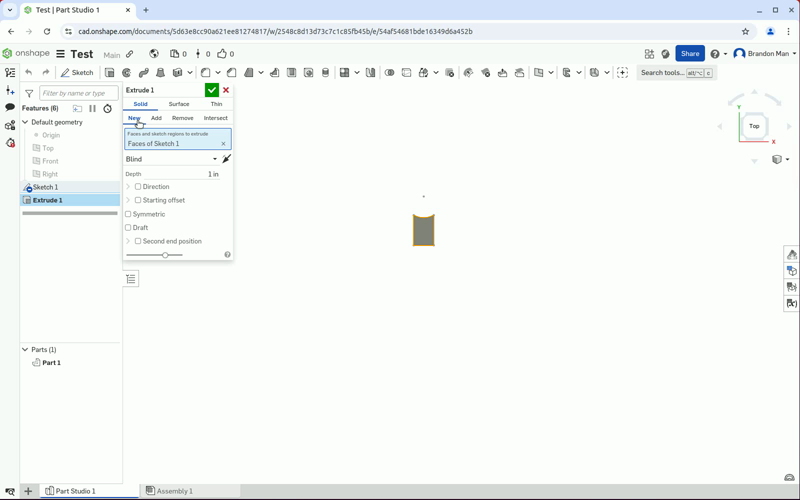
key(tab, 4)
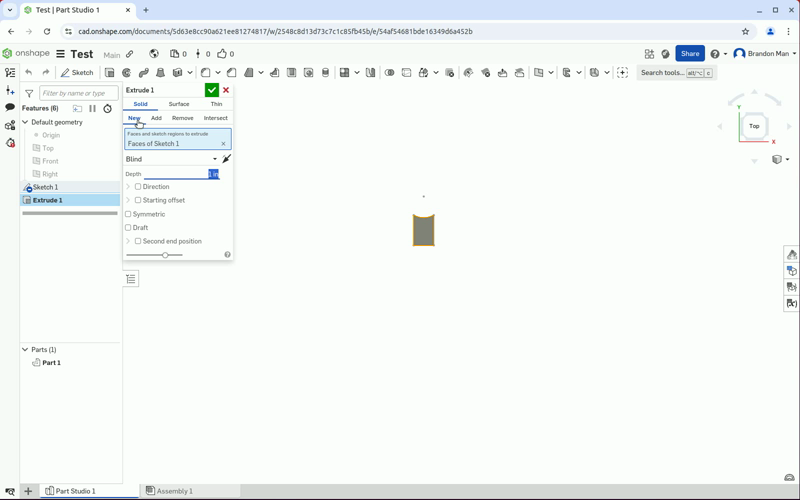
text(3.851)
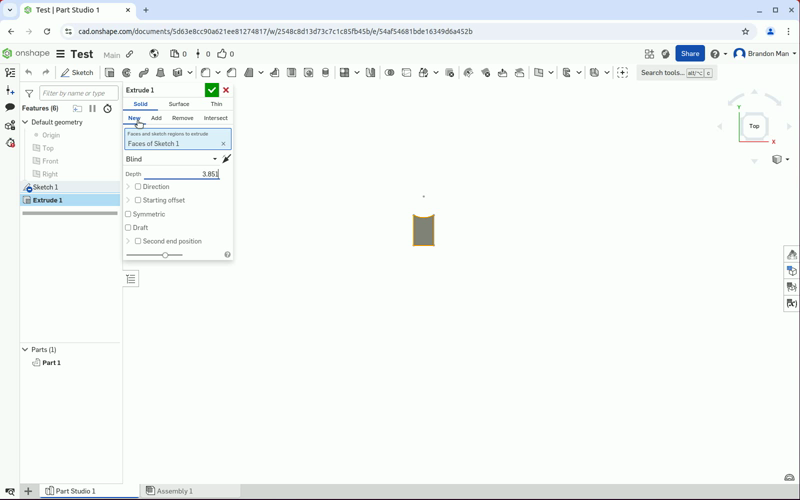
key(enter)
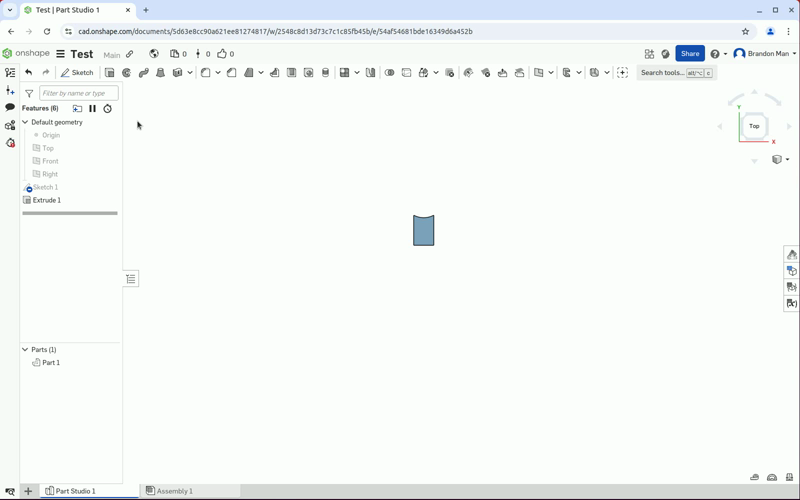
key(shift+h)
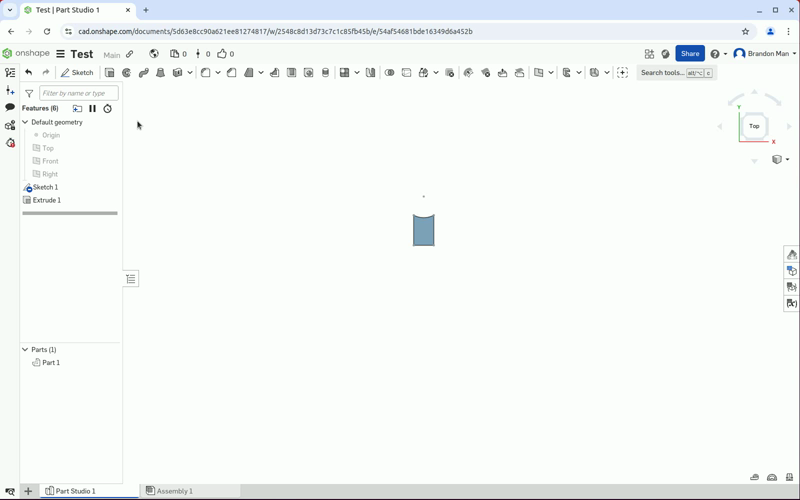
key(shift+h)
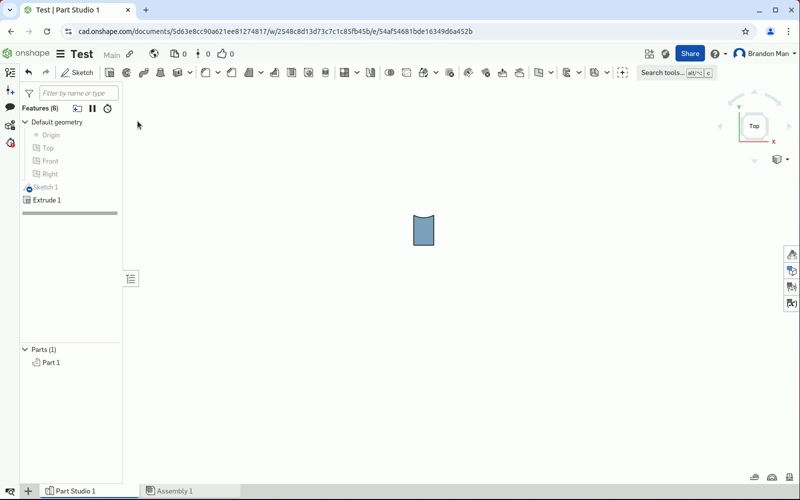
mouse_move(73, 189)
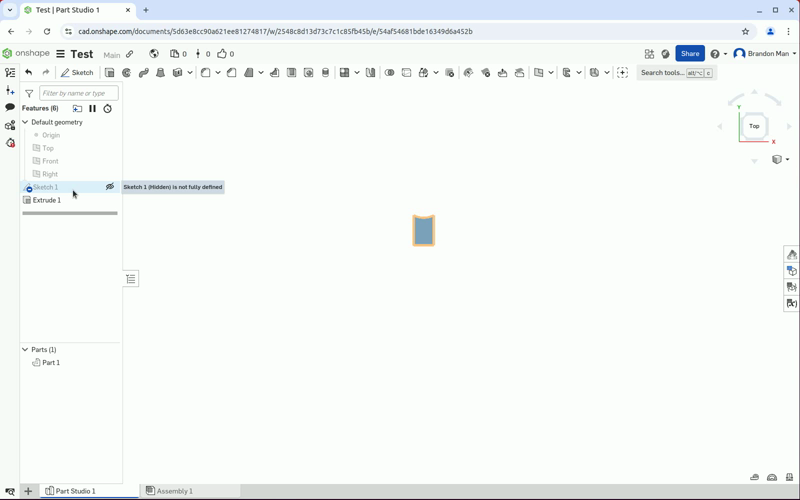
click(73, 189)
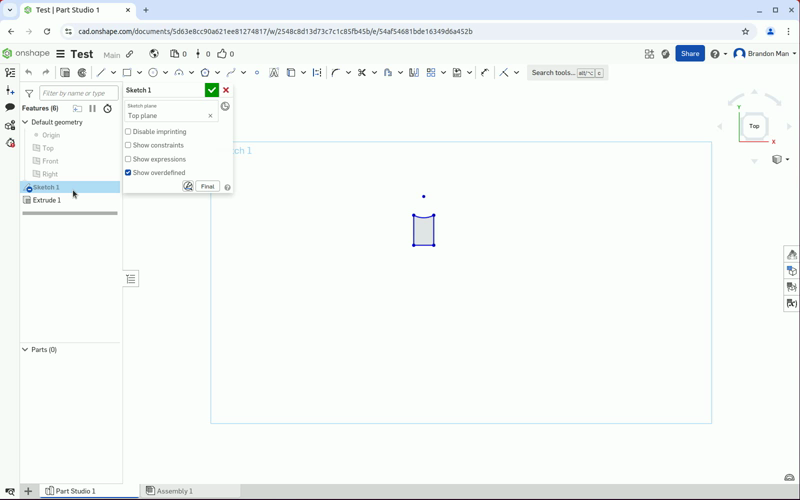
mouse_move(229, 92)
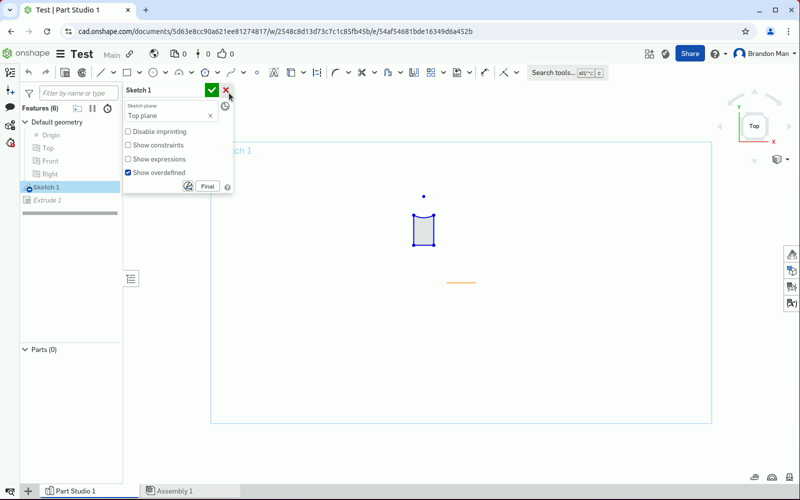
click(229, 92)
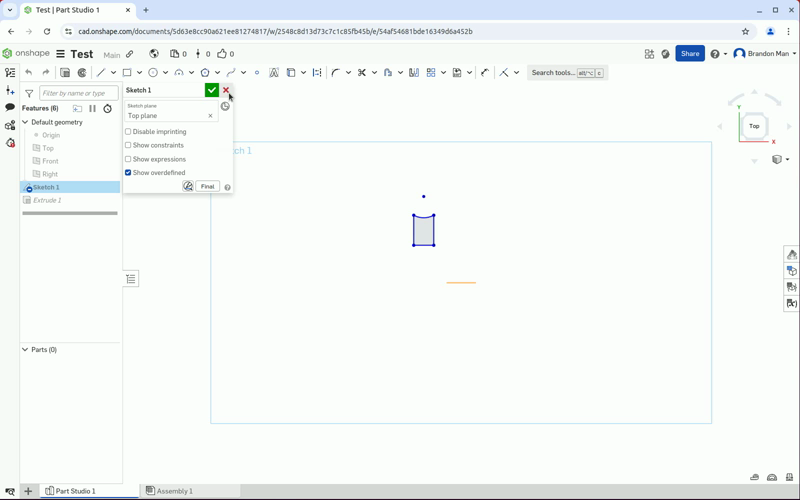
key(shift+s)
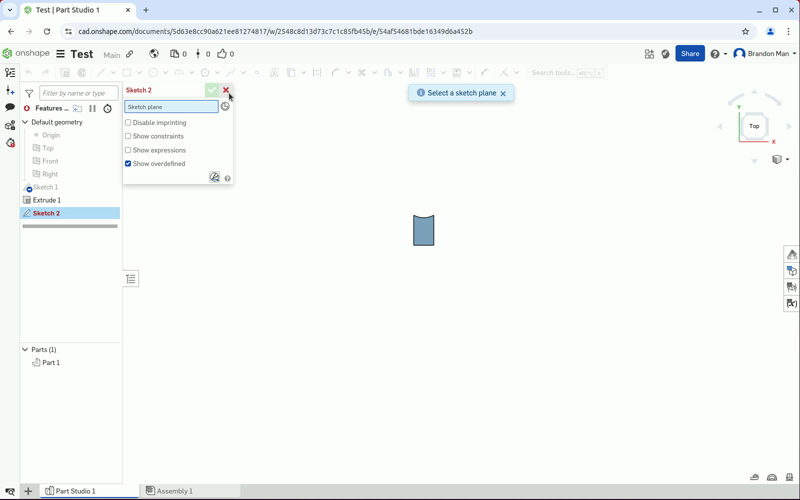
mouse_move(73, 150)
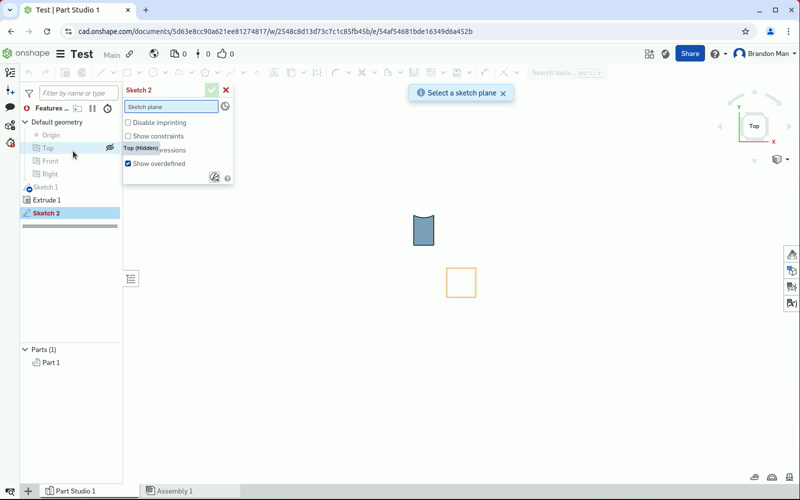
click(73, 150)
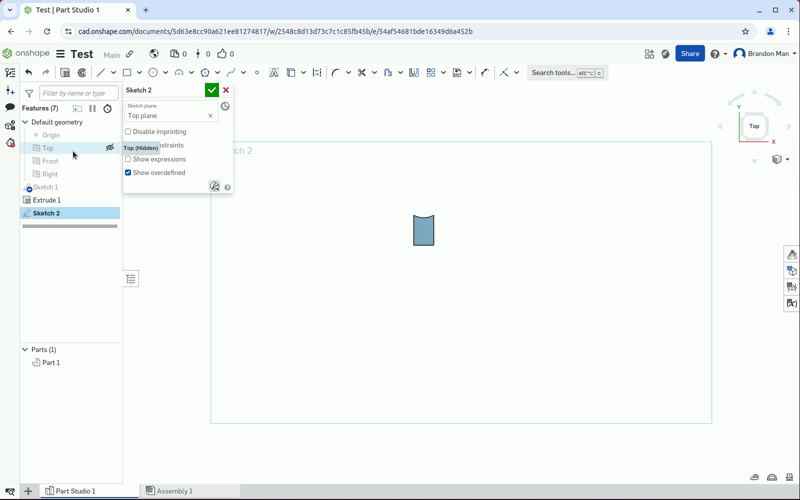
mouse_move(73, 352)
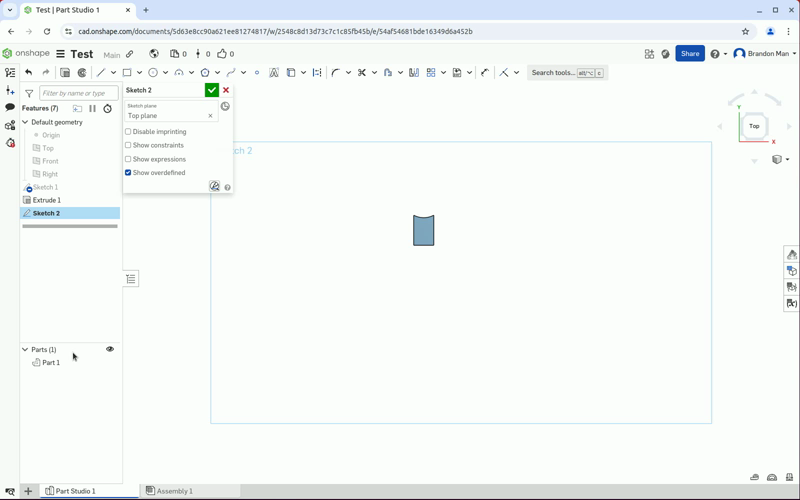
key(y)
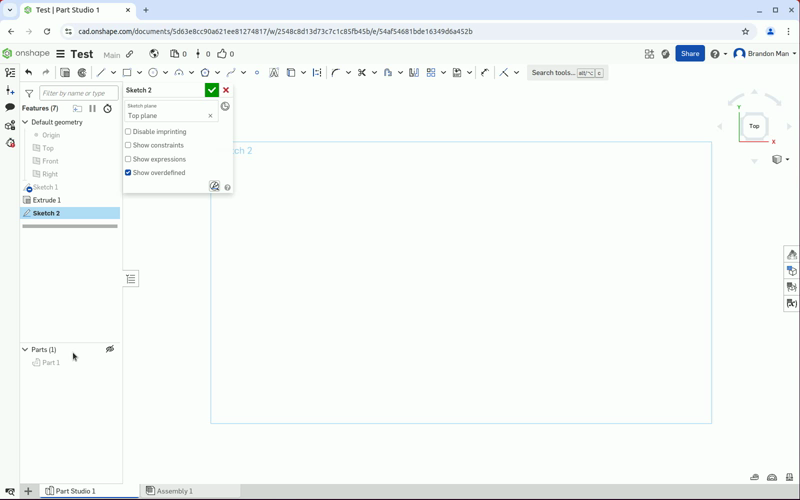
key(c)
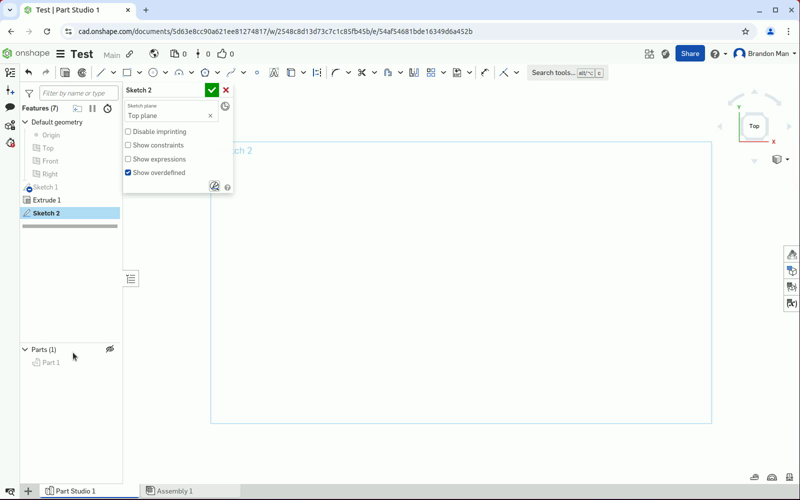
key_down(shift)
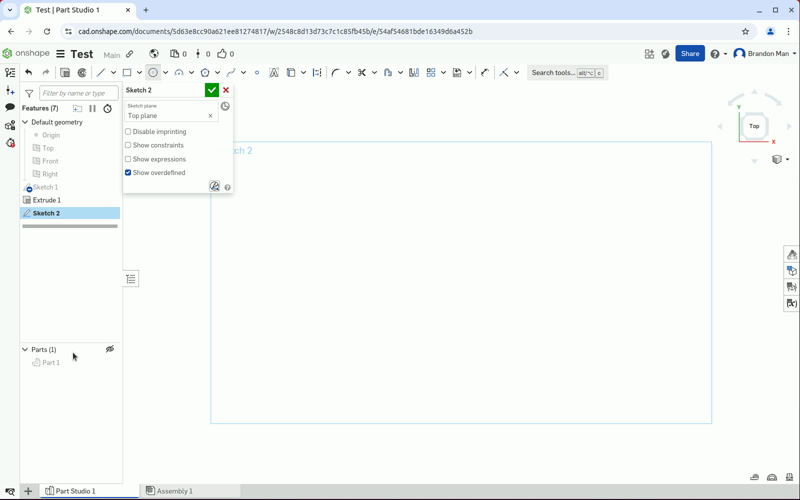
mouse_move(423, 200)
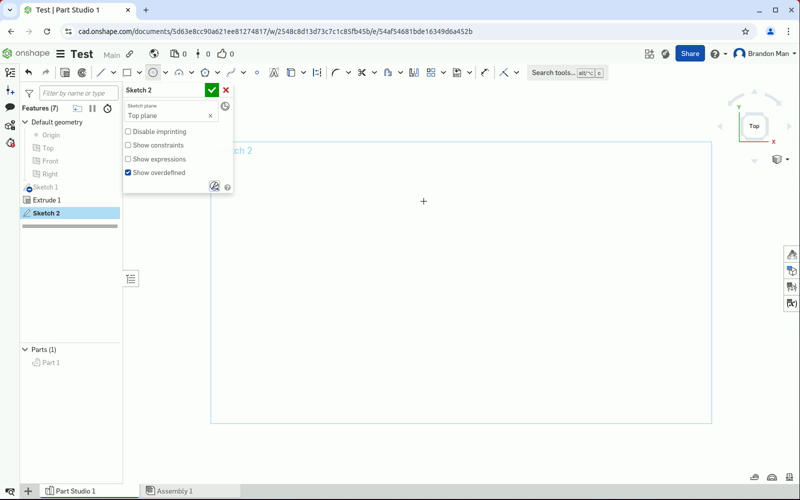
click(423, 200)
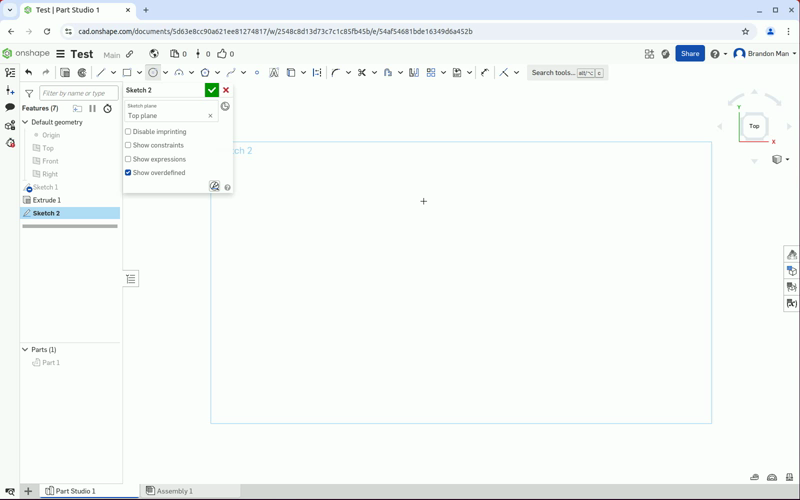
key_up(shift)
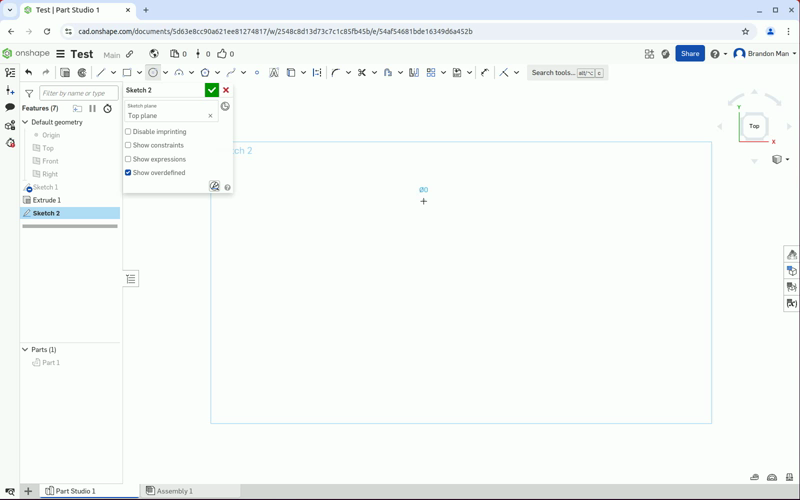
mouse_move(443, 200)
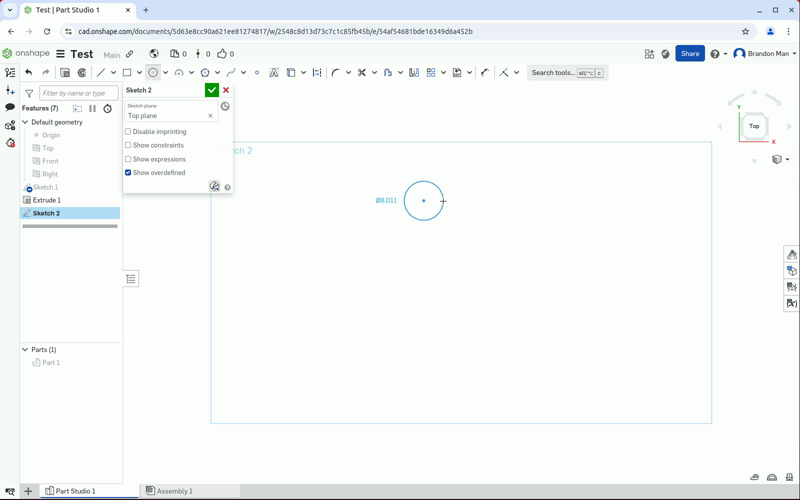
click(443, 200)
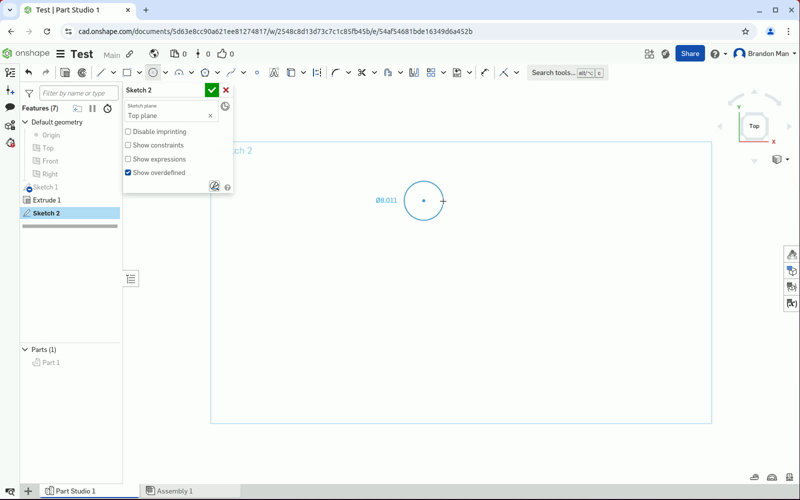
key(esc)
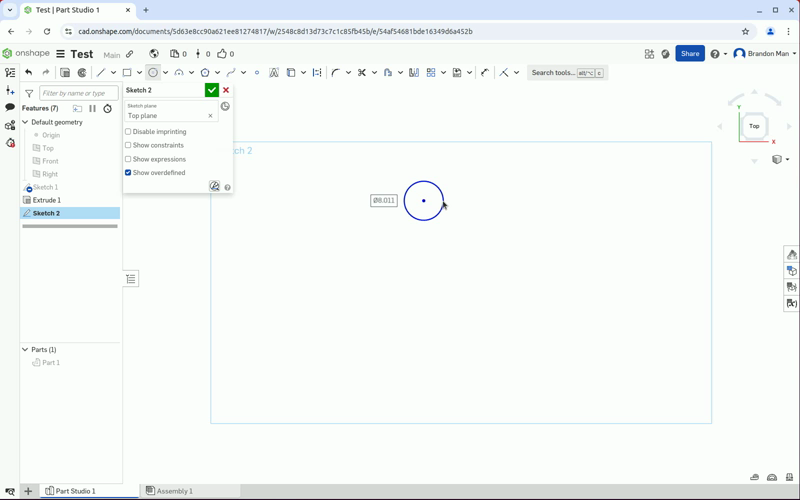
key(c)
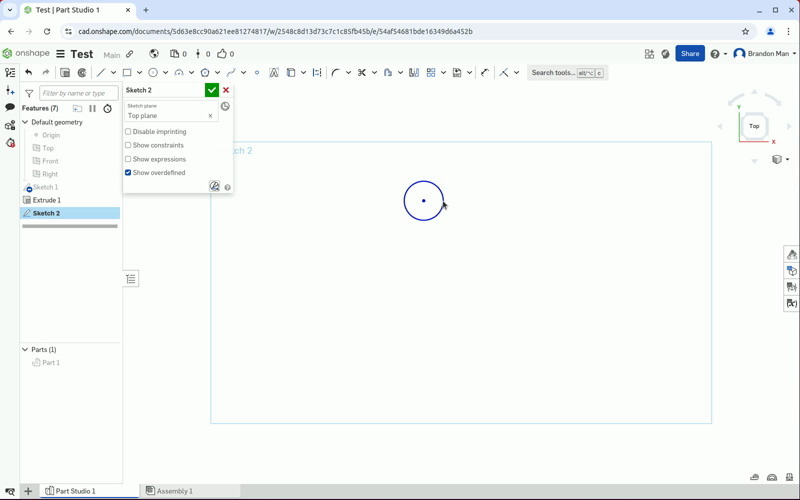
key_down(shift)
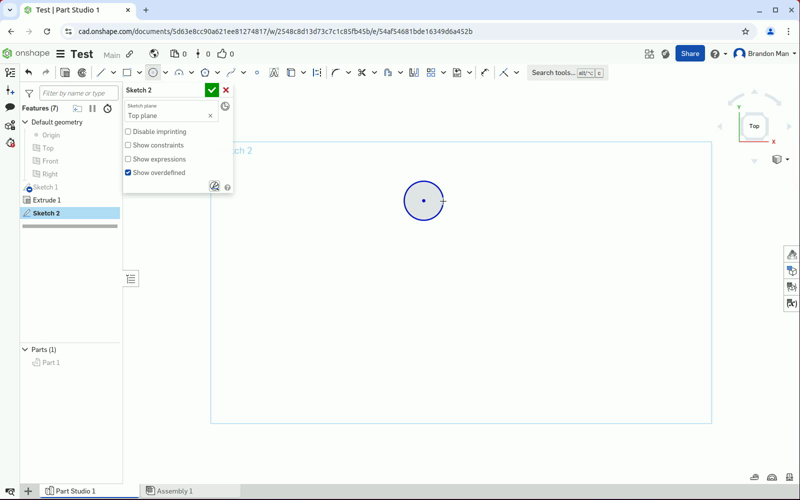
mouse_move(423, 200)
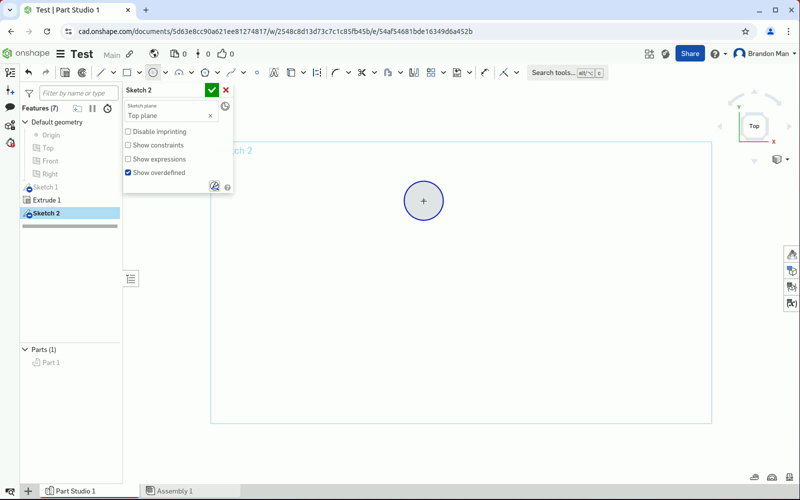
click(423, 200)
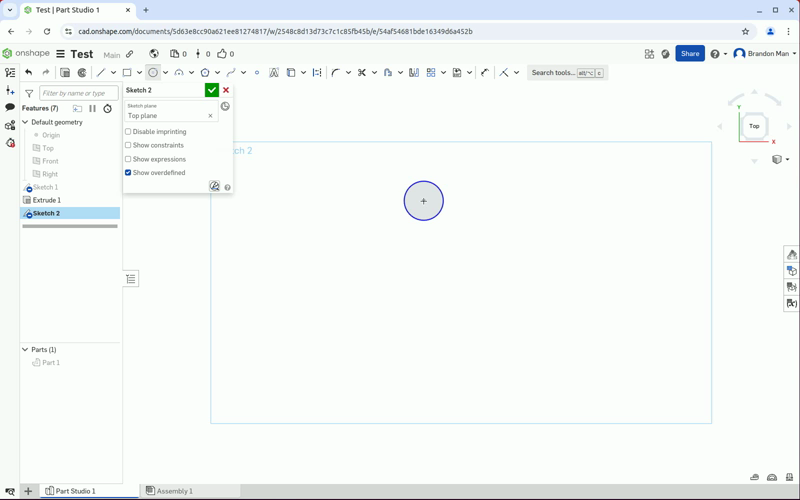
key_up(shift)
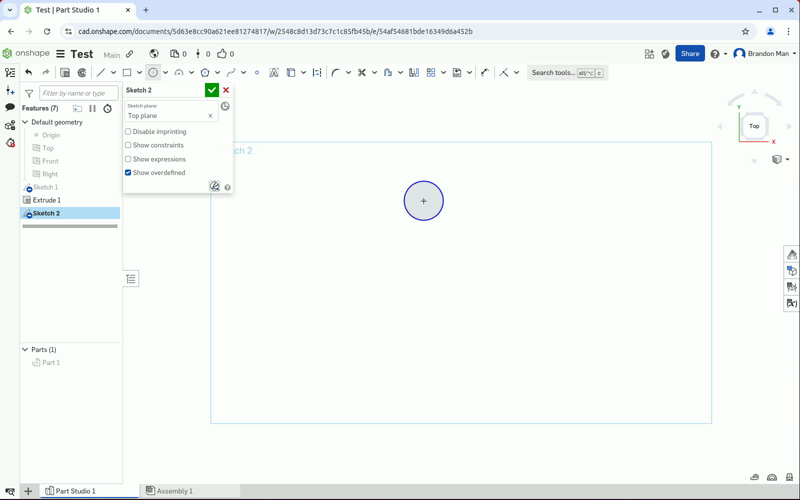
mouse_move(431, 200)
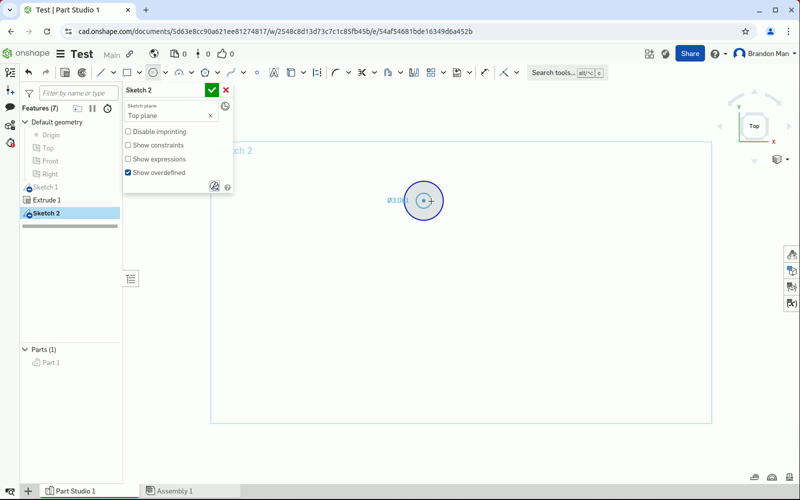
click(431, 200)
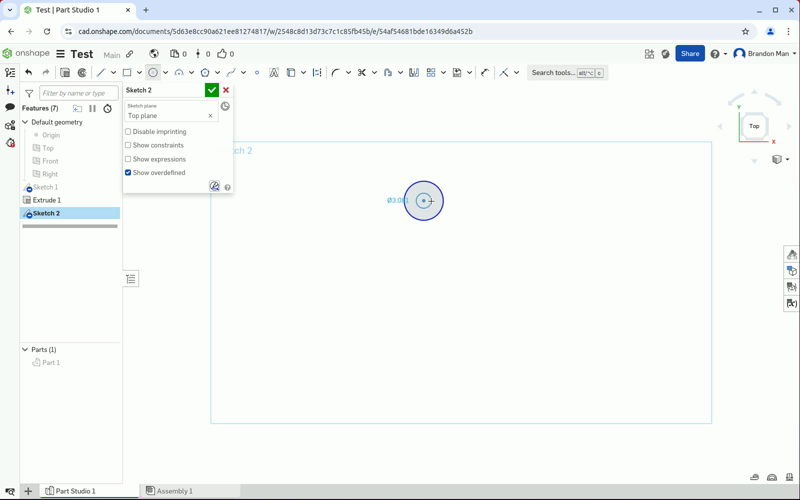
key(esc)
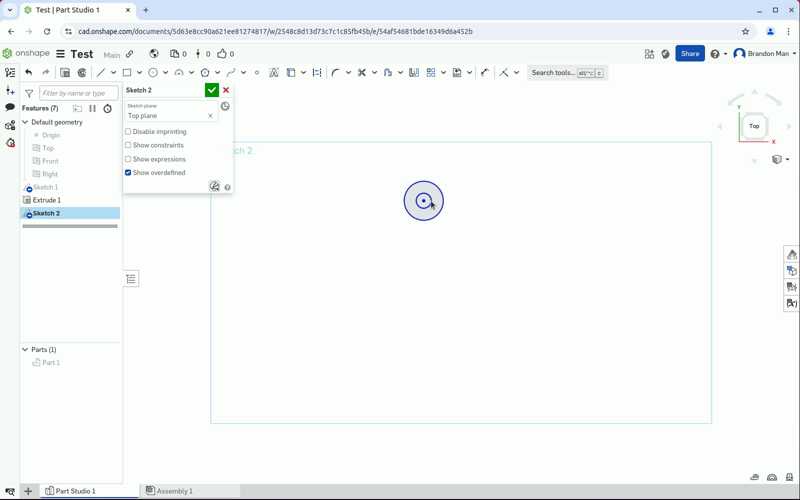
mouse_move(415, 189)
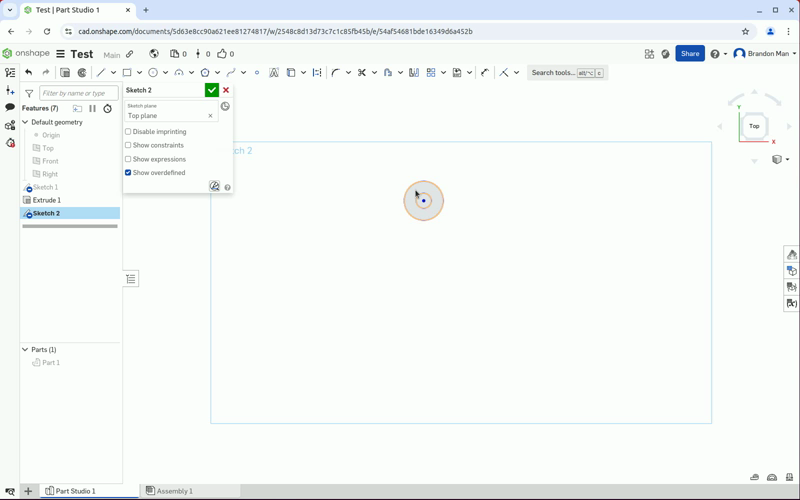
scroll(6)
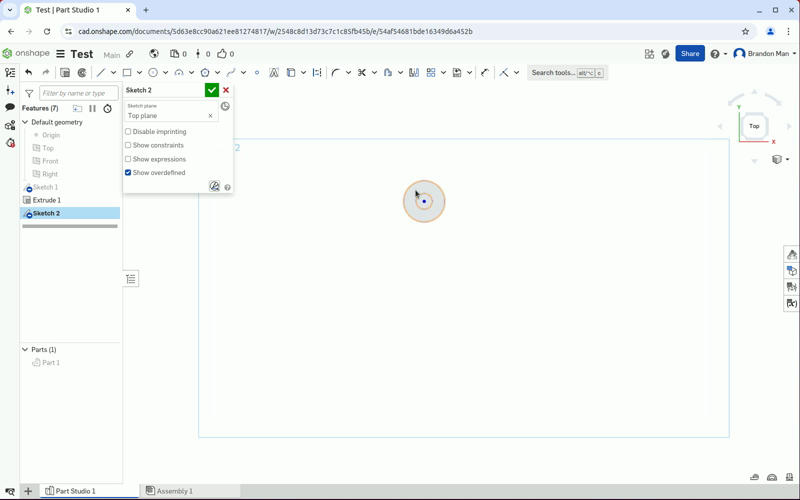
scroll(6)
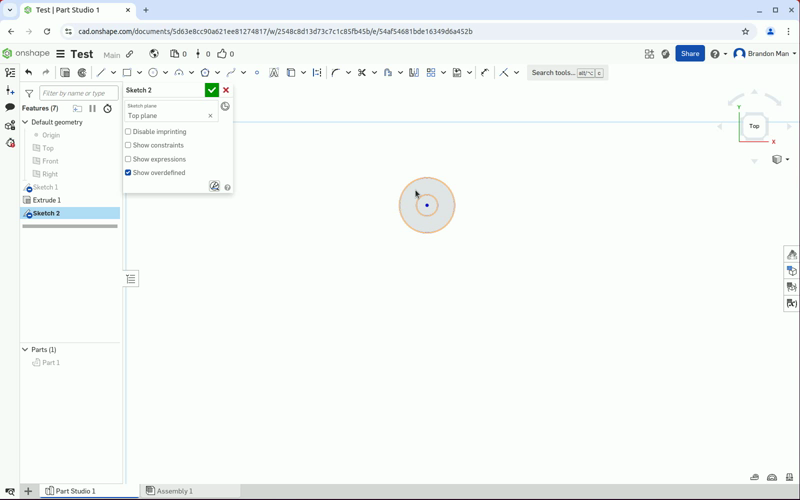
scroll(6)
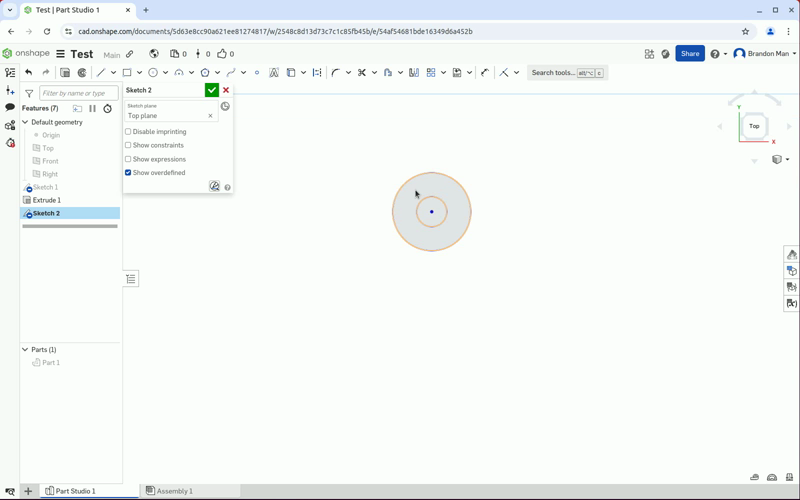
scroll(6)
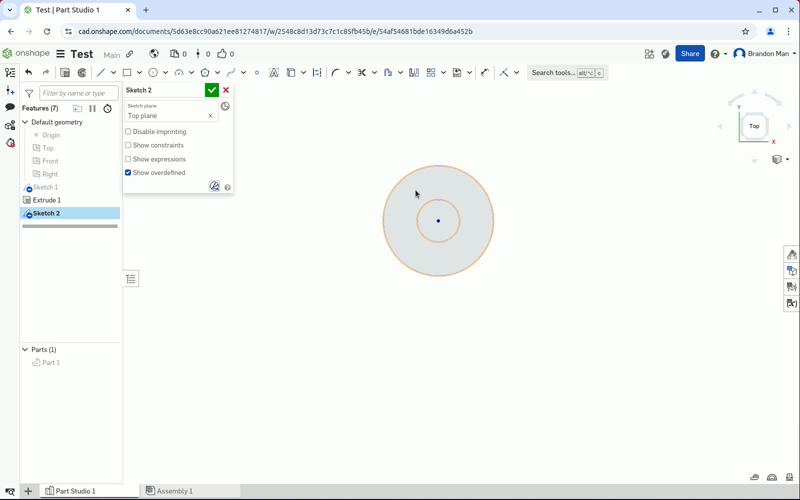
scroll(6)
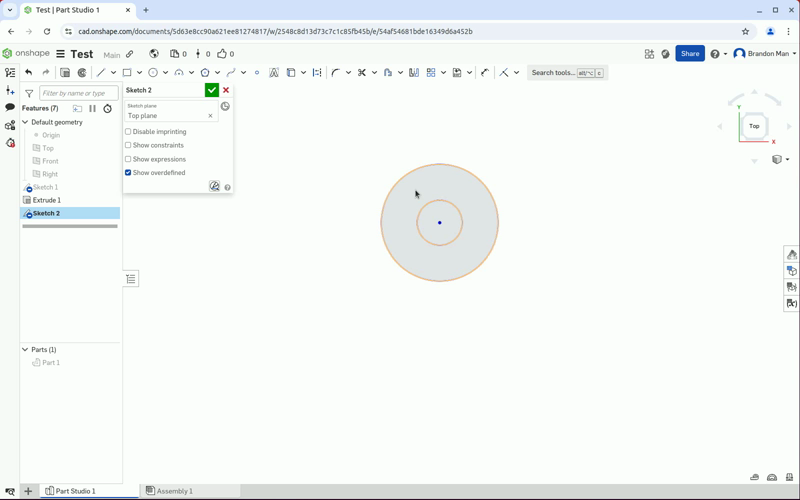
scroll(6)
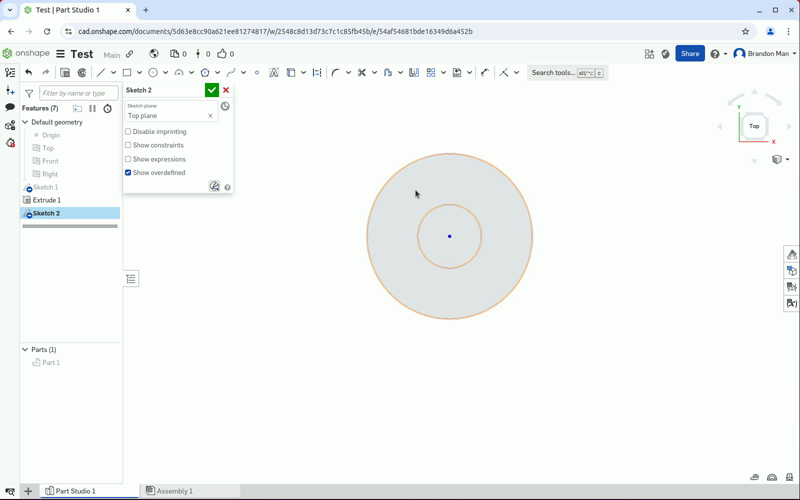
scroll(6)
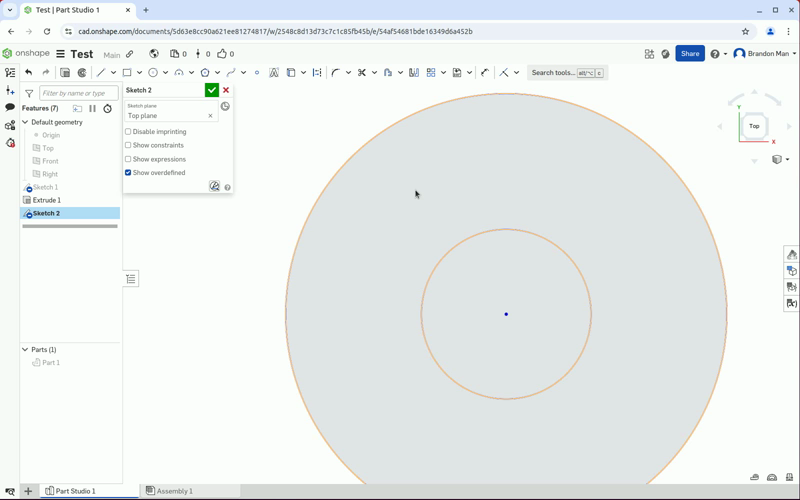
click(415, 189)
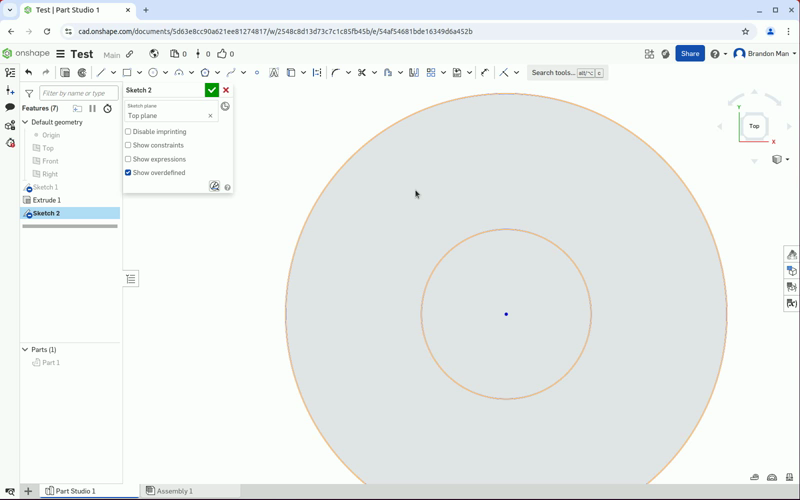
scroll(-6)
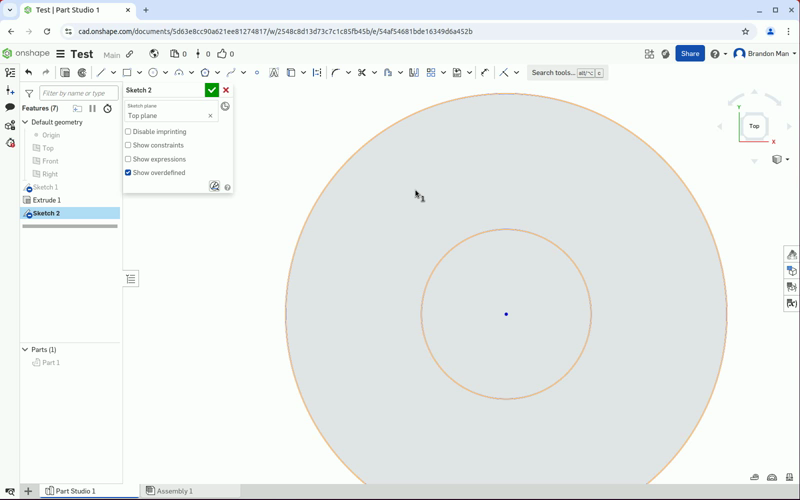
scroll(-6)
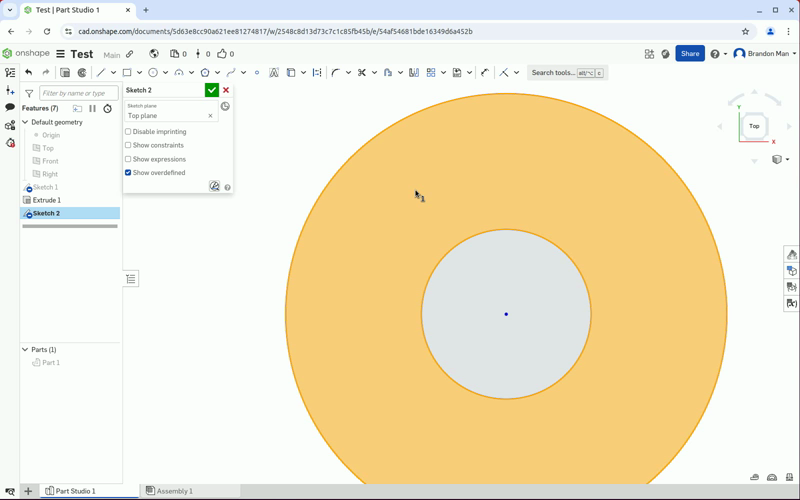
scroll(-6)
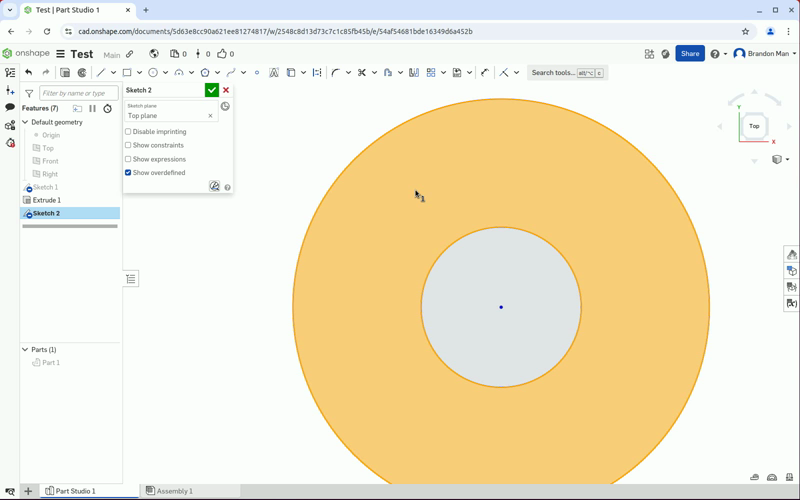
scroll(-6)
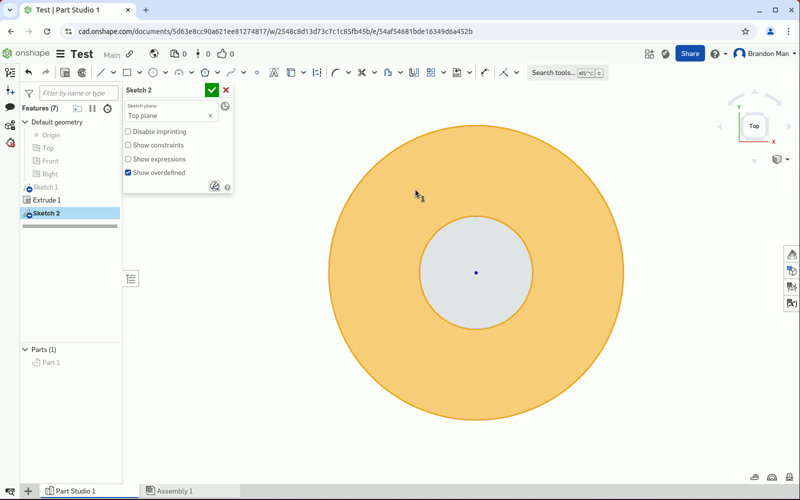
scroll(-6)
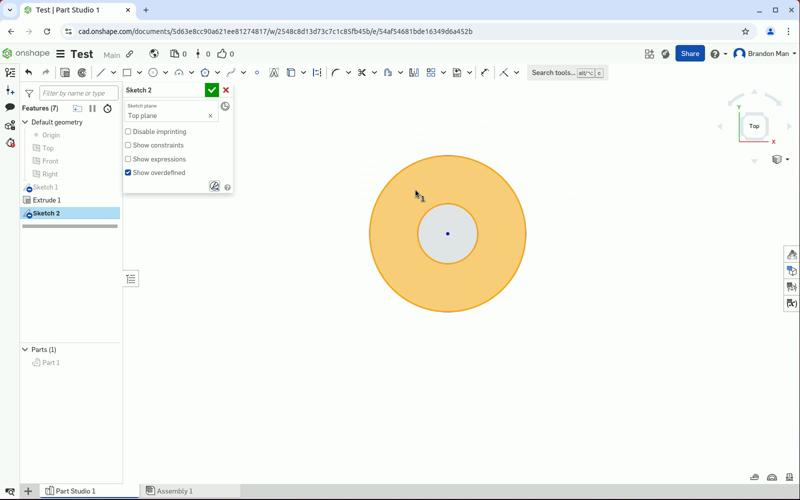
scroll(-6)
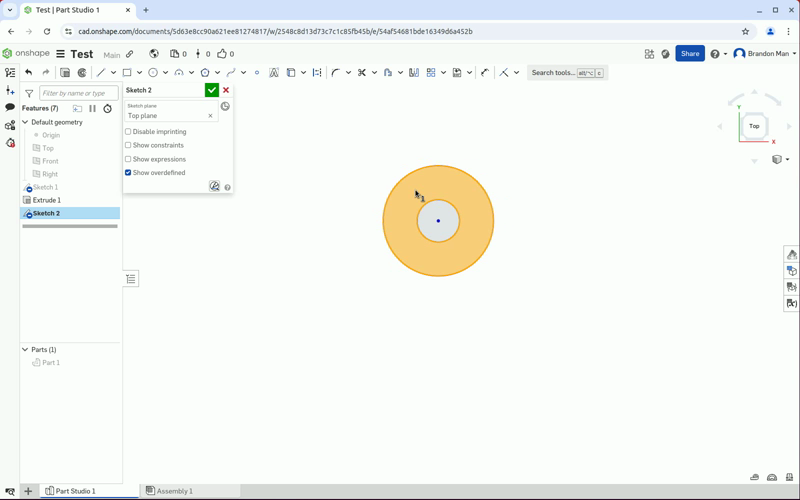
scroll(-6)
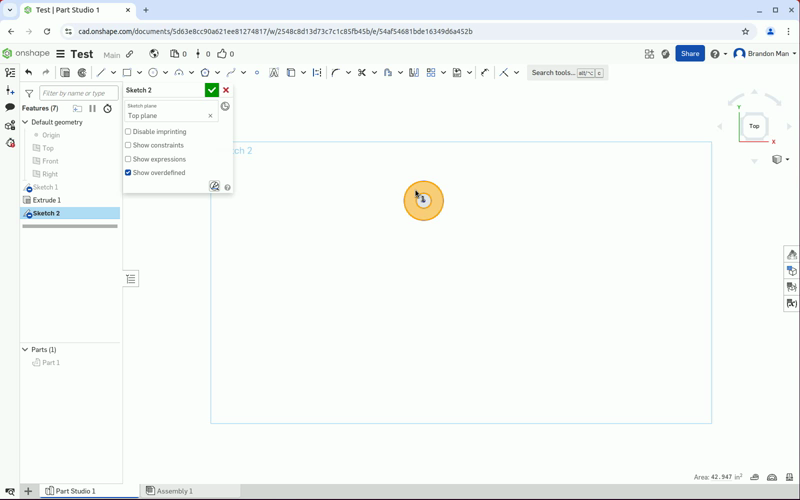
mouse_move(73, 352)
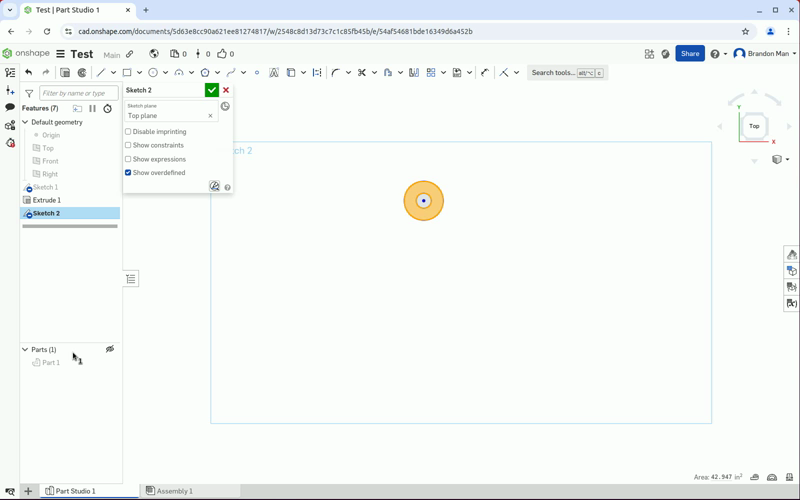
key(shift+y)
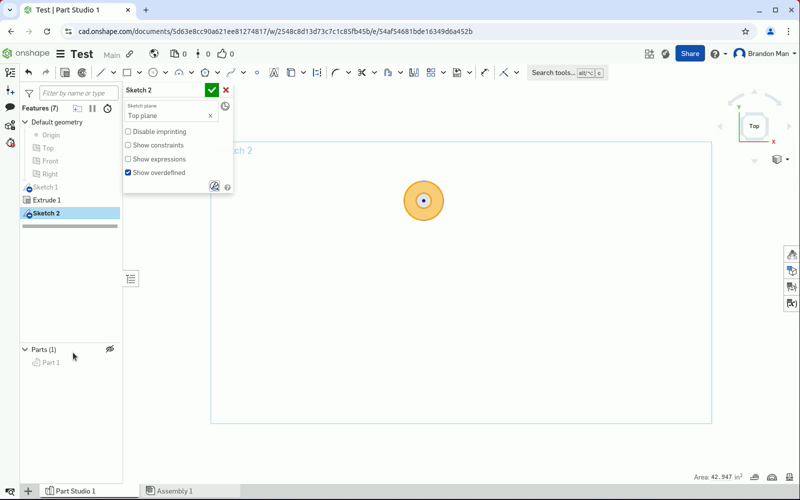
key(shift+e)
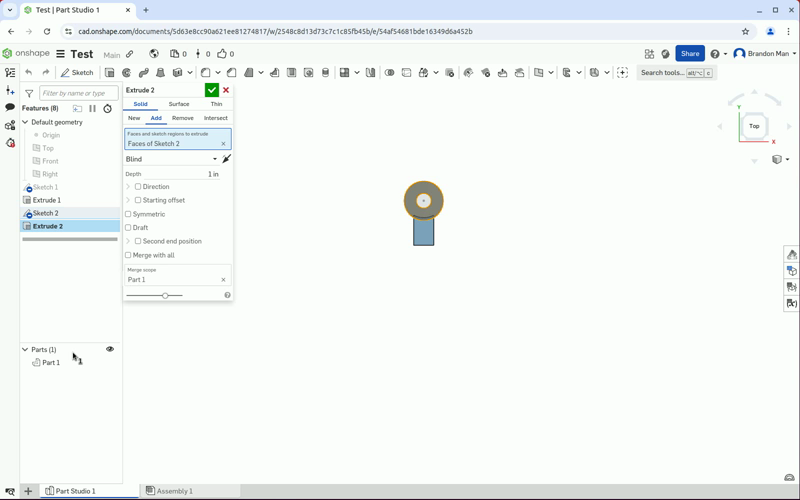
mouse_move(143, 106)
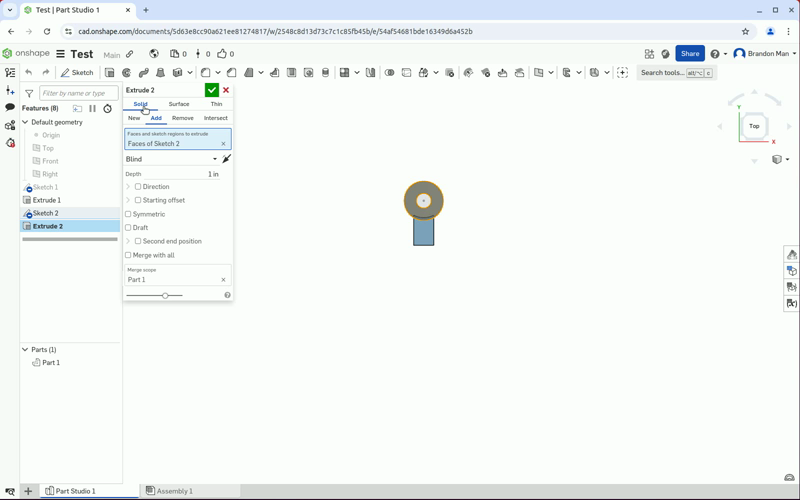
click(143, 106)
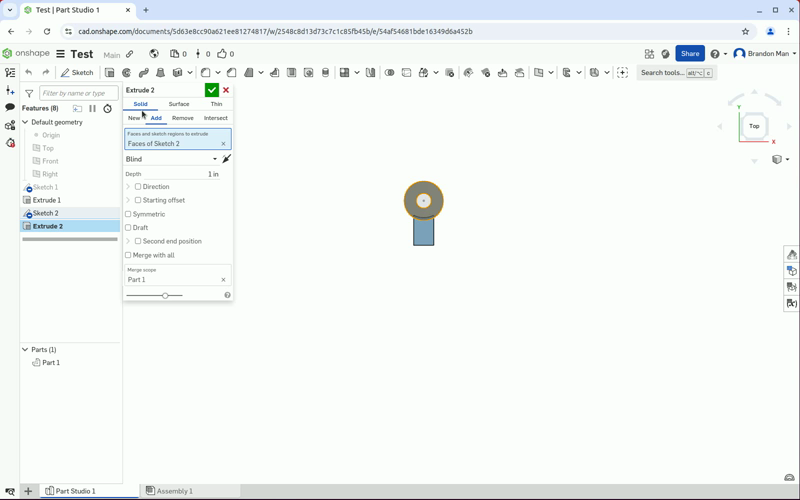
mouse_move(137, 120)
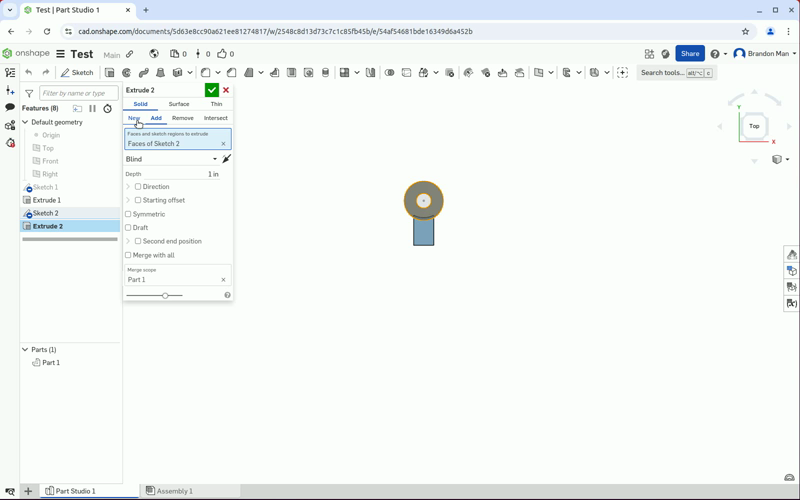
click(137, 120)
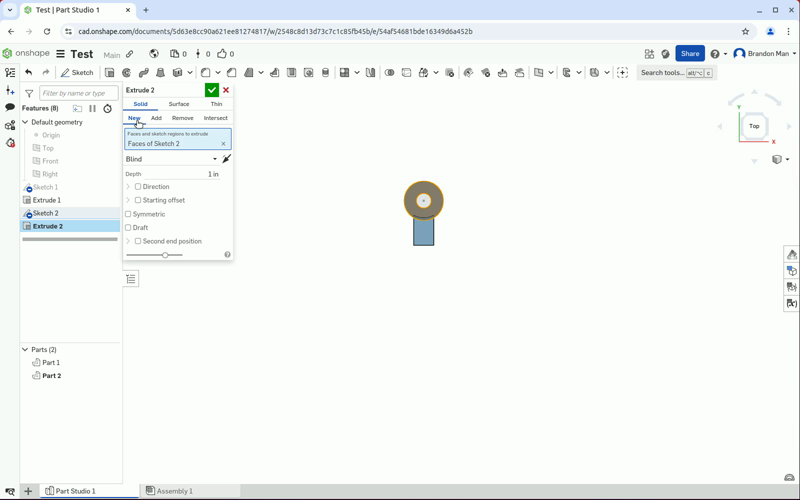
key(tab, 4)
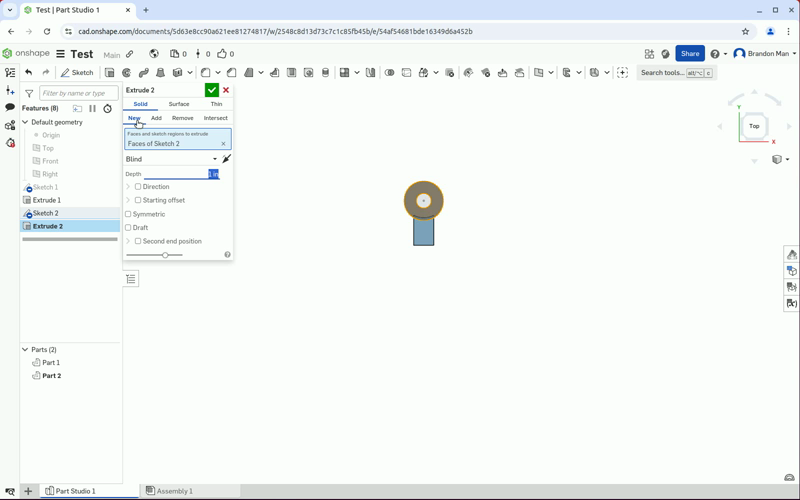
text(3.851)
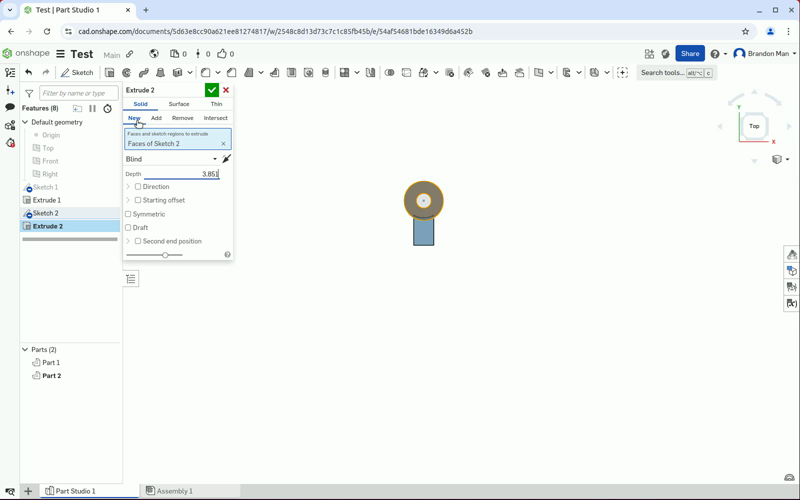
key(enter)
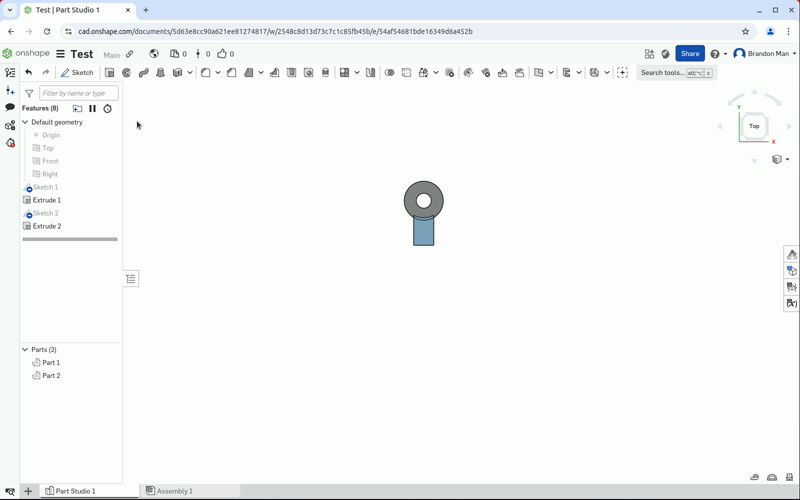
key(shift+h)
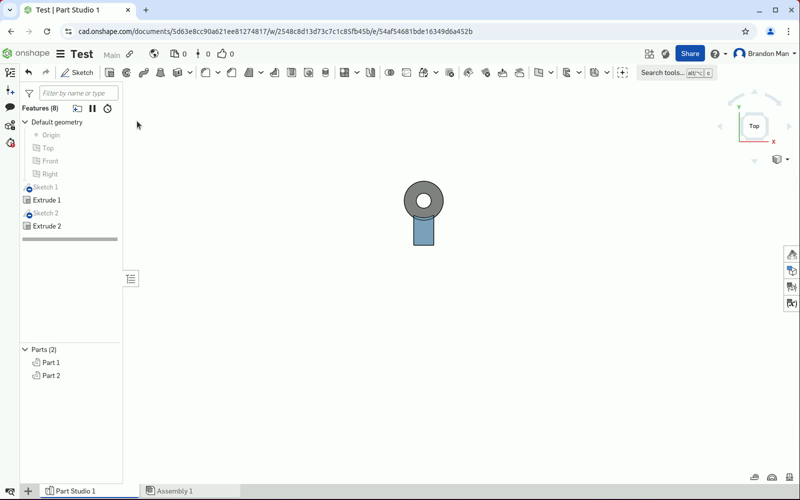
key(shift+h)
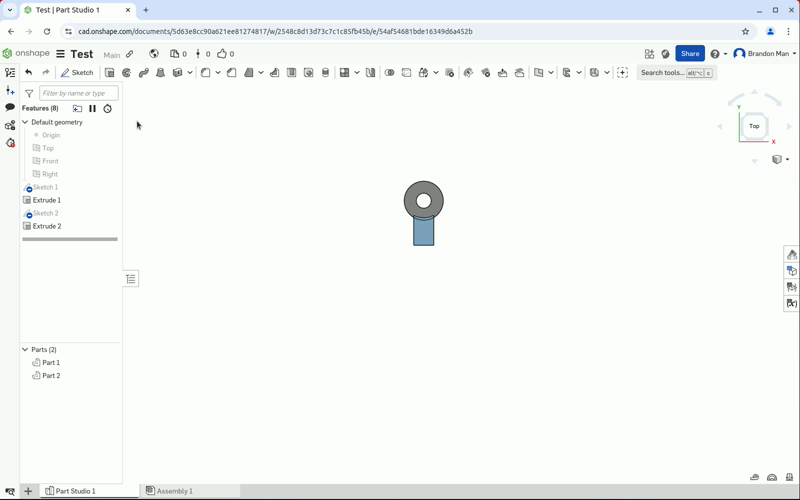
mouse_move(73, 189)
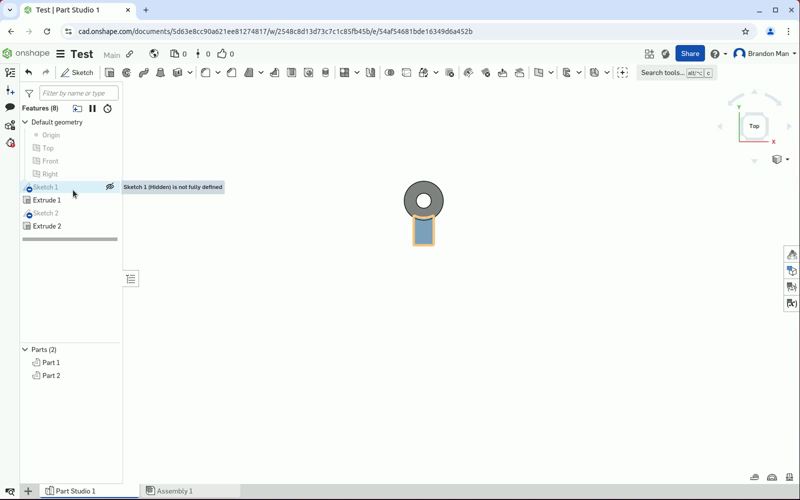
click(73, 189)
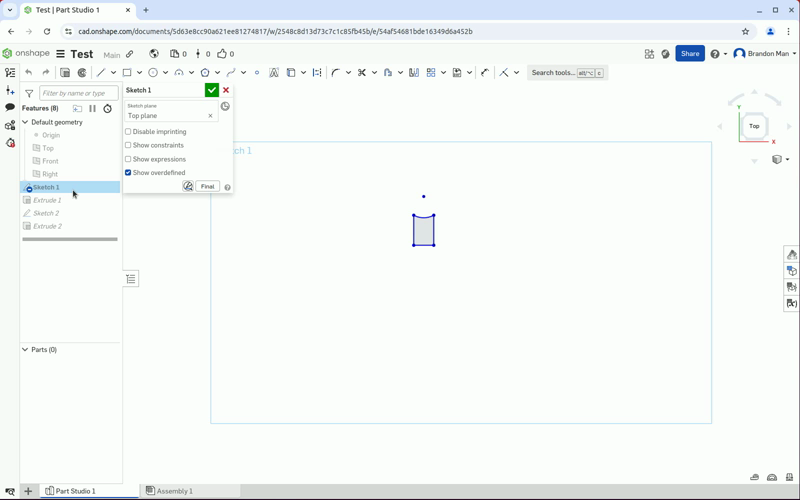
mouse_move(229, 92)
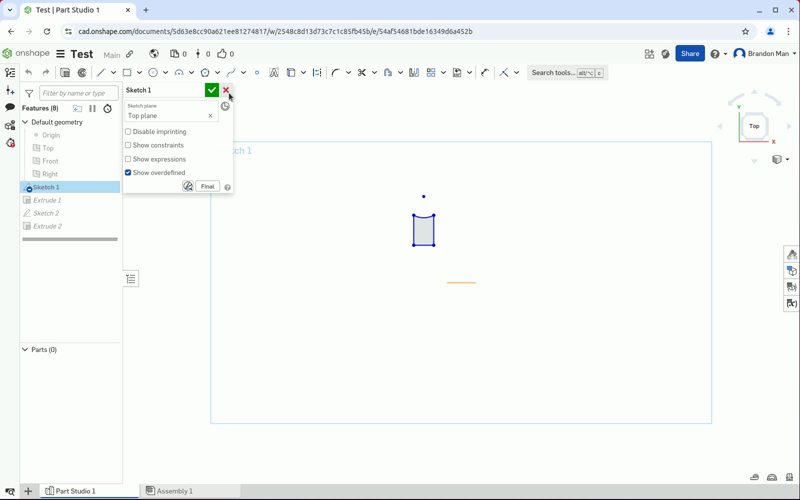
click(229, 92)
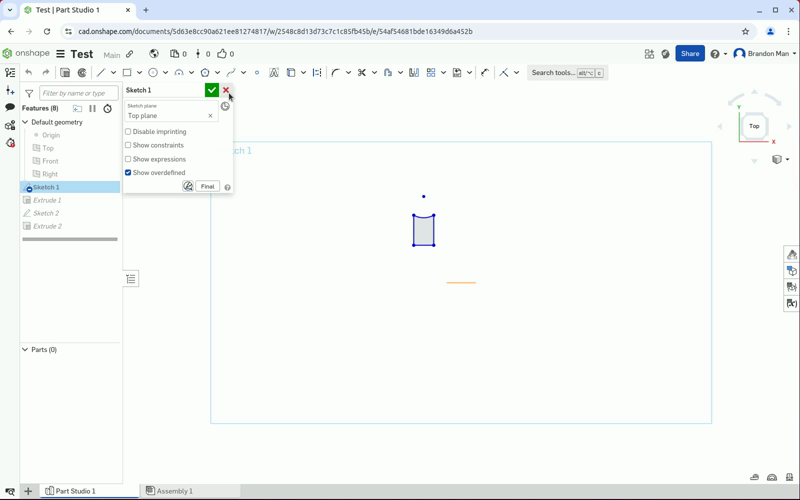
key(shift+s)
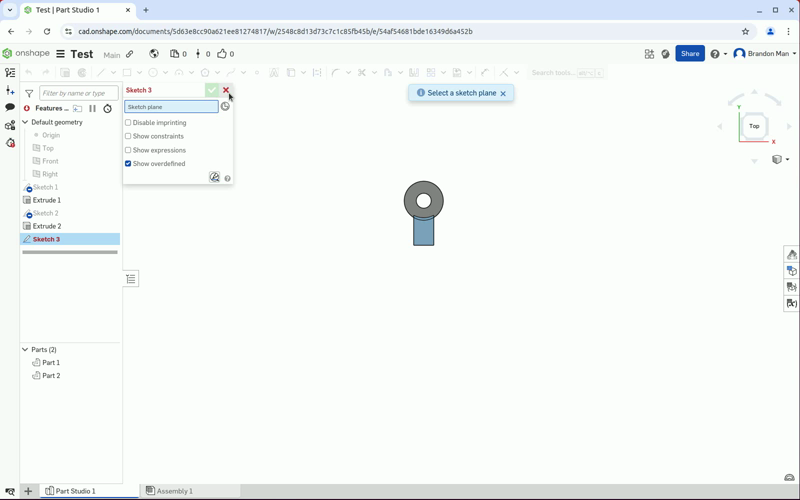
mouse_move(73, 150)
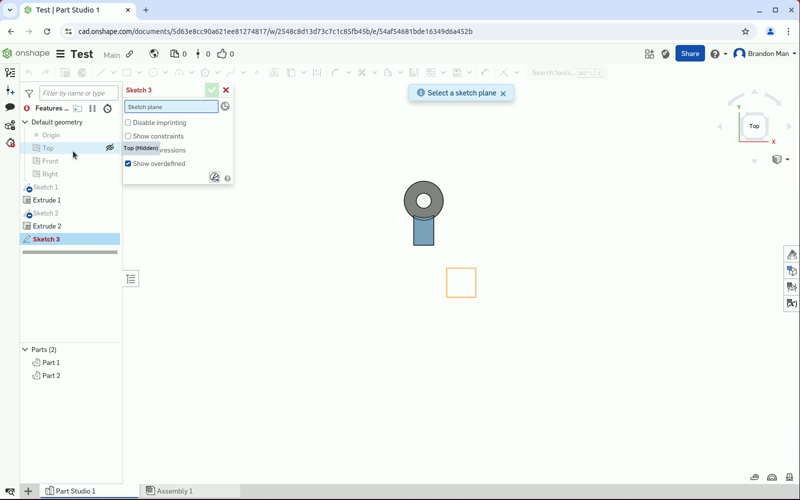
click(73, 150)
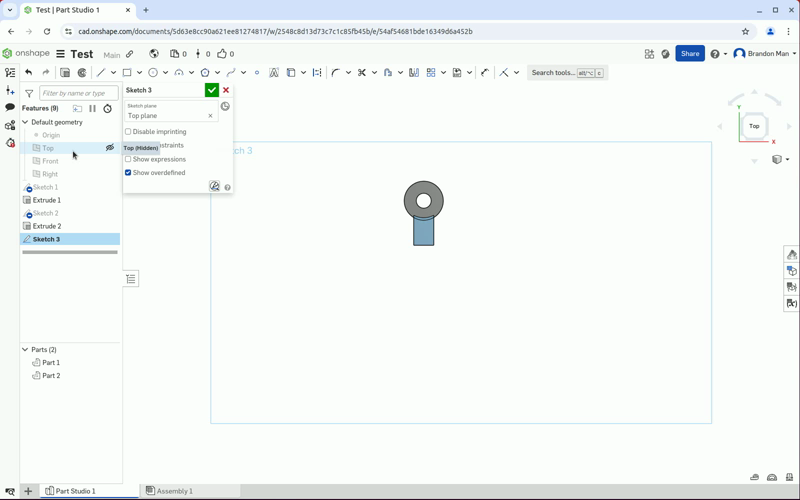
mouse_move(73, 352)
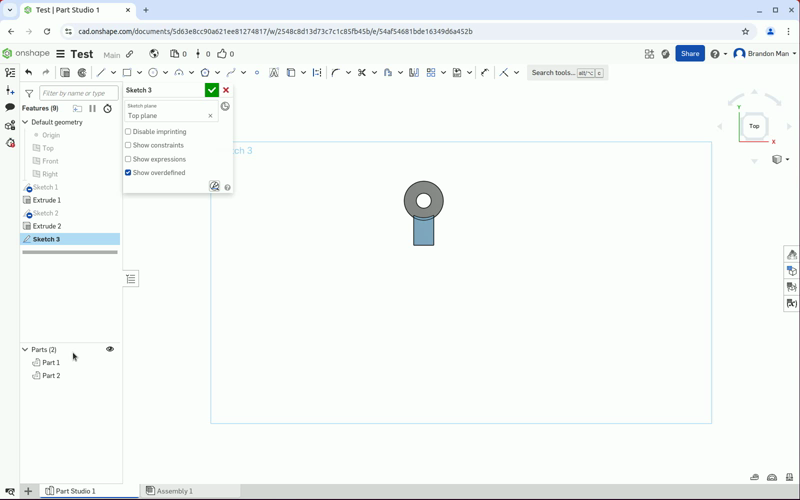
key(y)
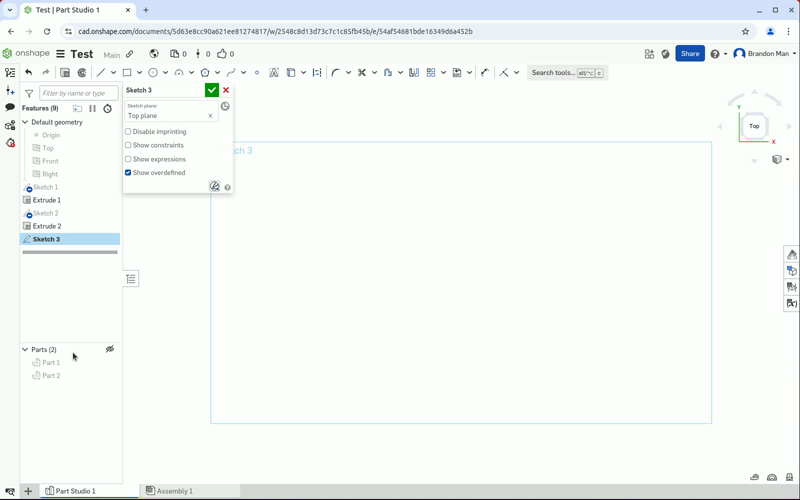
key(l)
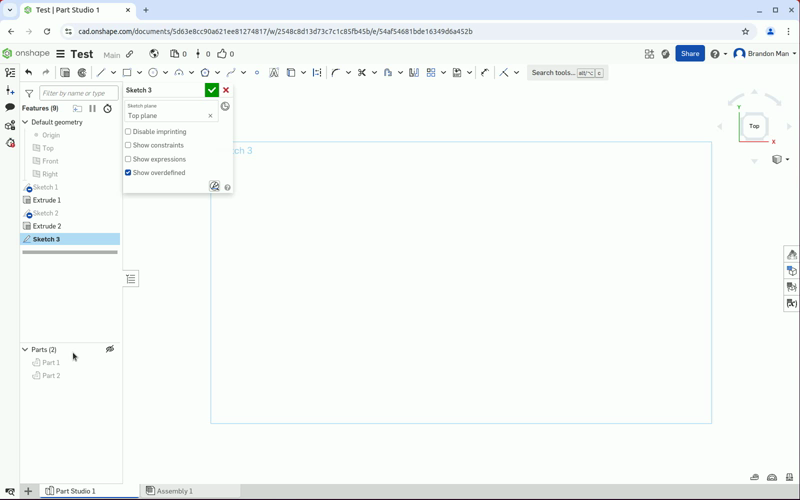
key_down(shift)
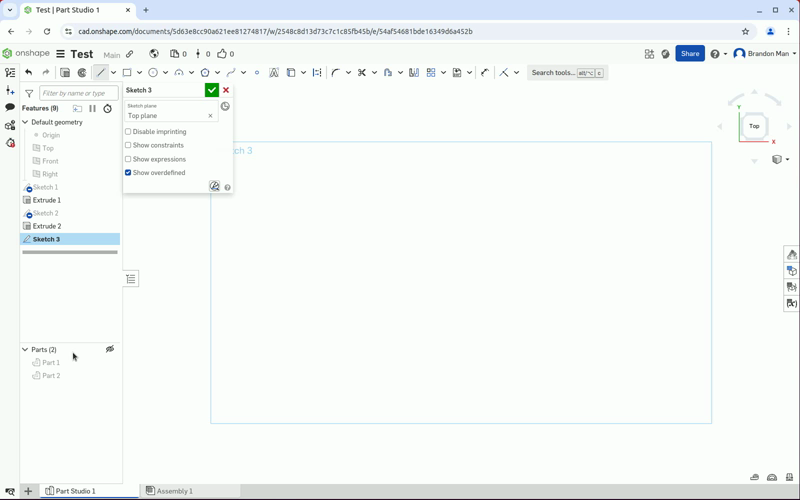
mouse_move(385, 282)
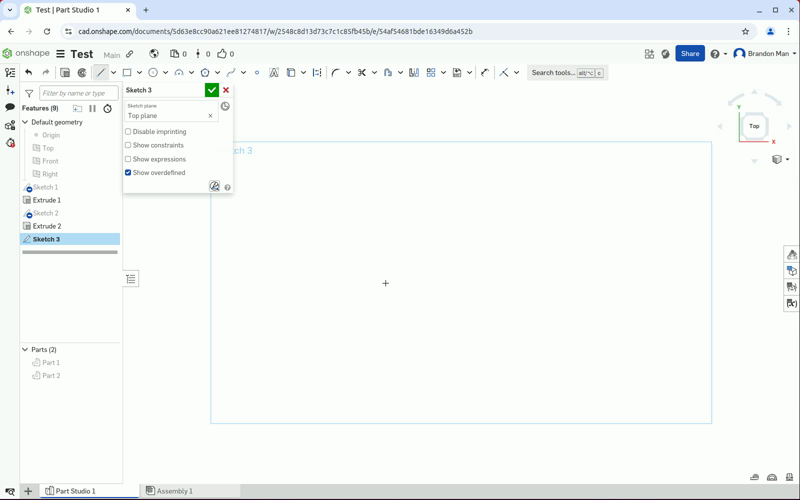
click(385, 282)
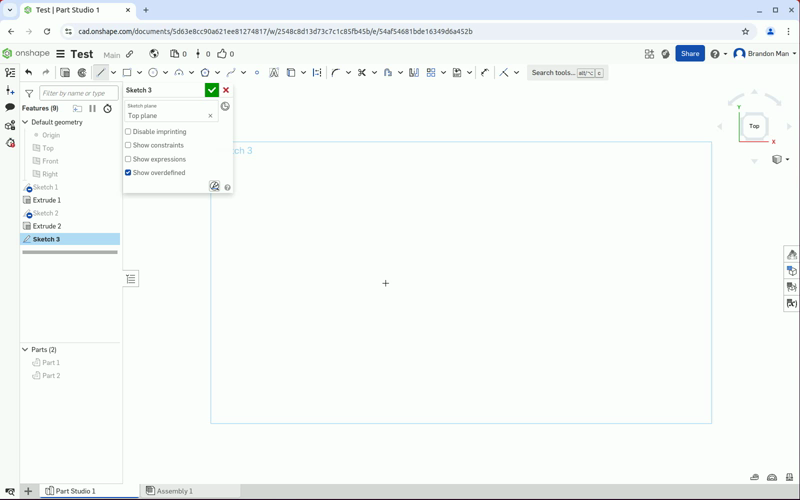
key_up(shift)
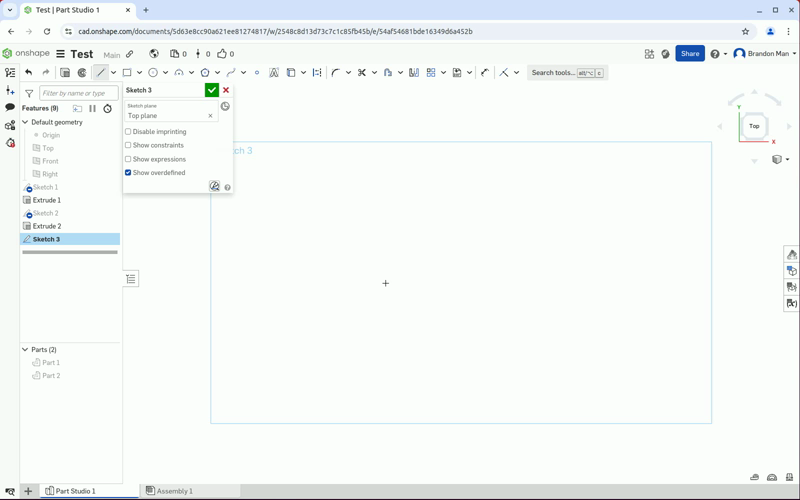
key_down(shift)
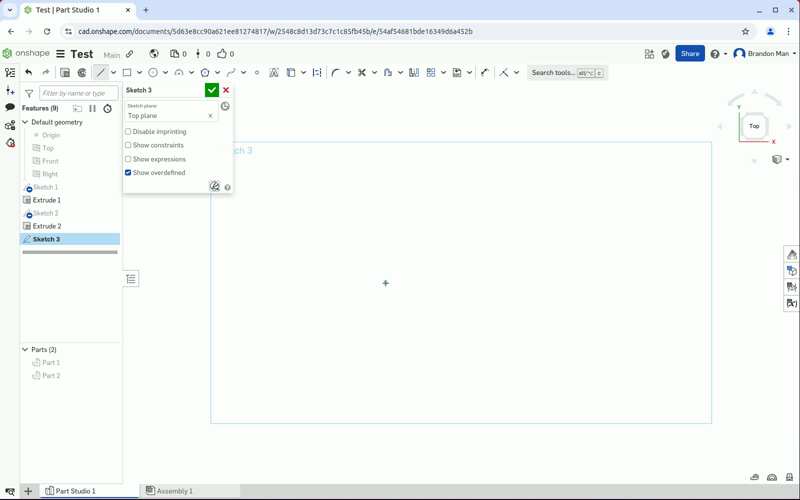
mouse_move(415, 282)
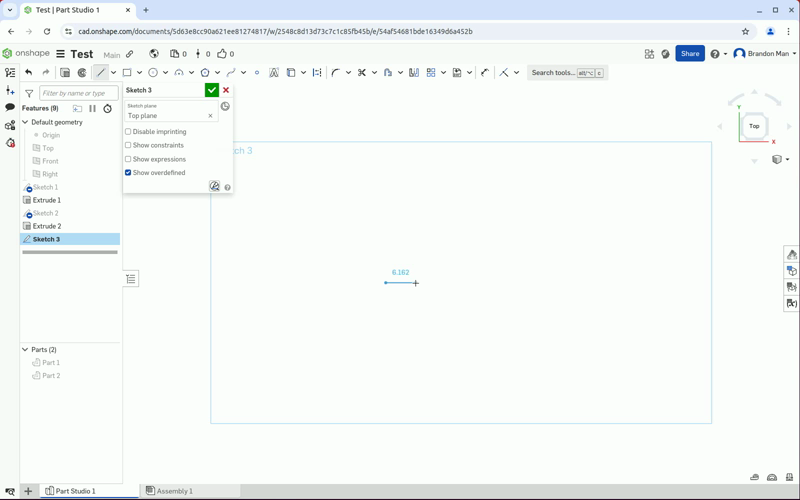
mouse_move(392, 282)
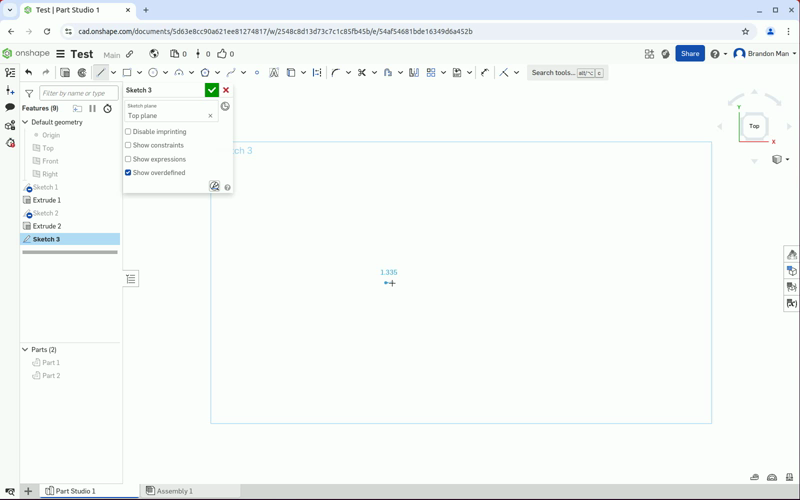
scroll(6)
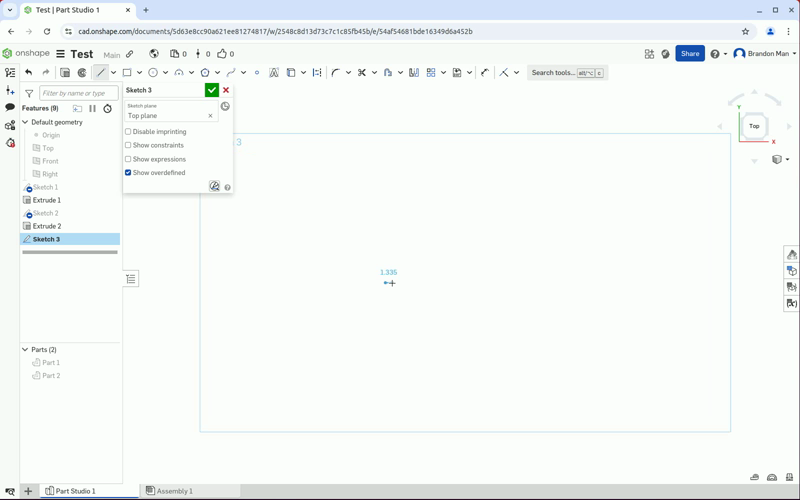
scroll(6)
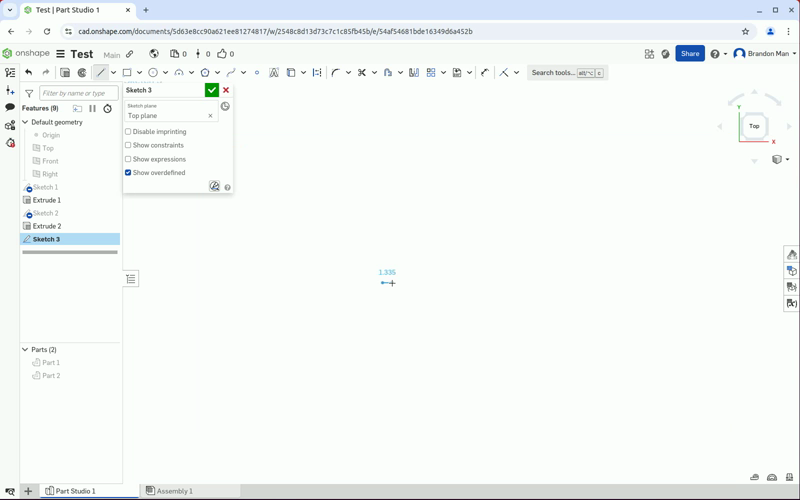
scroll(6)
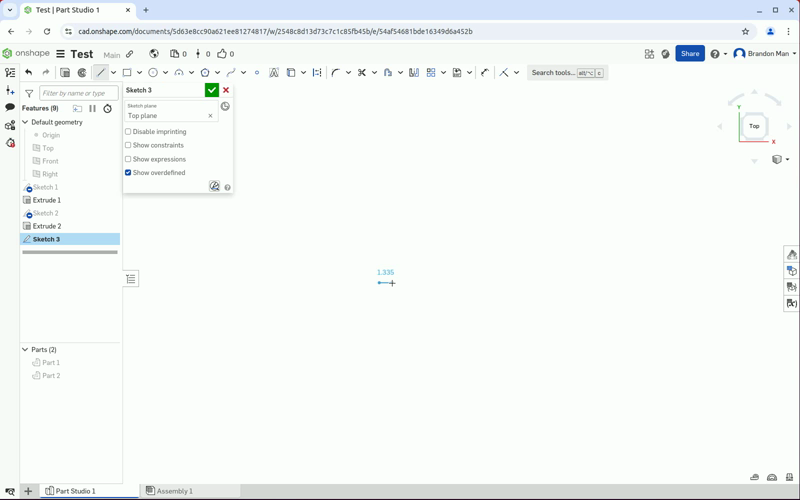
scroll(6)
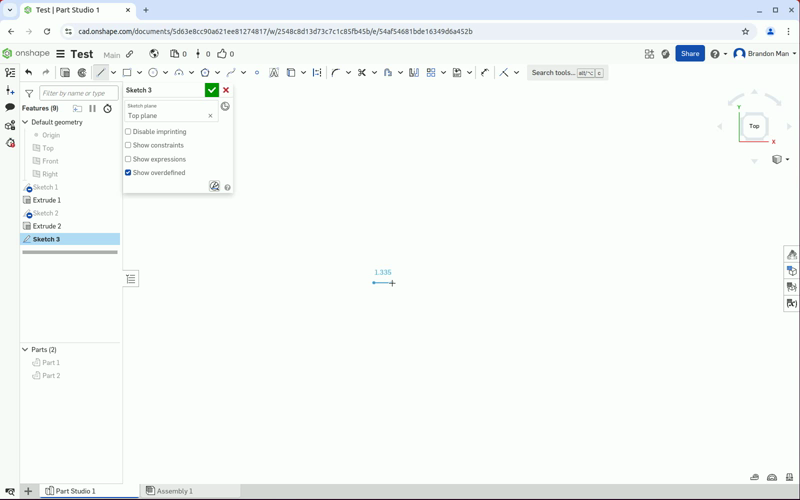
scroll(6)
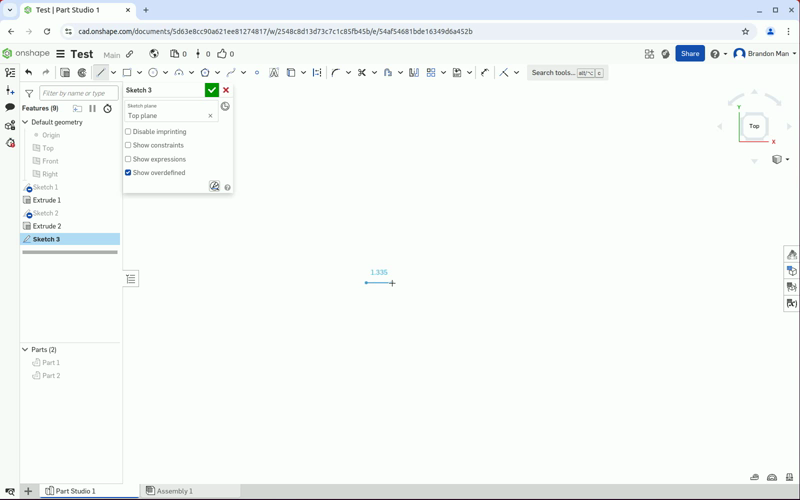
scroll(6)
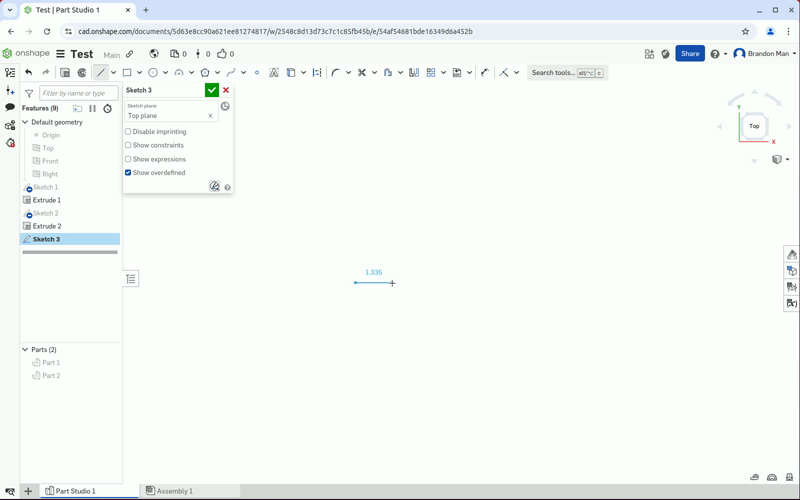
scroll(6)
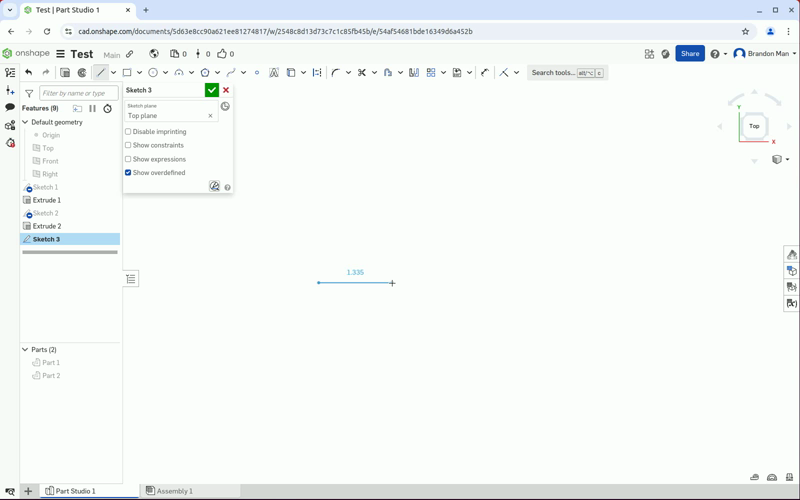
click(392, 282)
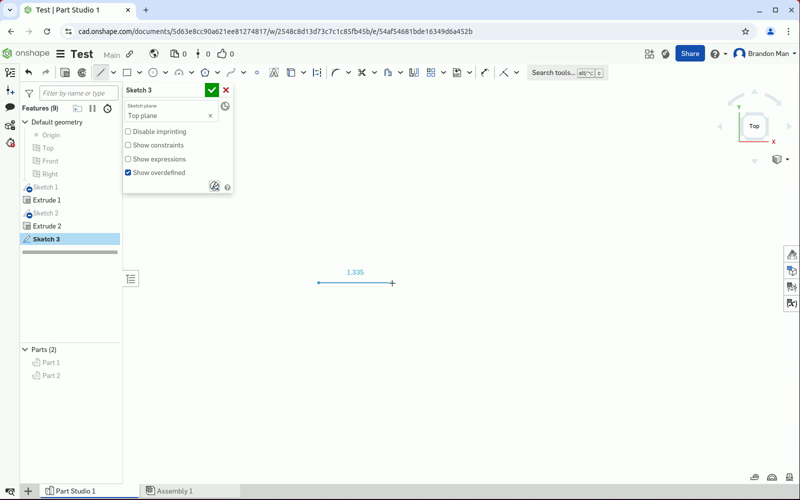
scroll(-6)
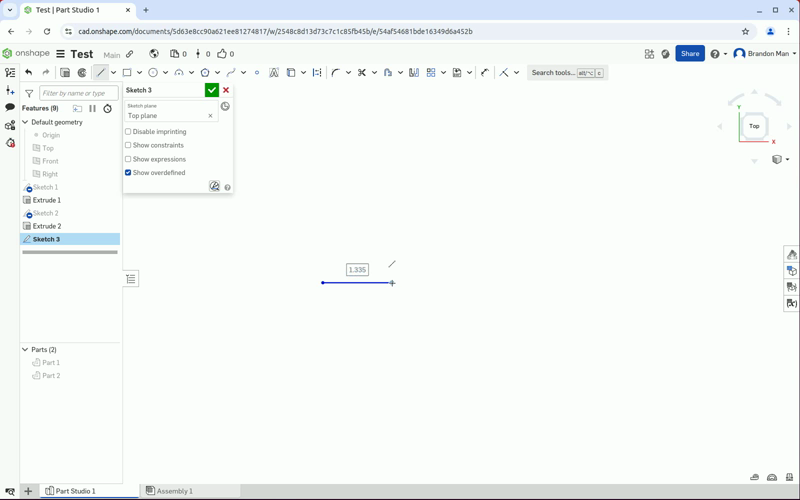
scroll(-6)
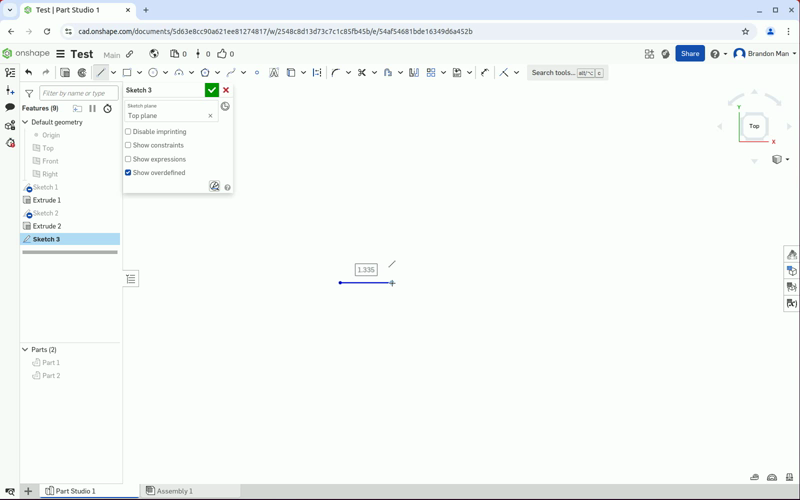
scroll(-6)
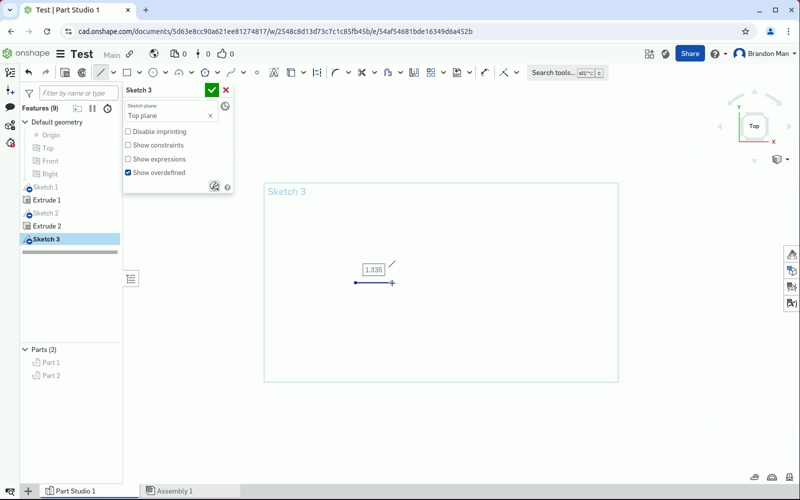
scroll(-6)
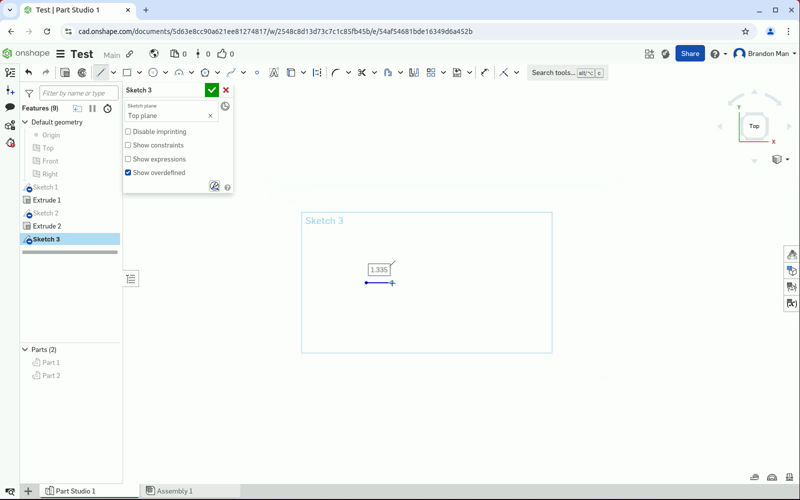
scroll(-6)
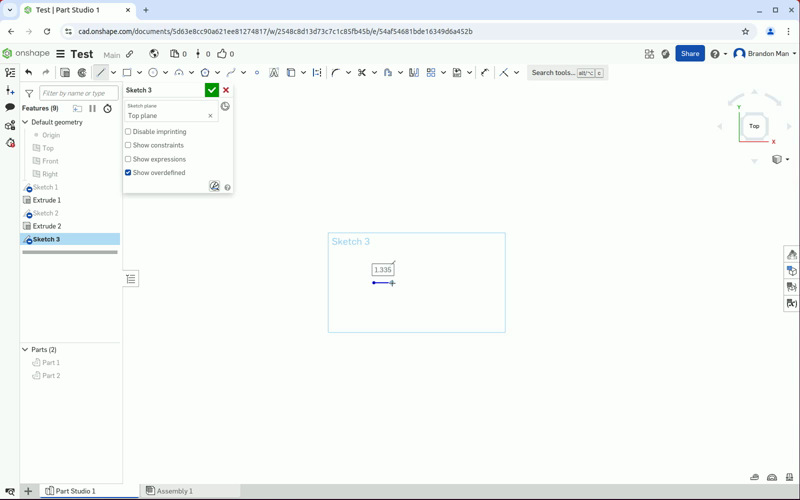
scroll(-6)
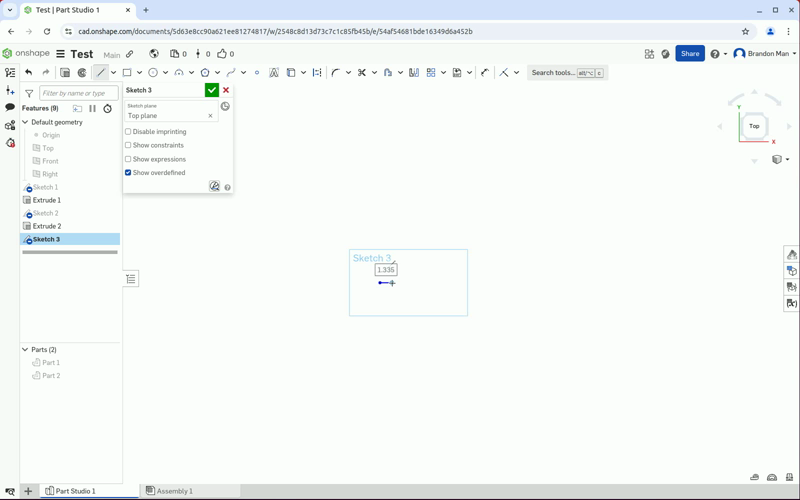
scroll(-6)
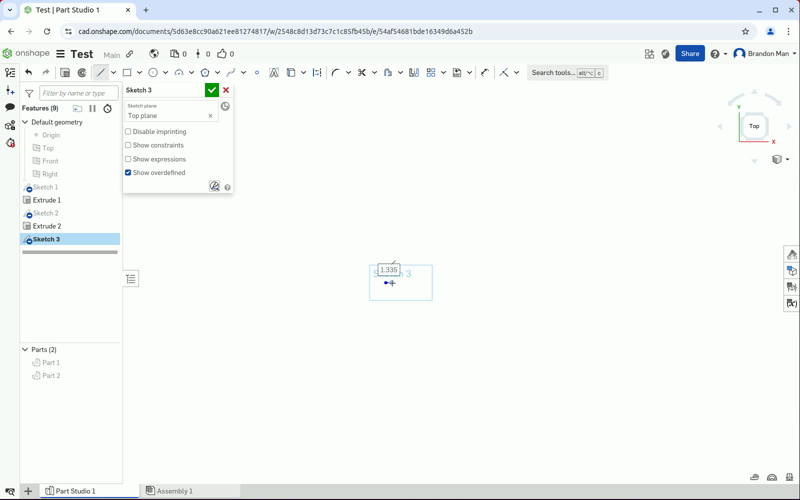
key_up(shift)
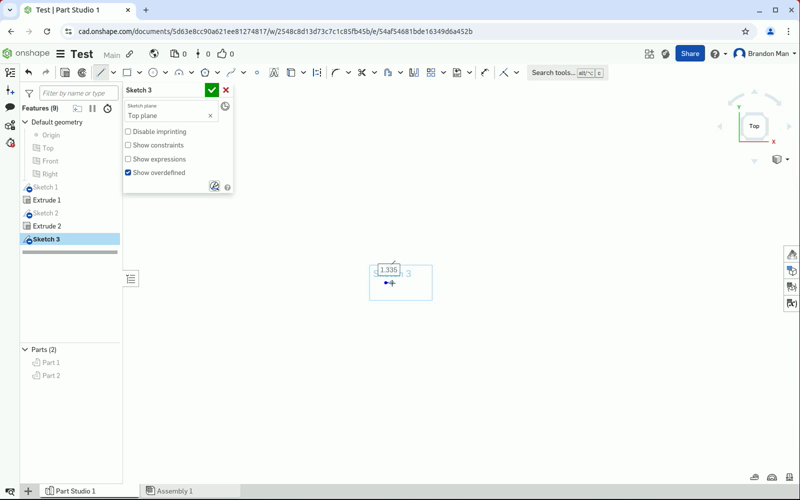
key_down(shift)
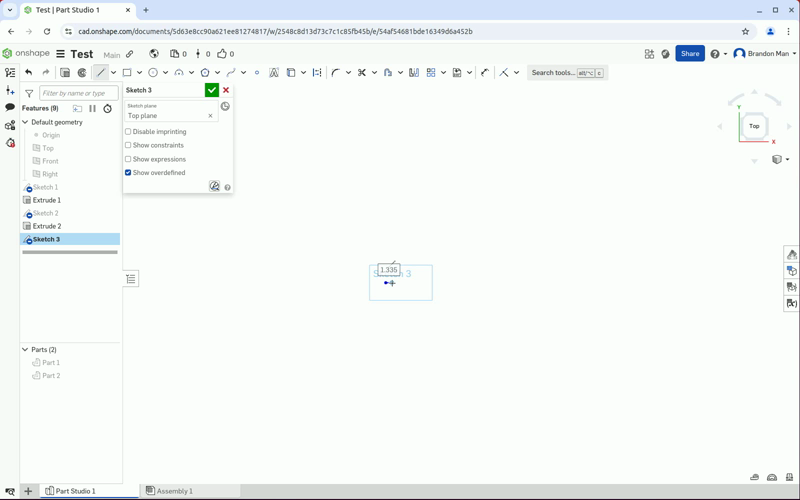
mouse_move(422, 282)
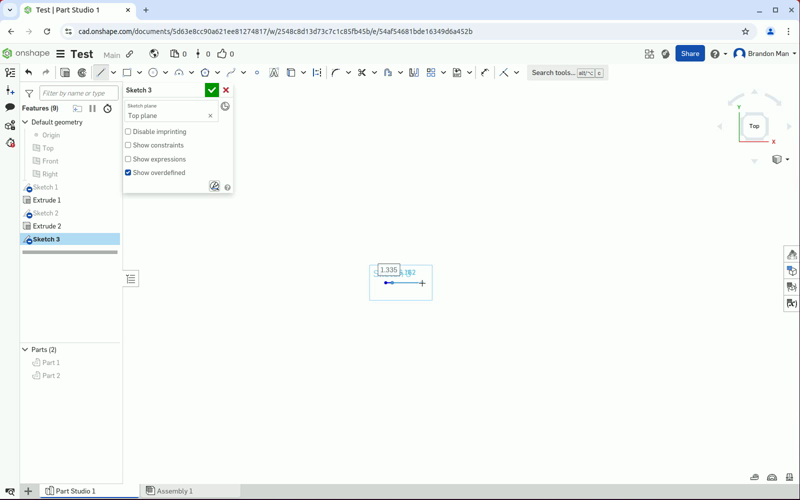
mouse_move(392, 254)
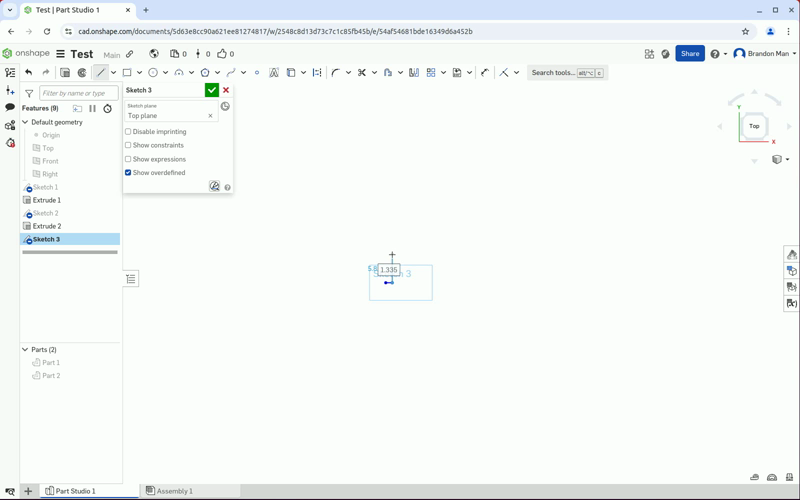
click(392, 254)
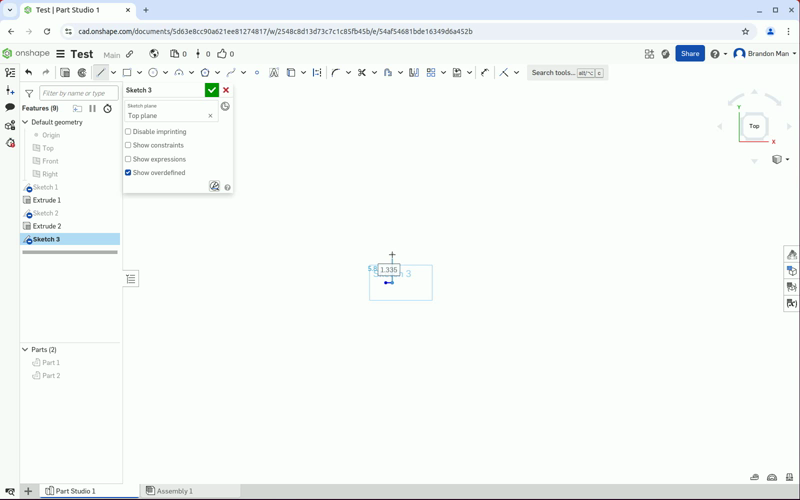
key_up(shift)
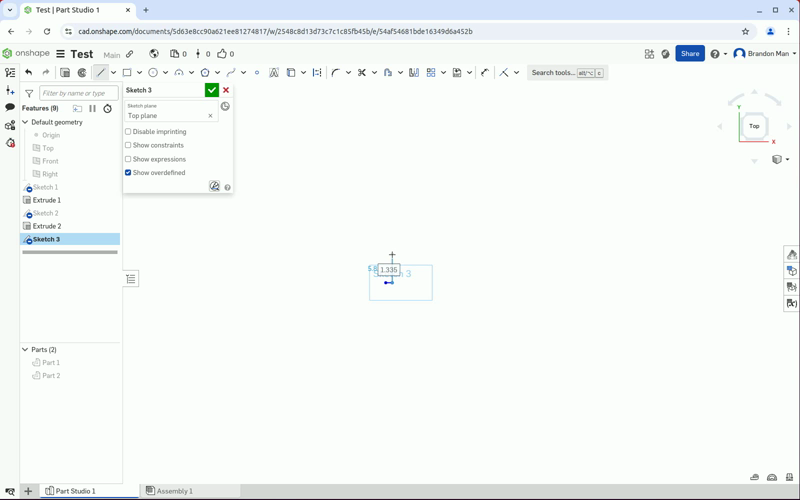
key_down(shift)
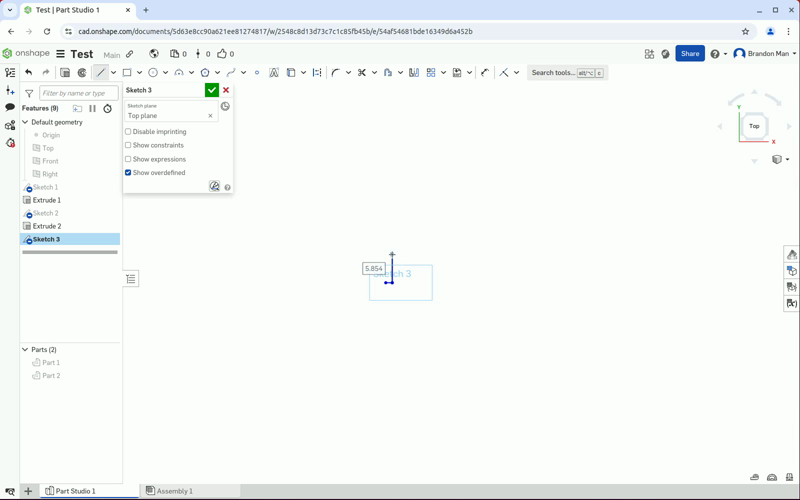
mouse_move(422, 254)
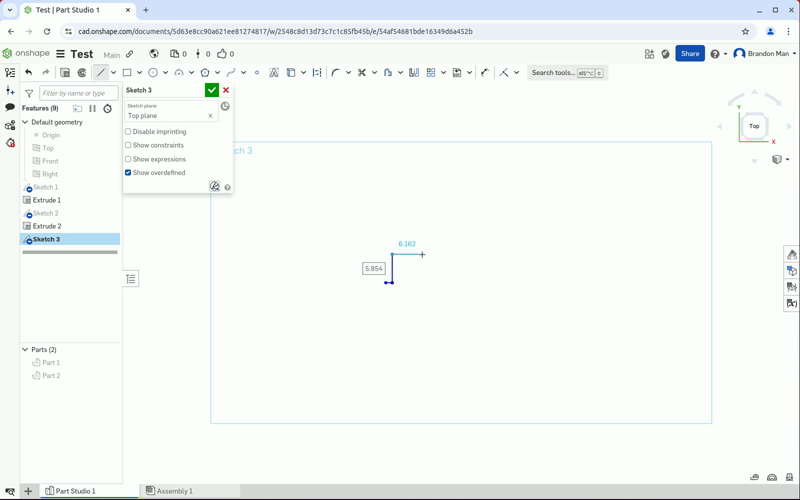
mouse_move(417, 254)
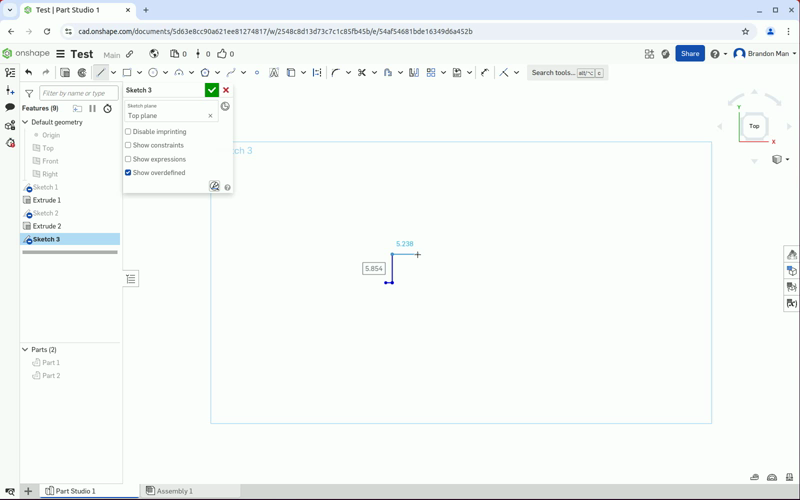
click(417, 254)
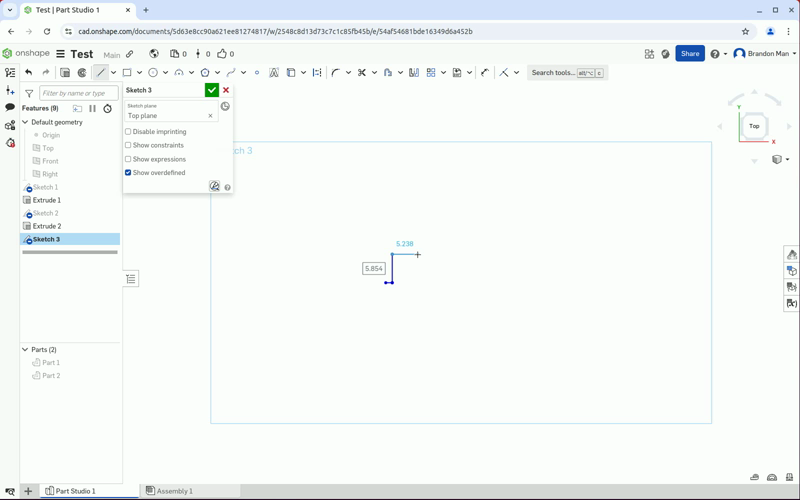
key_up(shift)
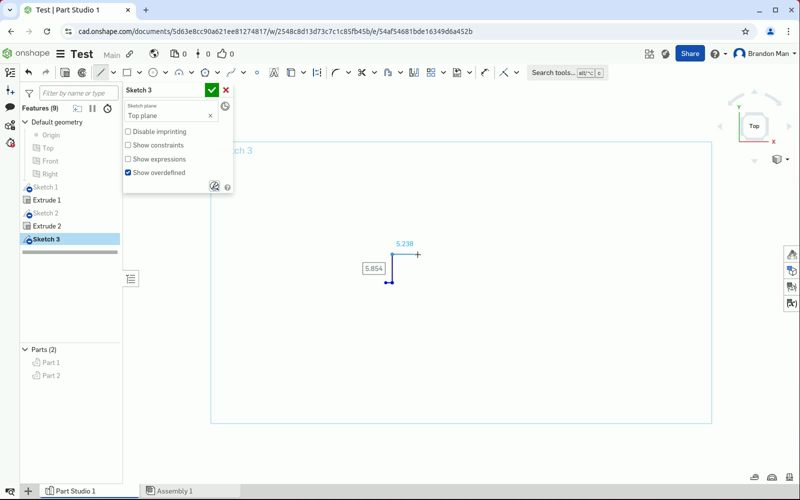
key_down(shift)
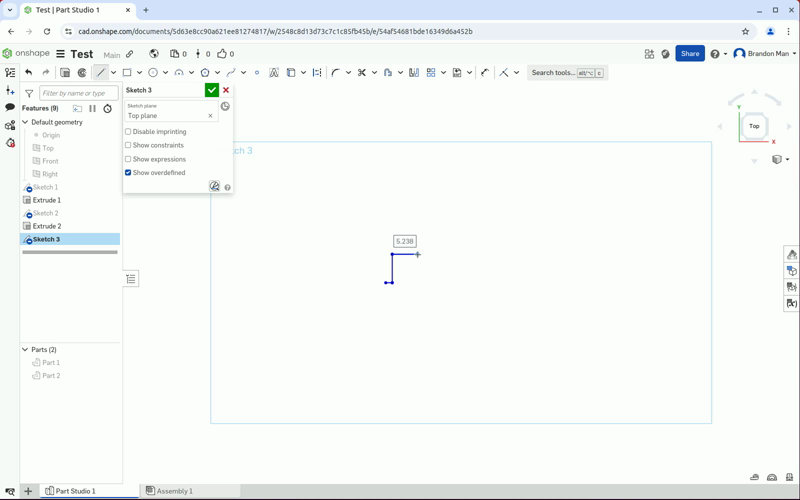
mouse_move(447, 254)
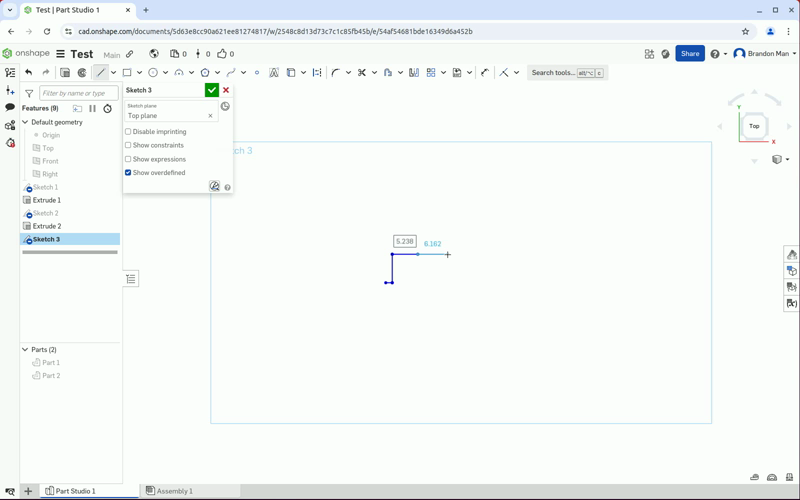
mouse_move(417, 282)
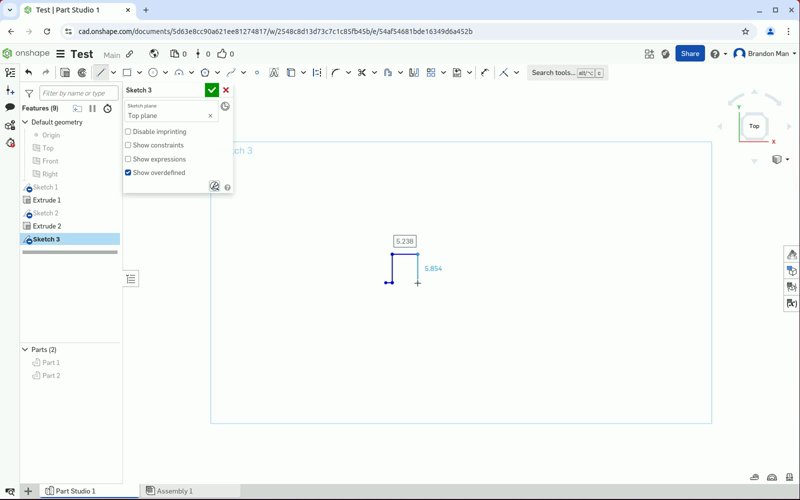
click(417, 282)
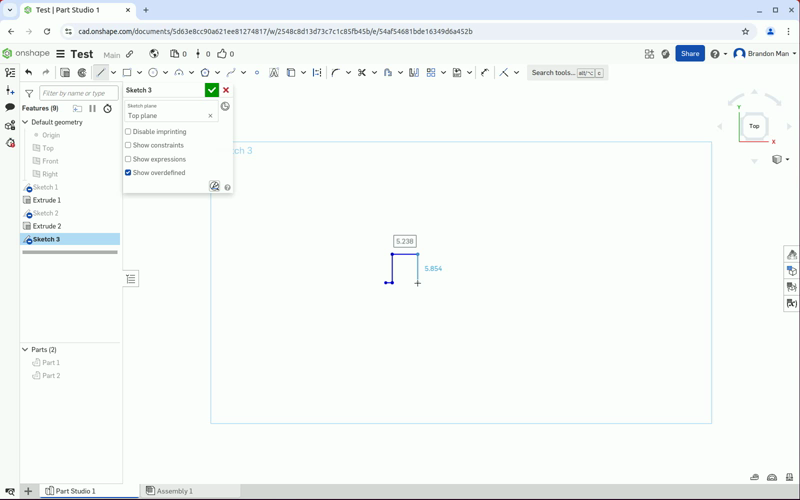
key_up(shift)
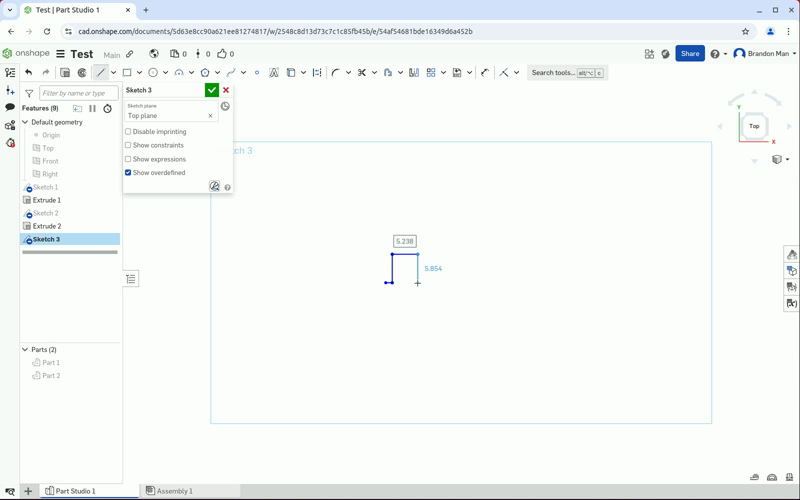
key_down(shift)
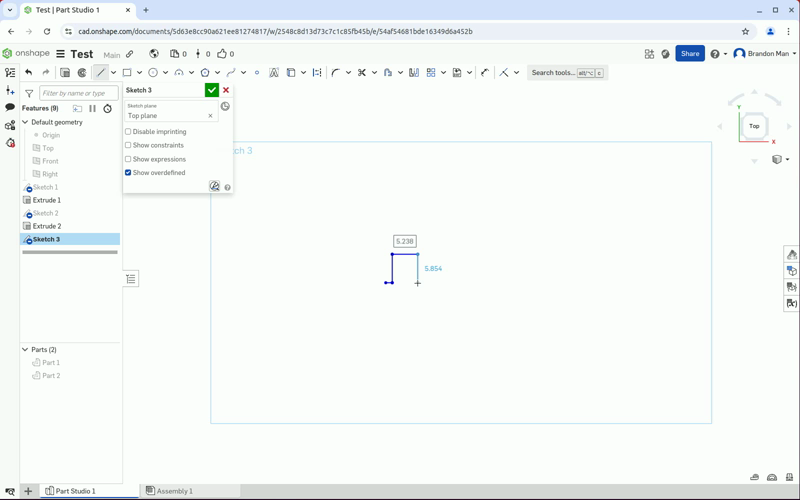
mouse_move(447, 282)
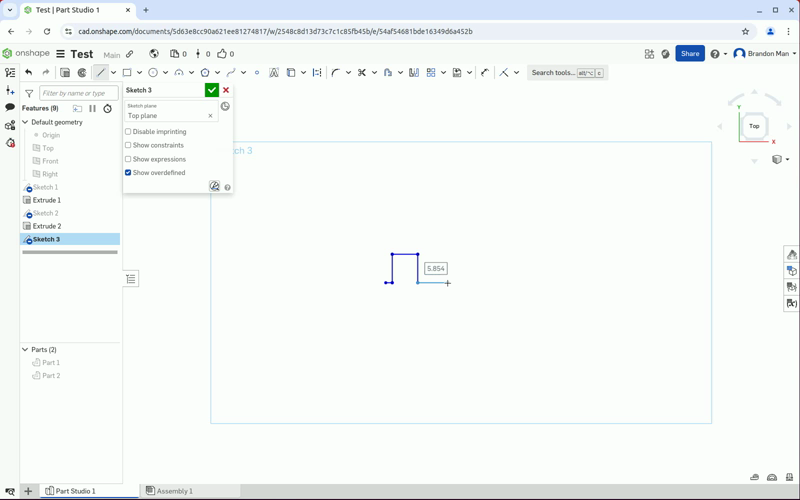
mouse_move(429, 282)
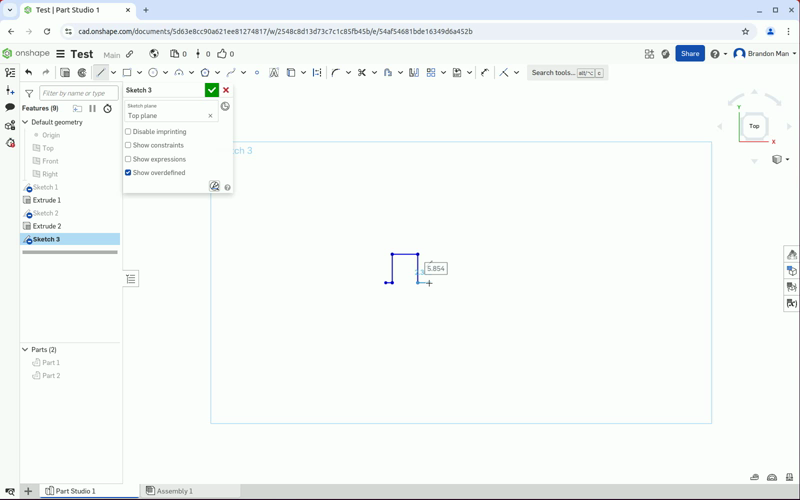
click(429, 282)
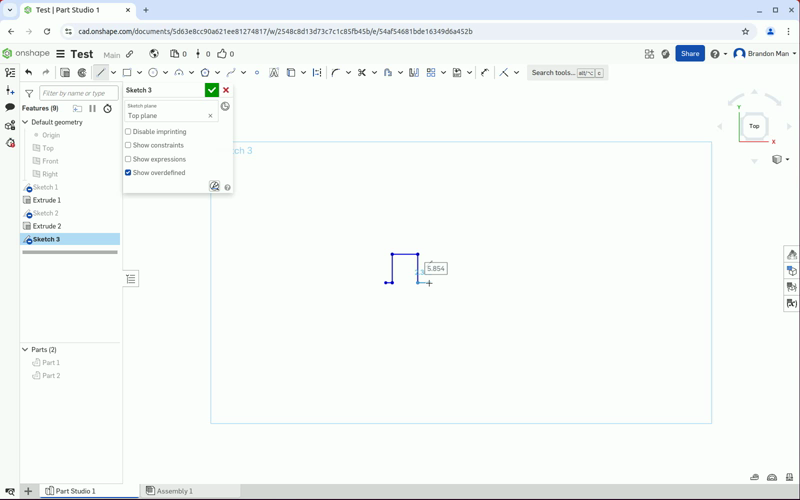
key_up(shift)
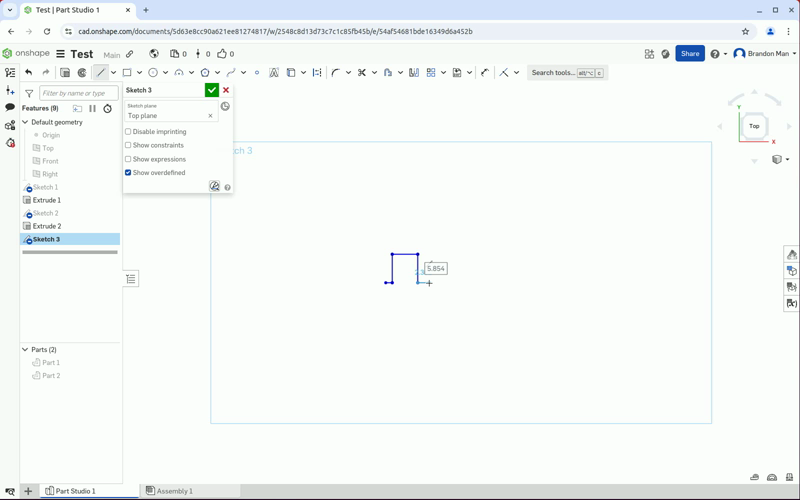
key_down(shift)
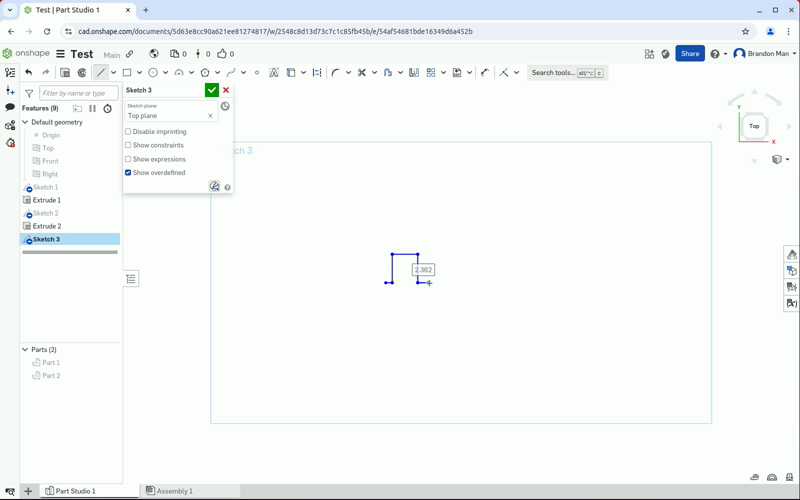
mouse_move(459, 282)
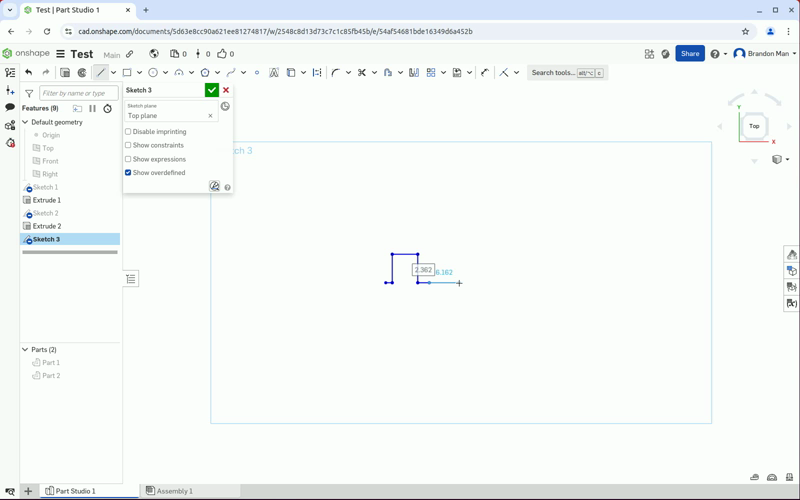
mouse_move(429, 254)
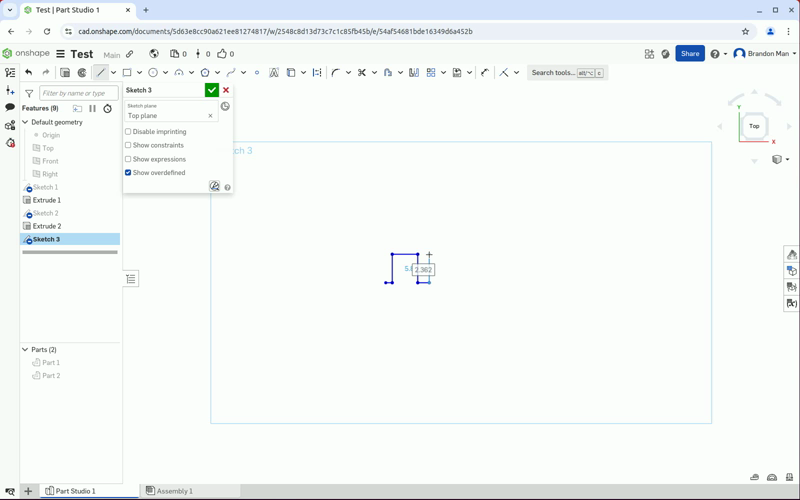
click(429, 254)
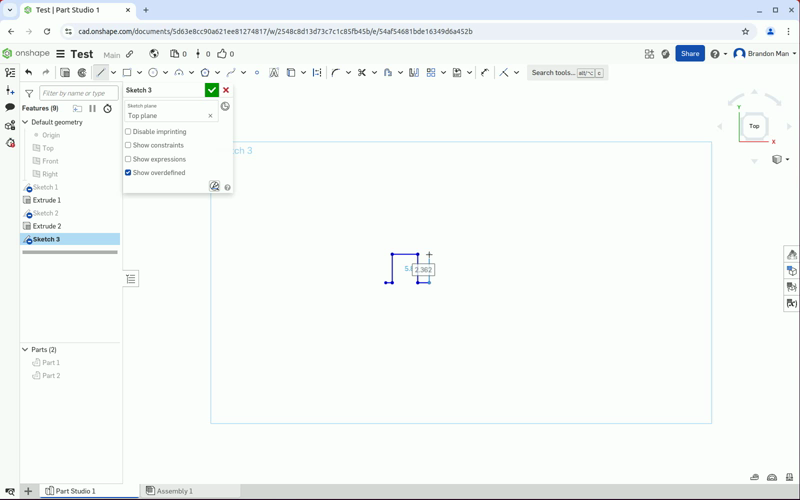
key_up(shift)
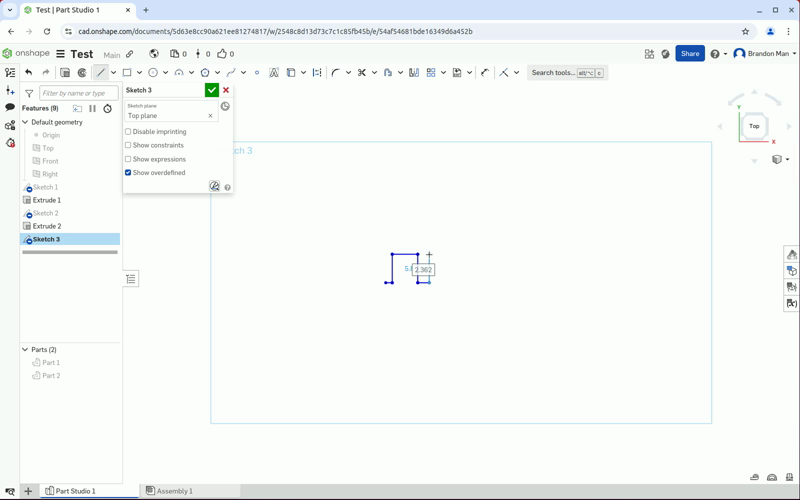
key_down(shift)
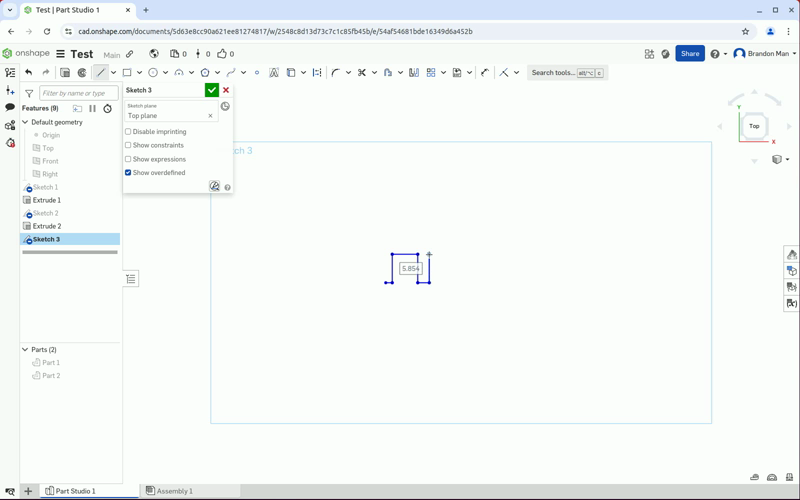
mouse_move(459, 254)
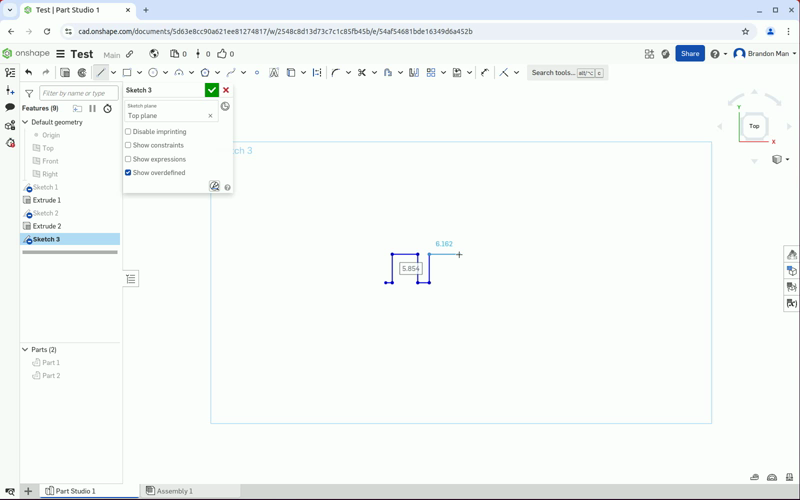
mouse_move(454, 254)
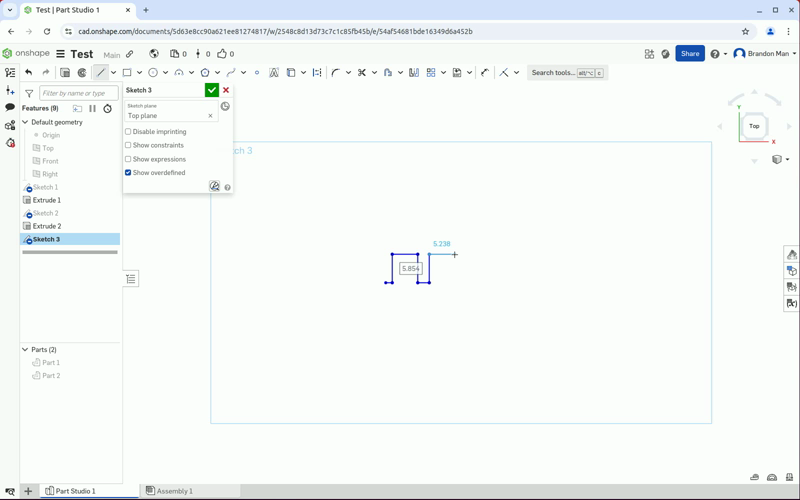
click(454, 254)
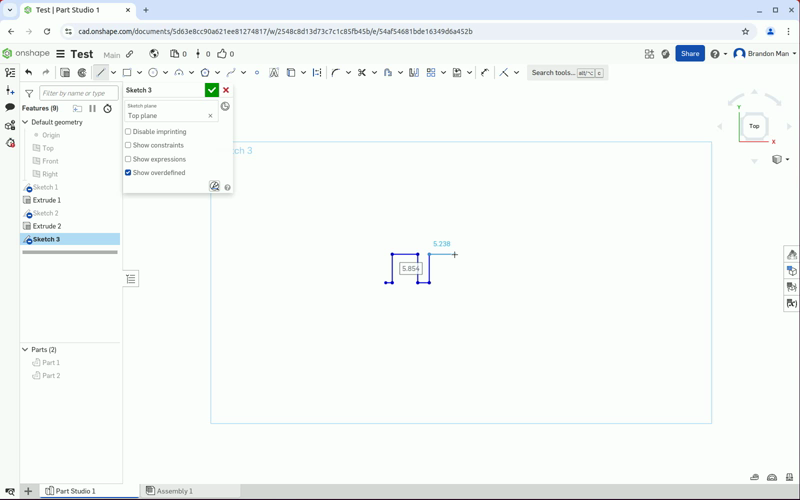
key_up(shift)
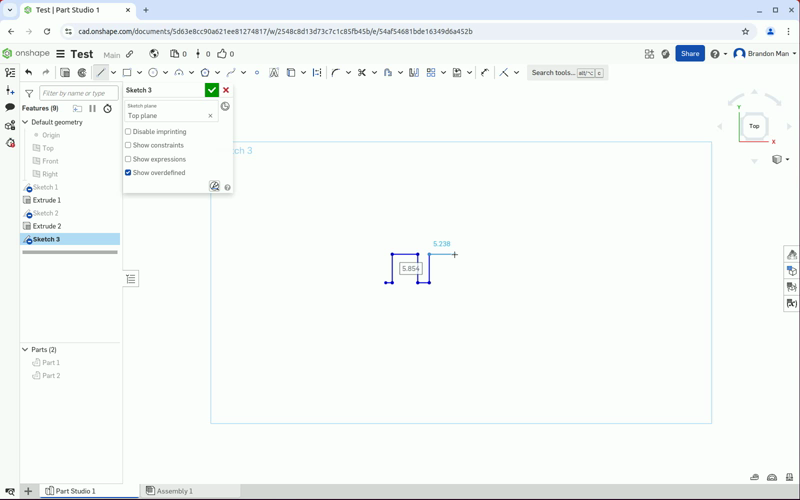
key_down(shift)
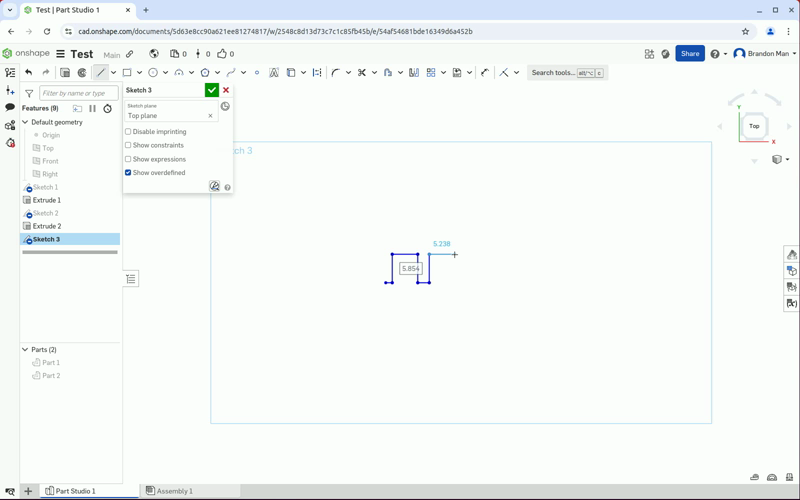
mouse_move(484, 254)
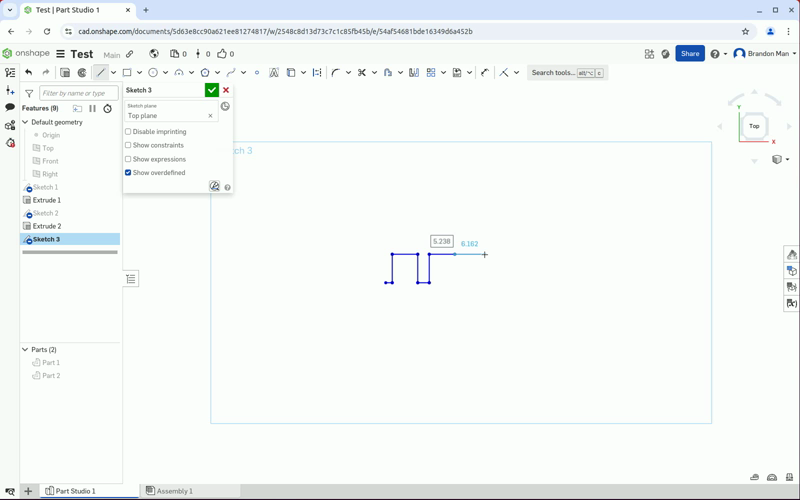
mouse_move(454, 282)
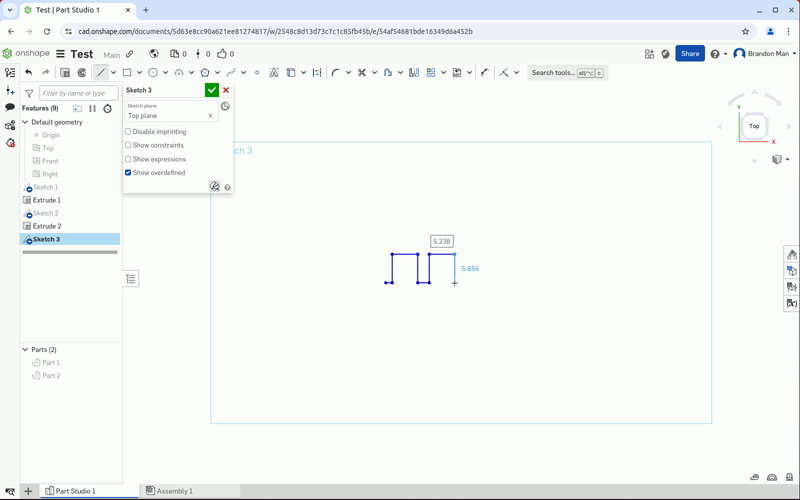
click(454, 282)
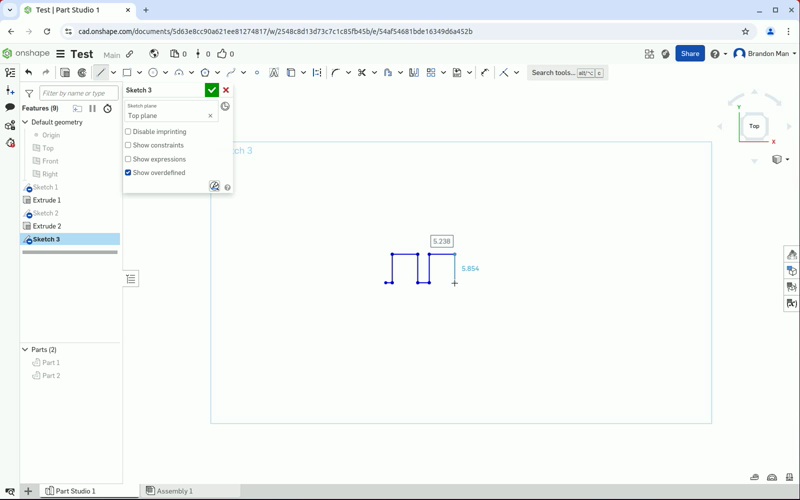
key_up(shift)
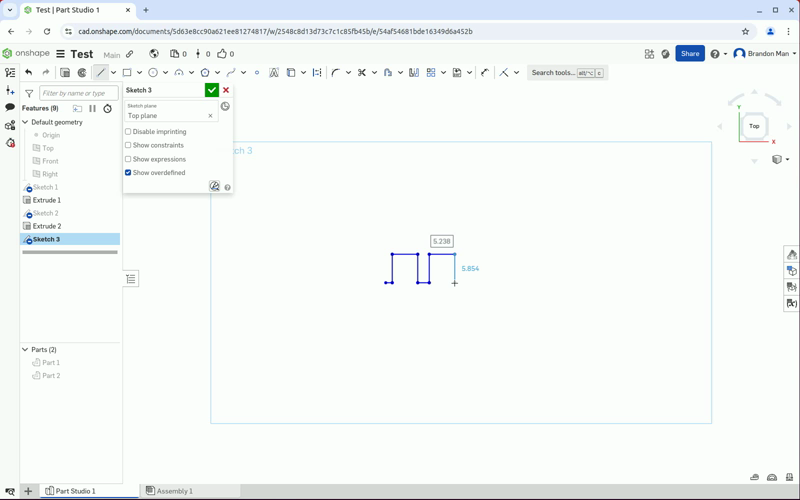
key_down(shift)
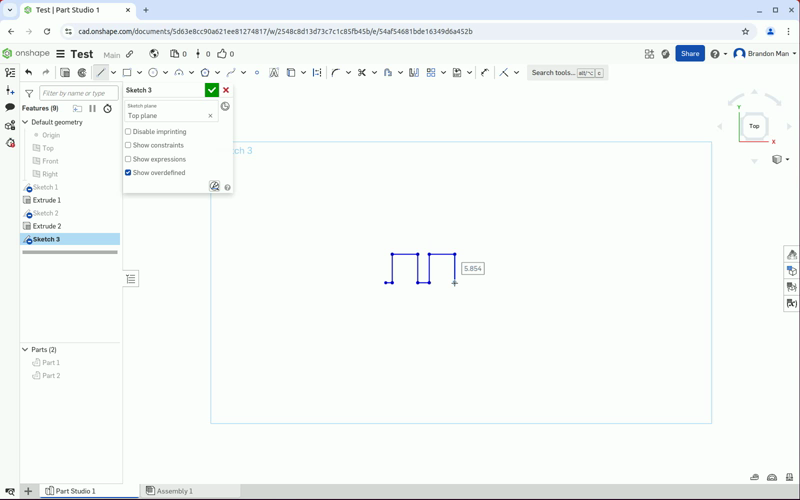
mouse_move(484, 282)
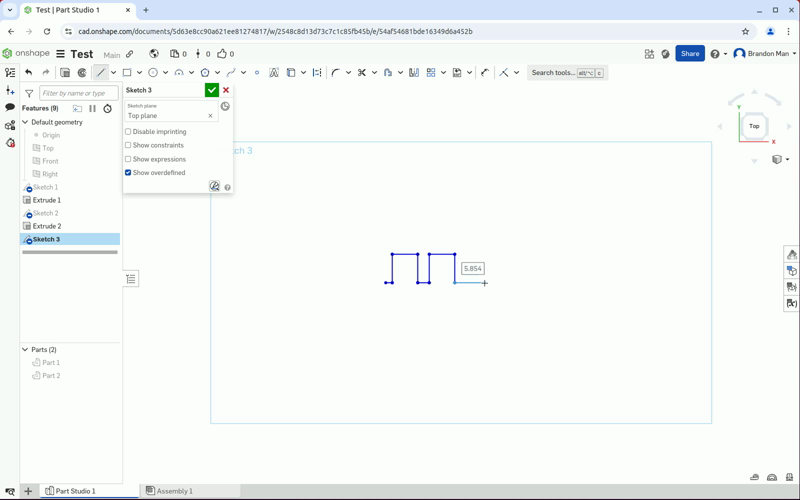
mouse_move(461, 282)
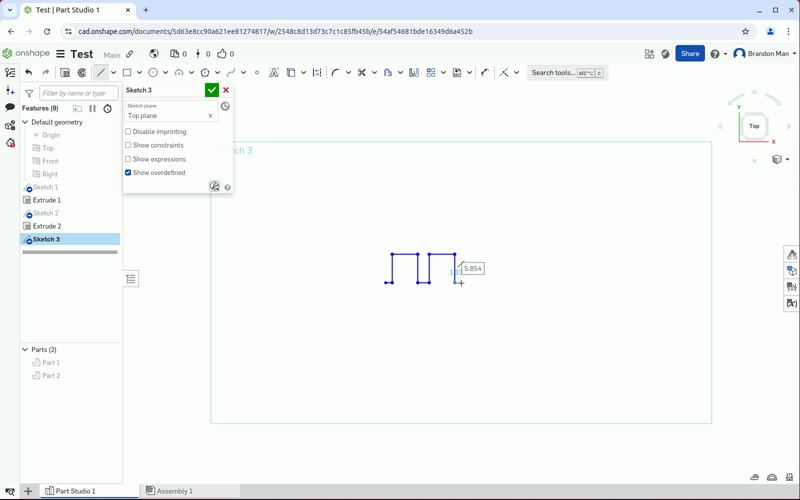
scroll(6)
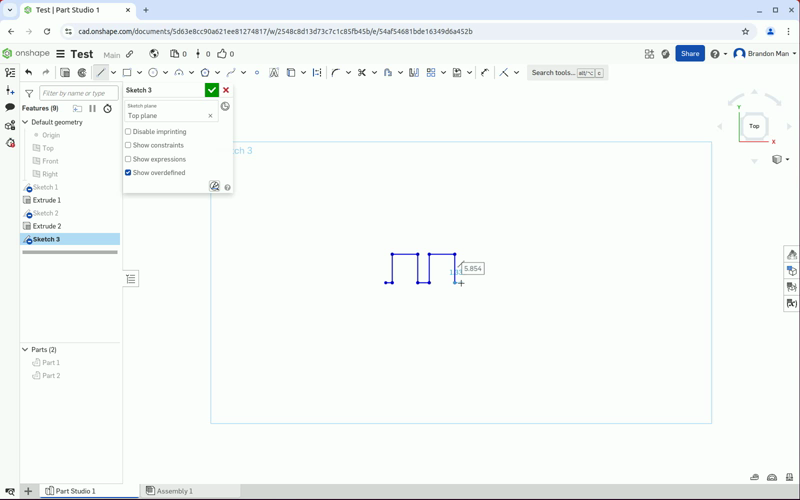
scroll(6)
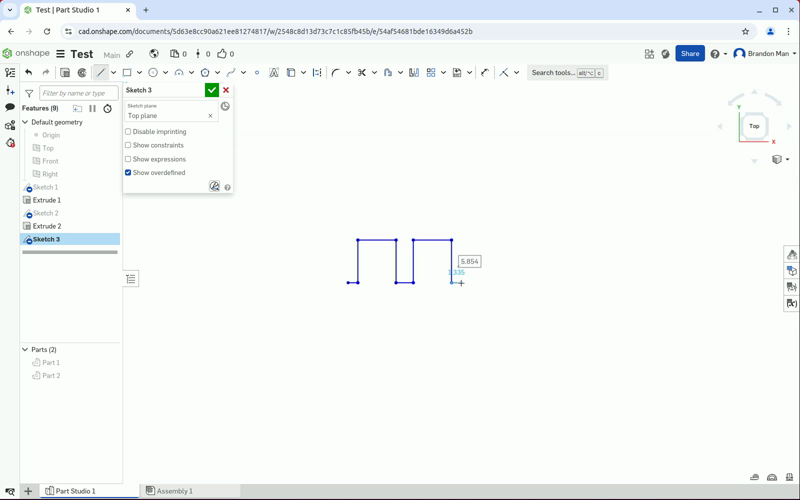
scroll(6)
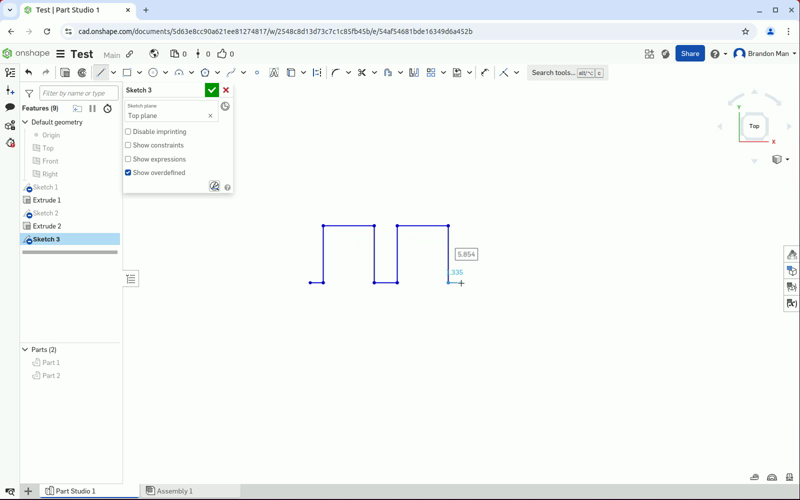
scroll(6)
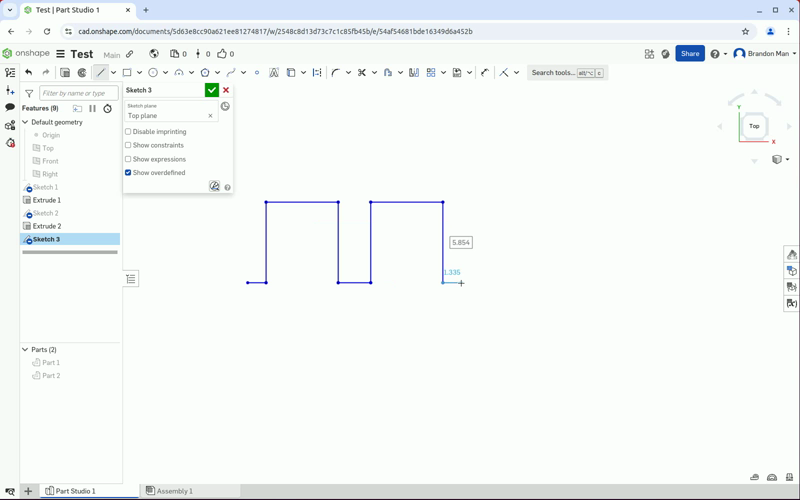
scroll(6)
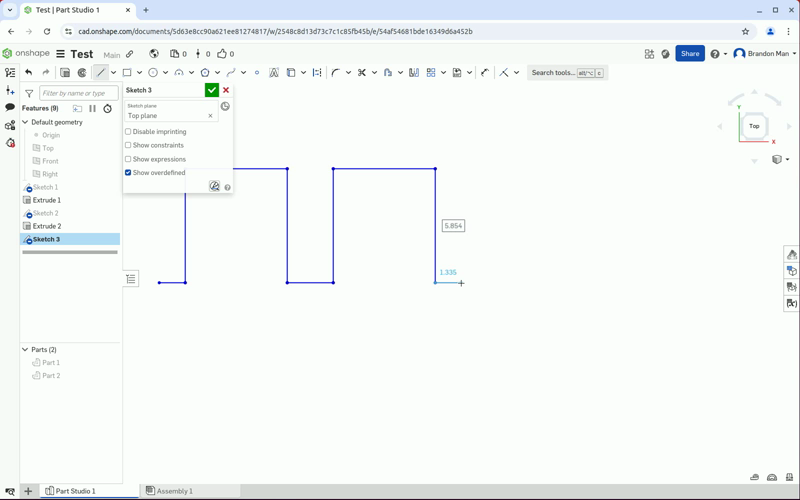
scroll(6)
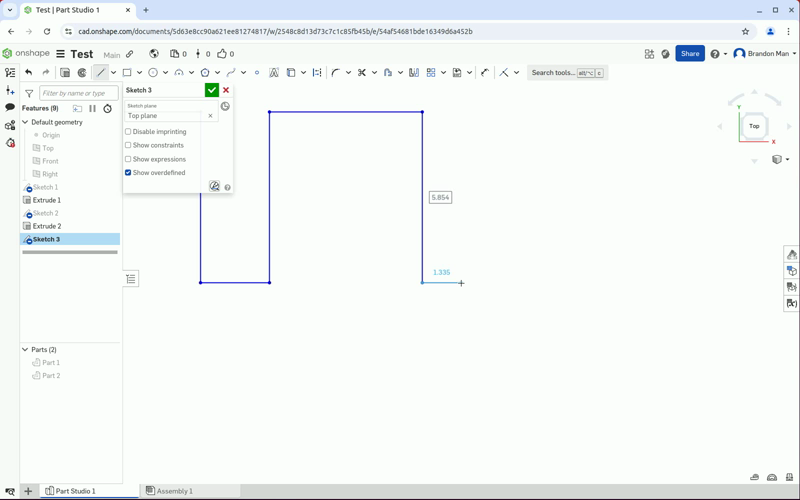
scroll(6)
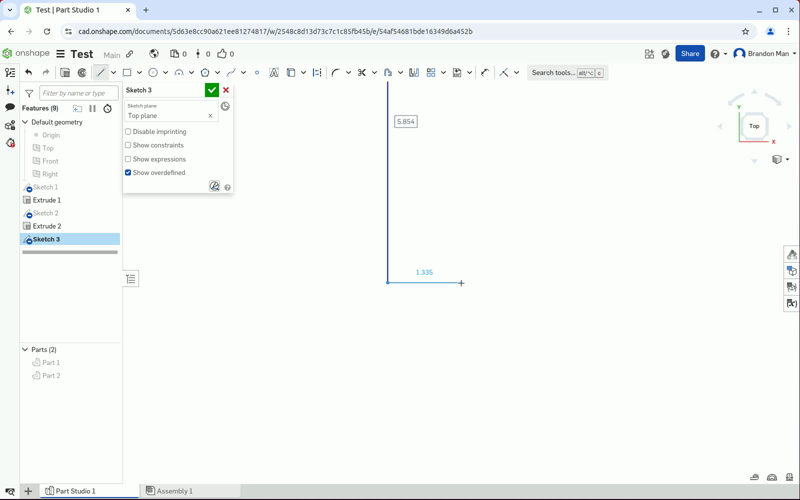
click(461, 282)
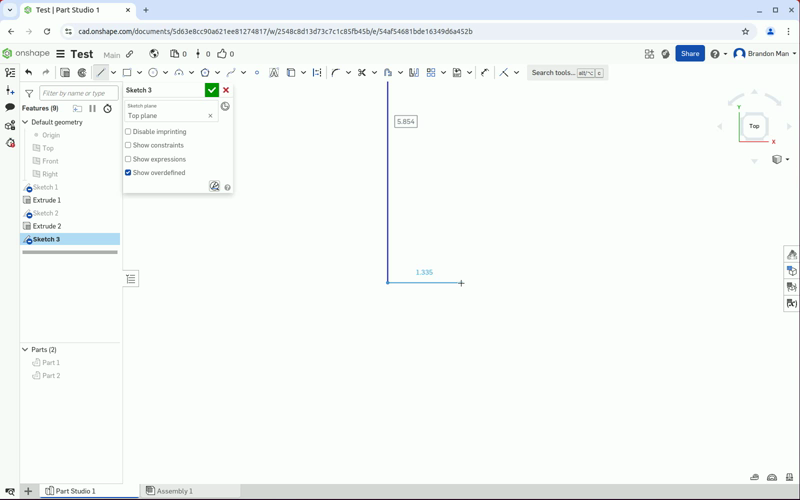
scroll(-6)
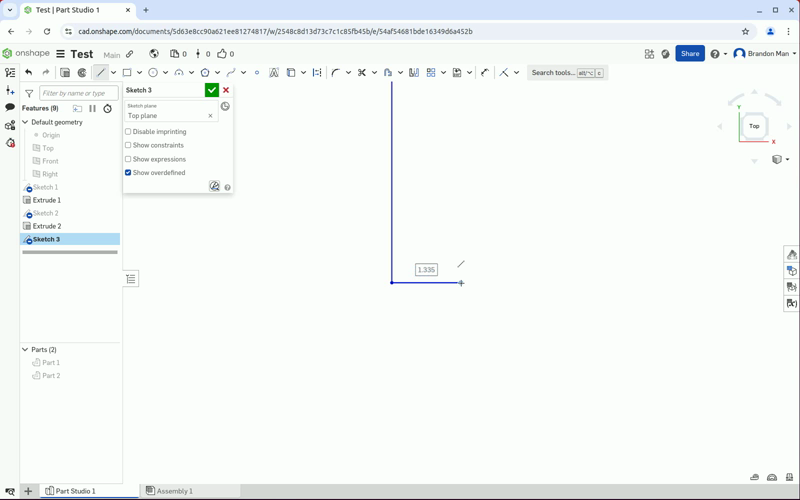
scroll(-6)
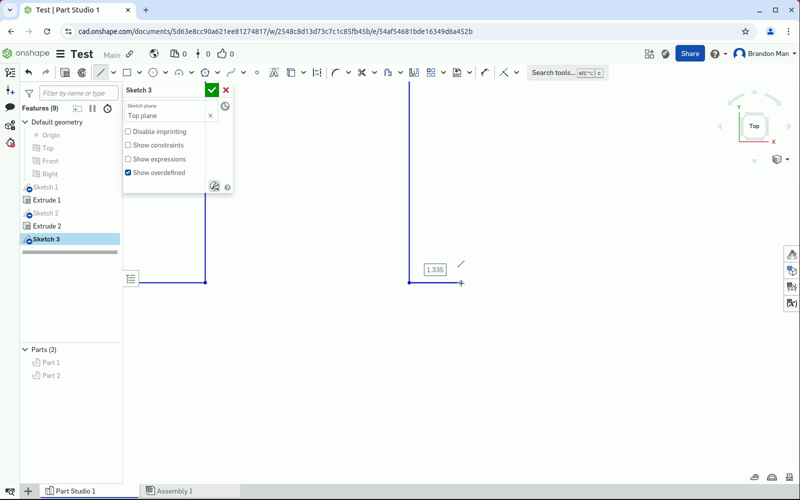
scroll(-6)
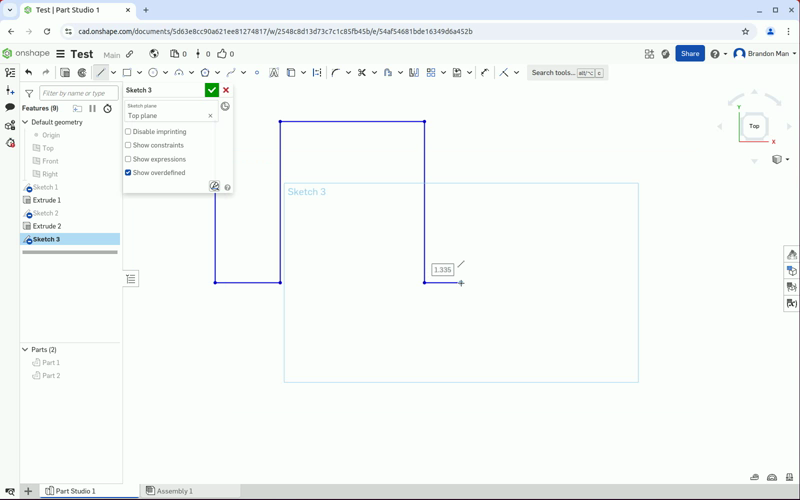
scroll(-6)
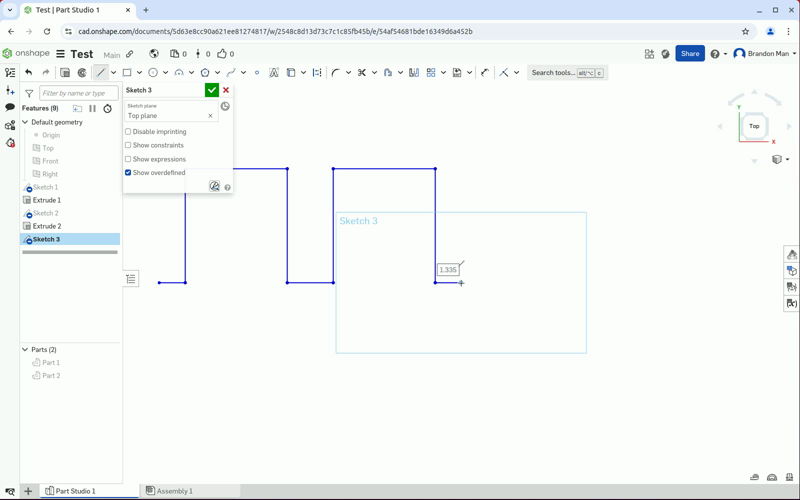
scroll(-6)
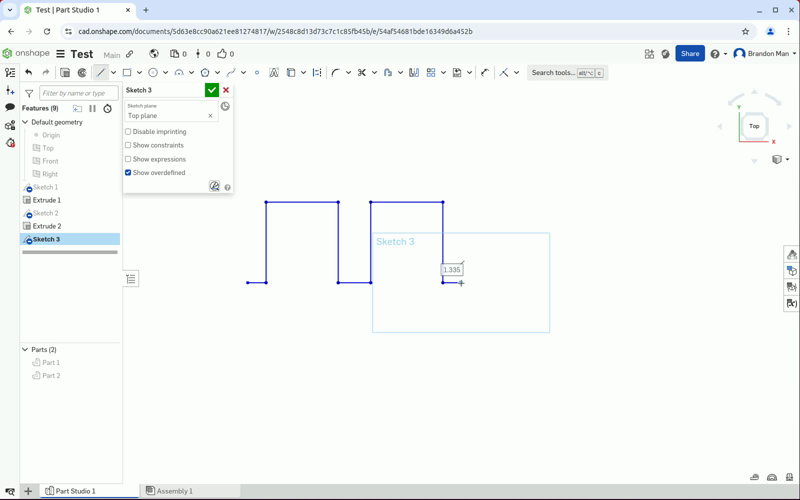
scroll(-6)
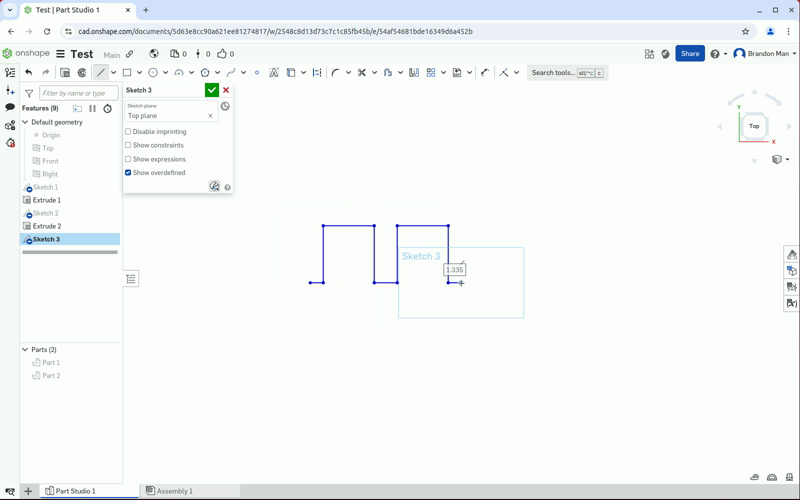
scroll(-6)
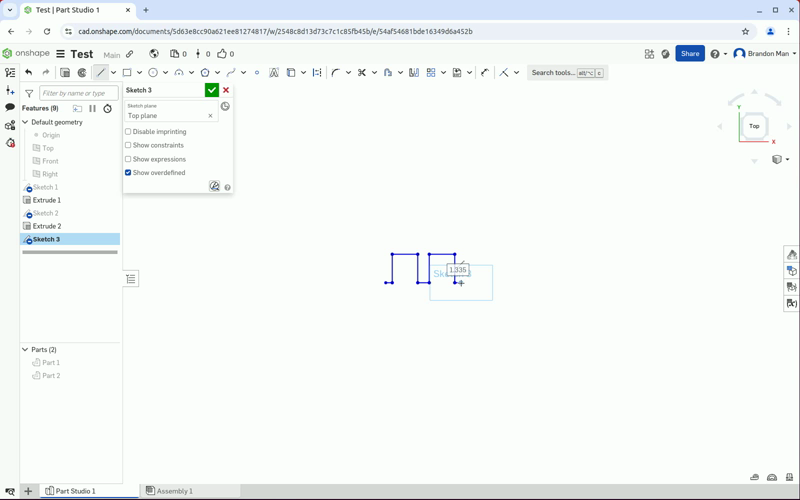
key_up(shift)
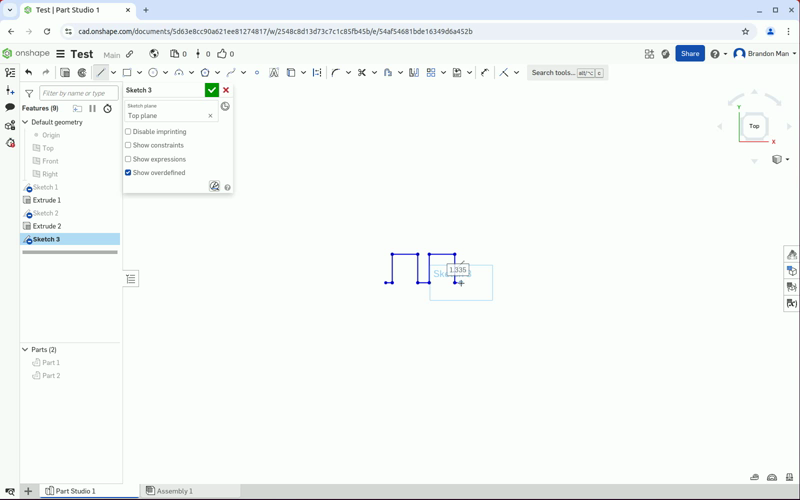
key_down(shift)
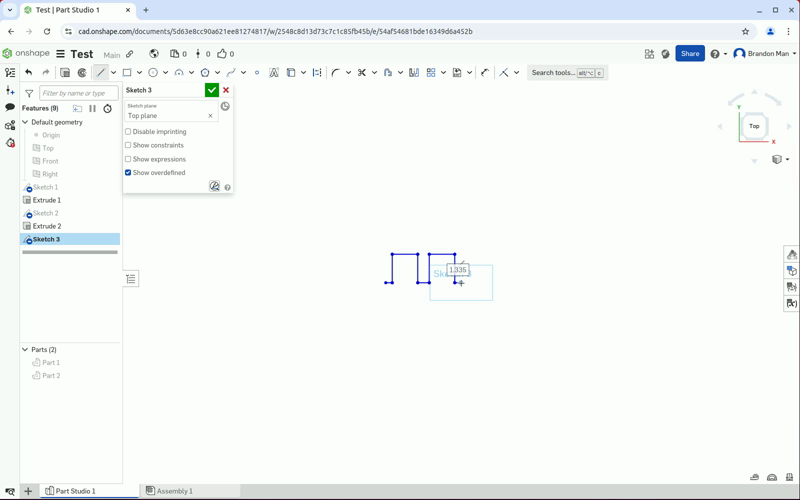
mouse_move(491, 282)
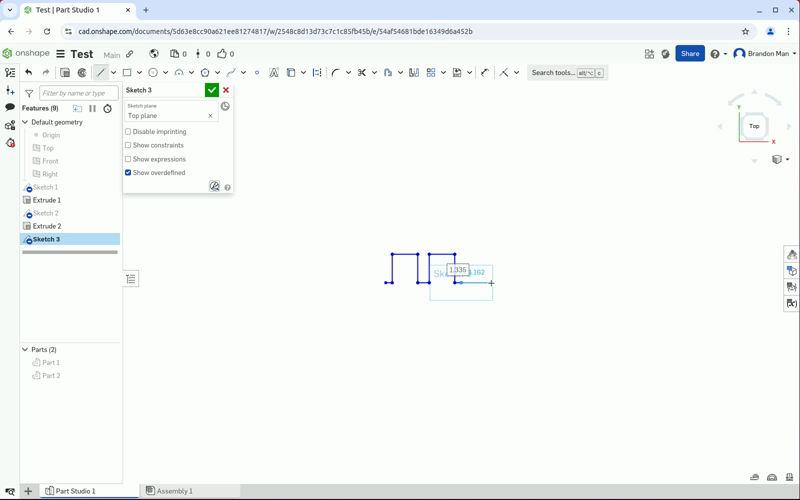
mouse_move(461, 244)
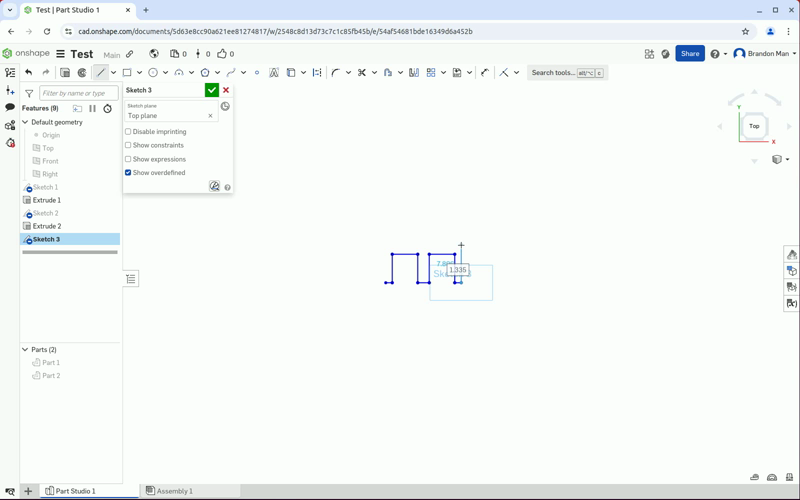
click(461, 244)
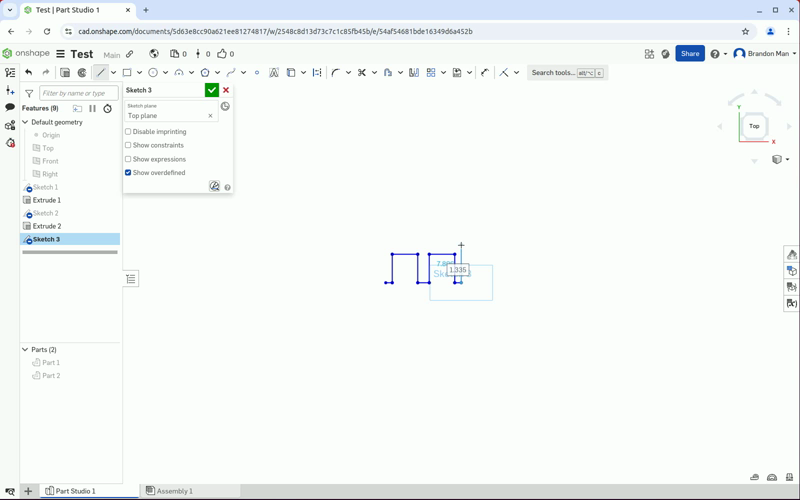
key_up(shift)
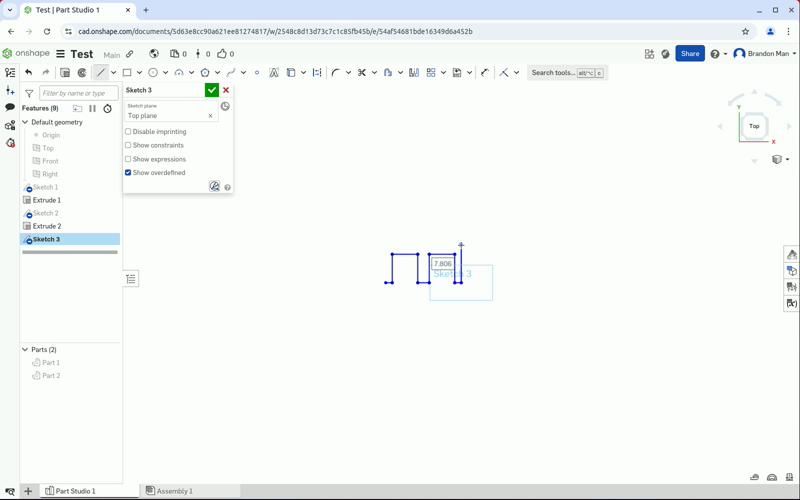
key_down(shift)
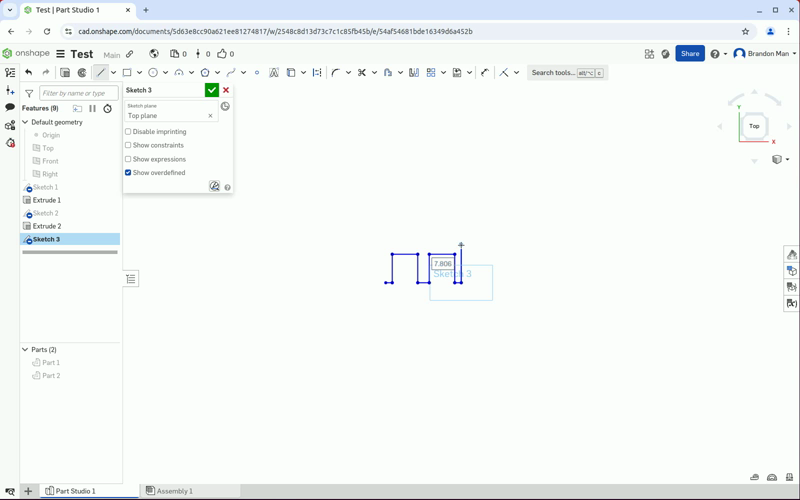
mouse_move(491, 244)
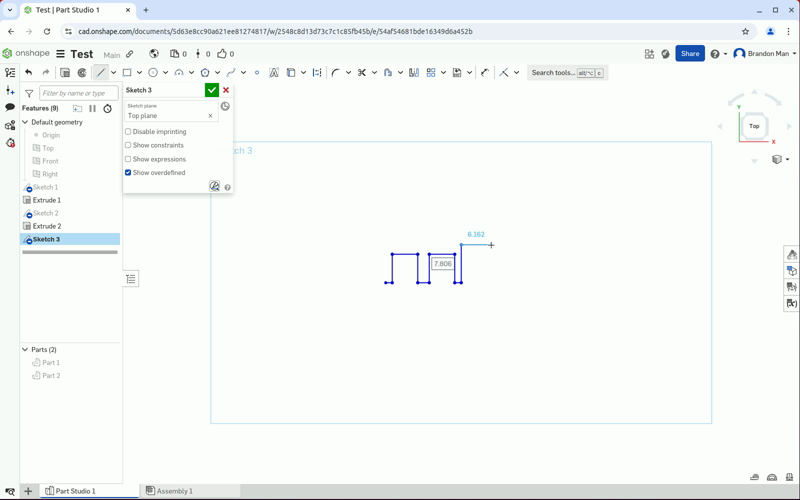
mouse_move(432, 244)
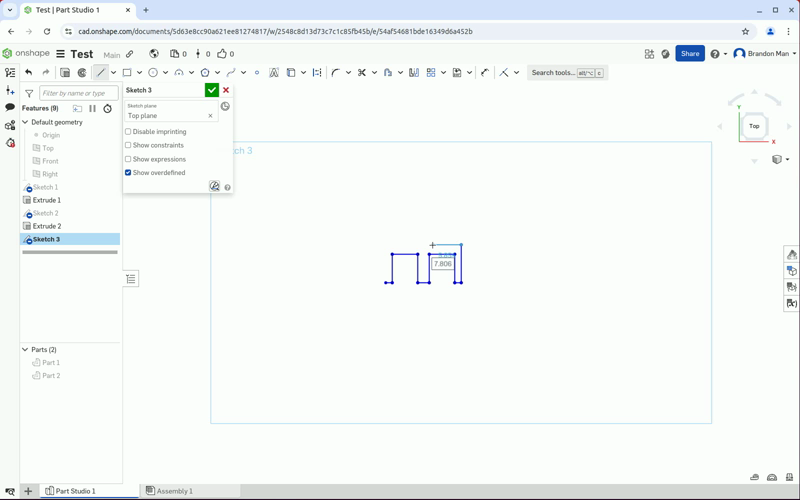
click(432, 244)
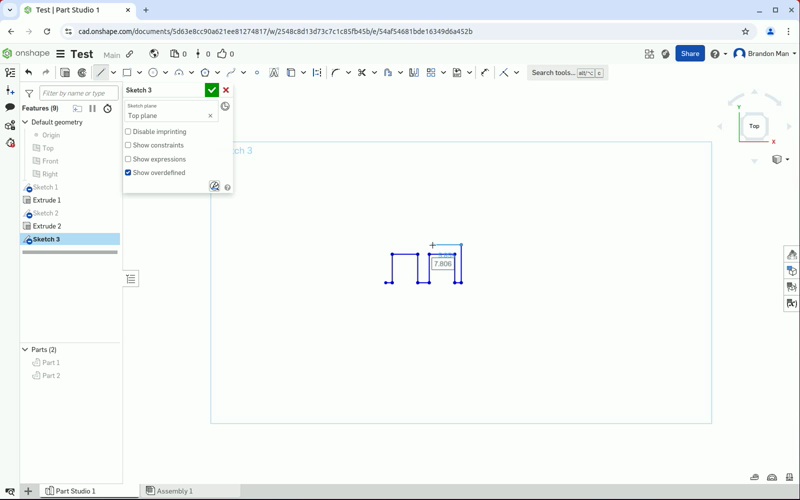
key_up(shift)
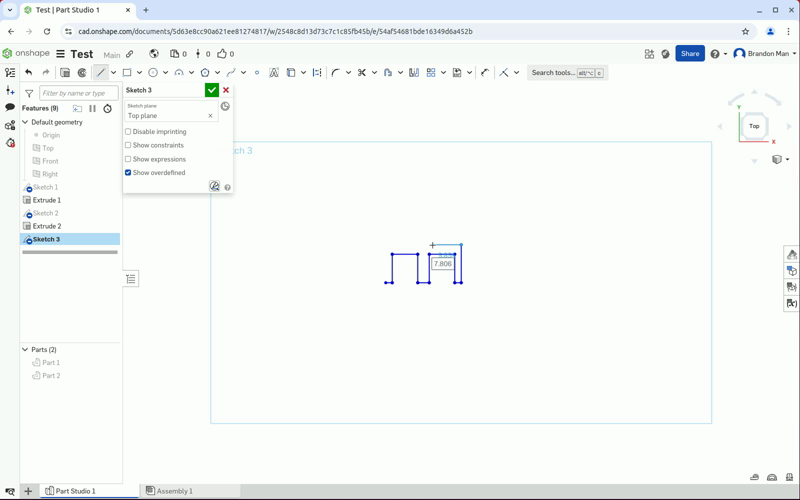
key_down(shift)
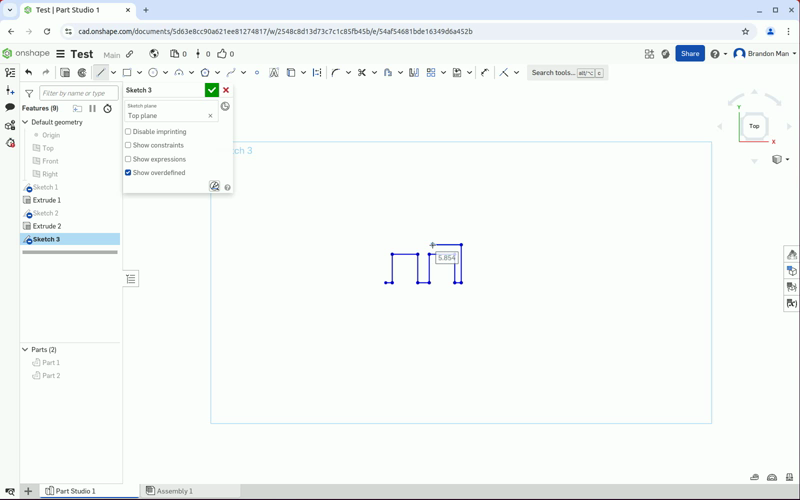
mouse_move(462, 244)
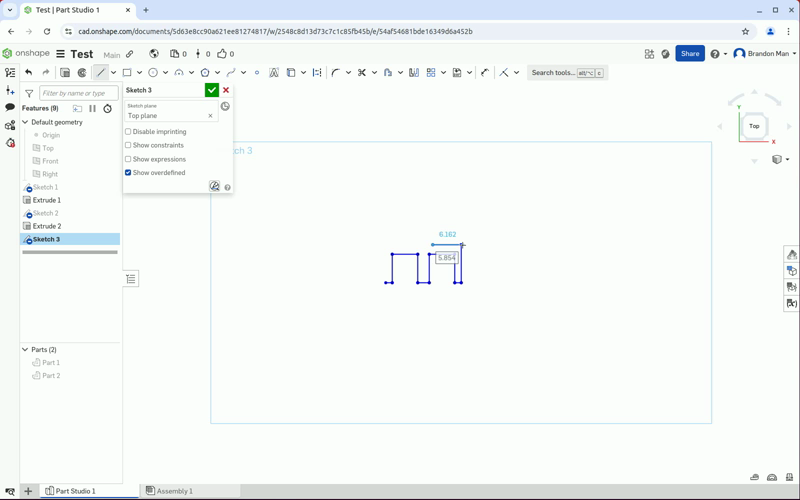
mouse_move(414, 244)
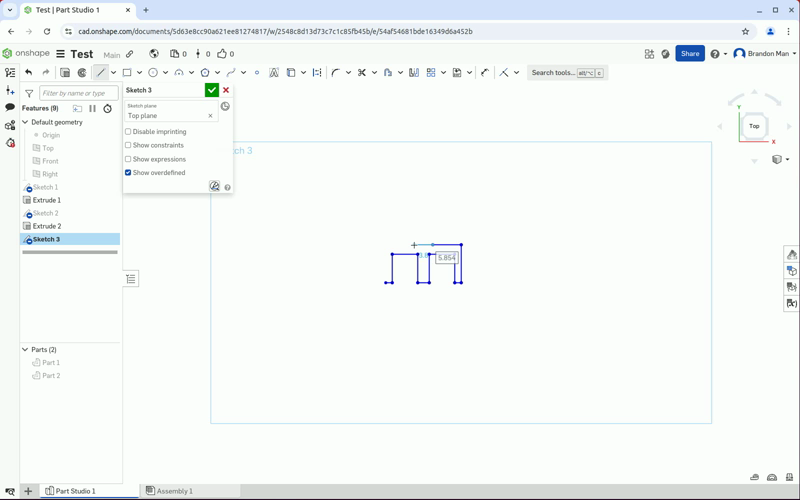
click(414, 244)
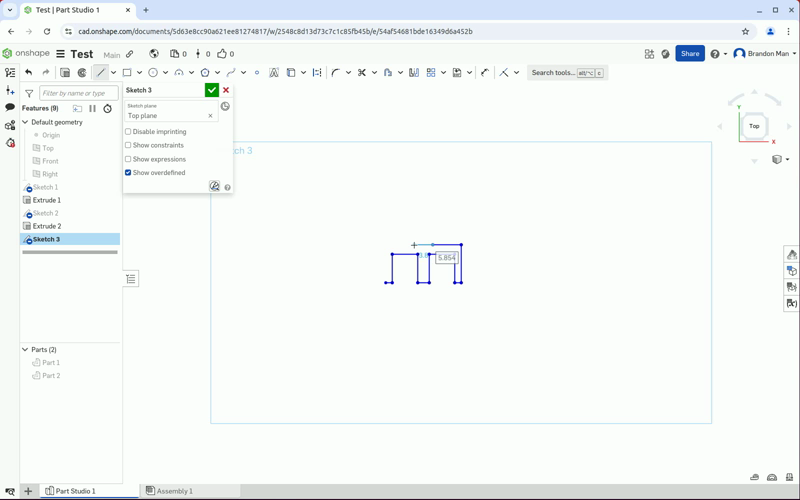
key_up(shift)
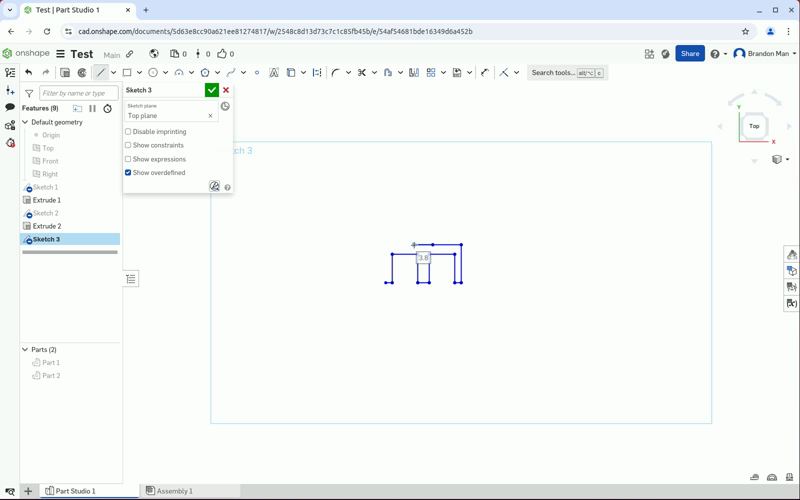
key_down(shift)
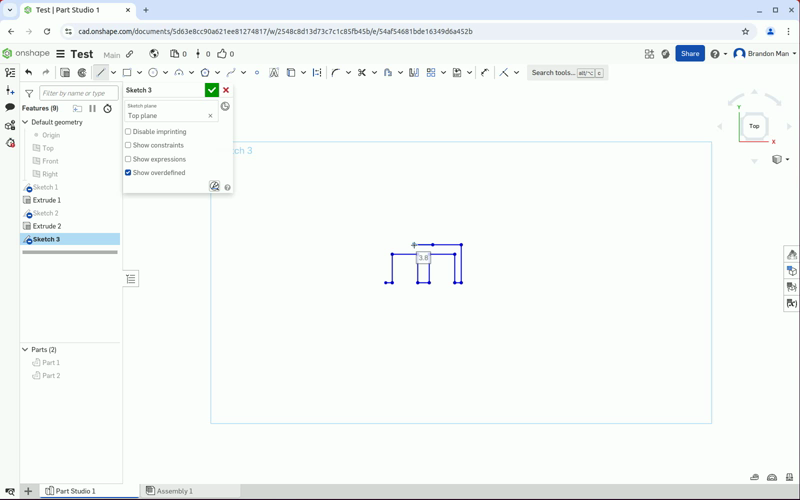
mouse_move(444, 244)
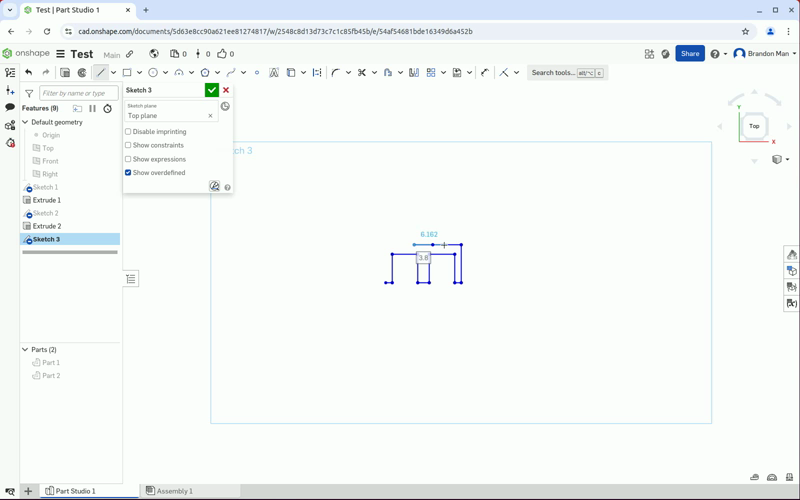
mouse_move(385, 244)
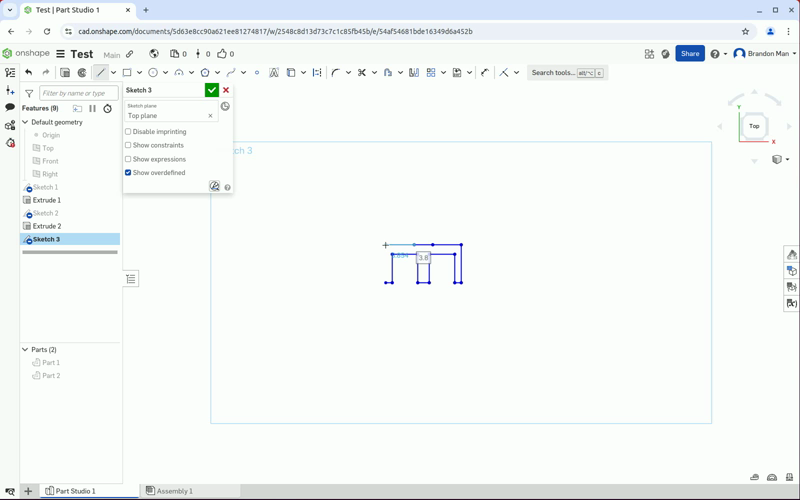
click(385, 244)
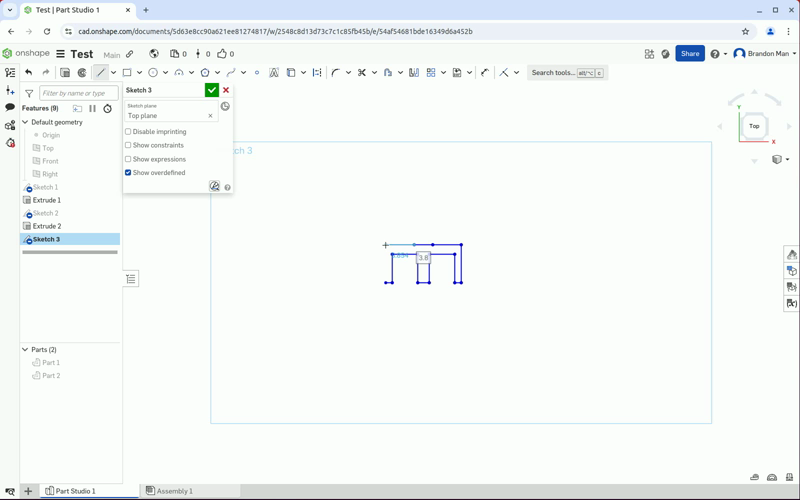
key_up(shift)
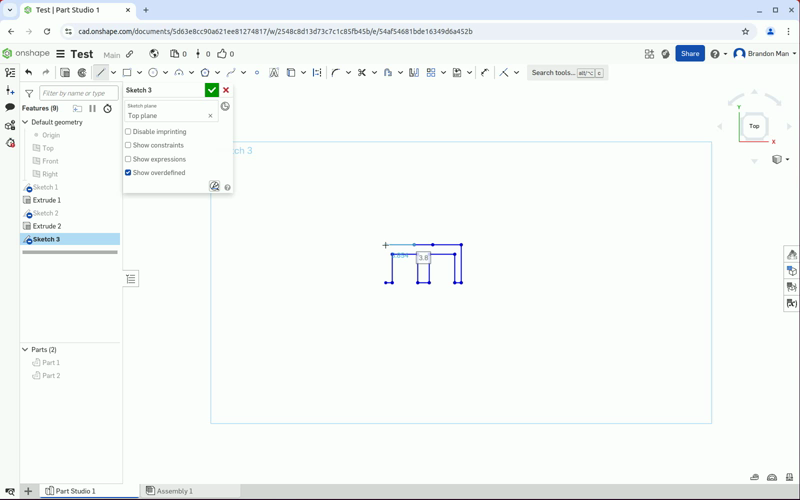
mouse_move(415, 244)
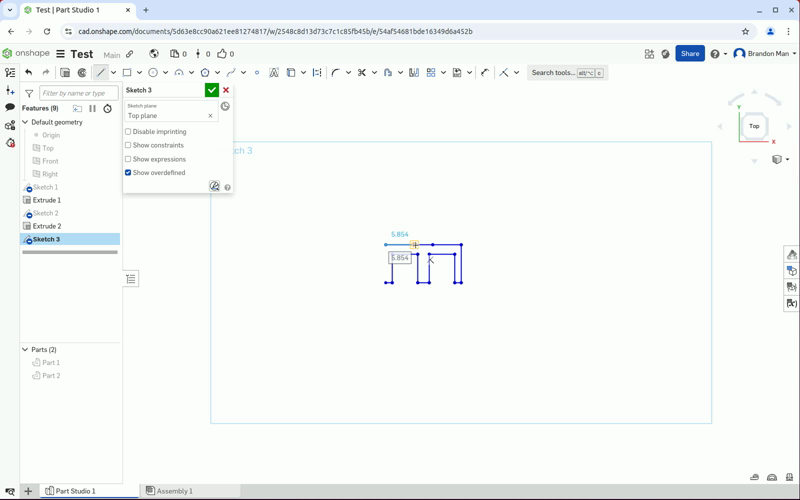
key_down(shift)
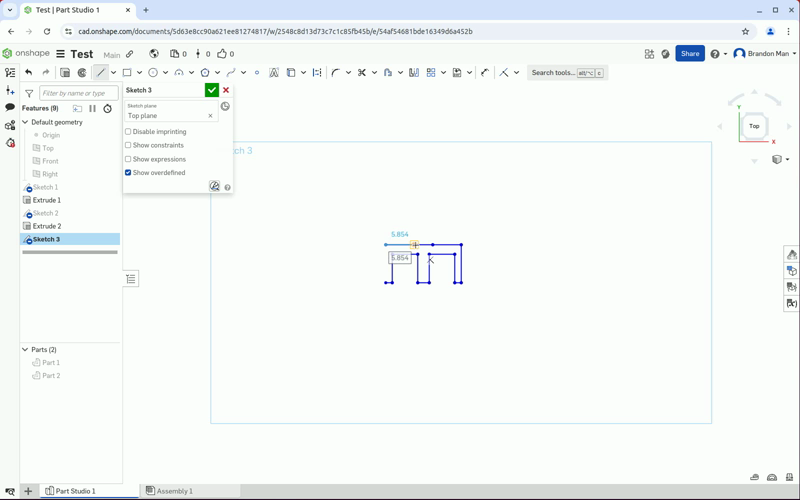
mouse_move(385, 282)
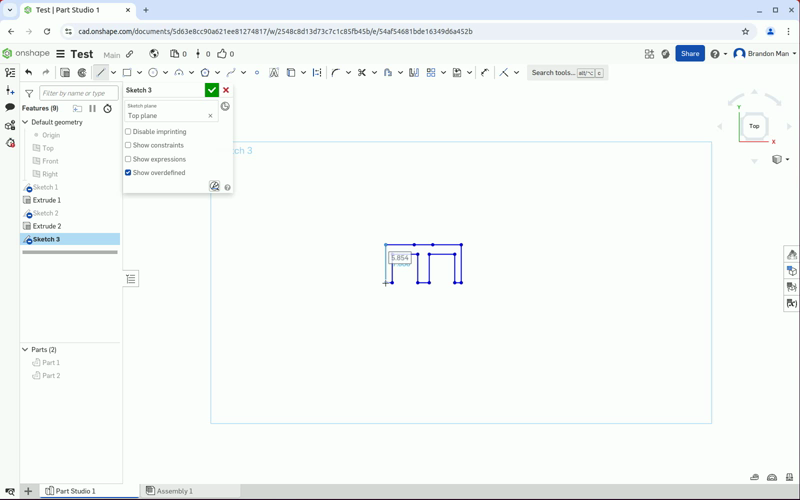
key_up(shift)
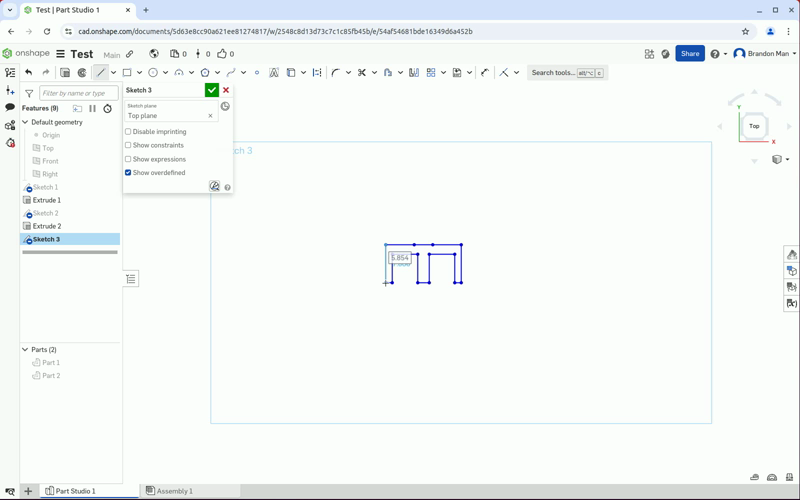
click(385, 282)
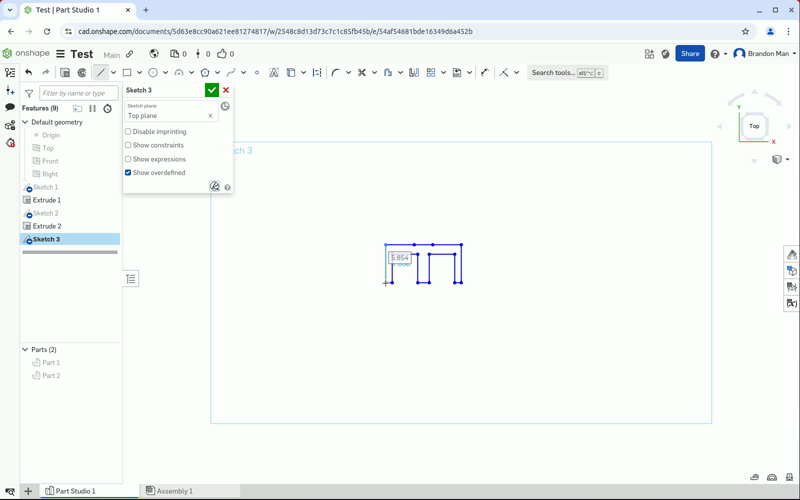
key(esc)
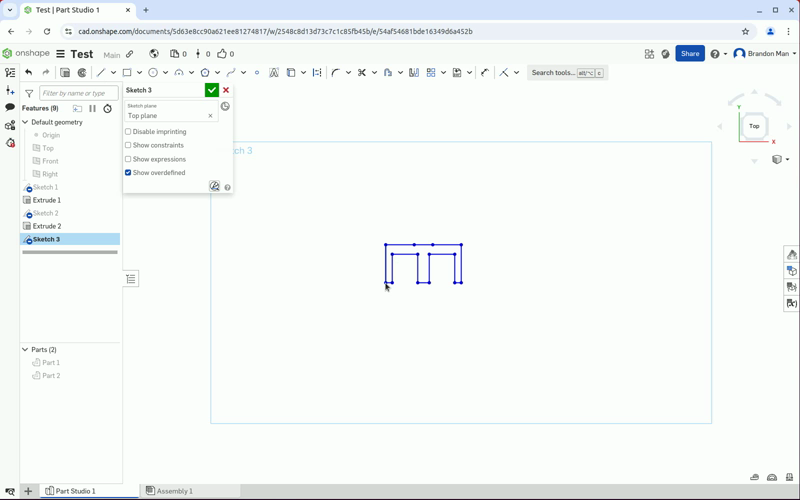
mouse_move(426, 251)
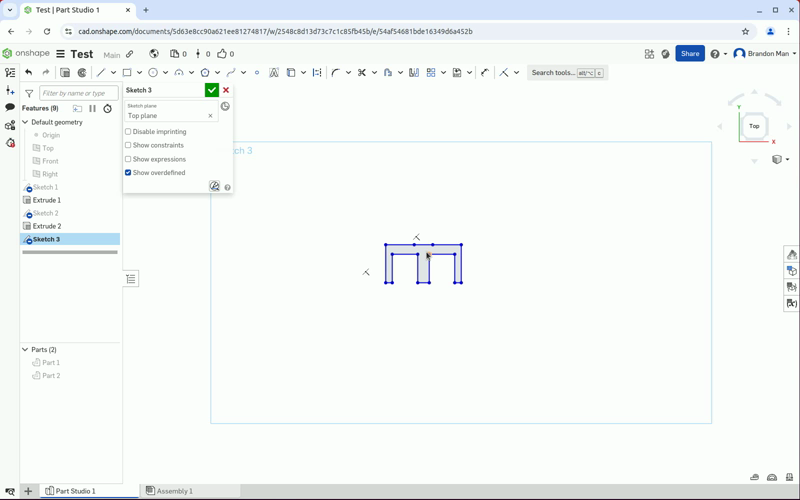
scroll(6)
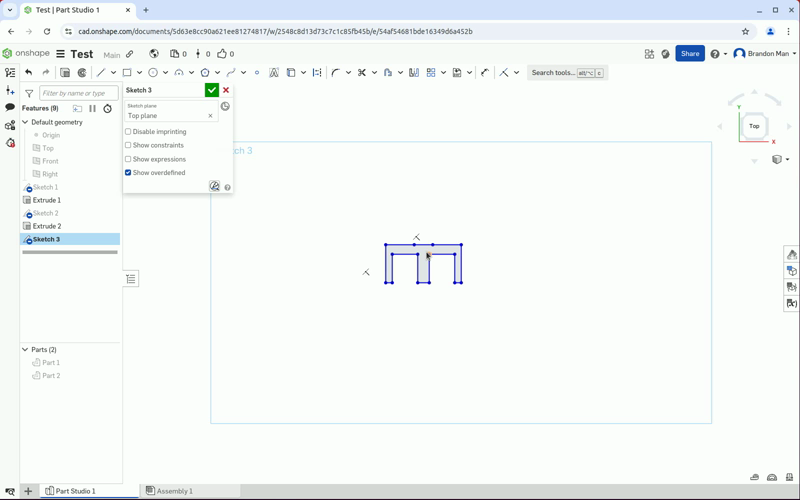
scroll(6)
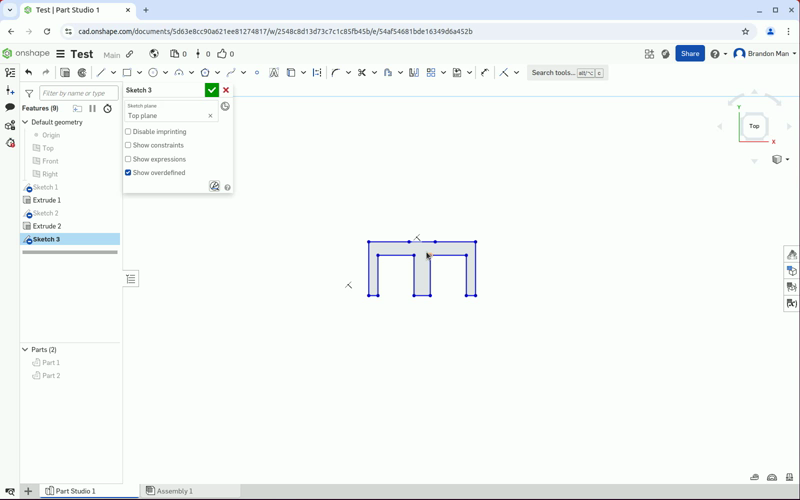
scroll(6)
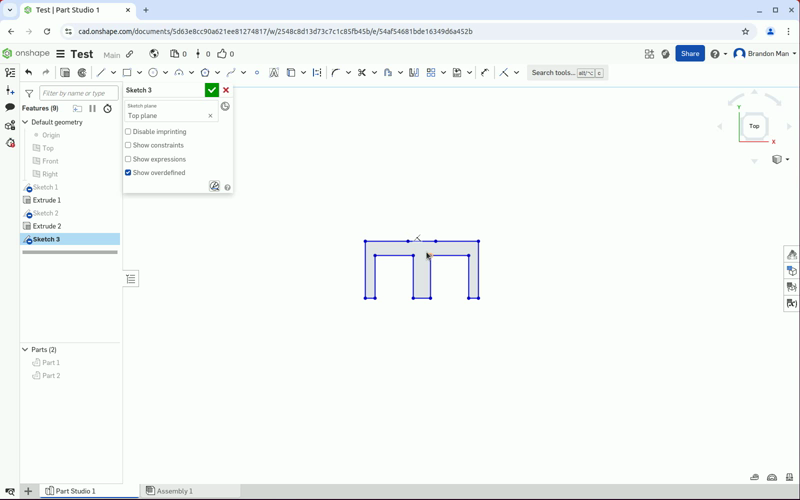
scroll(6)
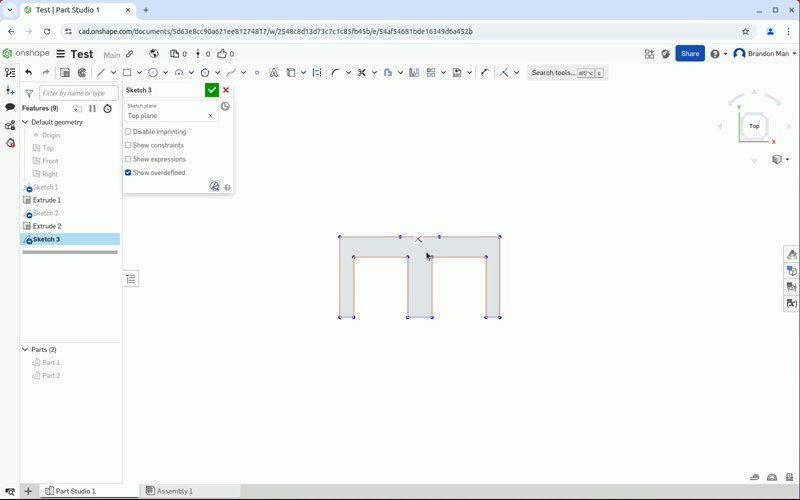
scroll(6)
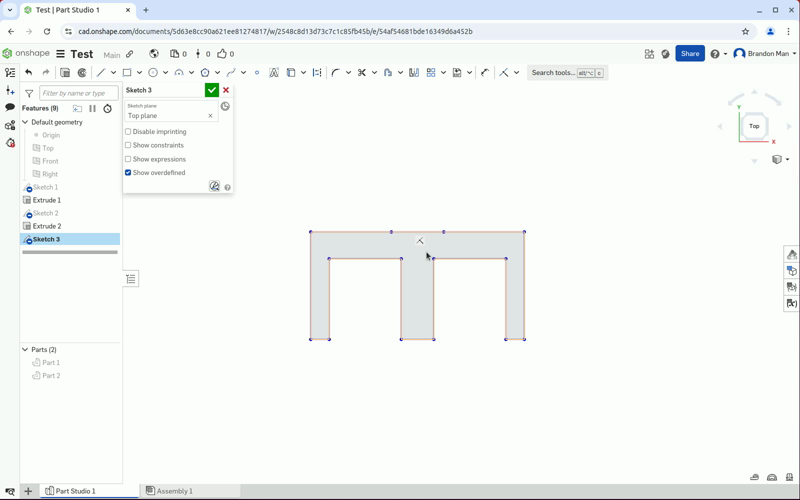
scroll(6)
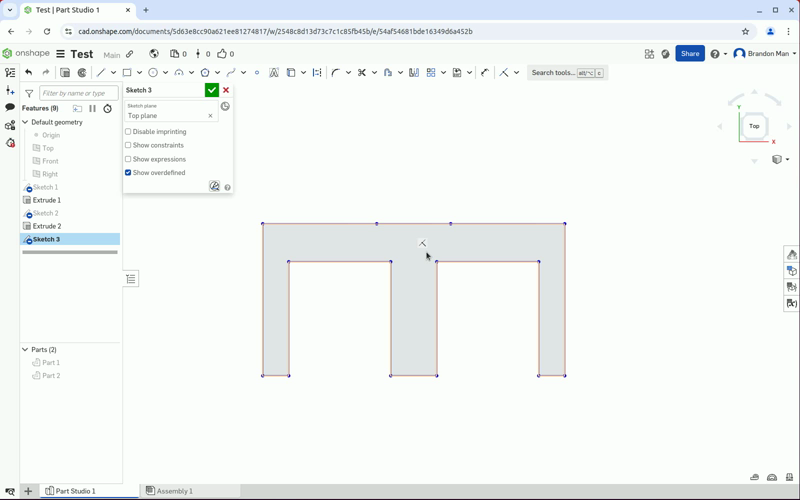
scroll(6)
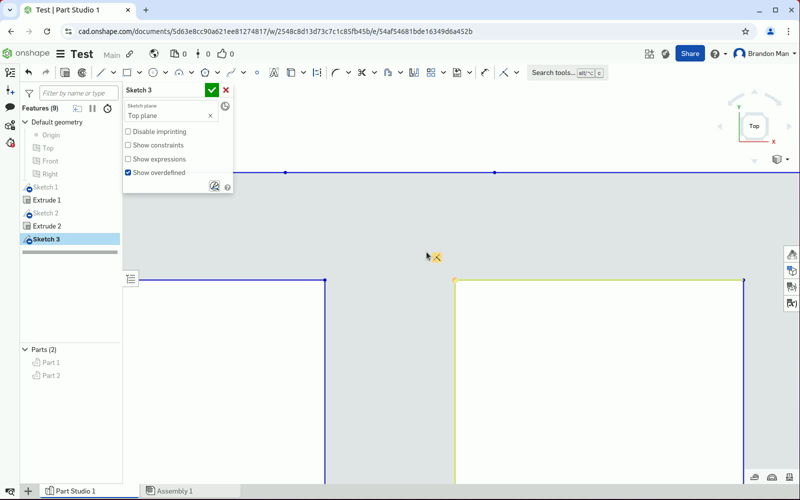
click(426, 251)
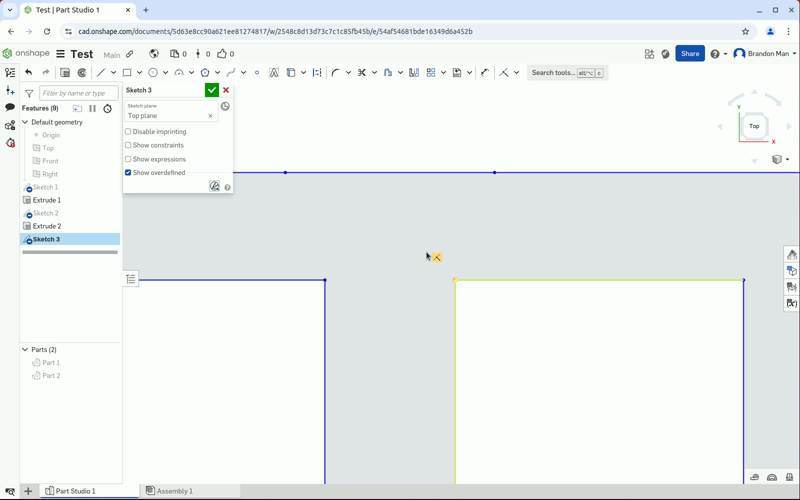
scroll(-6)
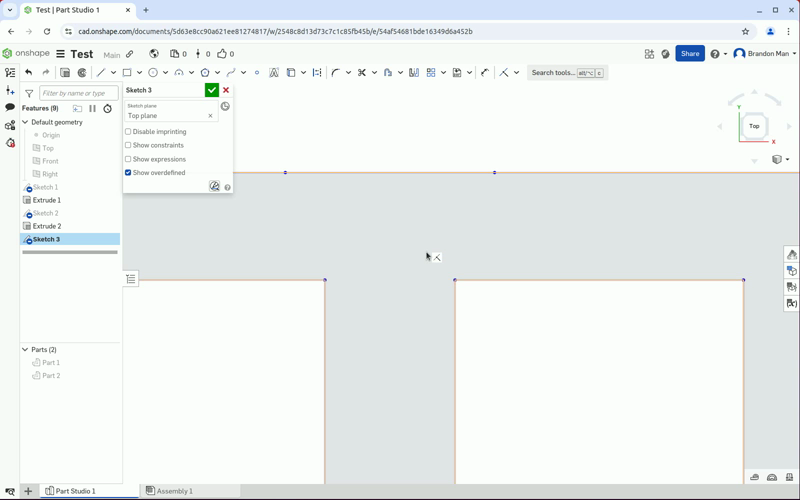
scroll(-6)
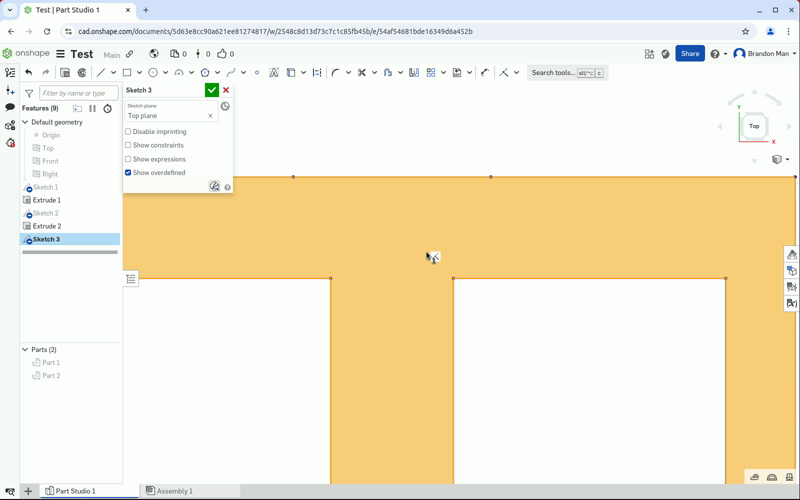
scroll(-6)
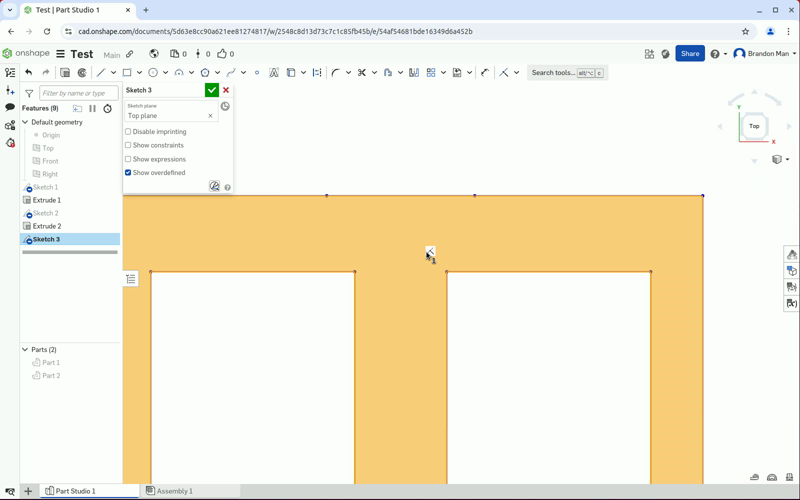
scroll(-6)
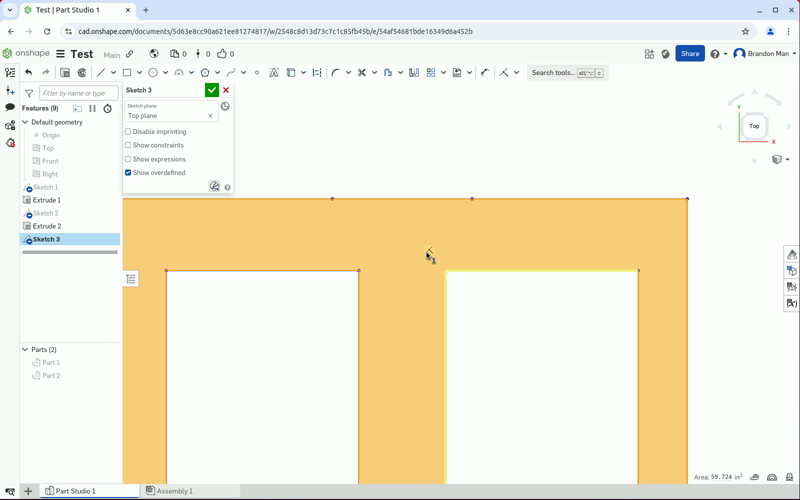
scroll(-6)
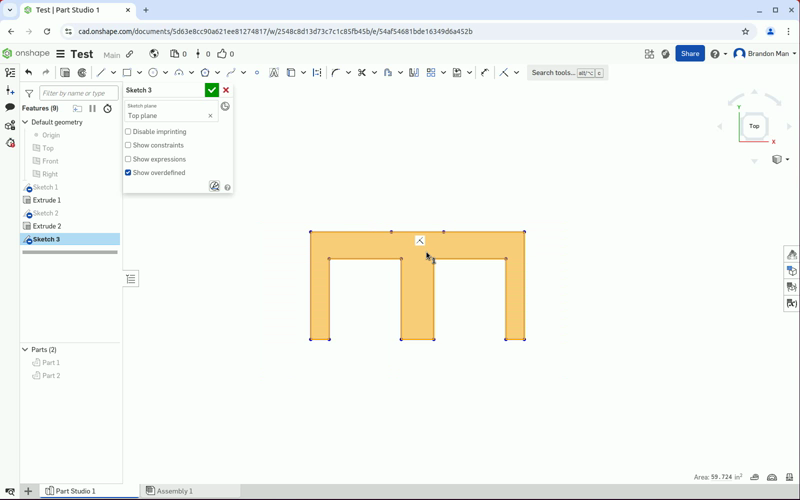
scroll(-6)
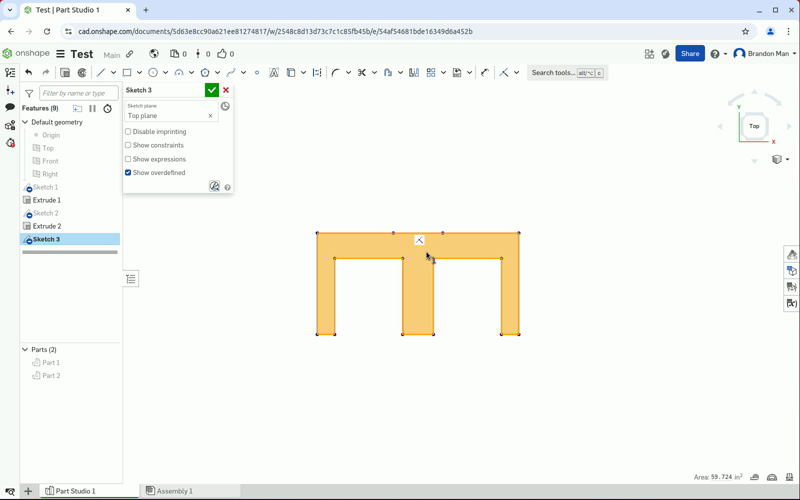
scroll(-6)
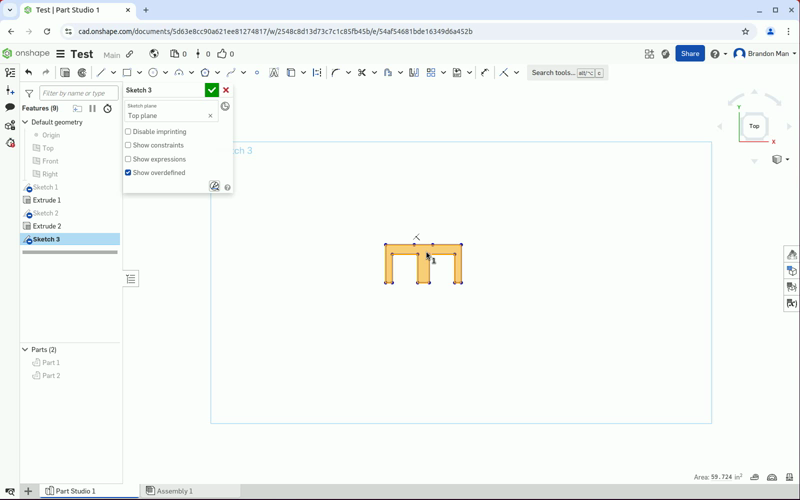
mouse_move(73, 352)
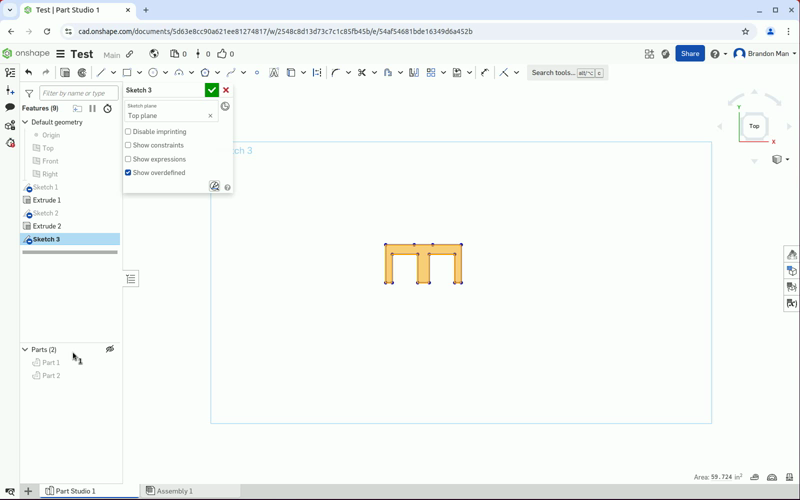
key(shift+y)
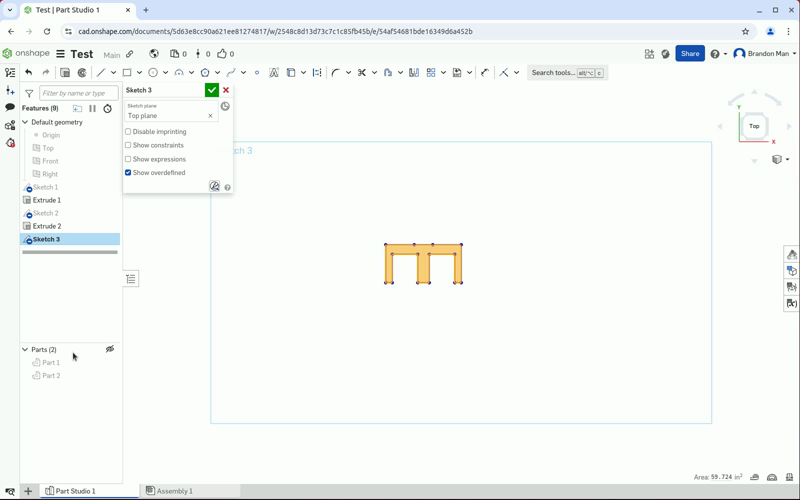
key(shift+e)
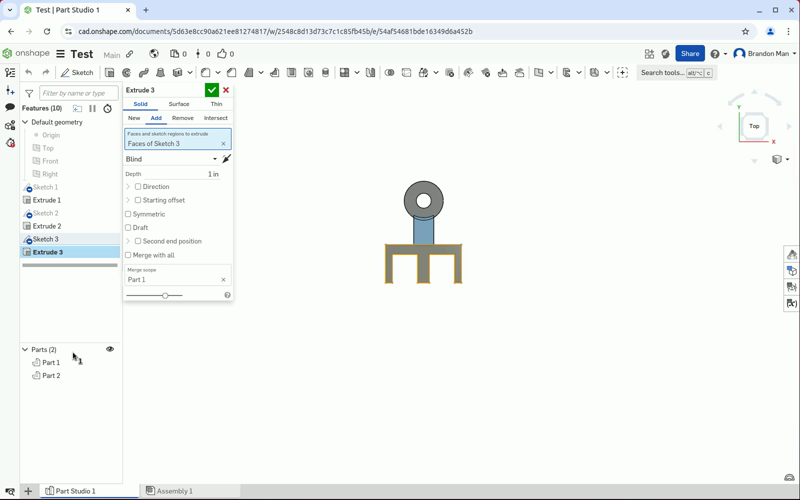
mouse_move(143, 106)
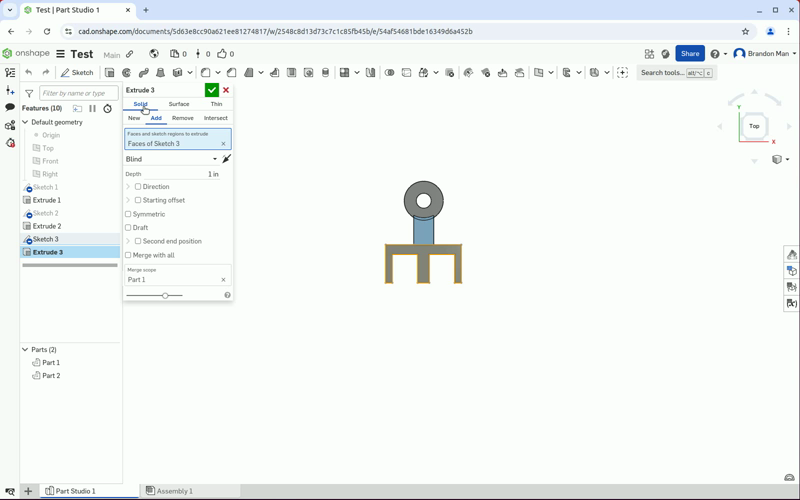
click(143, 106)
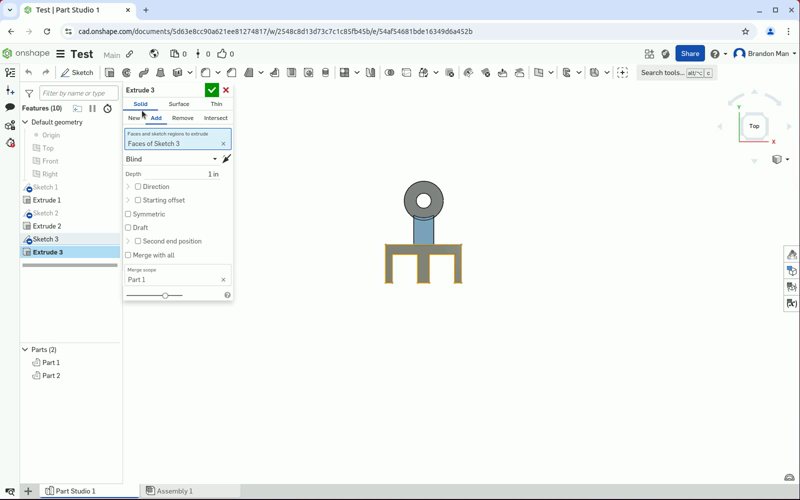
mouse_move(137, 120)
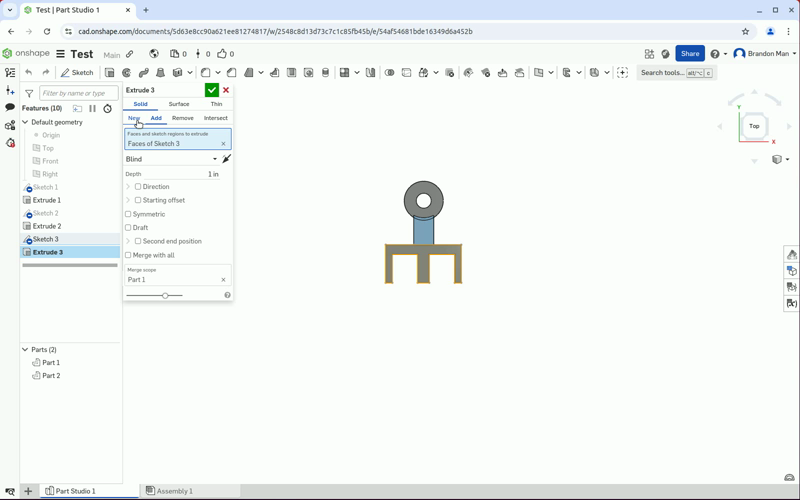
click(137, 120)
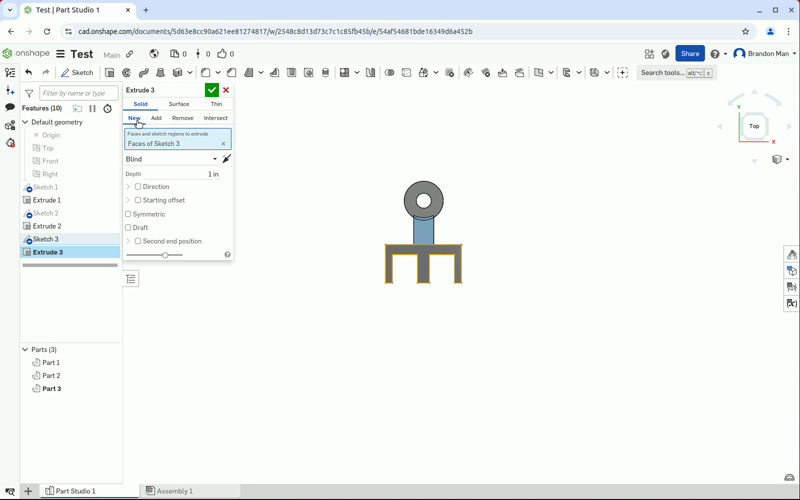
key(tab, 4)
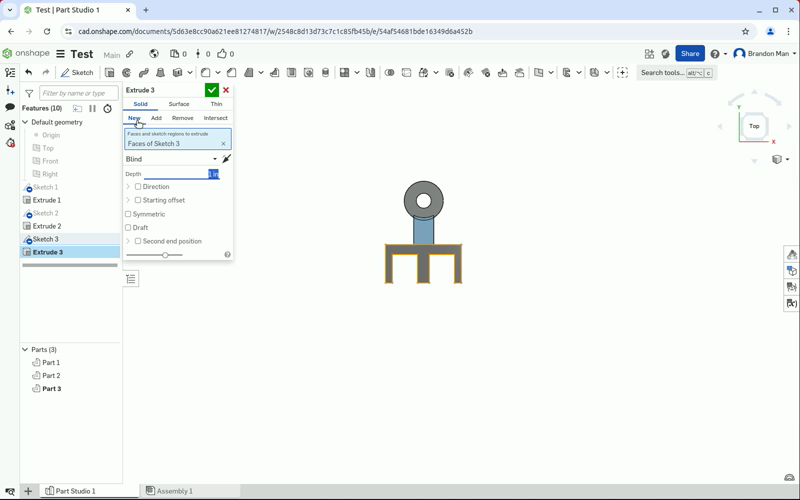
text(3.851)
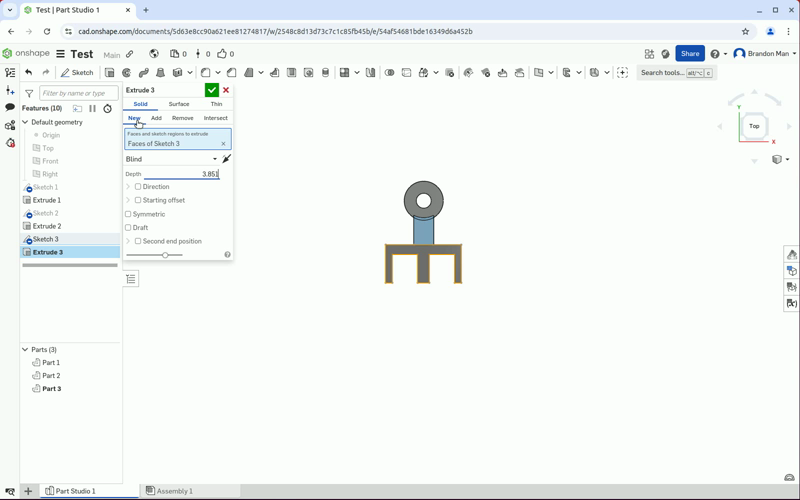
key(enter)
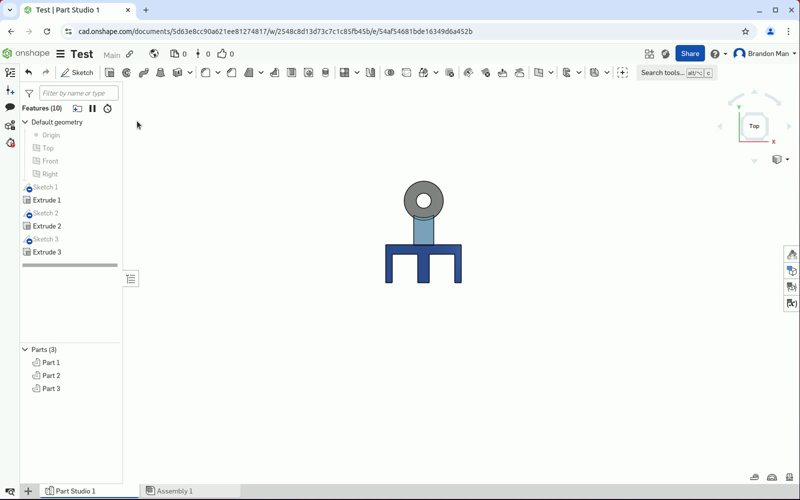
key(shift+h)
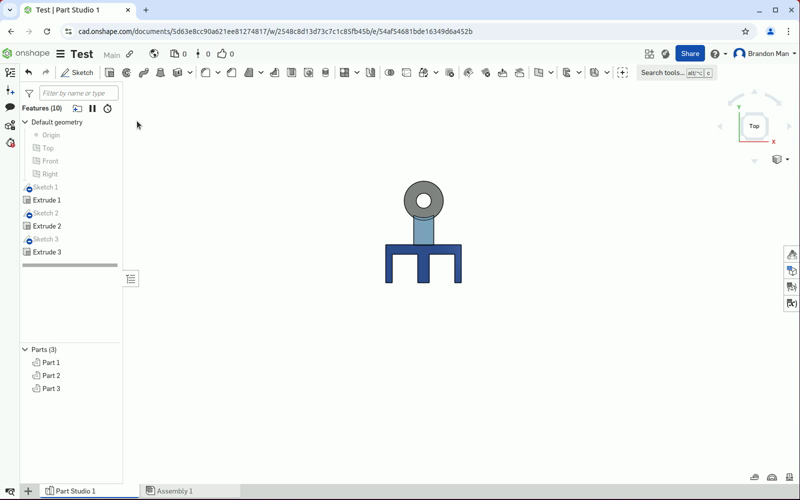
key(shift+h)
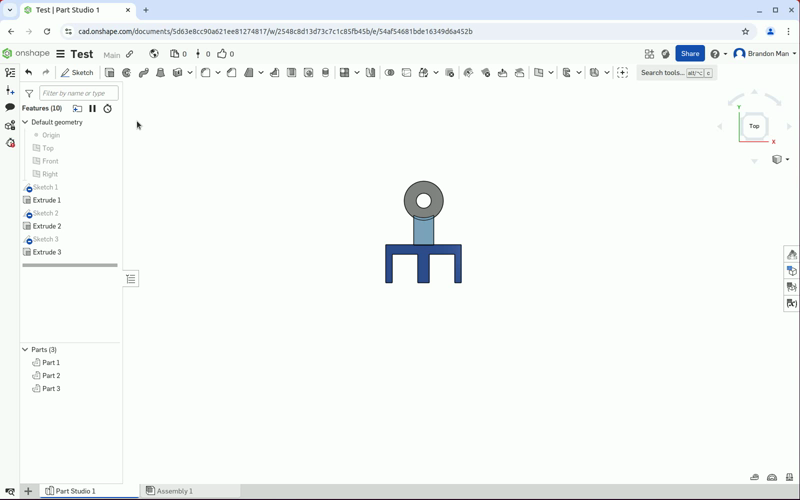
mouse_move(73, 189)
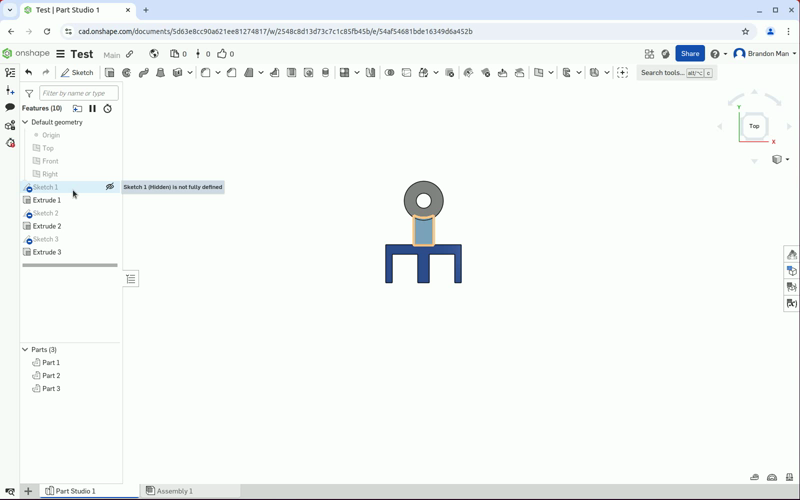
click(73, 189)
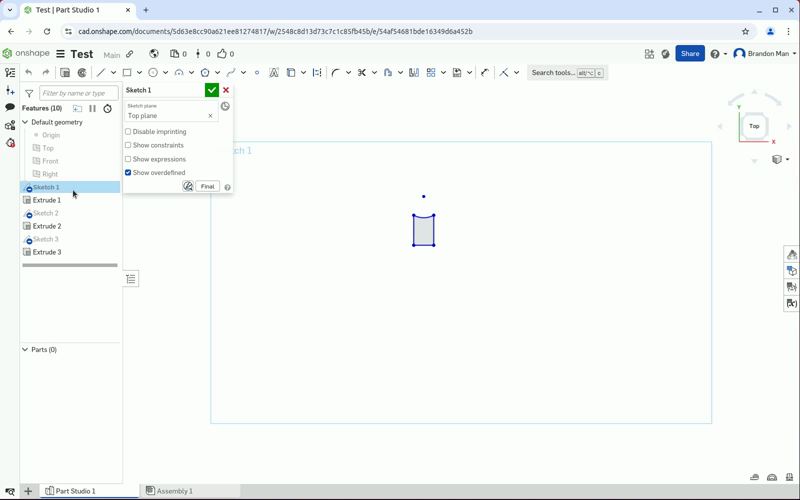
mouse_move(229, 92)
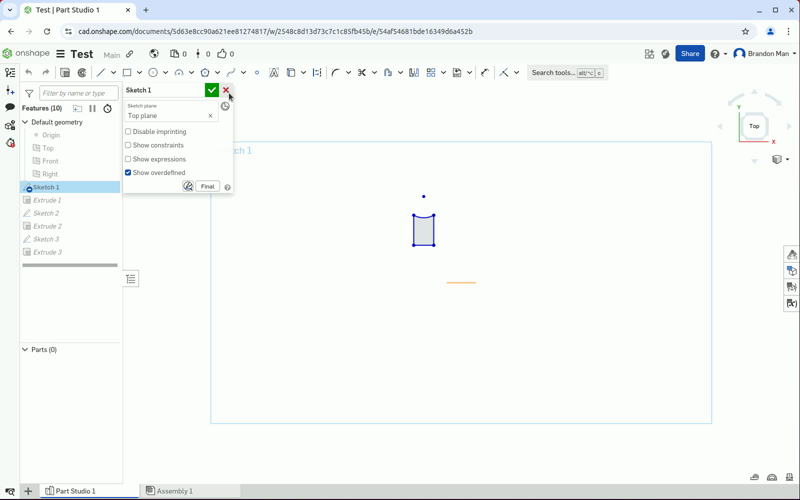
click(229, 92)
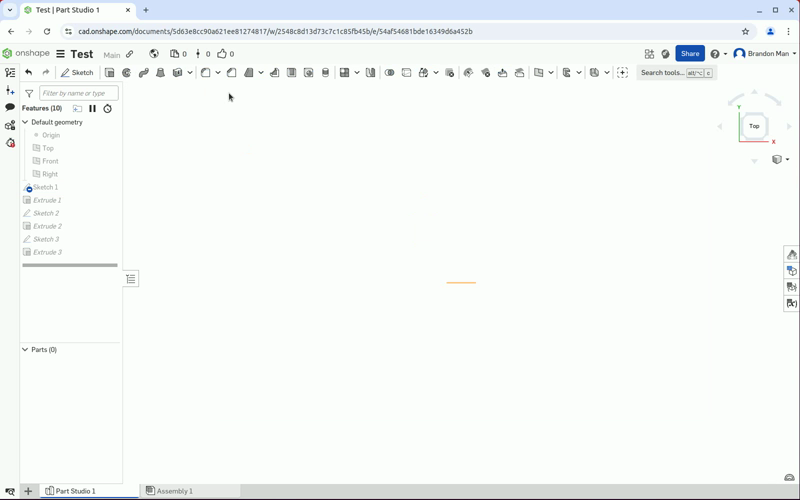
mouse_move(73, 352)
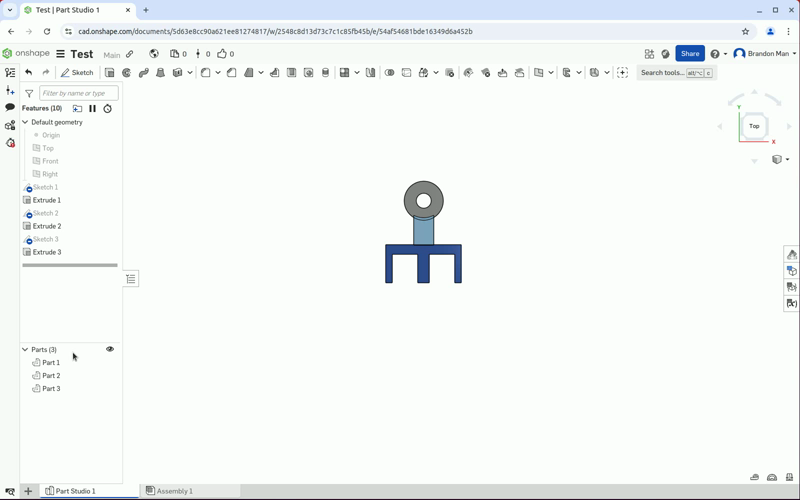
key(y)
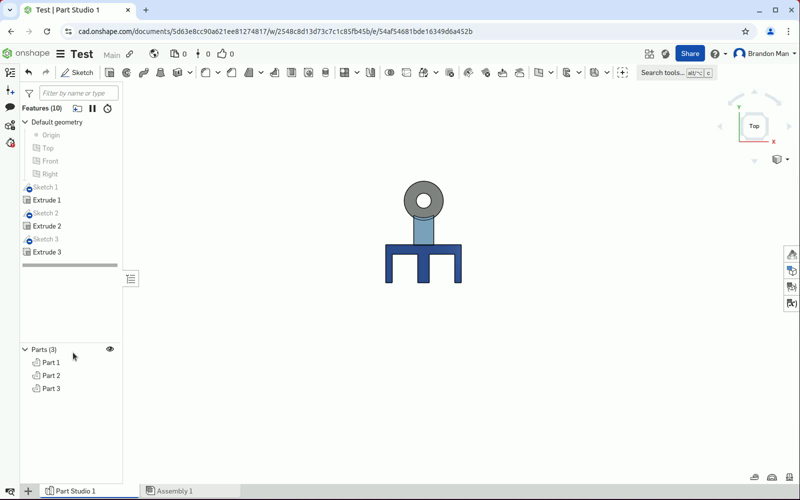
key(shift+p)
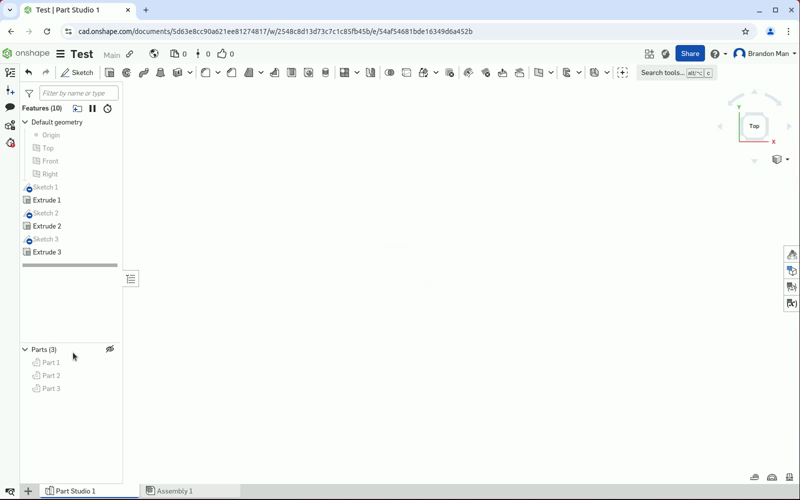
key(space)
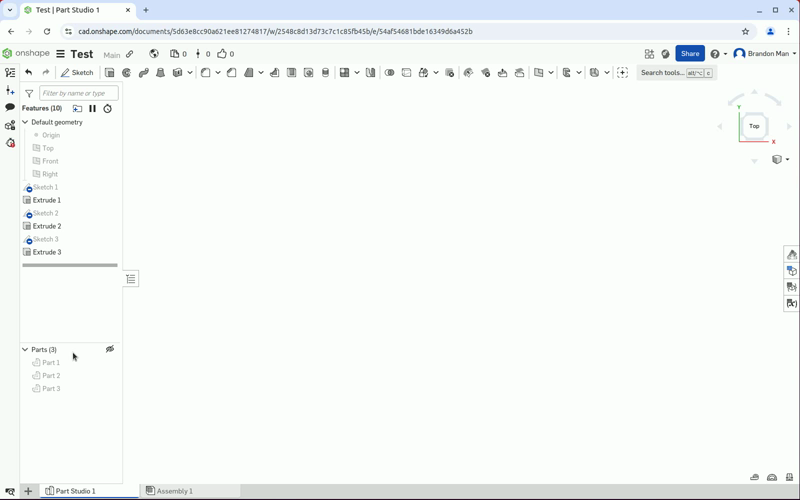
key_down(shift)
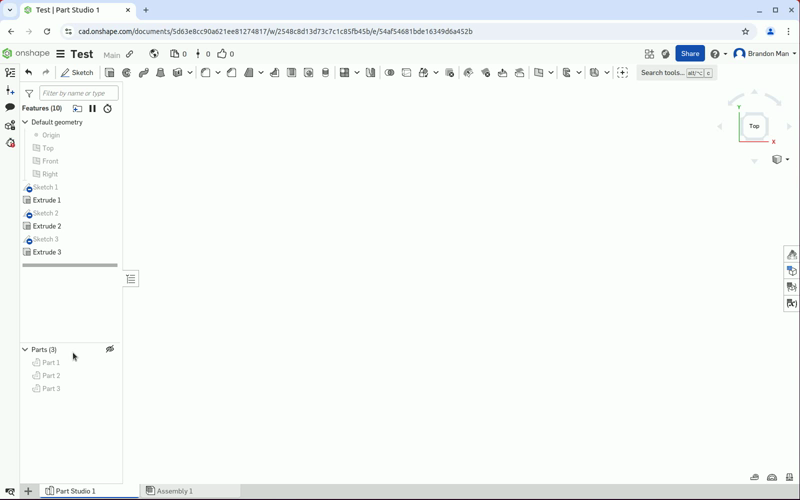
key(up)
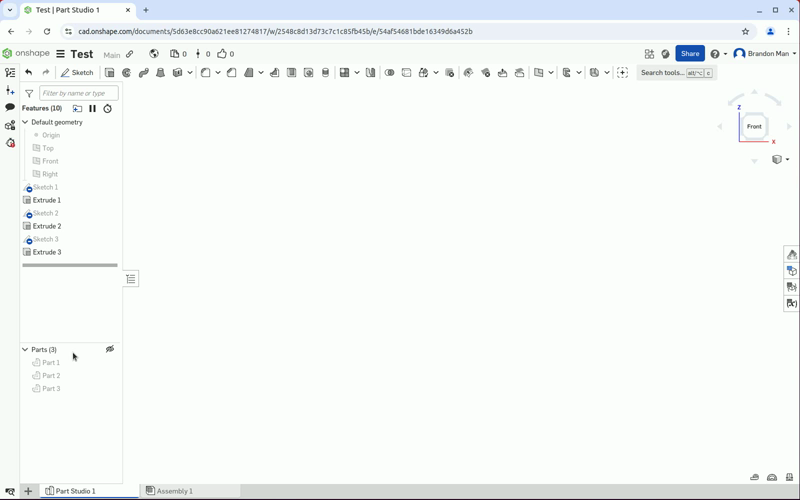
key_up(shift)
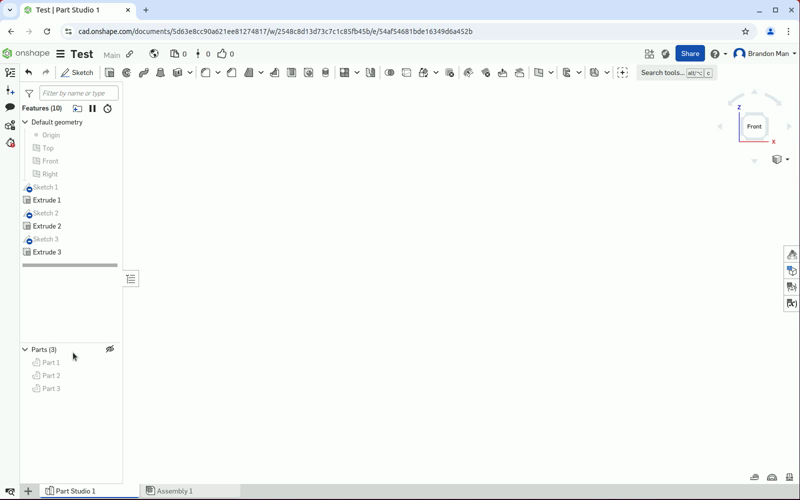
key(space)
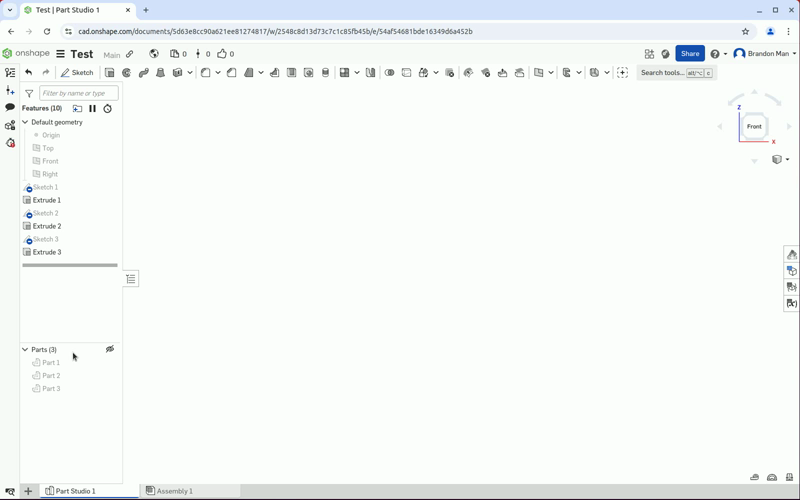
key_down(shift)
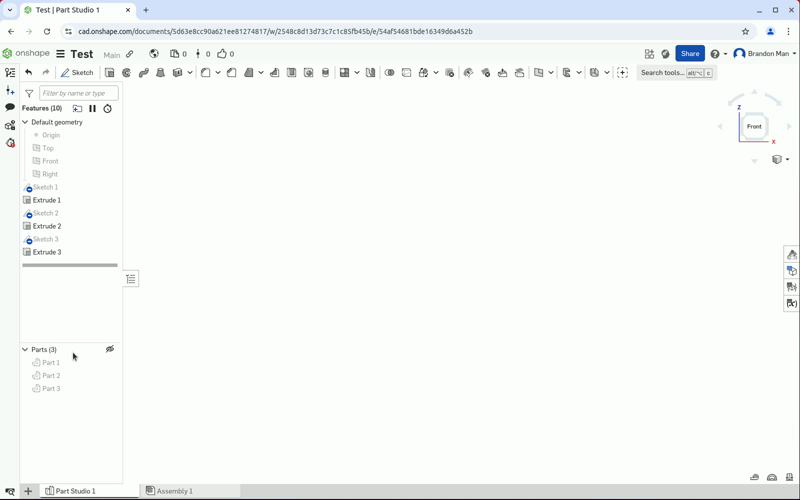
key(left)
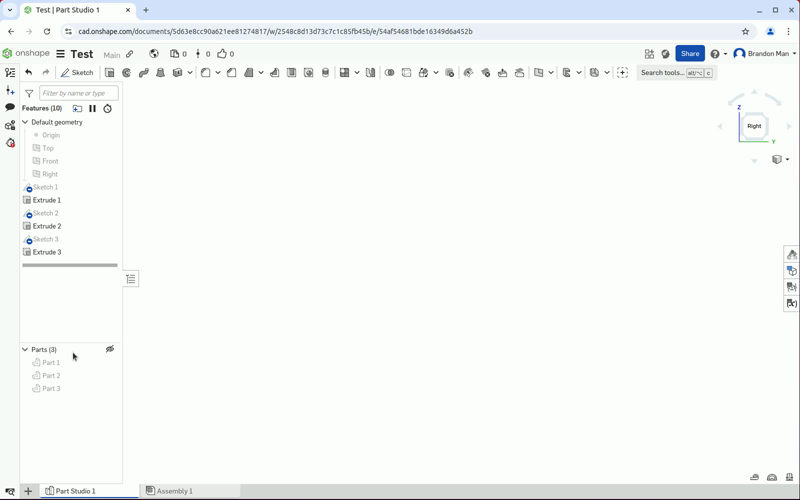
key_up(shift)
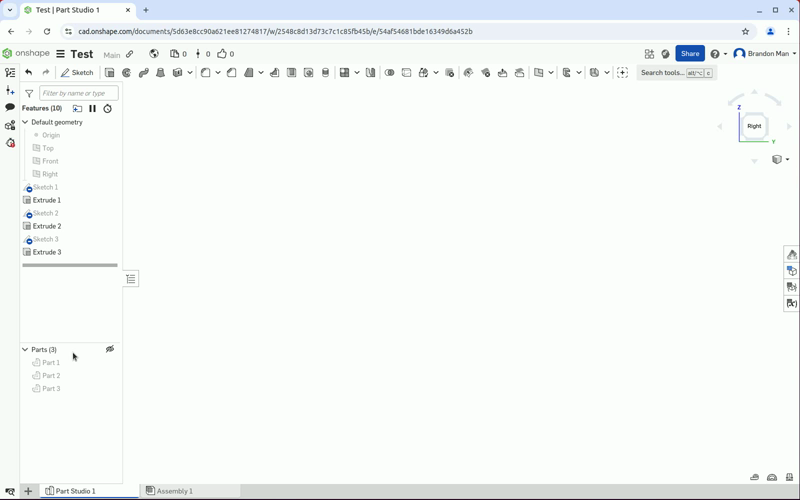
mouse_move(73, 352)
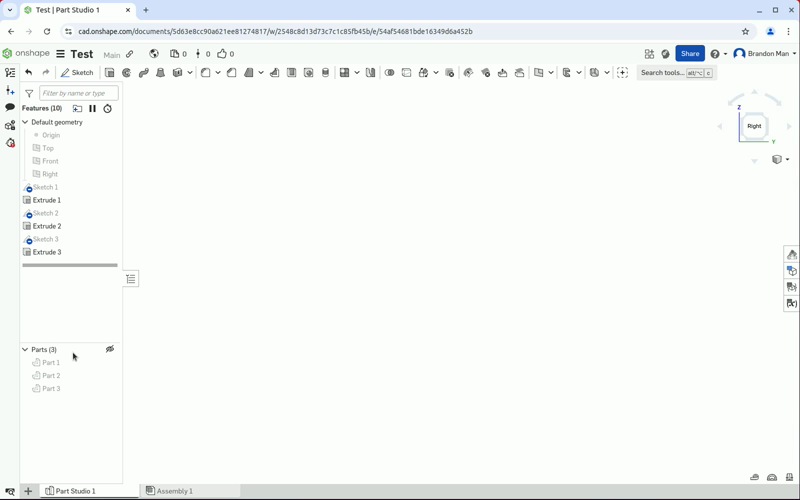
key(shift+y)
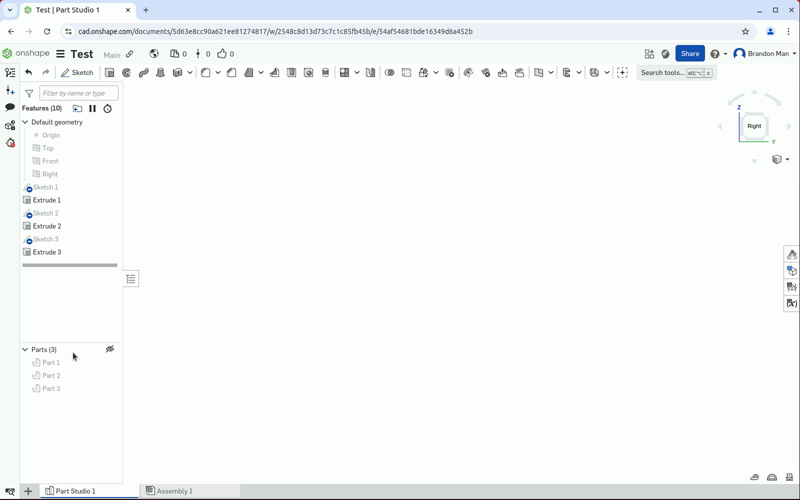
key(shift+s)
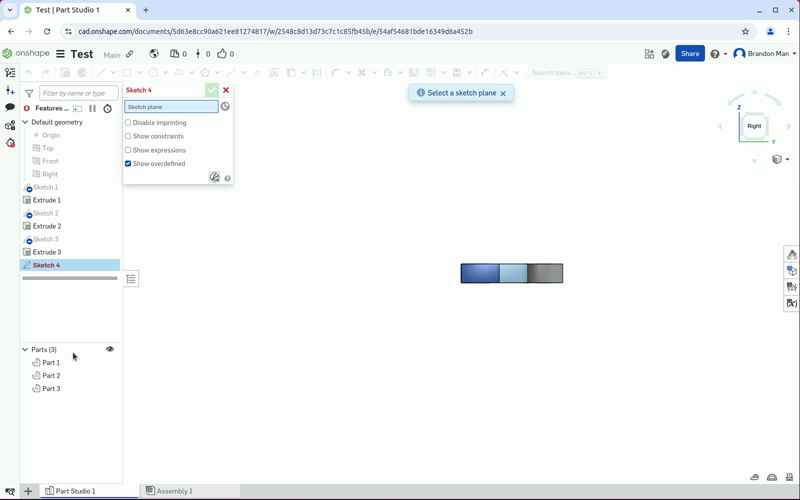
mouse_move(73, 176)
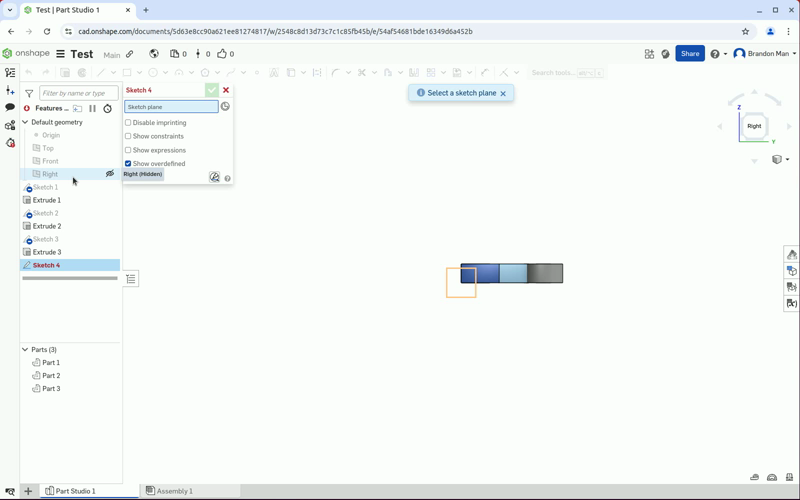
click(73, 176)
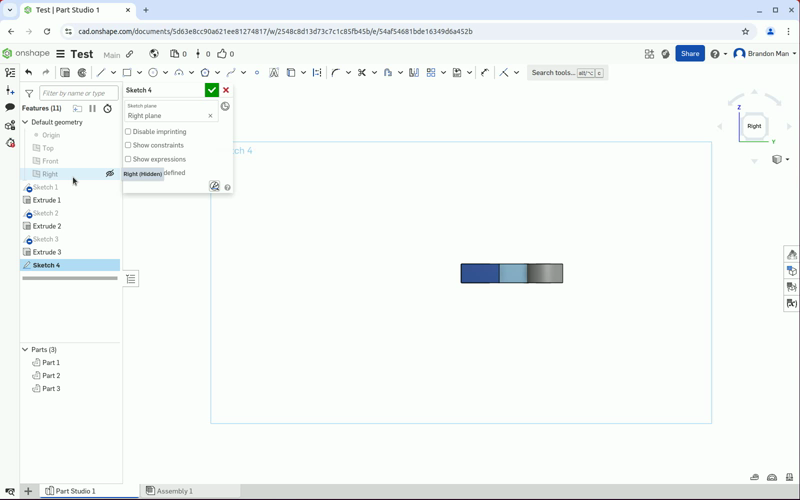
mouse_move(73, 352)
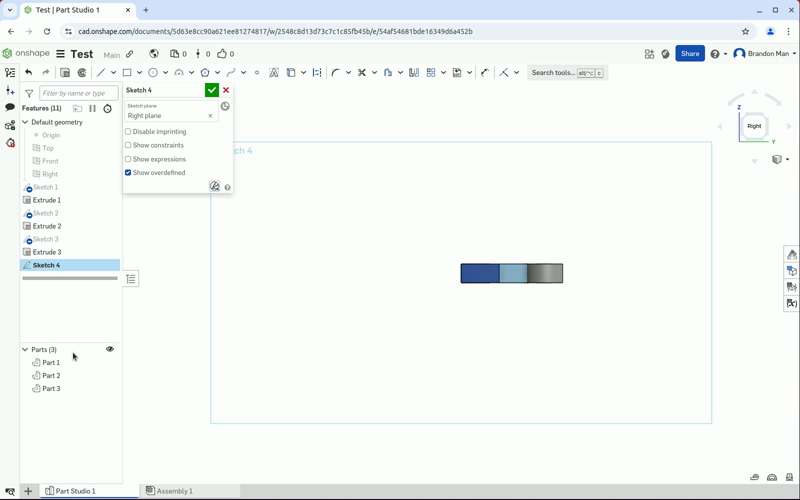
key(y)
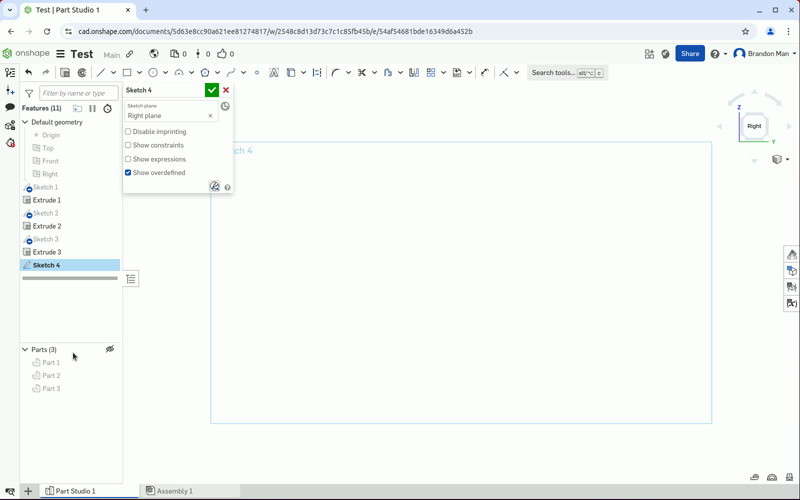
key(l)
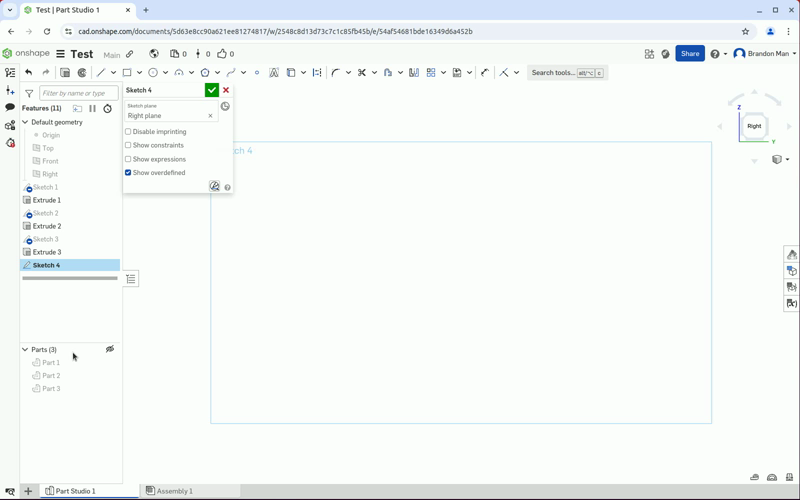
key_down(shift)
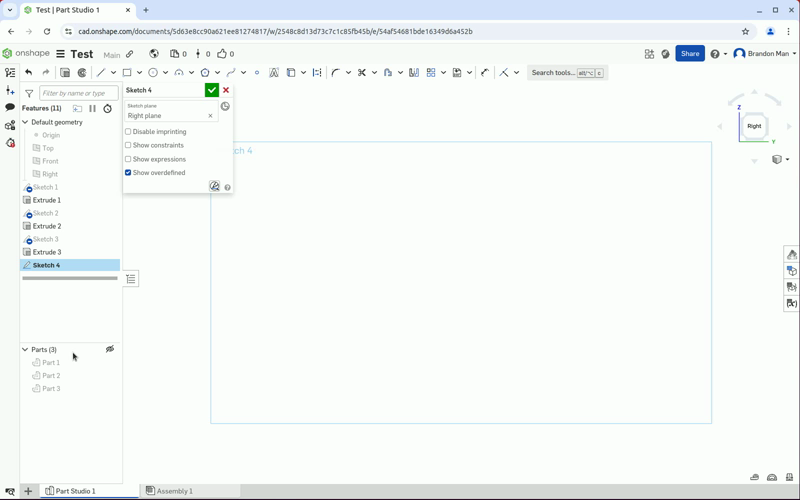
mouse_move(472, 282)
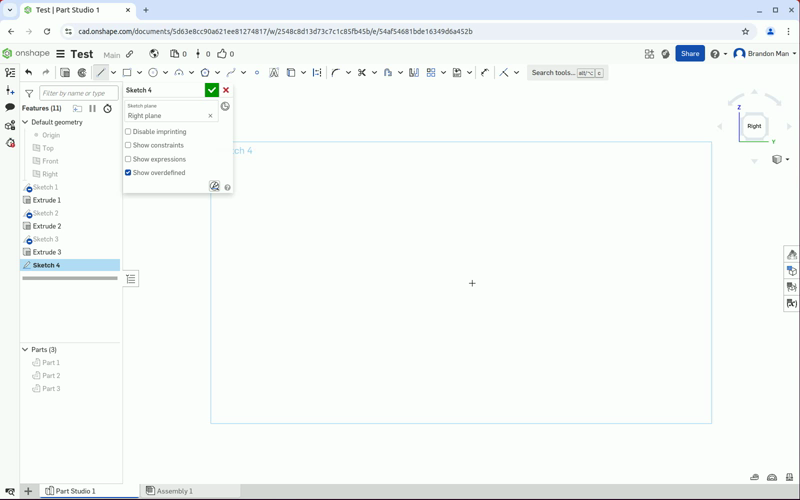
click(472, 282)
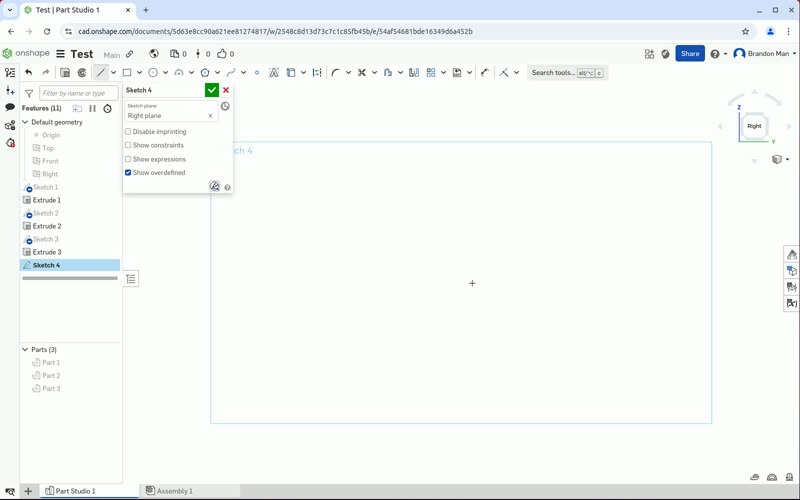
key_up(shift)
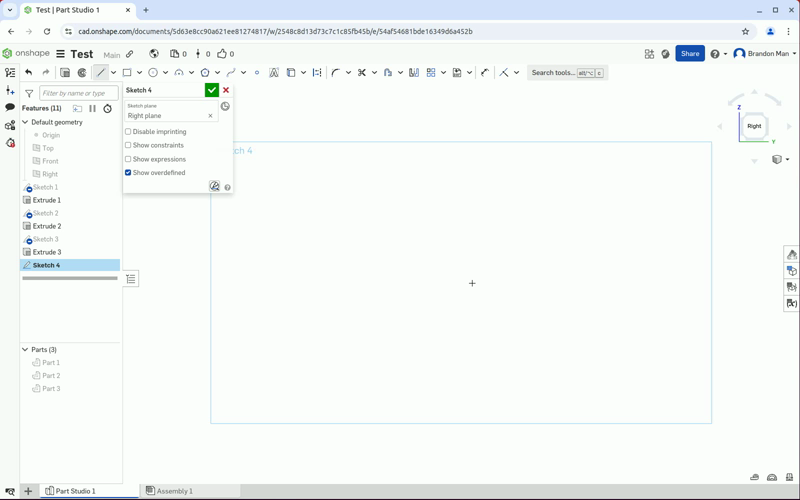
key_down(shift)
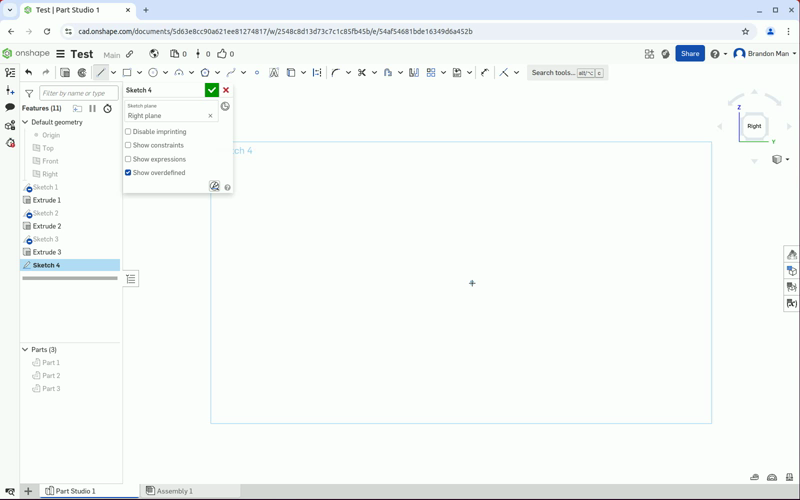
mouse_move(502, 282)
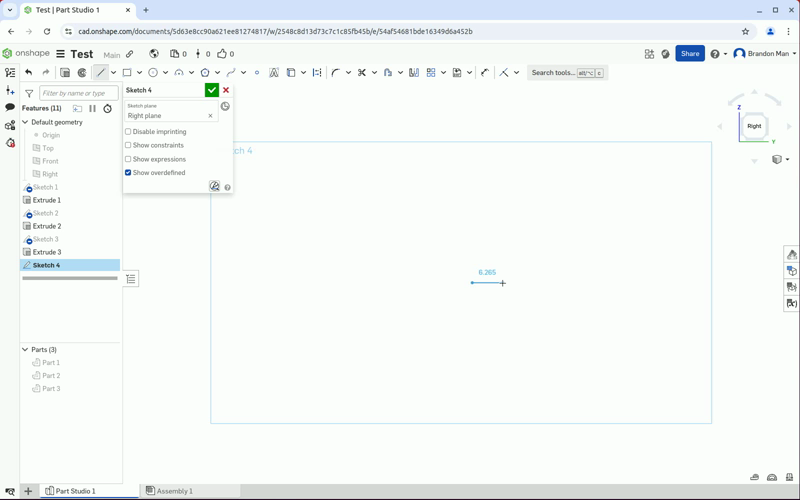
mouse_move(488, 282)
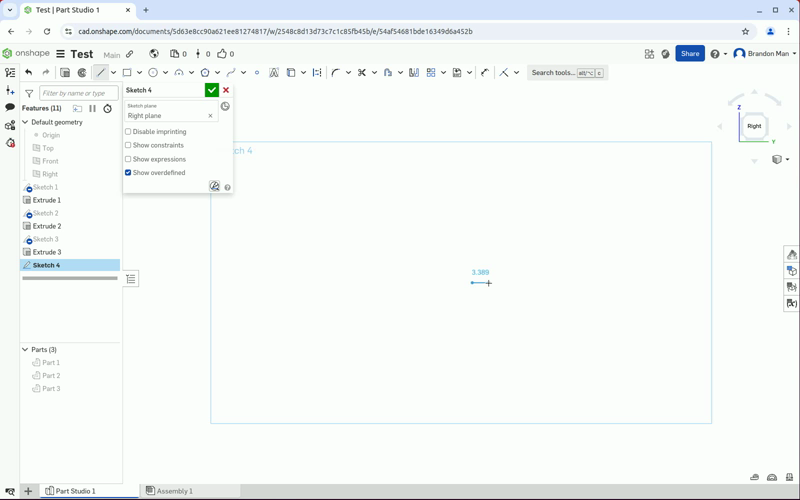
click(488, 282)
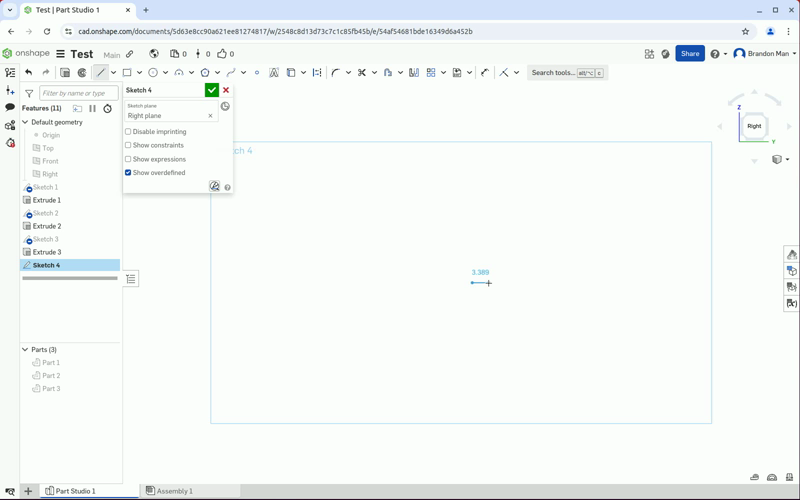
key_up(shift)
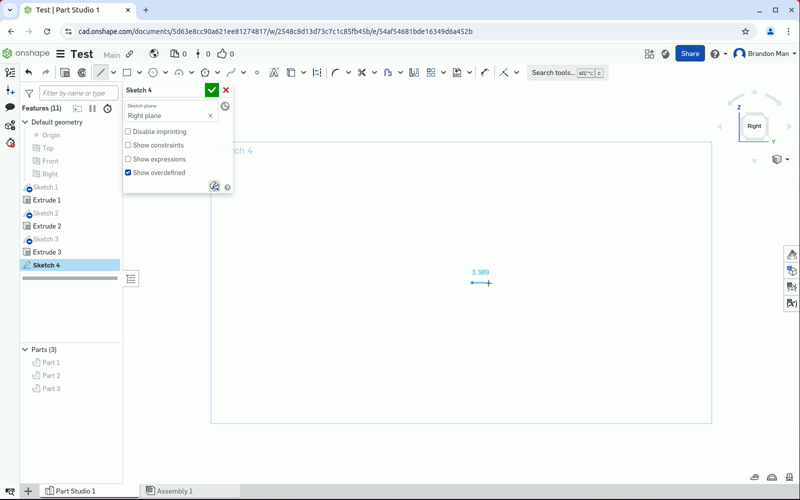
key_down(shift)
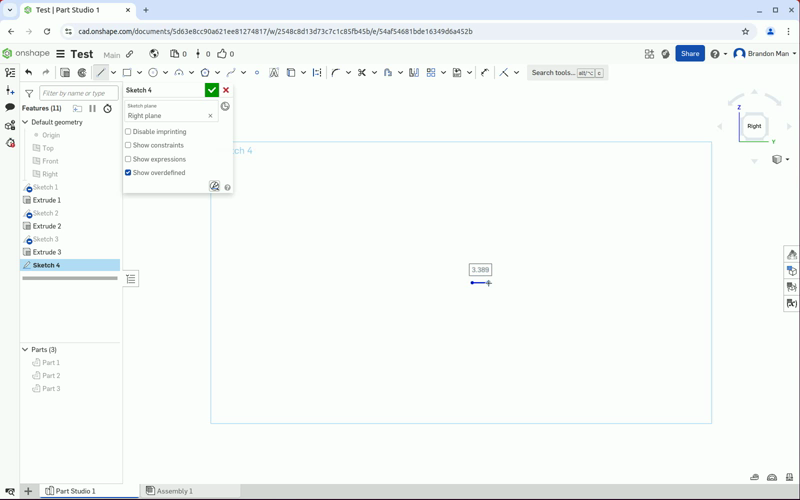
mouse_move(518, 282)
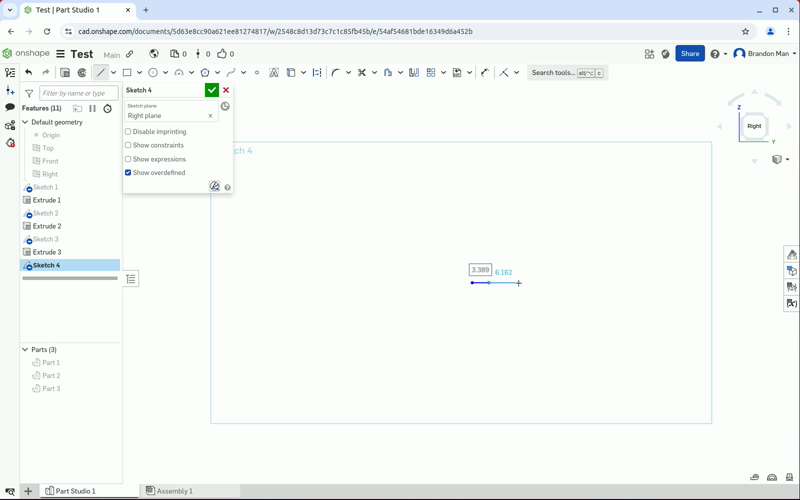
mouse_move(488, 272)
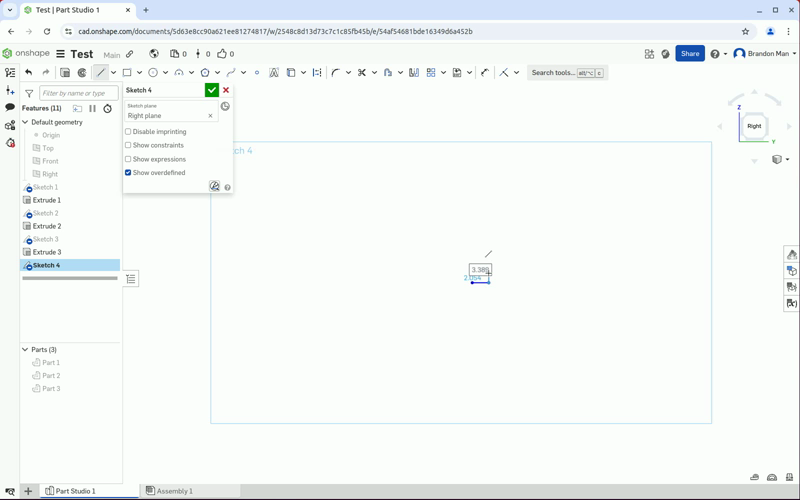
click(488, 272)
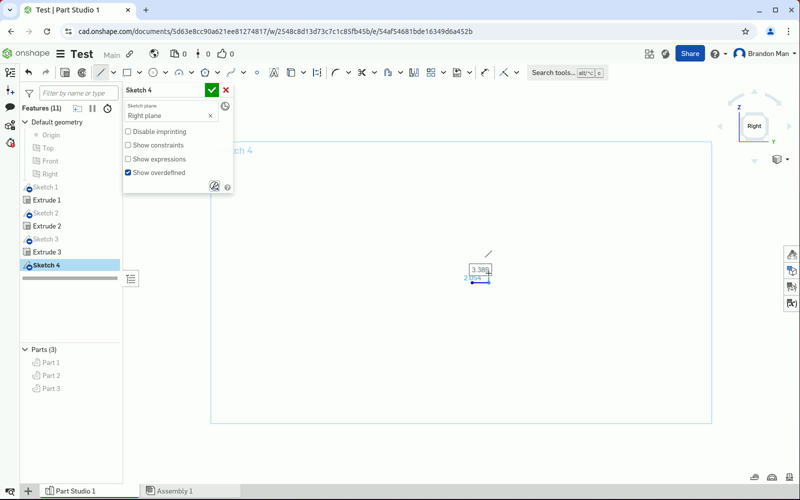
key_up(shift)
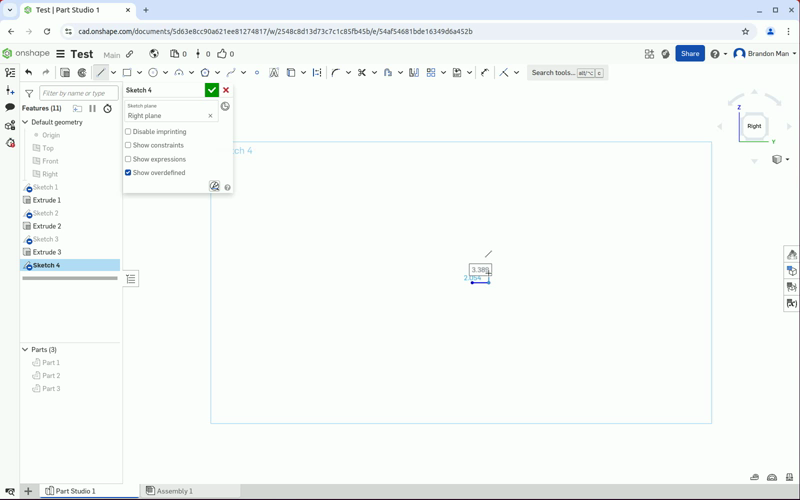
key_down(shift)
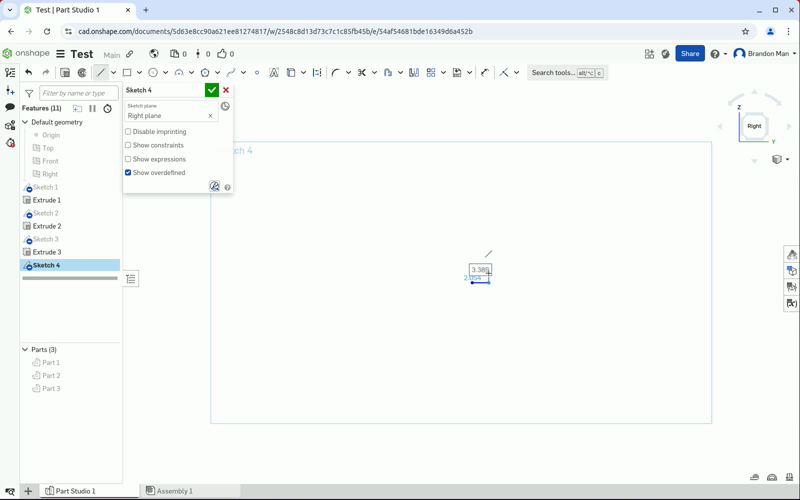
mouse_move(518, 272)
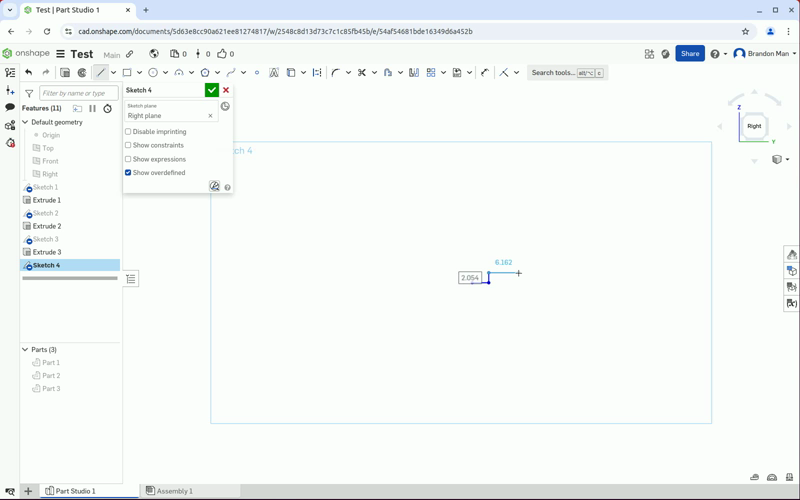
mouse_move(472, 272)
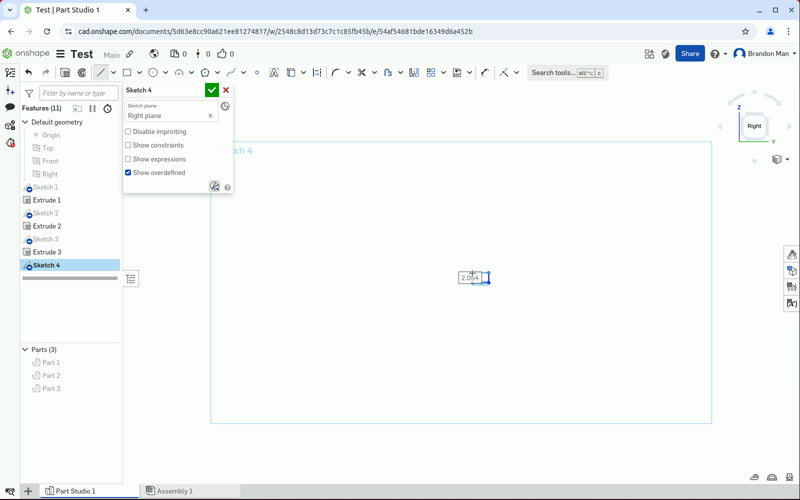
click(472, 272)
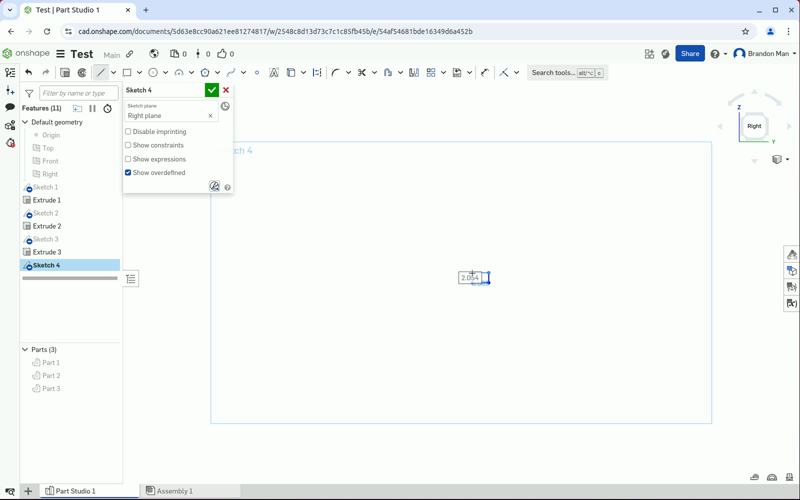
key_up(shift)
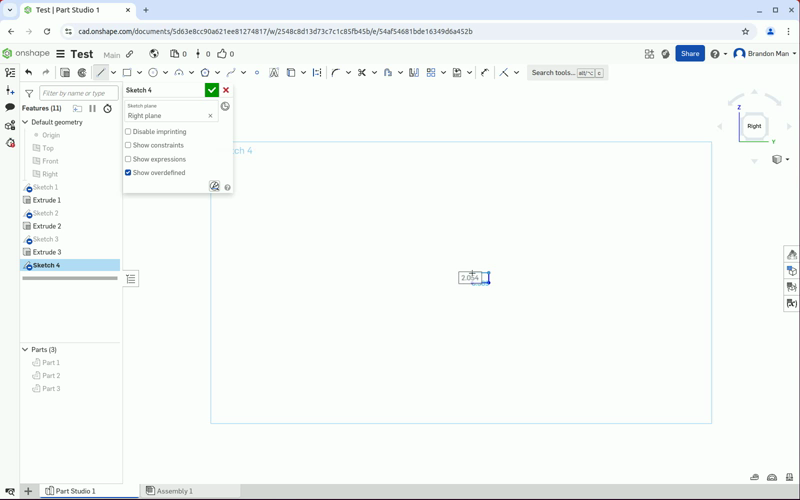
mouse_move(502, 272)
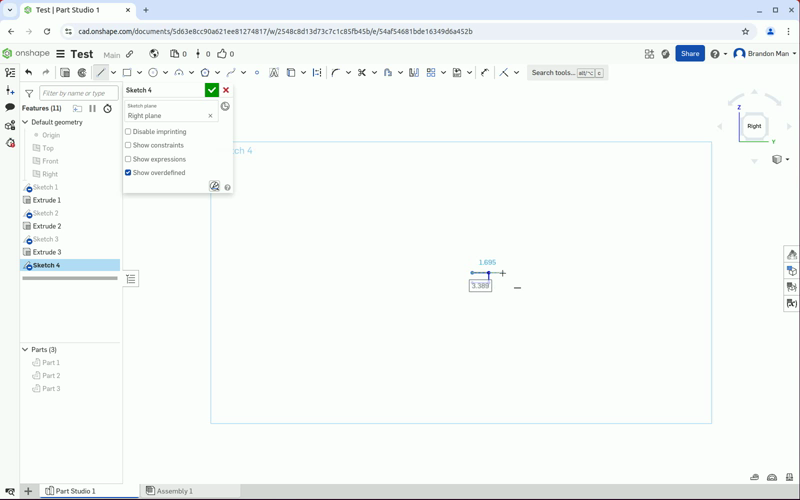
key_down(shift)
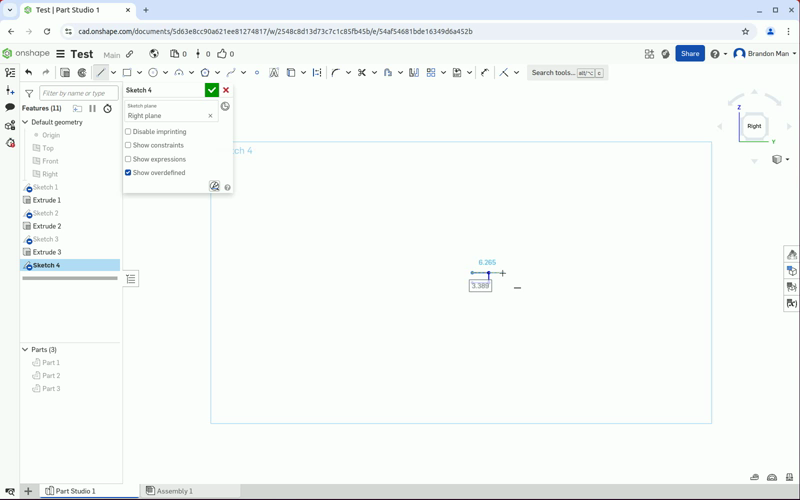
mouse_move(472, 282)
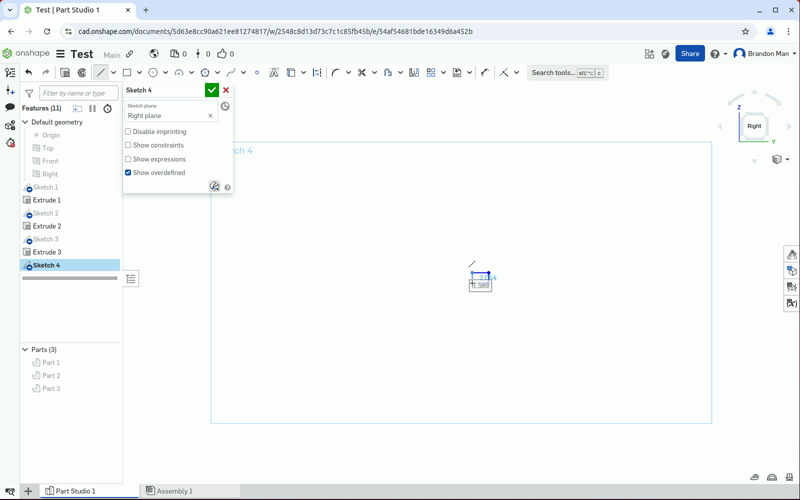
key_up(shift)
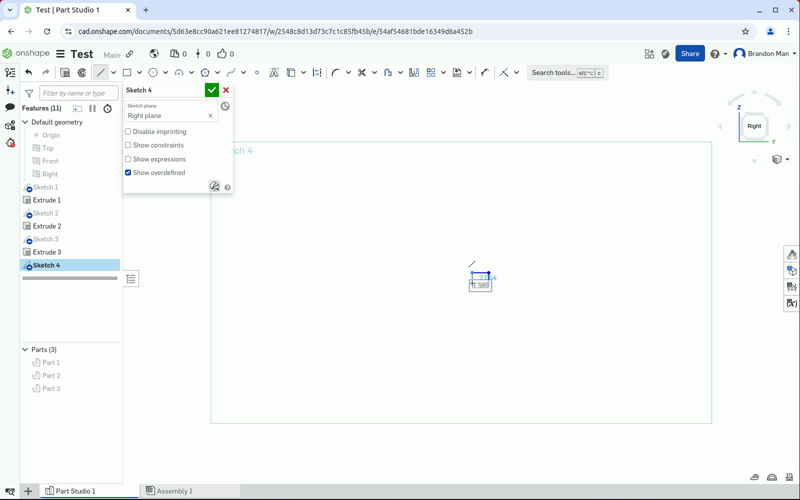
click(472, 282)
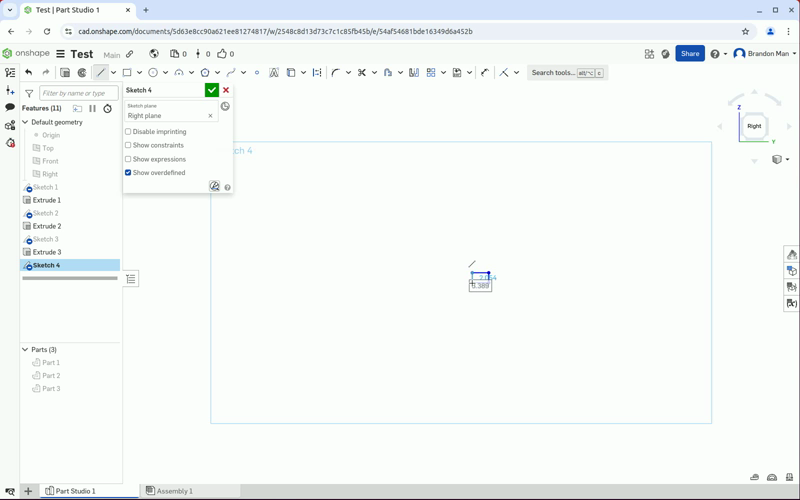
key(esc)
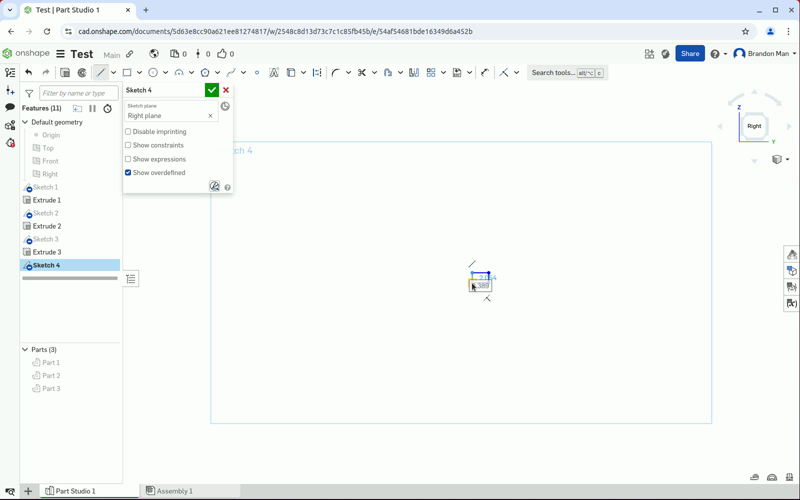
mouse_move(475, 274)
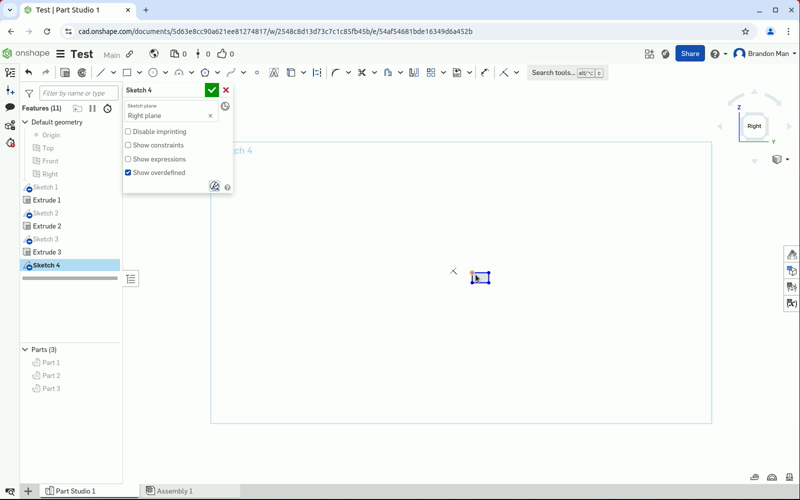
scroll(6)
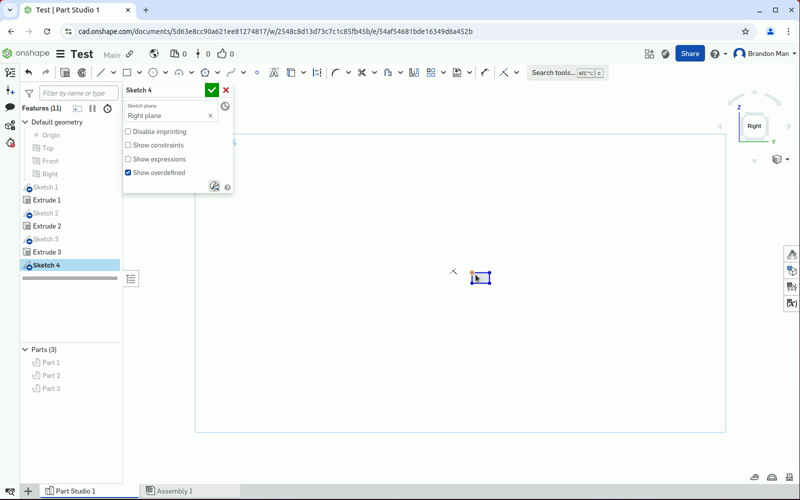
scroll(6)
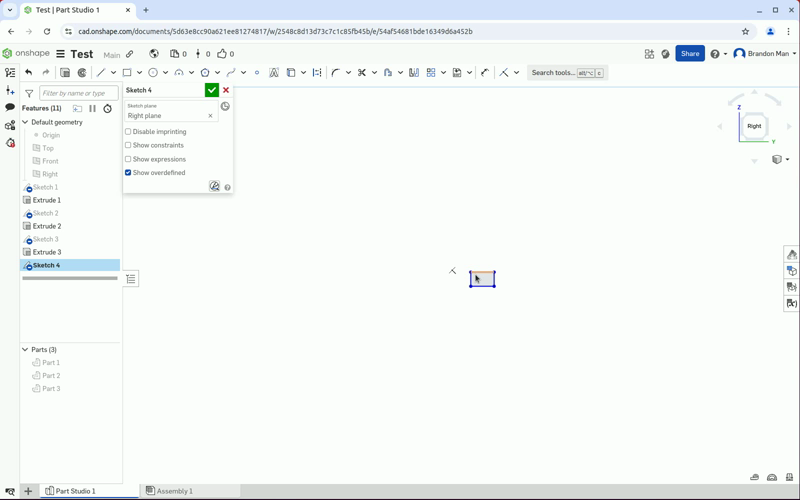
scroll(6)
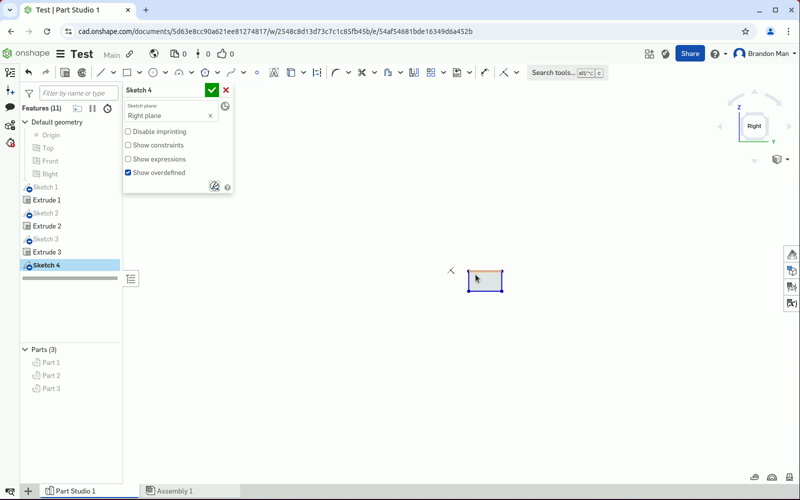
scroll(6)
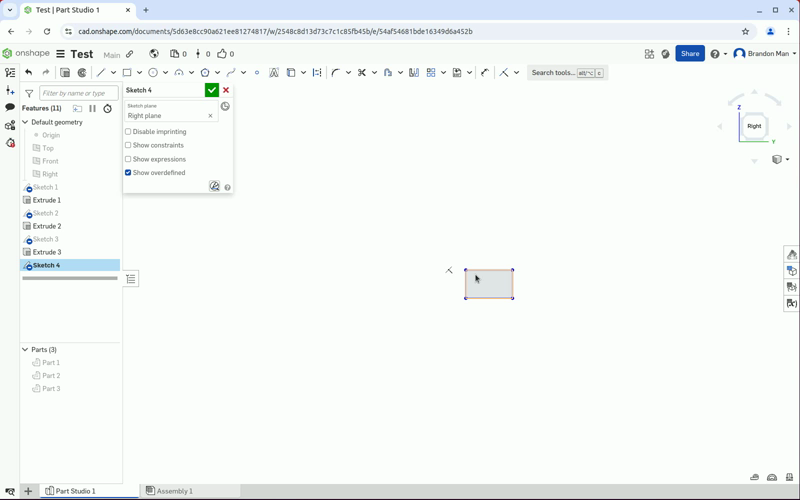
scroll(6)
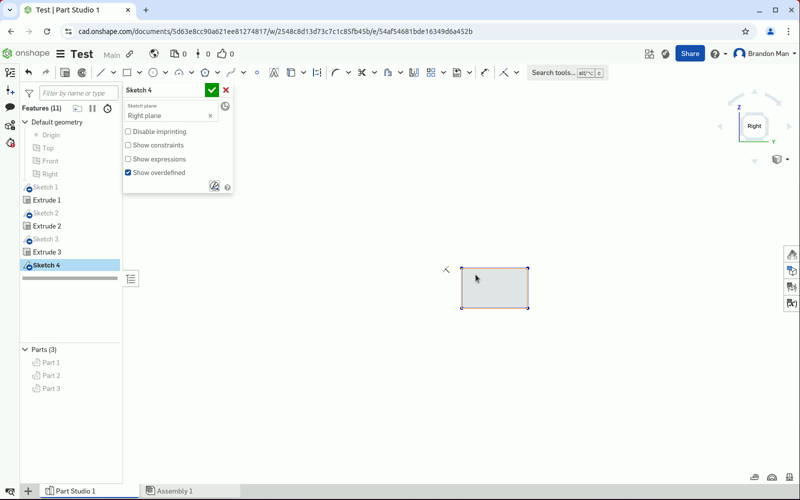
scroll(6)
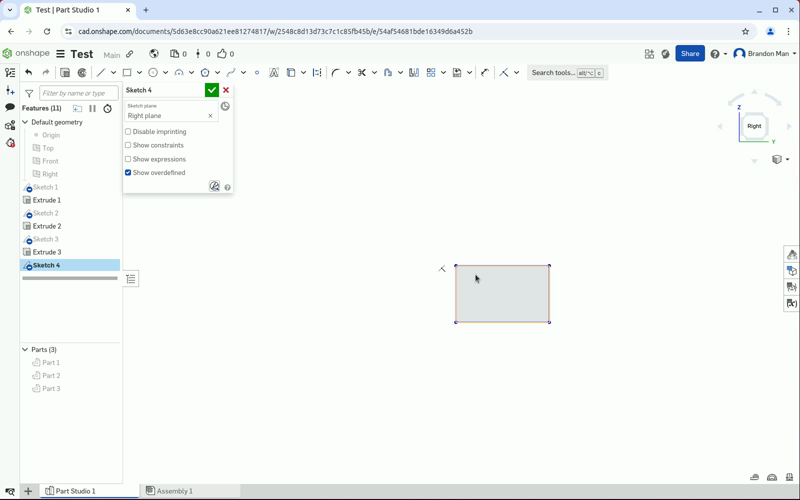
scroll(6)
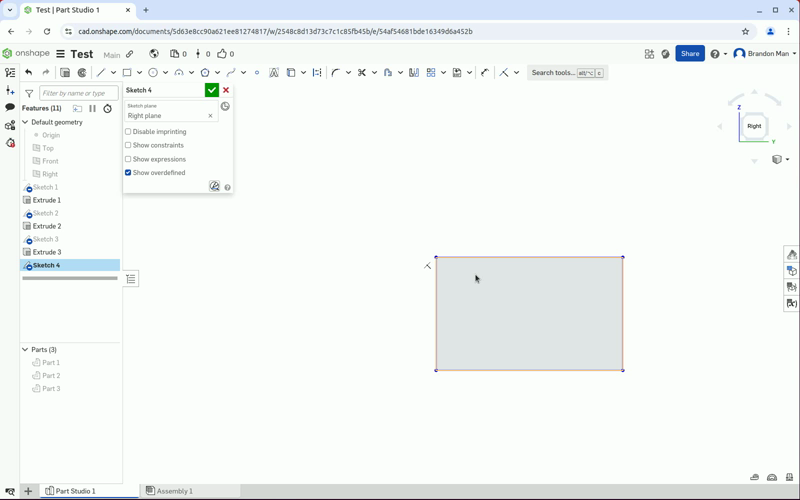
click(475, 274)
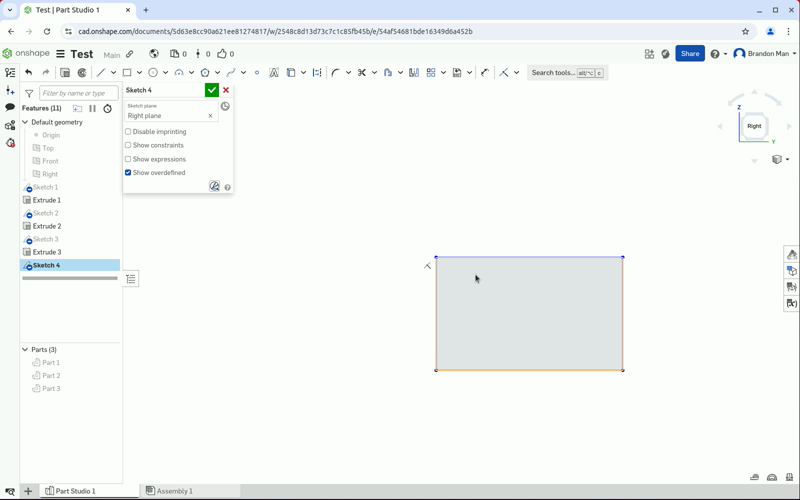
scroll(-6)
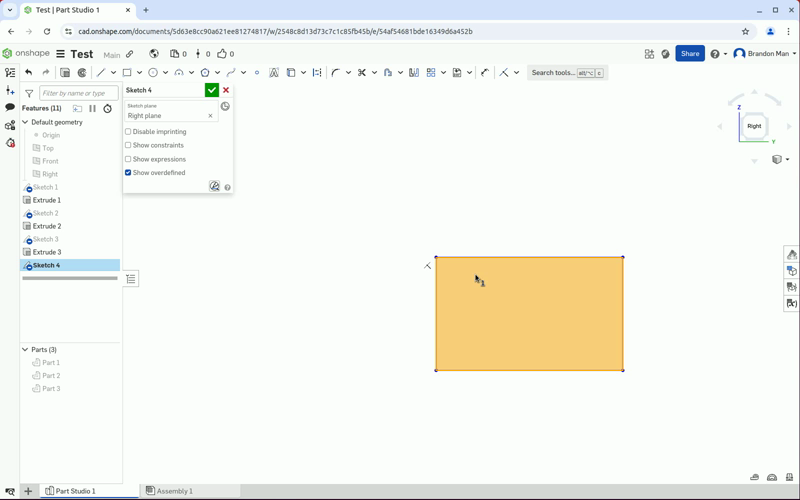
scroll(-6)
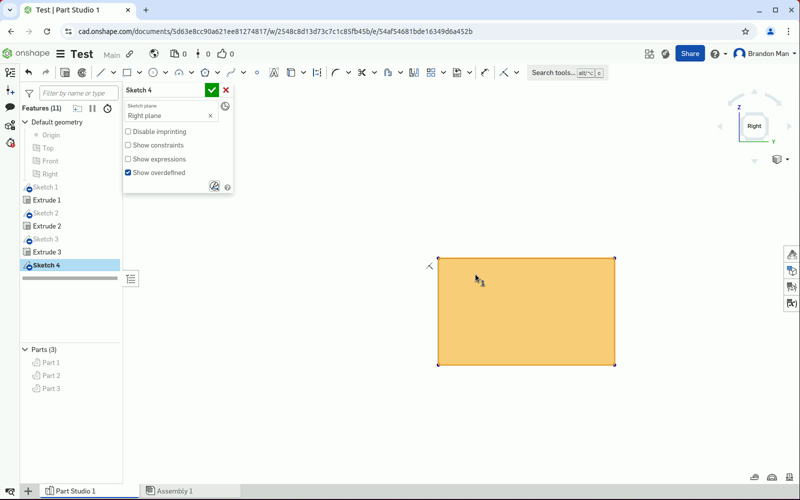
scroll(-6)
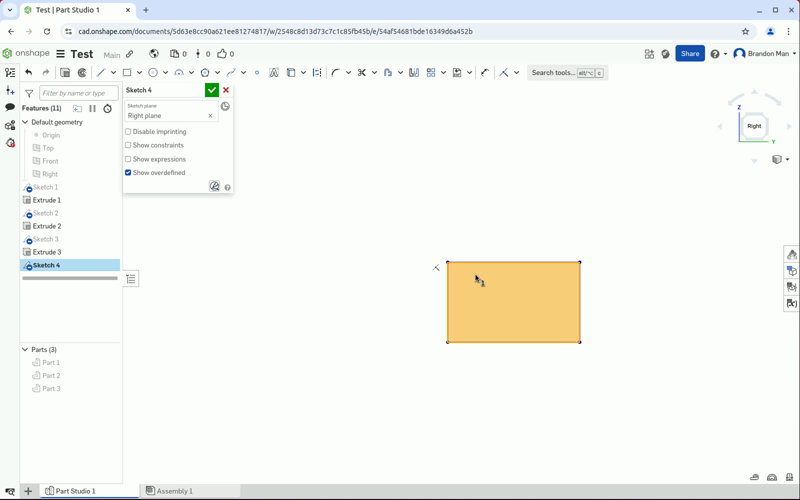
scroll(-6)
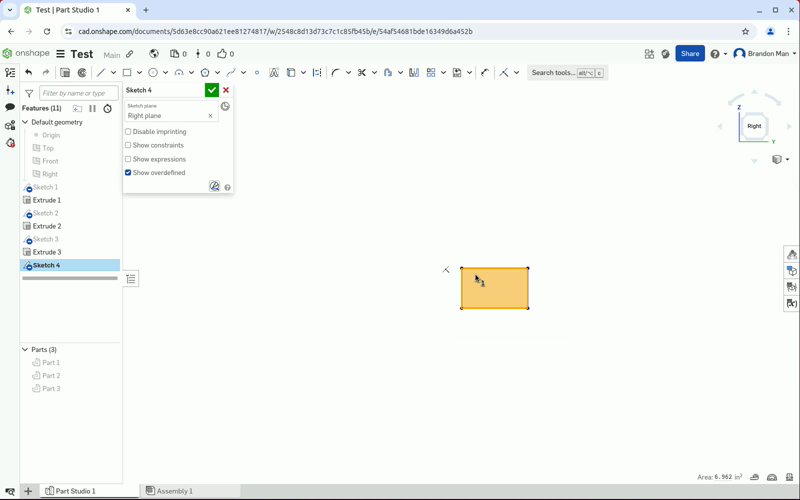
scroll(-6)
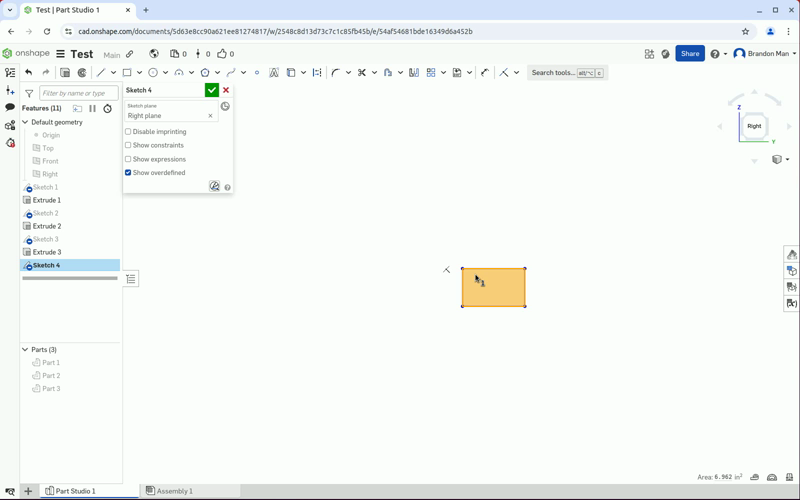
scroll(-6)
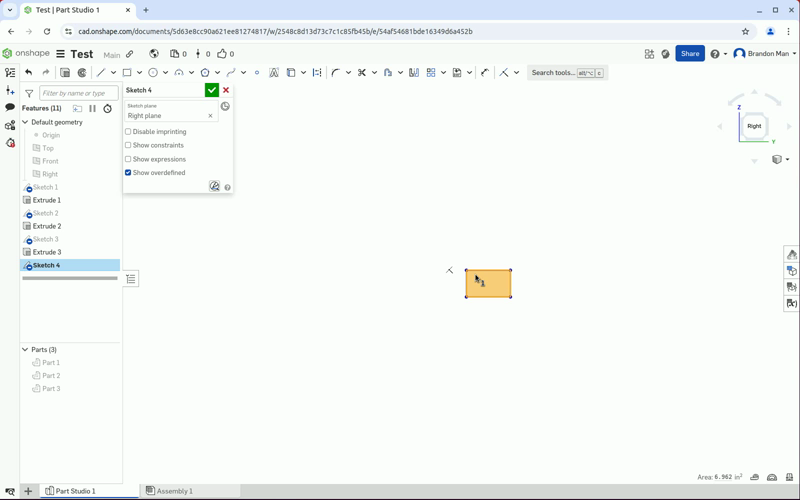
scroll(-6)
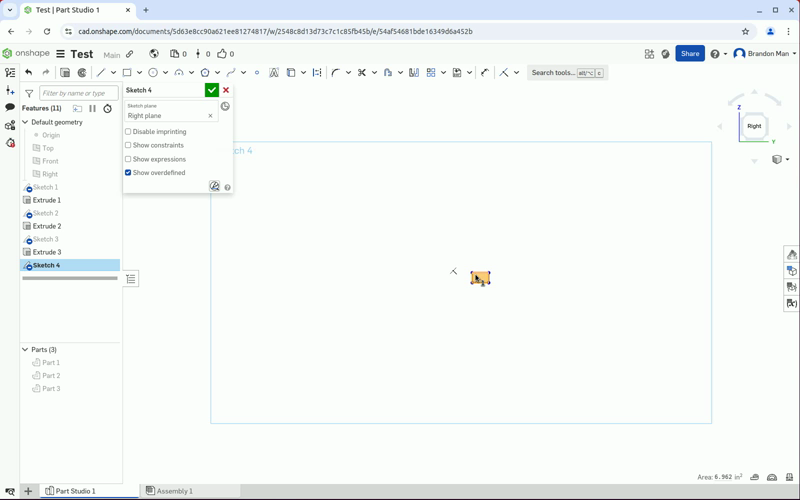
mouse_move(73, 352)
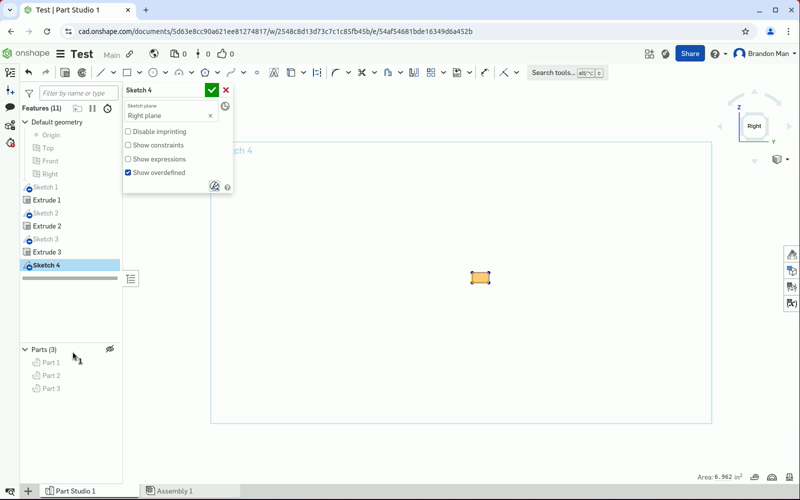
key(shift+y)
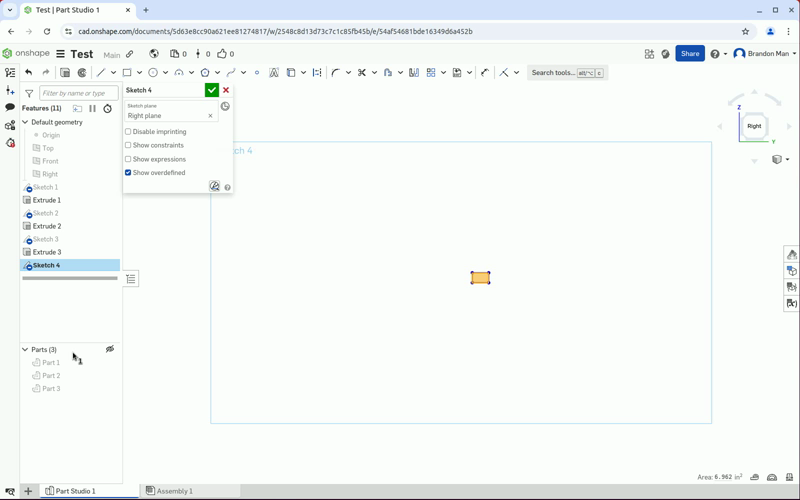
key(shift+e)
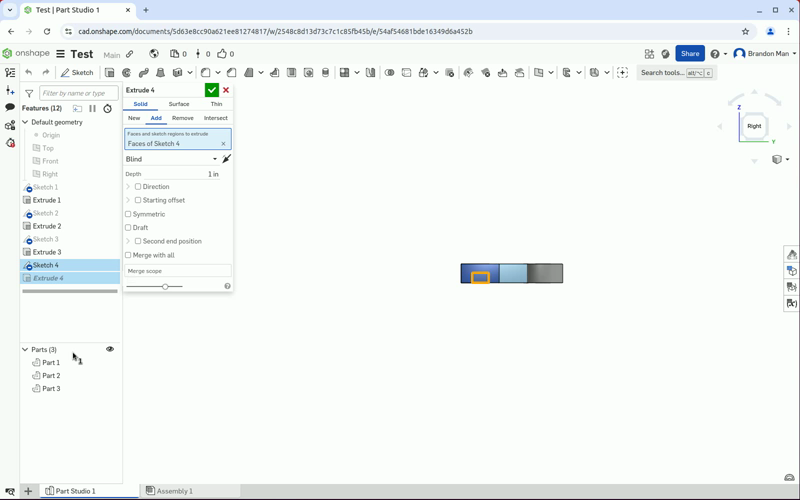
mouse_move(143, 106)
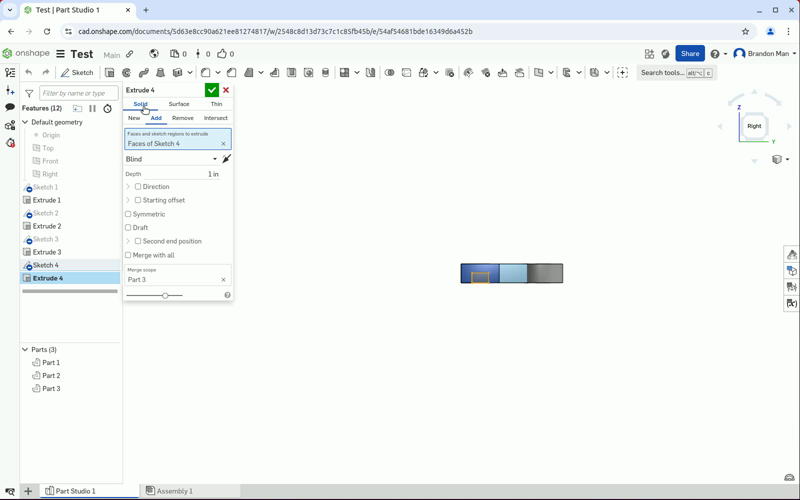
click(143, 106)
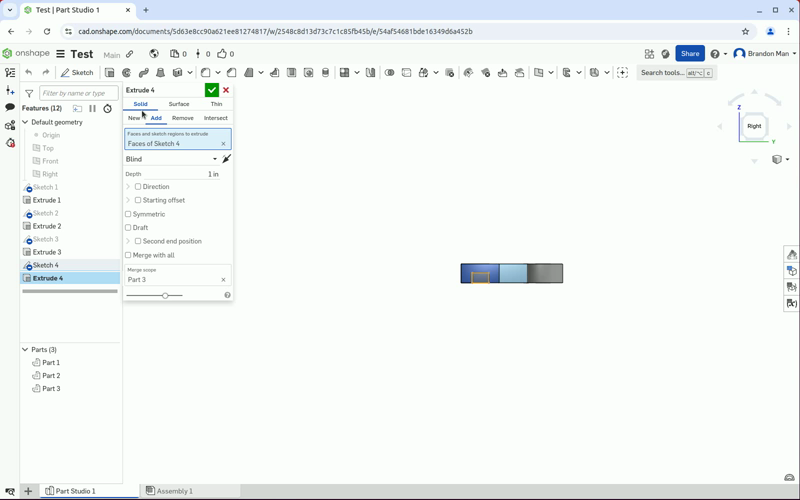
mouse_move(137, 120)
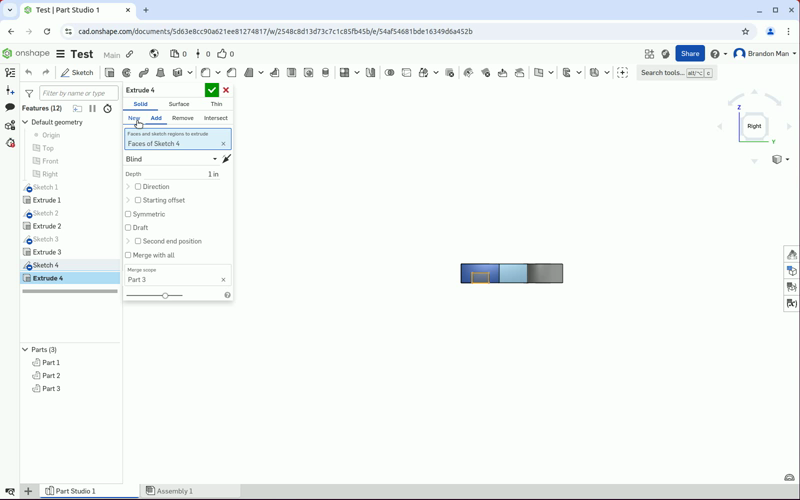
click(137, 120)
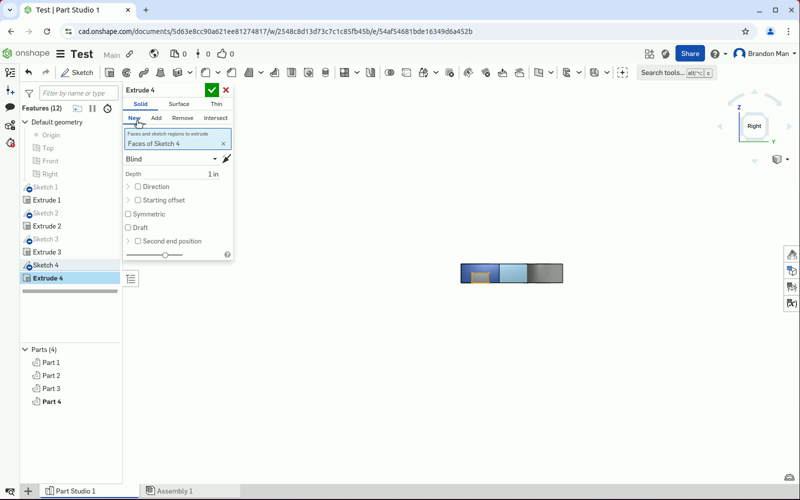
key(tab, 4)
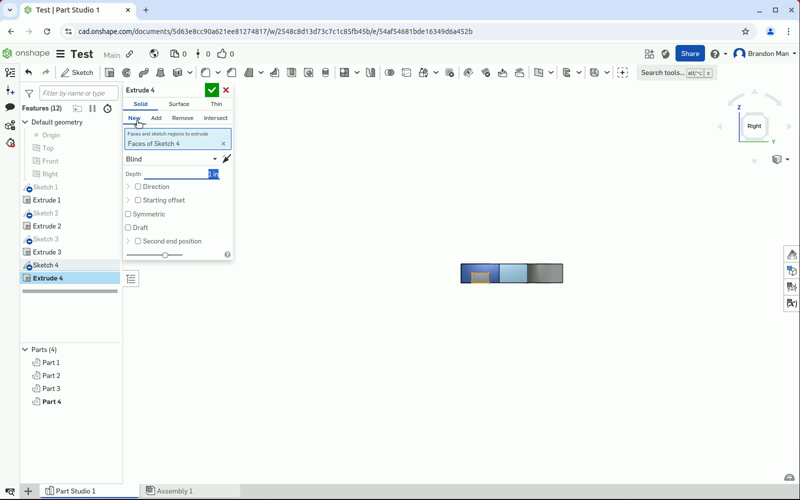
text(23.108)
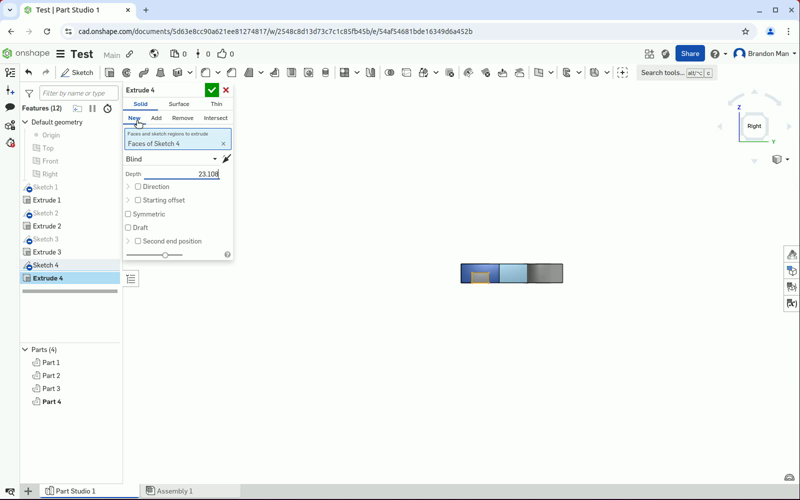
key(enter)
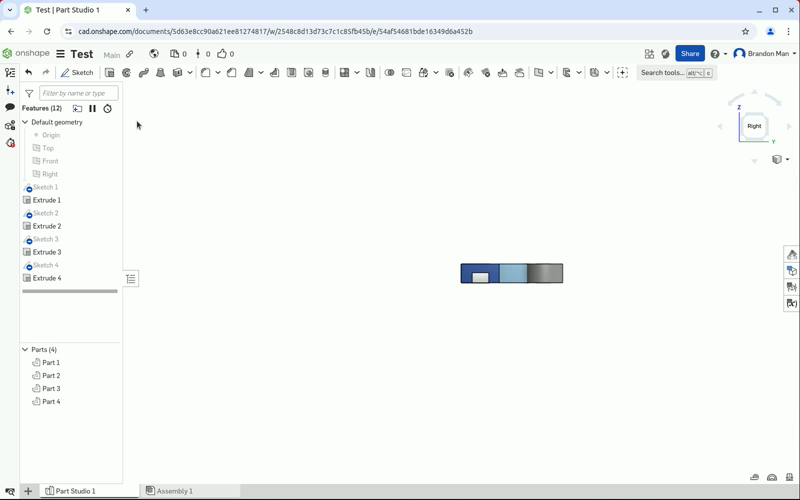
key(shift+h)
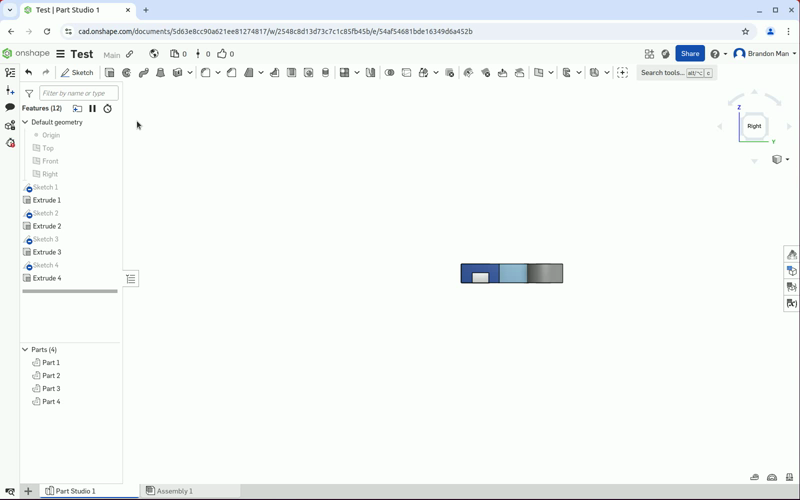
key(shift+h)
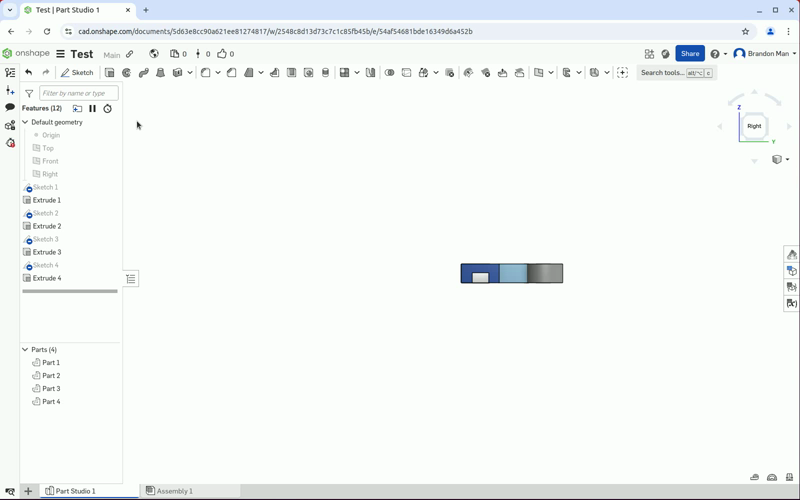
mouse_move(73, 189)
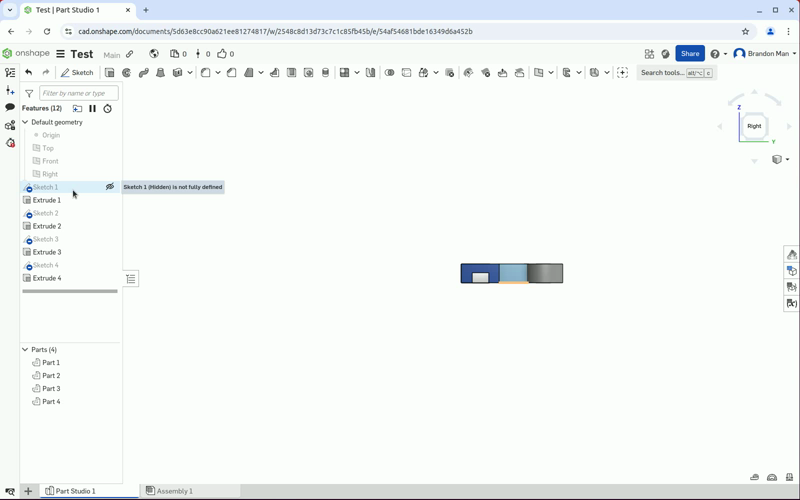
click(73, 189)
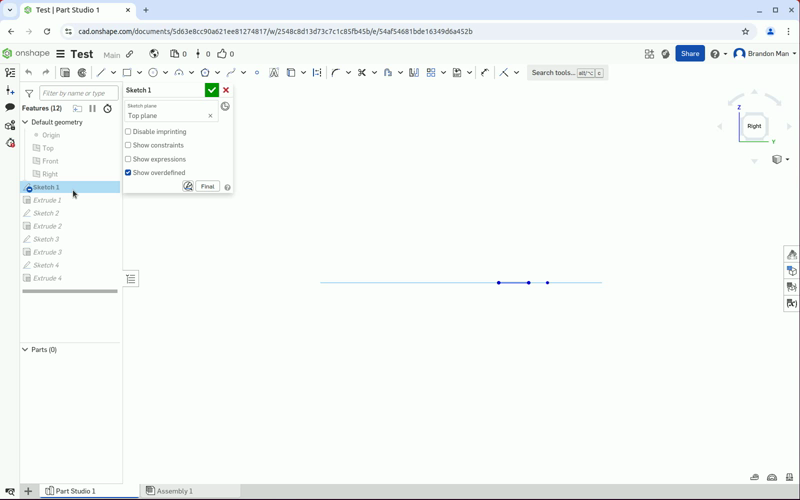
mouse_move(229, 92)
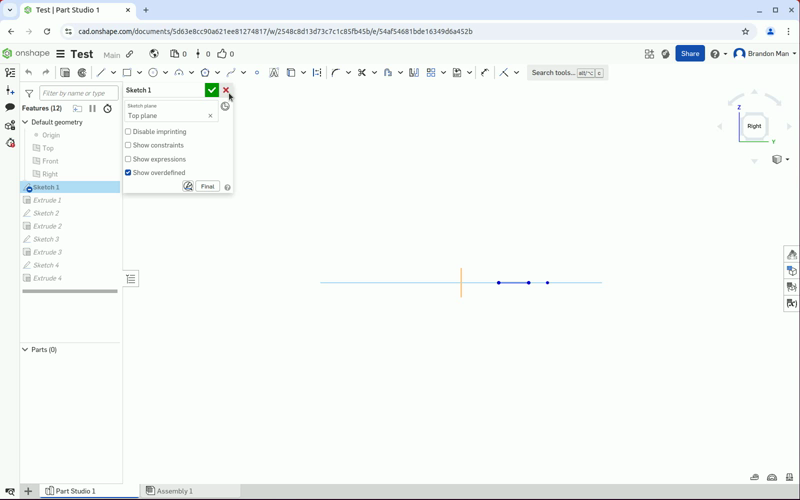
click(229, 92)
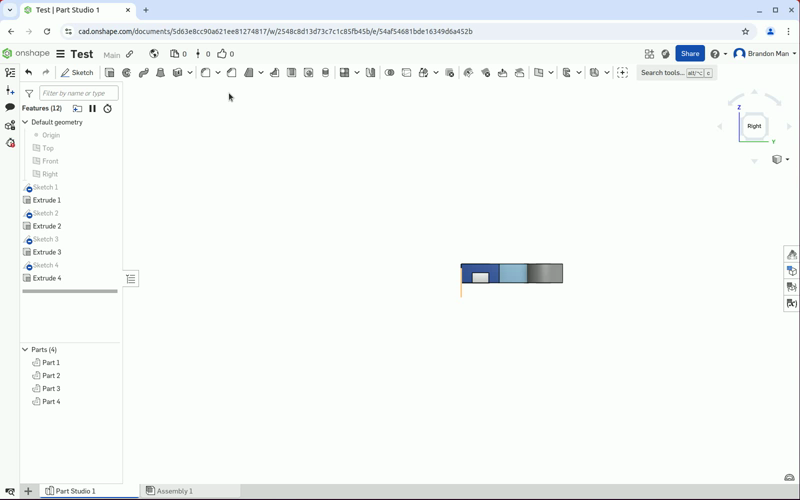
mouse_move(73, 352)
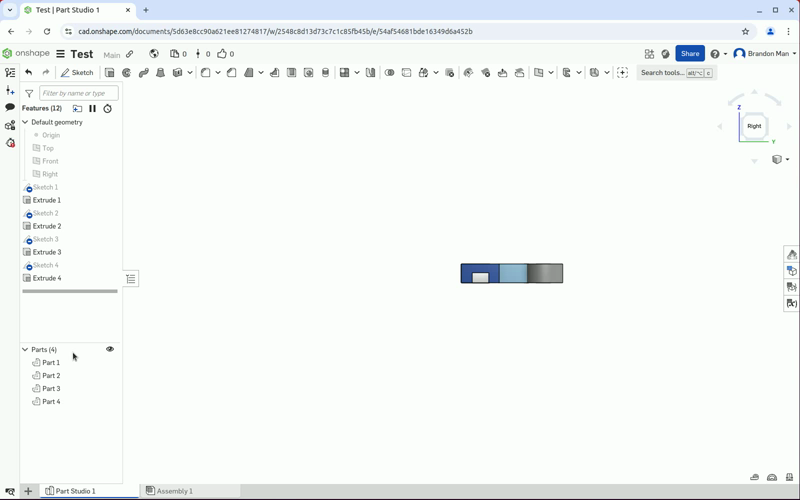
key(y)
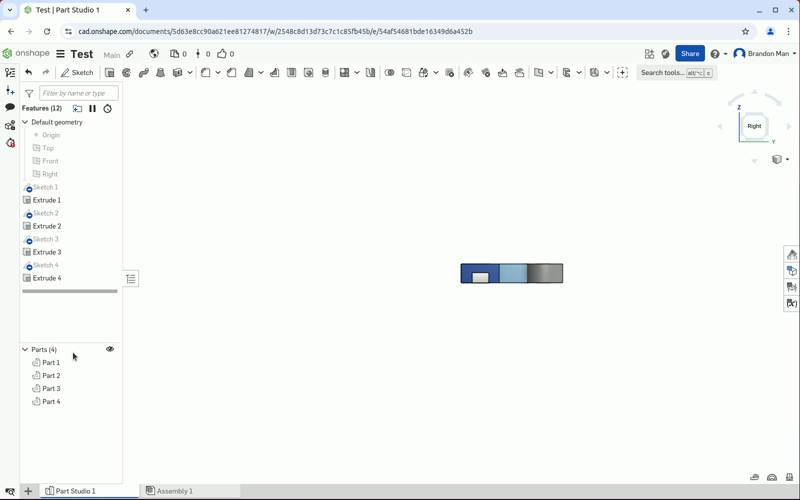
key(shift+p)
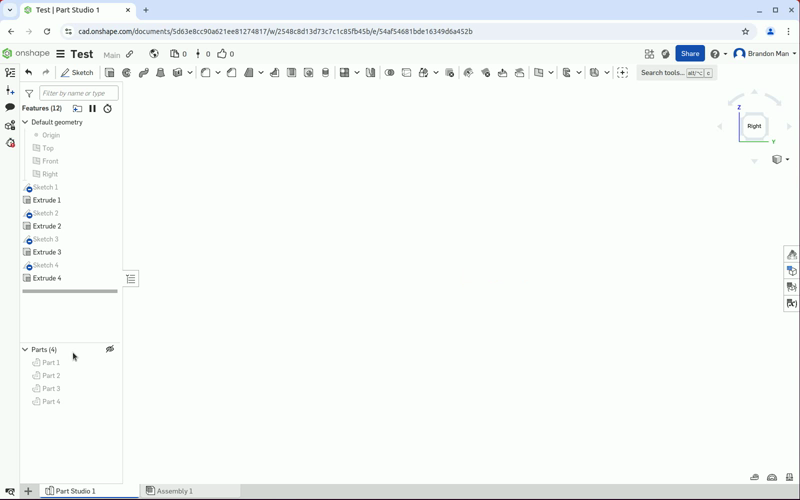
key(space)
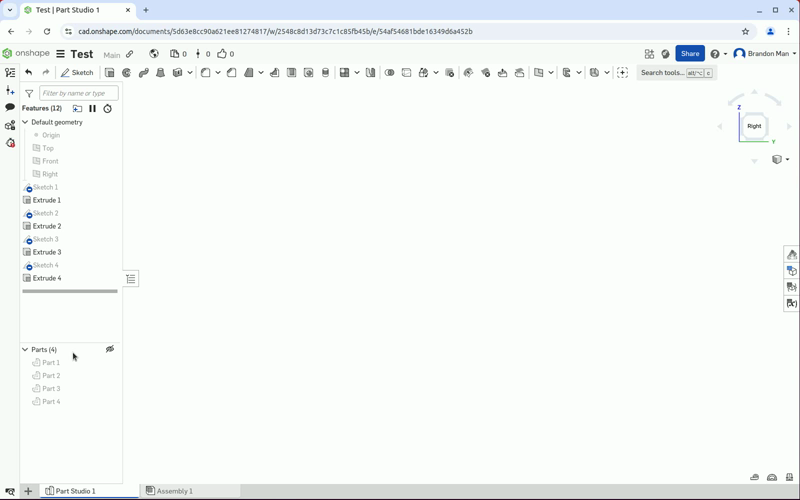
key_down(shift)
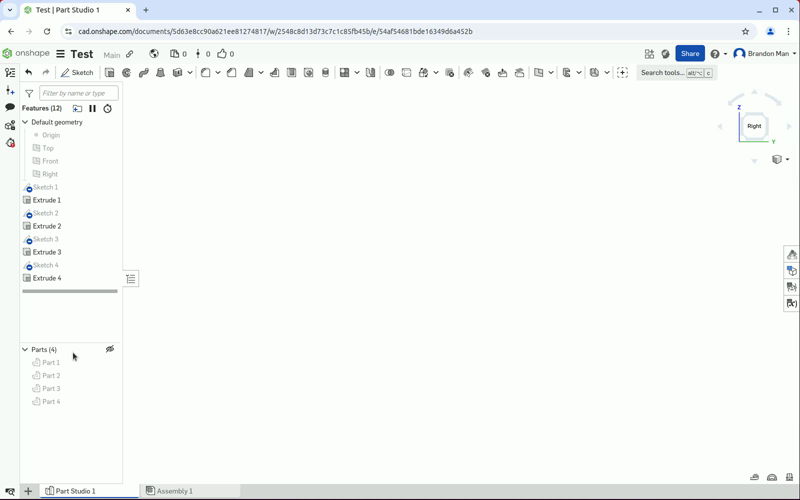
key(right)
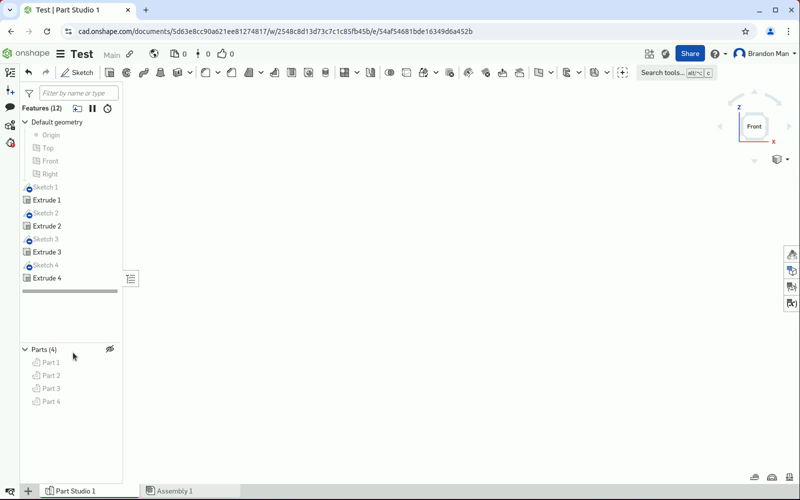
key_up(shift)
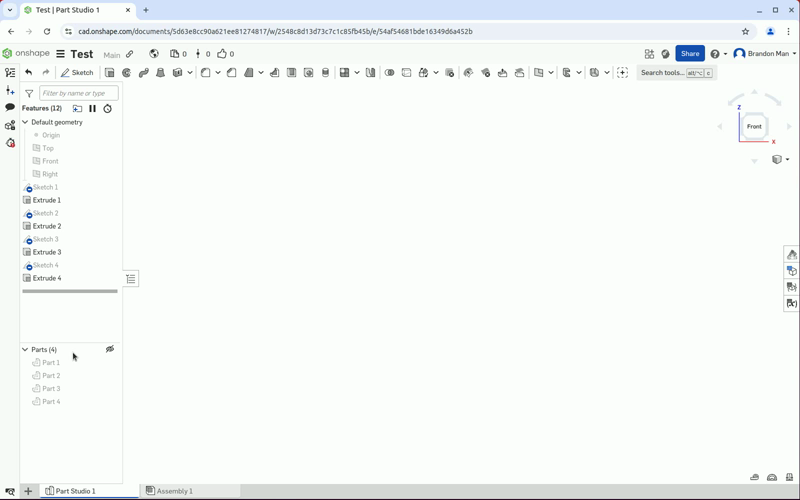
key(space)
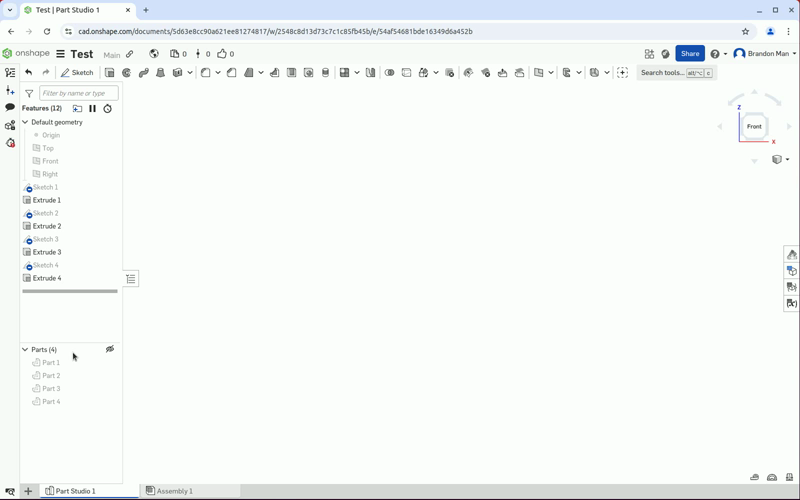
key_down(shift)
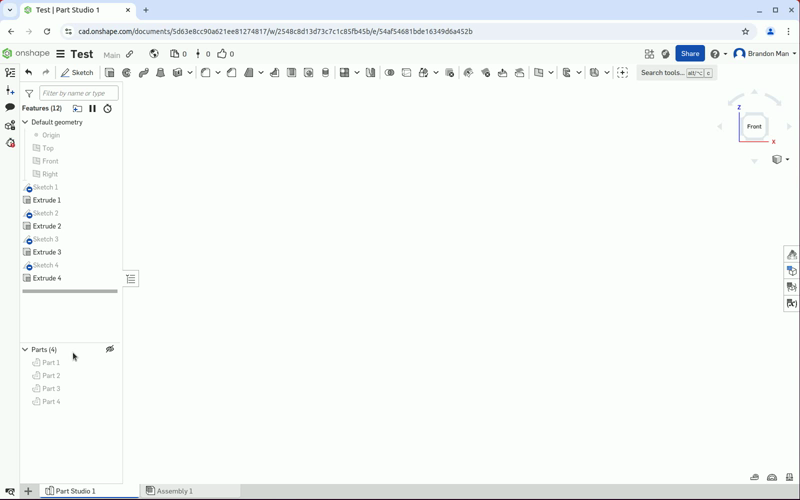
key(down)
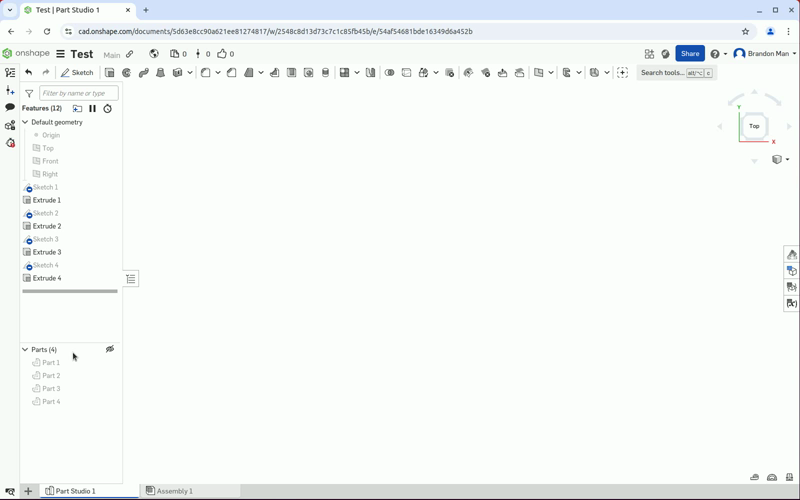
key_up(shift)
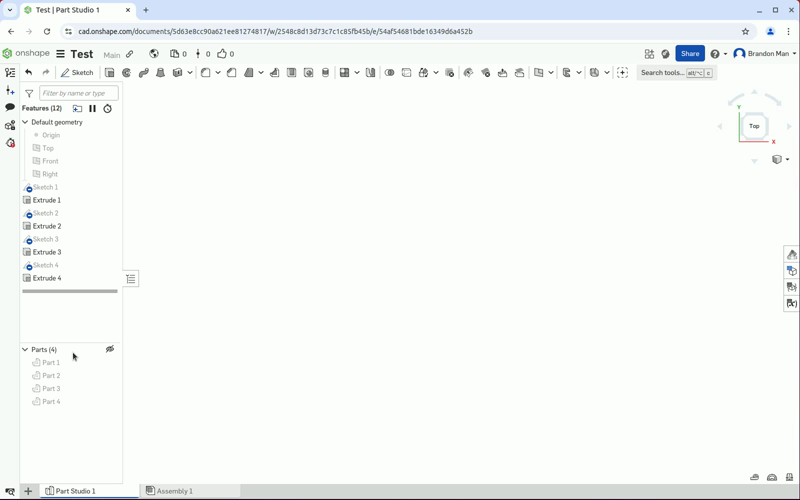
mouse_move(73, 352)
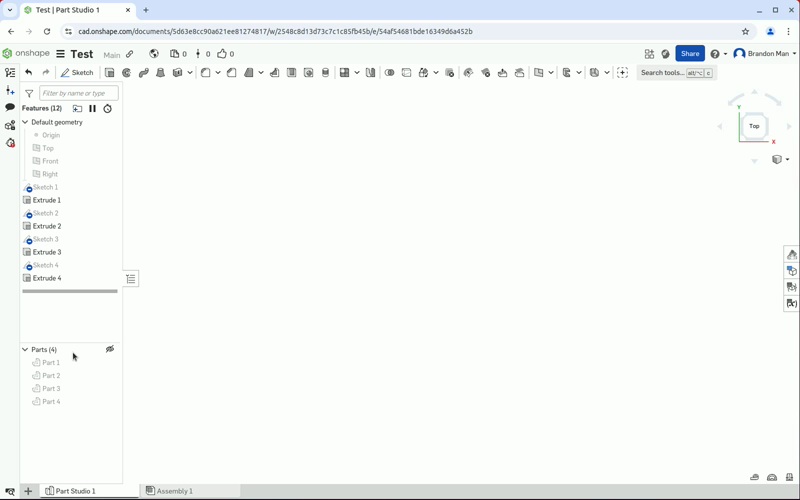
key(shift+y)
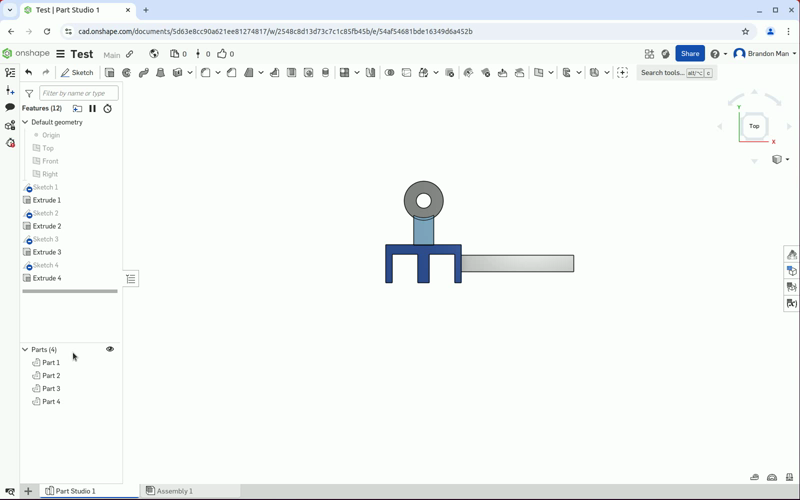
mouse_move(541, 75)
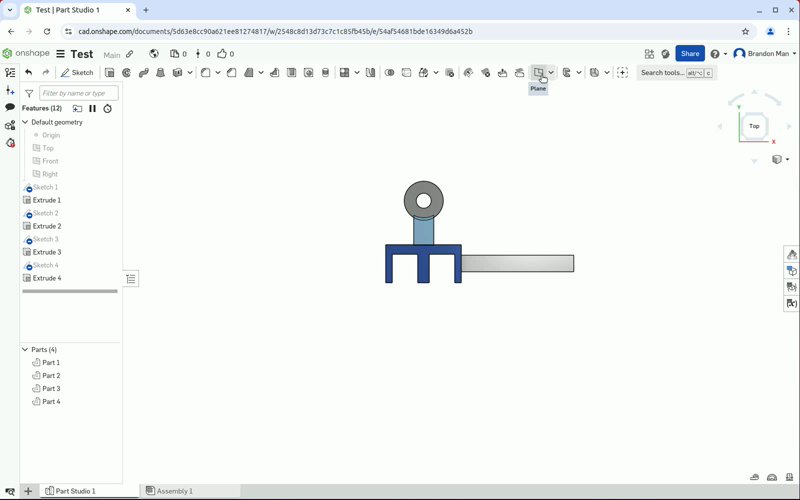
click(541, 75)
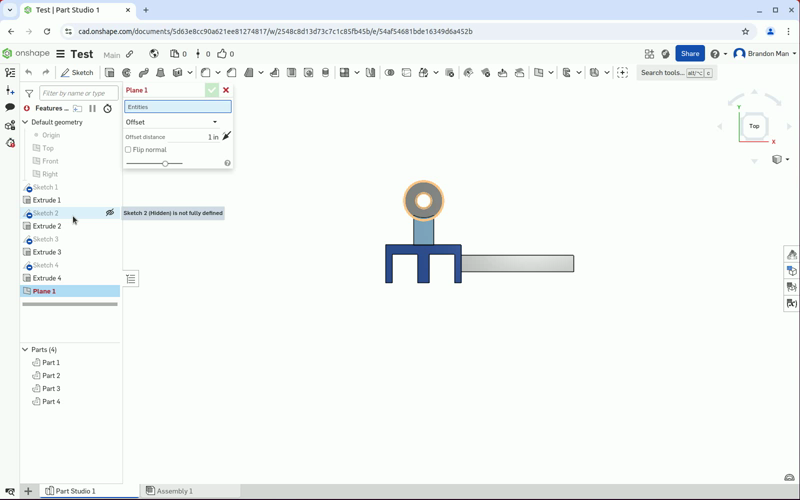
scroll(3)
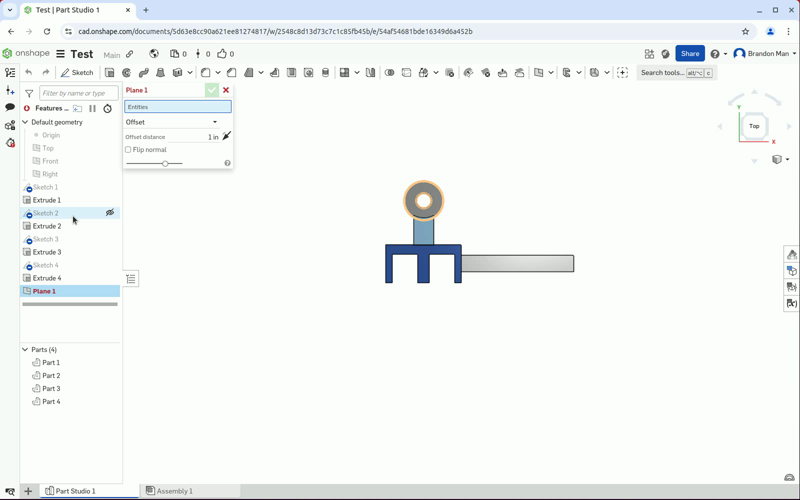
mouse_move(73, 150)
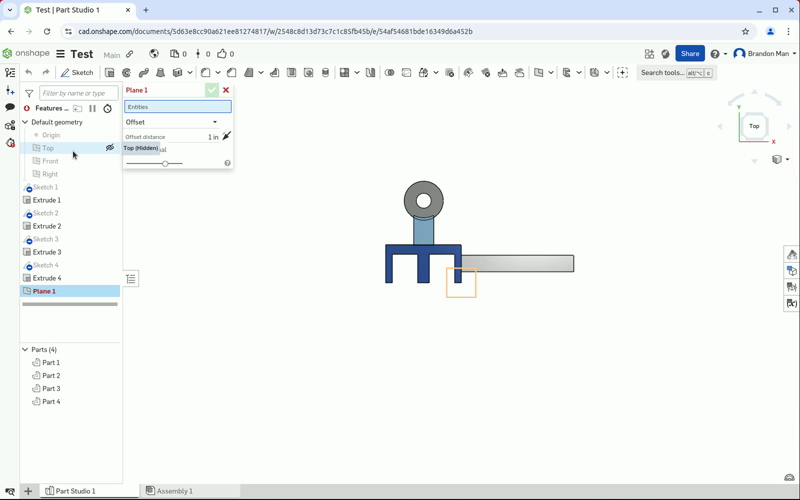
click(73, 150)
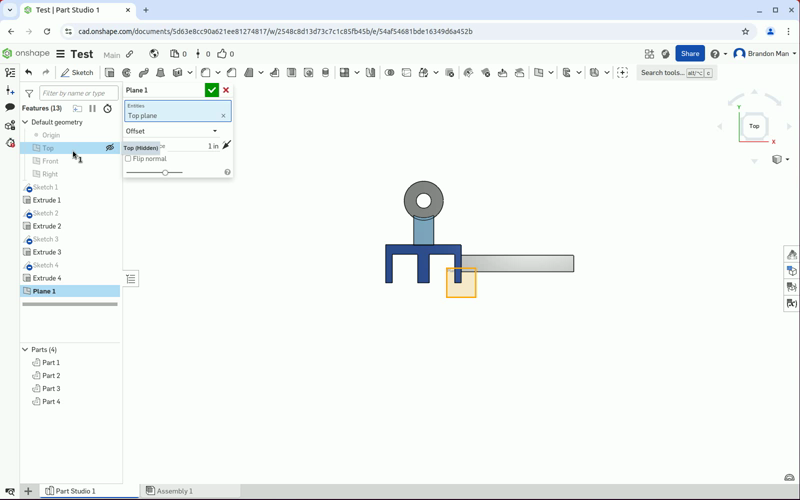
key(tab, 2)
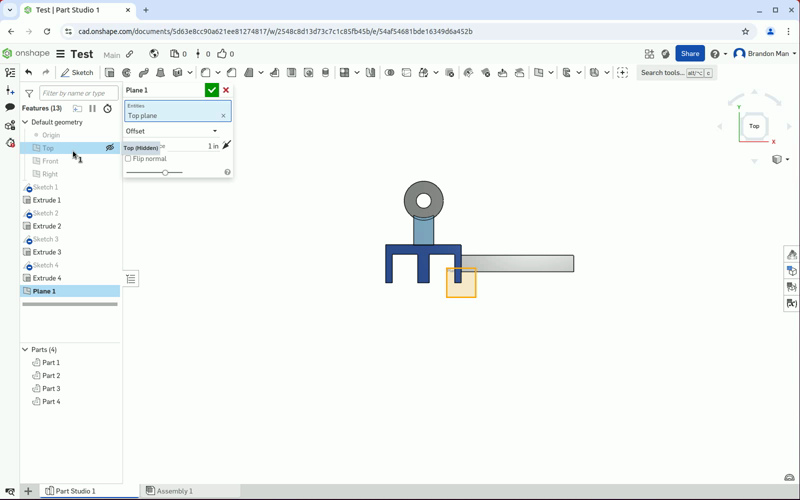
text(1.91)
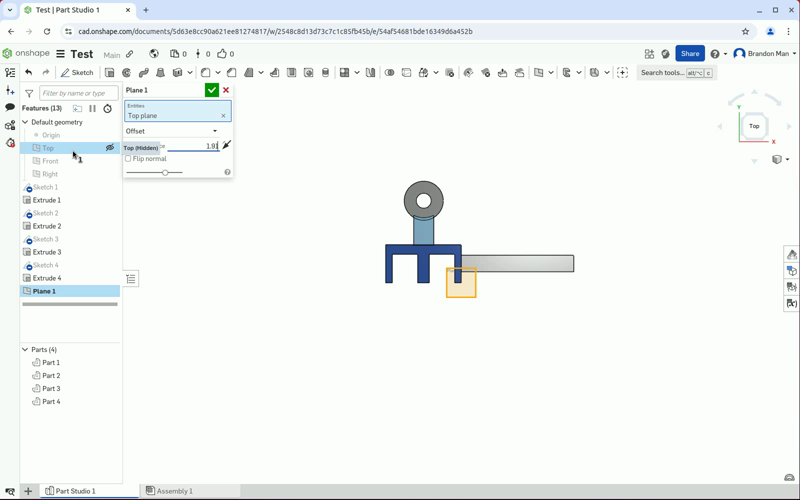
key(enter, 2)
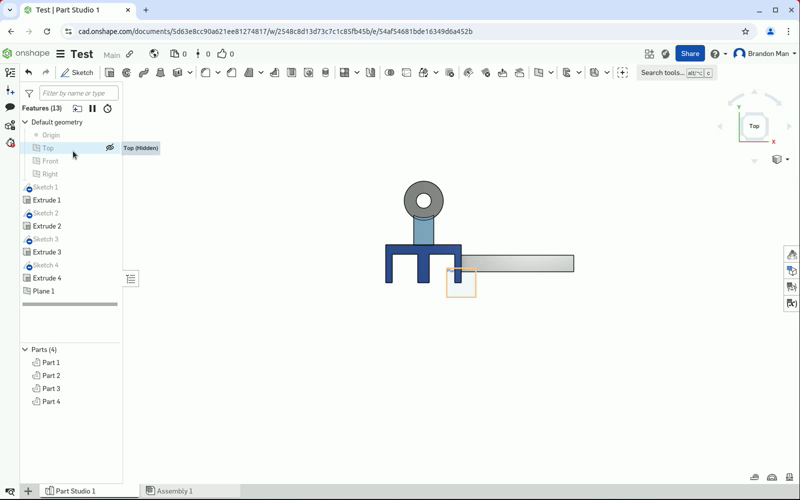
key(shift+s)
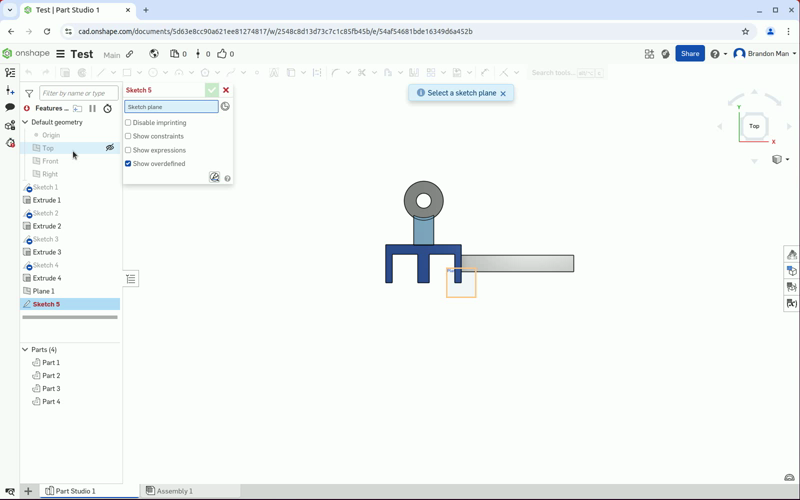
mouse_move(73, 293)
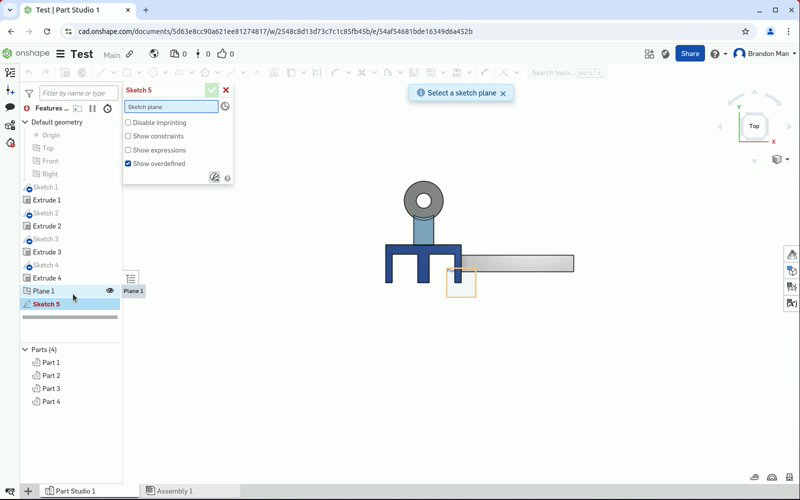
click(73, 293)
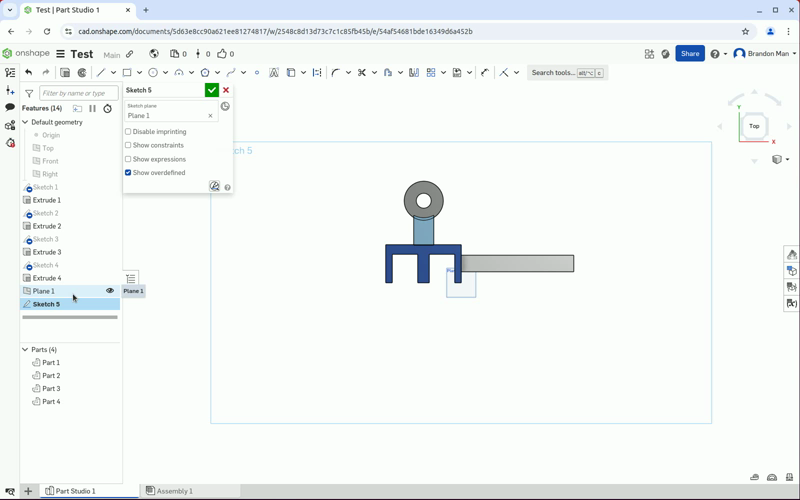
mouse_move(73, 352)
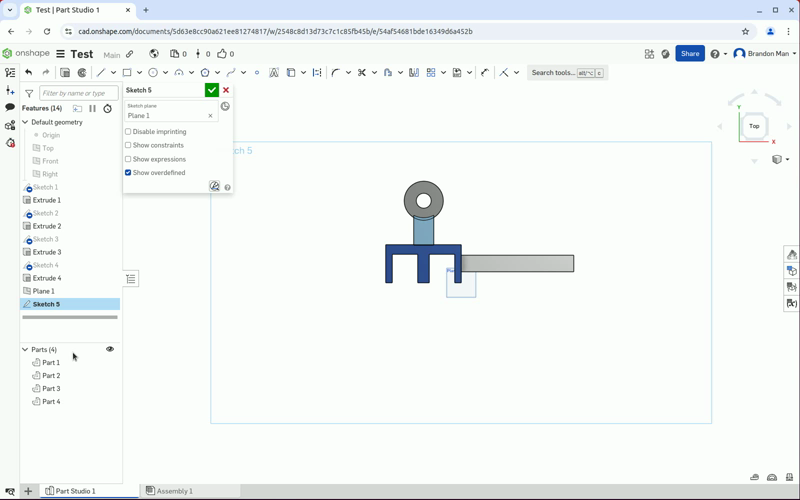
key(y)
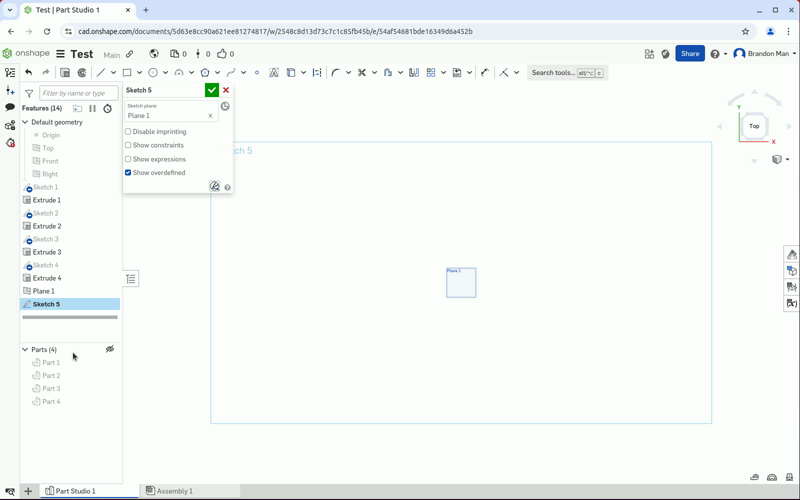
key(l)
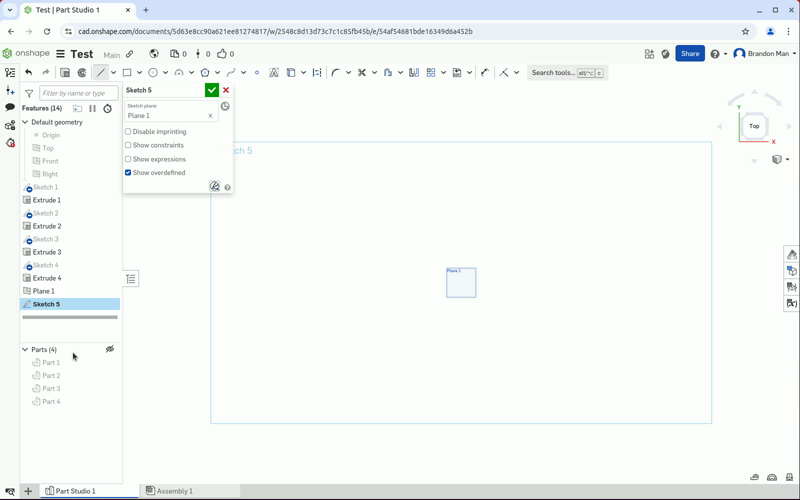
key_down(shift)
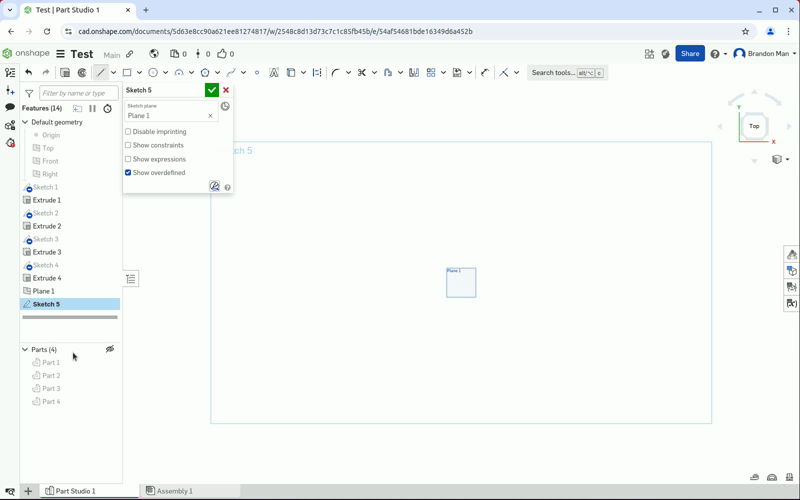
mouse_move(564, 271)
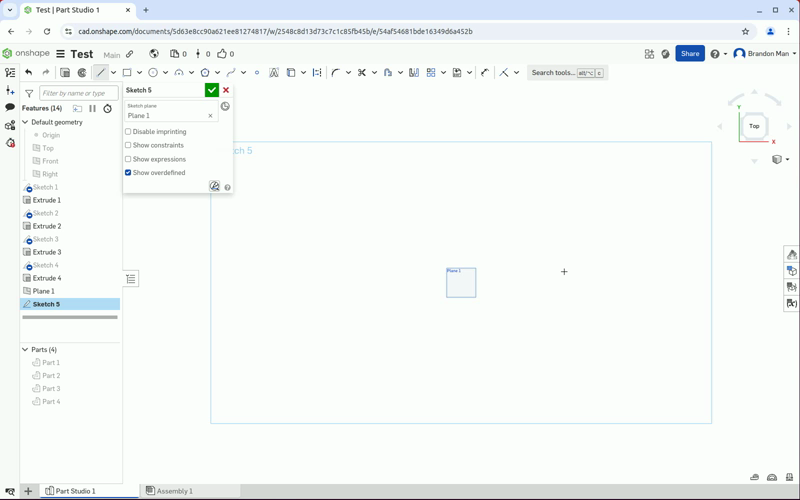
click(564, 271)
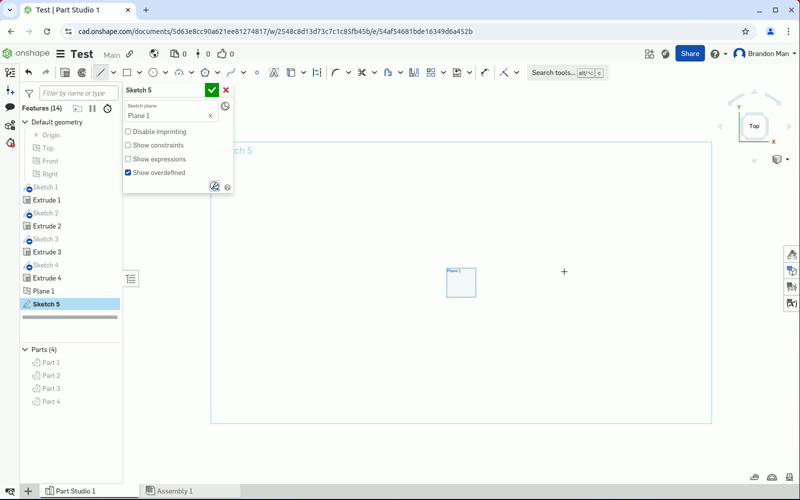
key_up(shift)
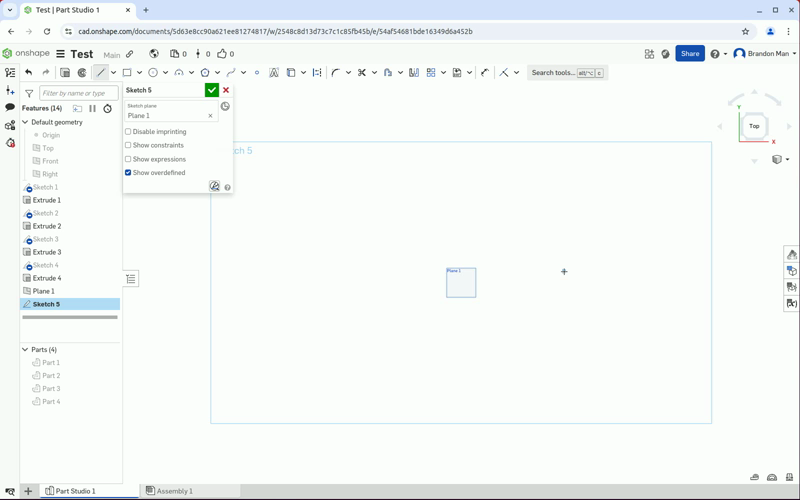
key_down(shift)
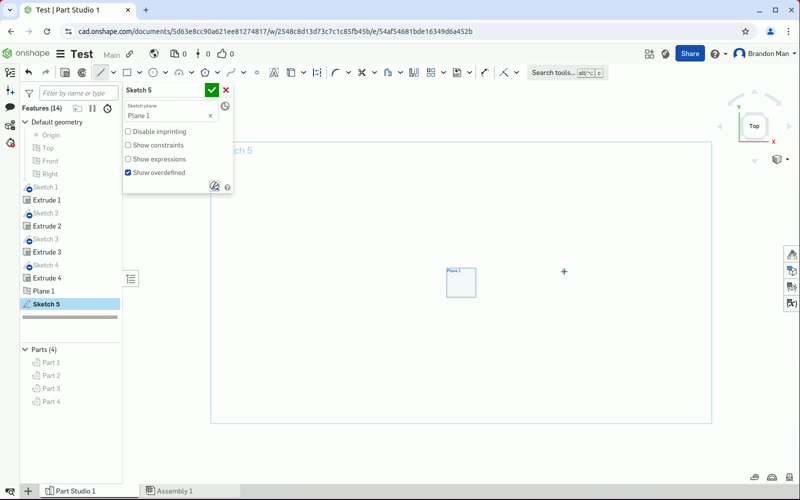
mouse_move(589, 271)
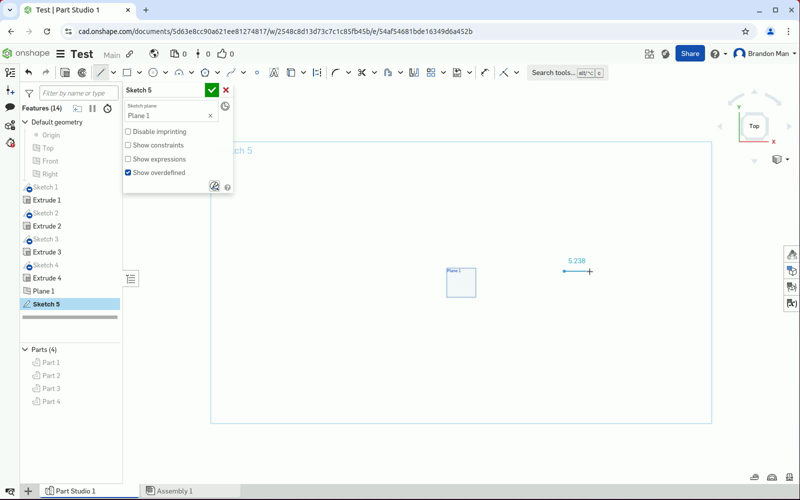
mouse_move(574, 271)
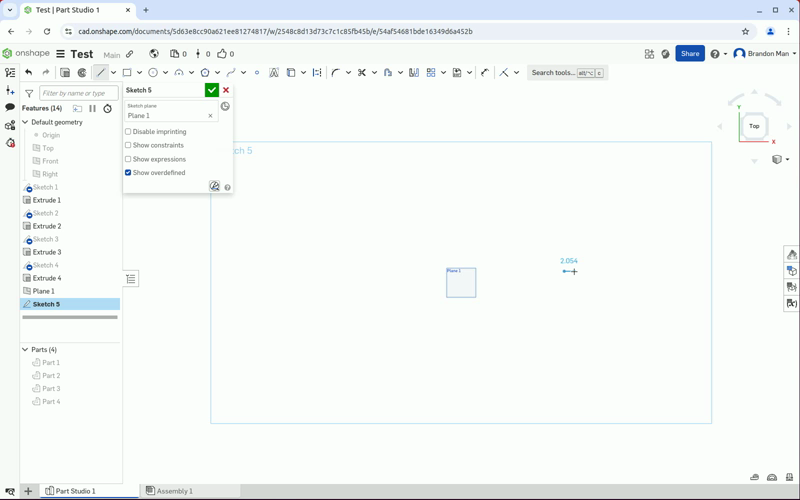
click(574, 271)
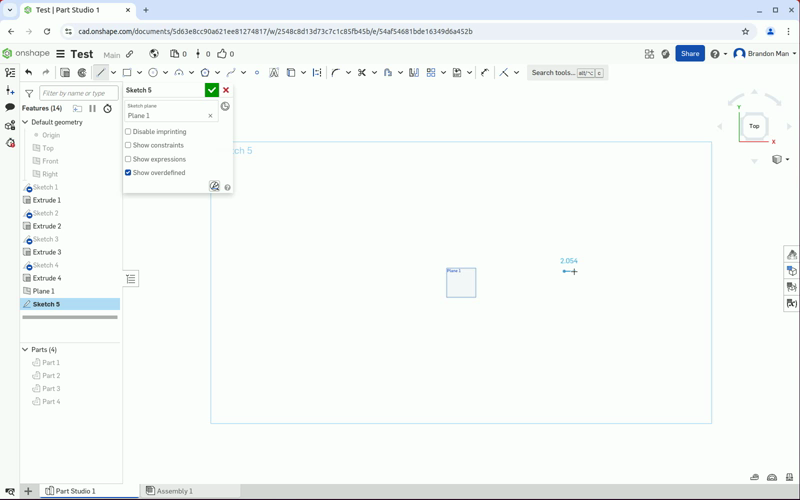
key_up(shift)
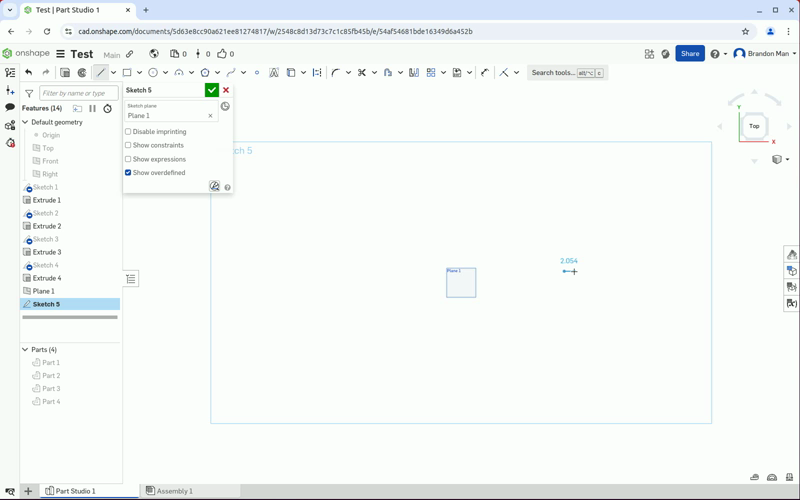
key_down(shift)
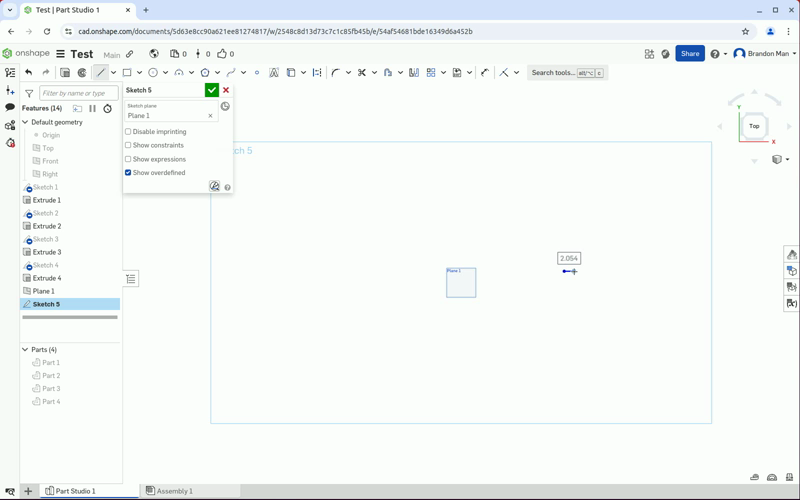
mouse_move(589, 271)
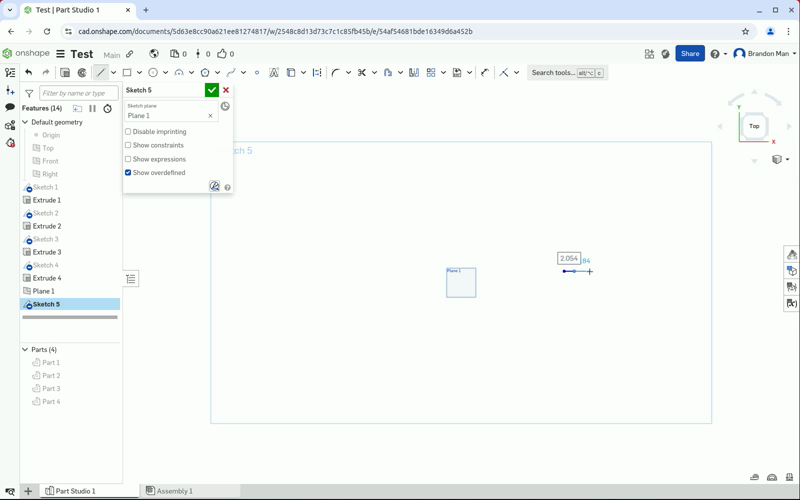
mouse_move(574, 255)
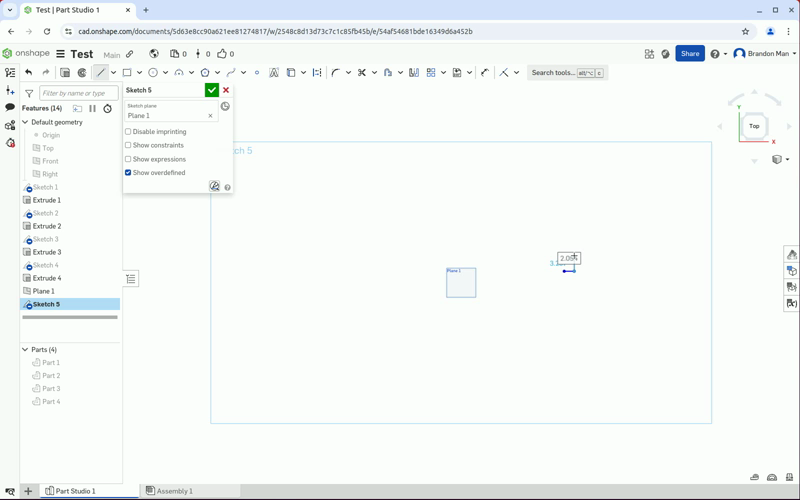
click(574, 255)
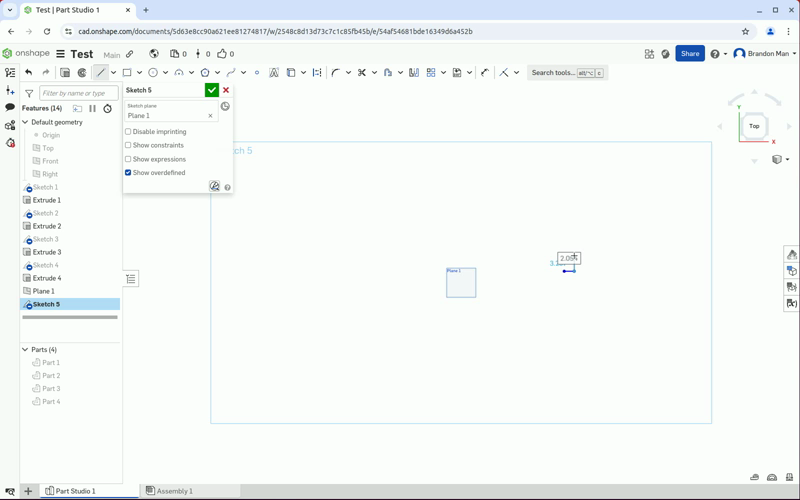
key_up(shift)
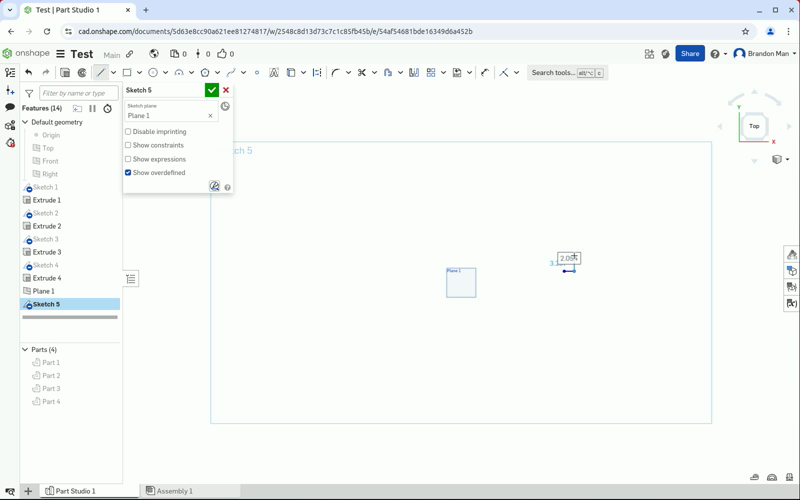
key_down(shift)
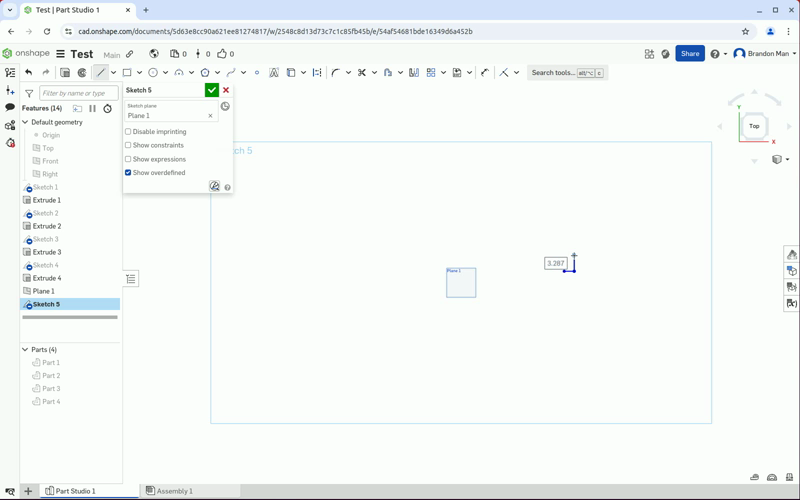
mouse_move(589, 255)
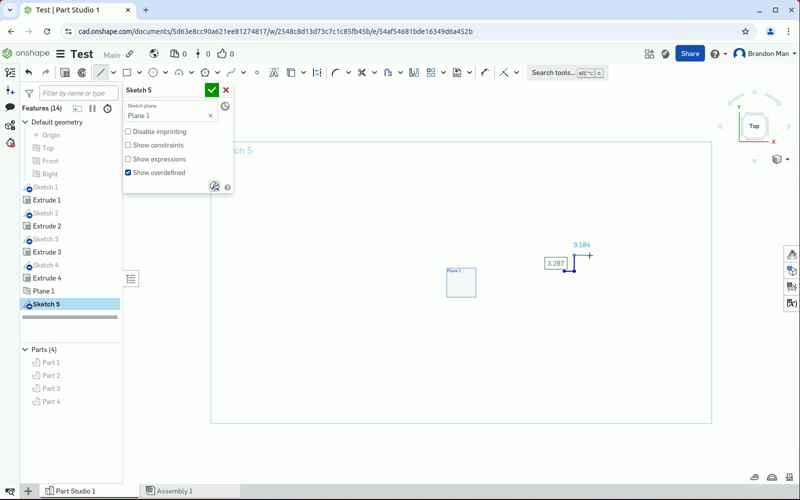
mouse_move(564, 255)
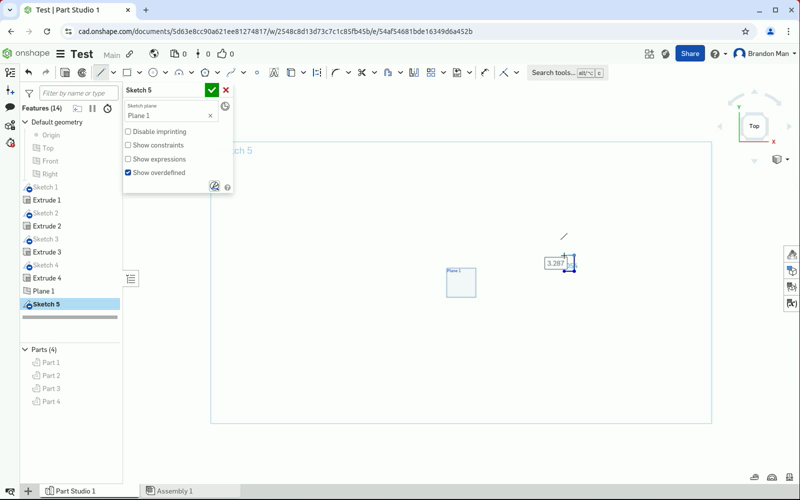
click(564, 255)
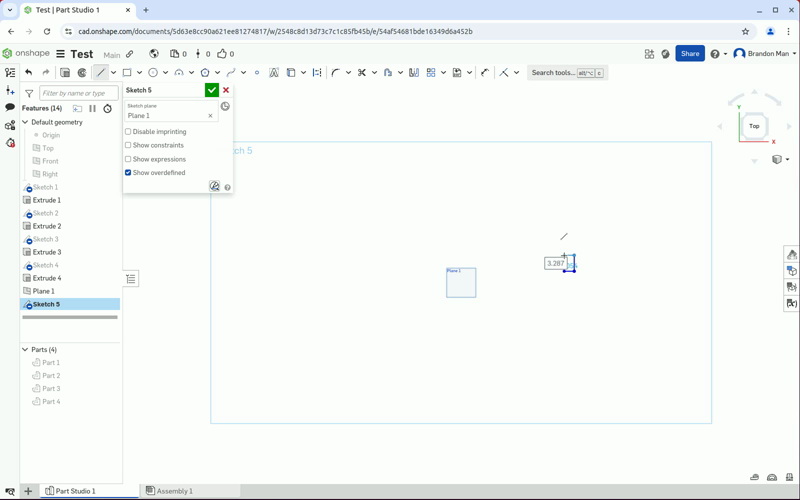
key_up(shift)
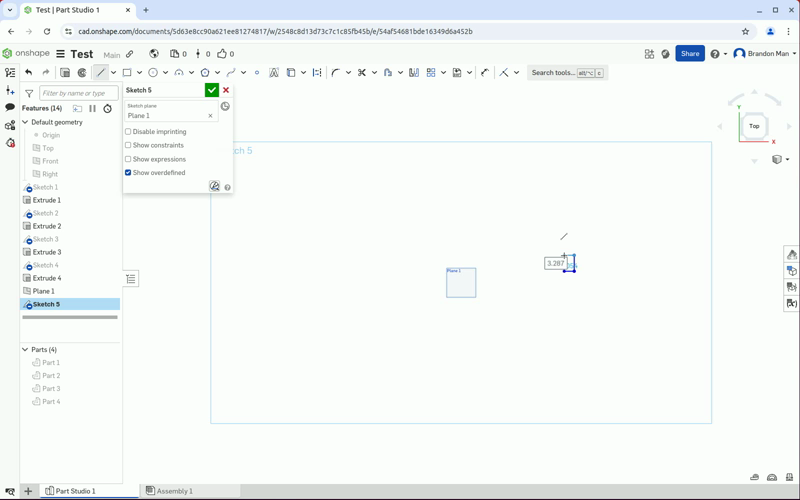
mouse_move(589, 255)
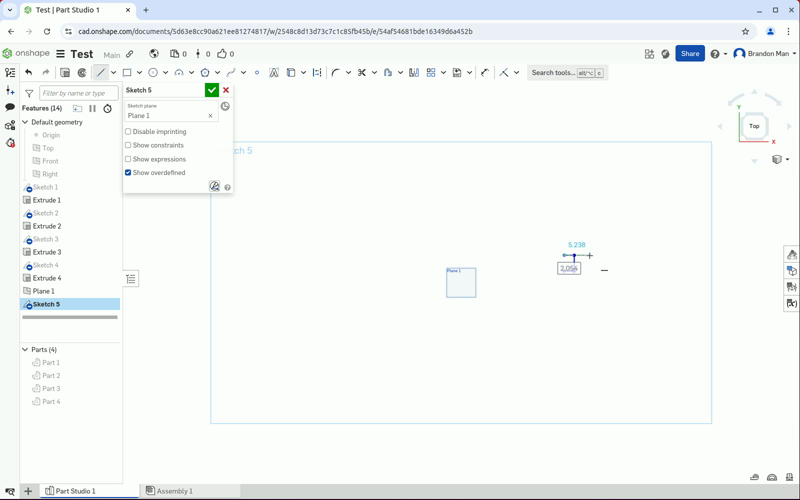
key_down(shift)
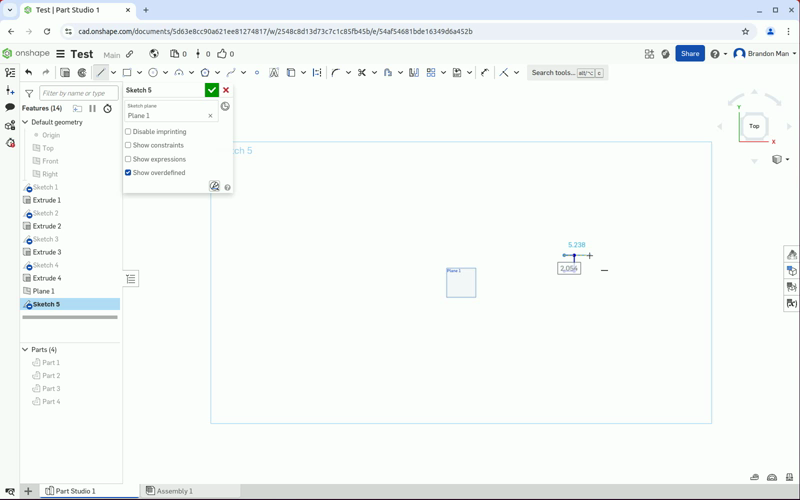
mouse_move(564, 271)
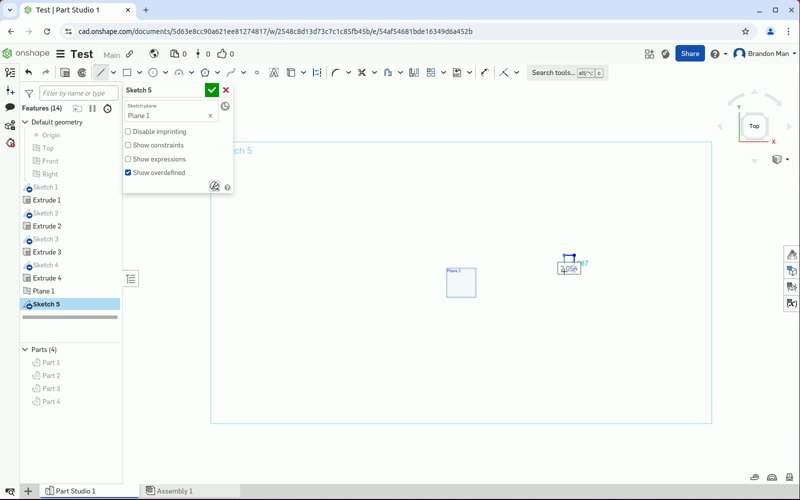
key_up(shift)
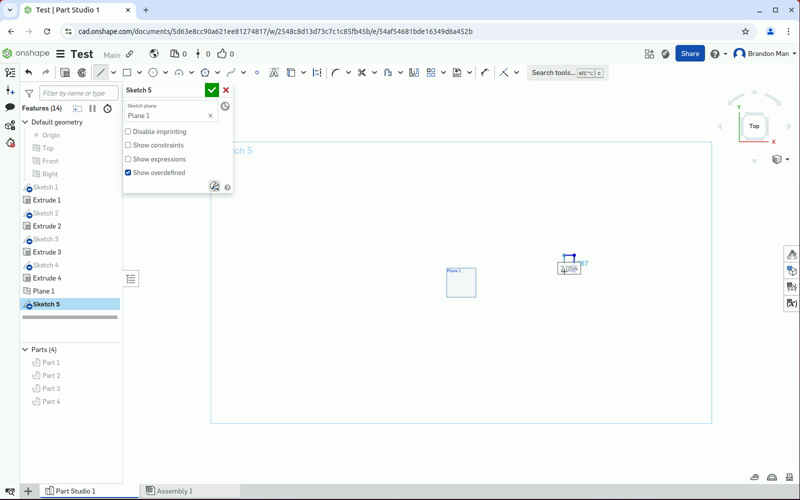
click(564, 271)
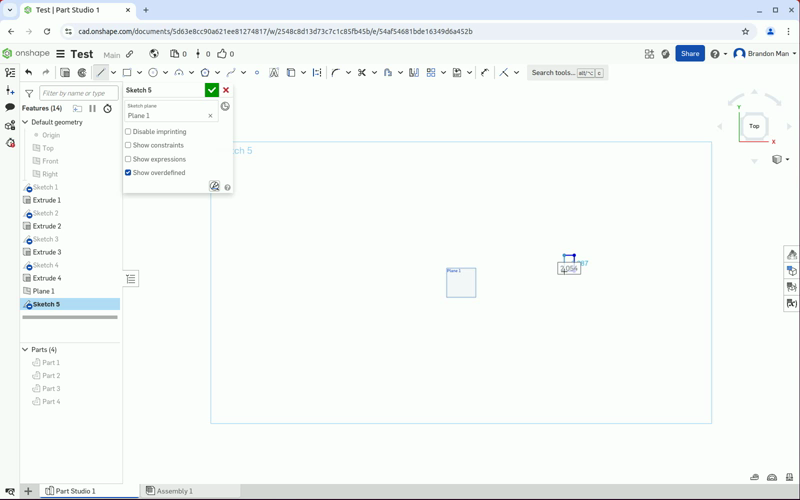
key(esc)
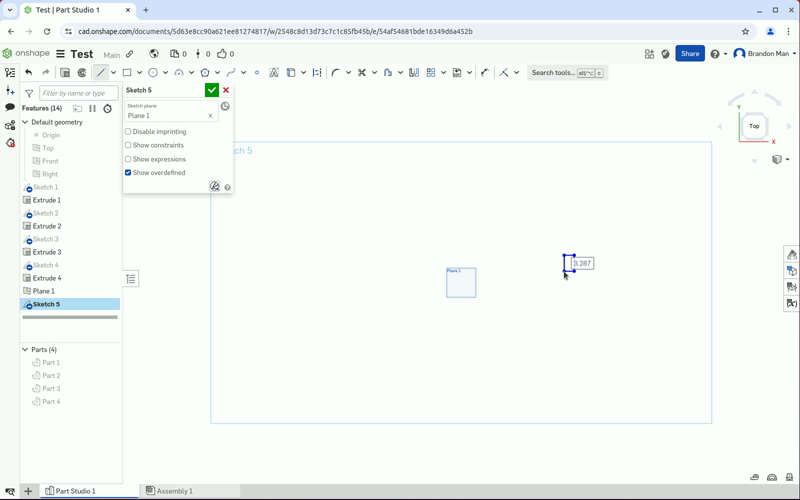
mouse_move(571, 268)
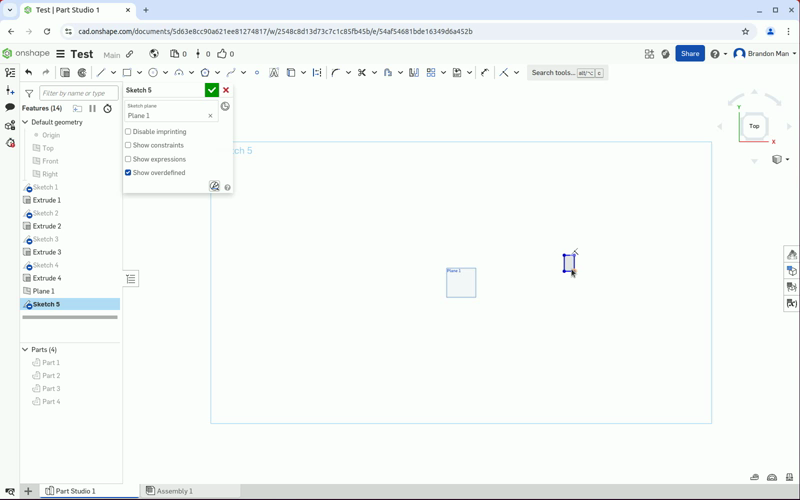
scroll(6)
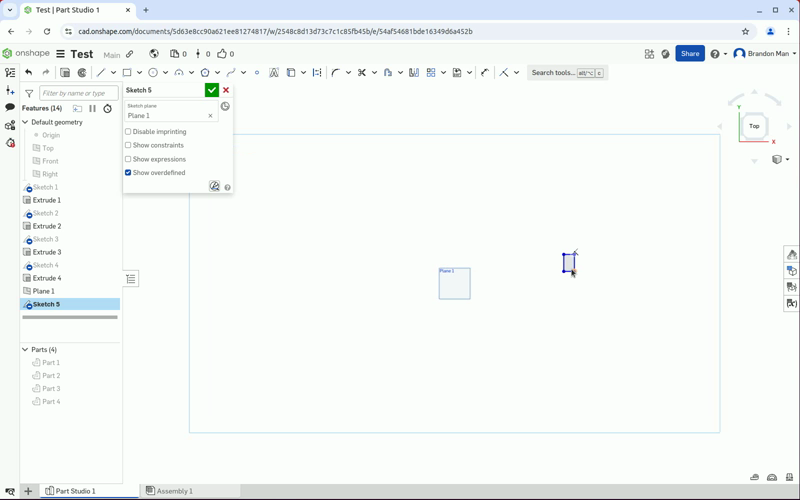
scroll(6)
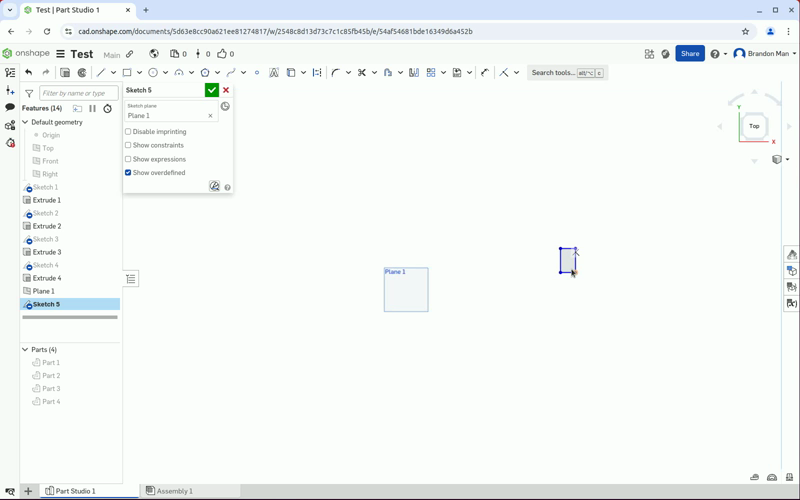
scroll(6)
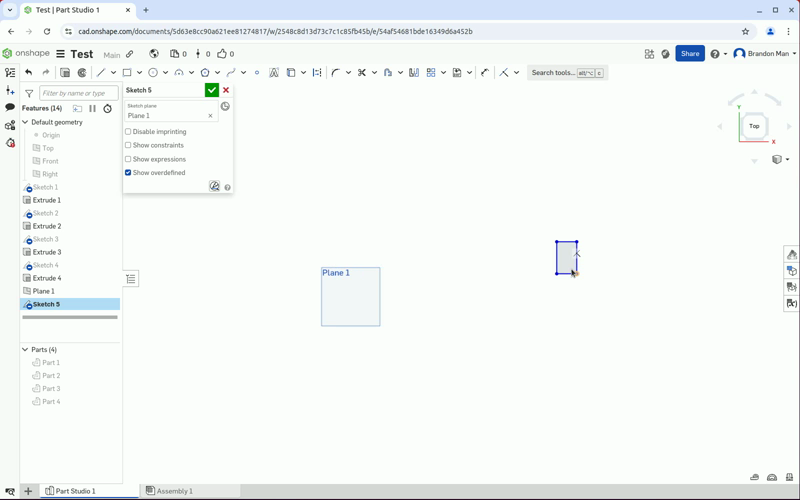
scroll(6)
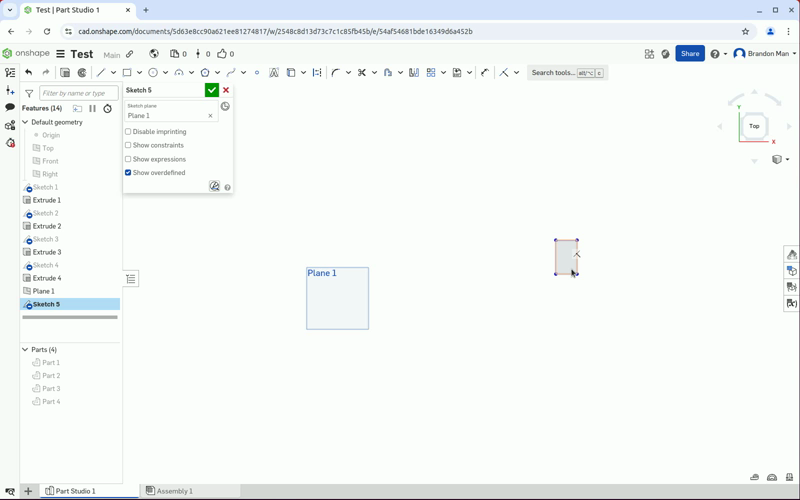
scroll(6)
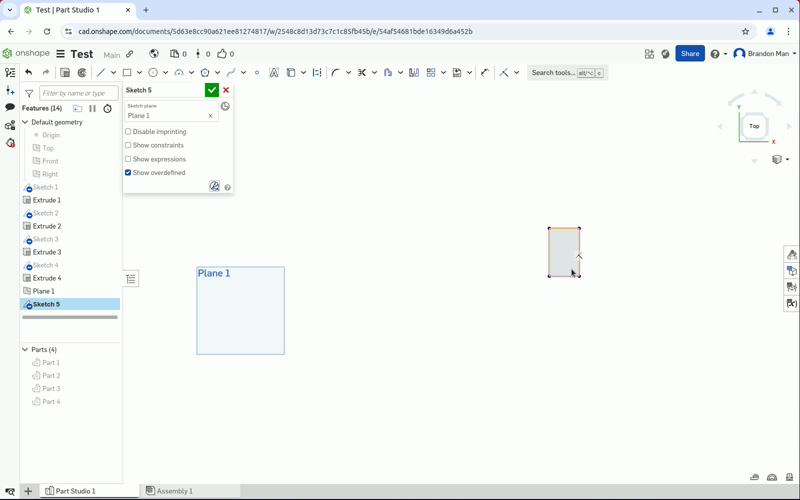
scroll(6)
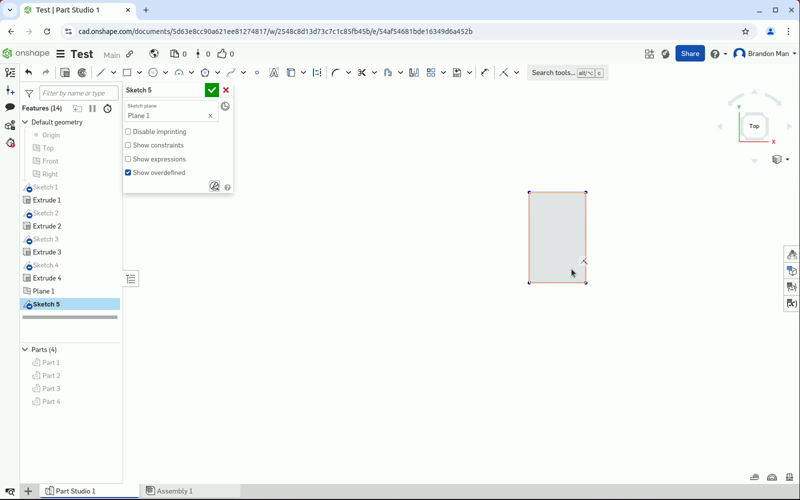
scroll(6)
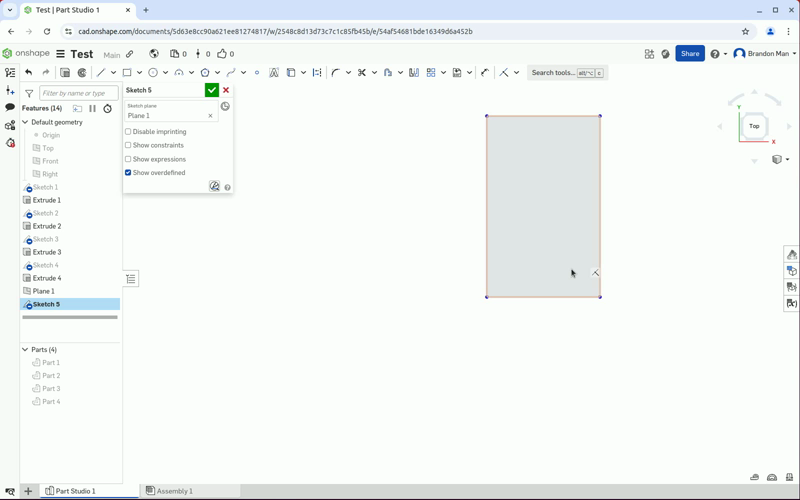
click(571, 268)
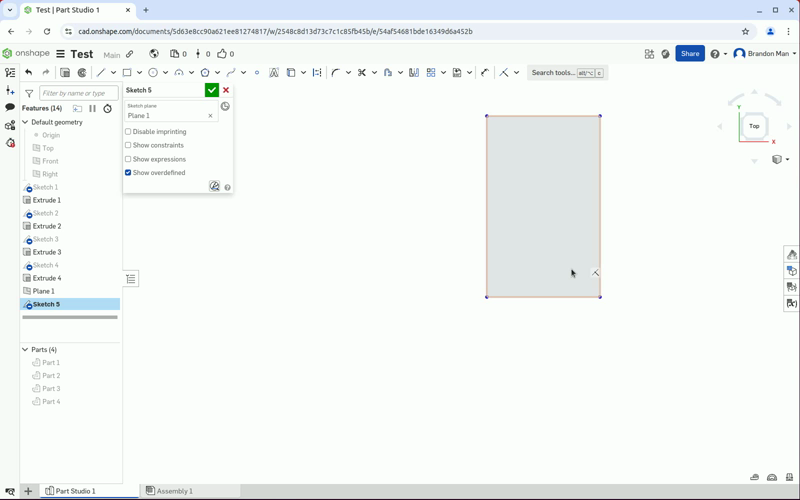
scroll(-6)
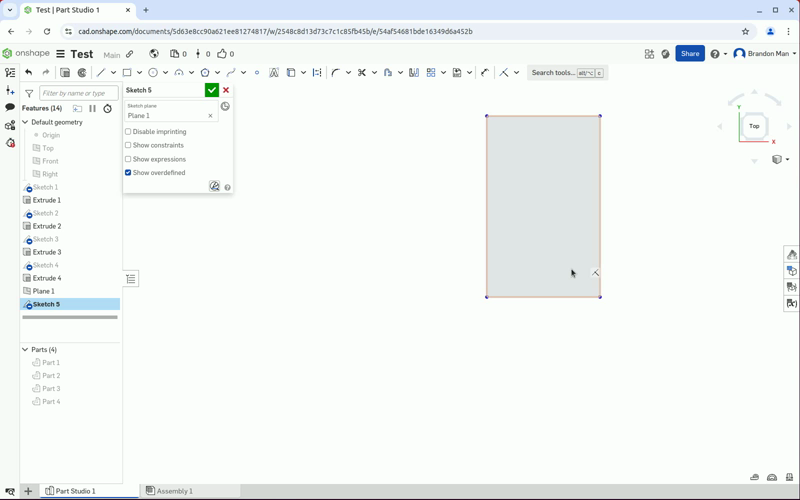
scroll(-6)
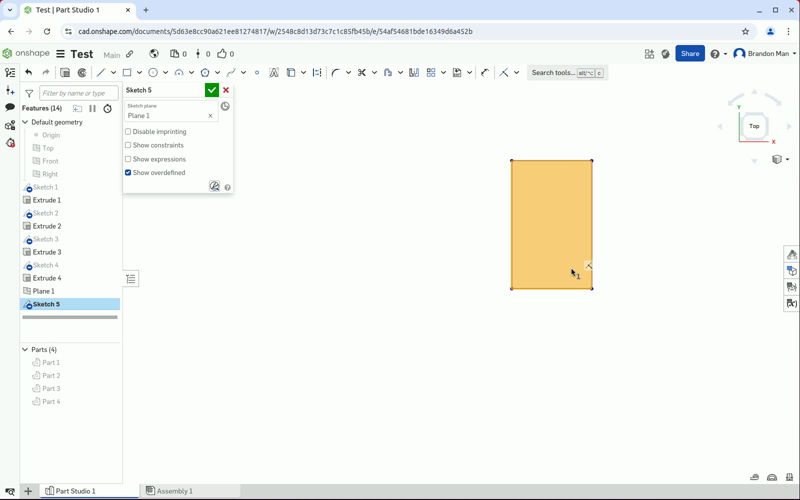
scroll(-6)
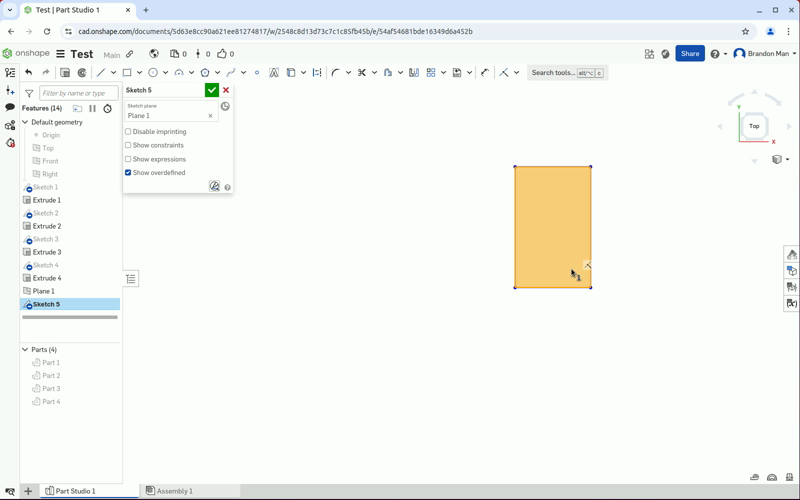
scroll(-6)
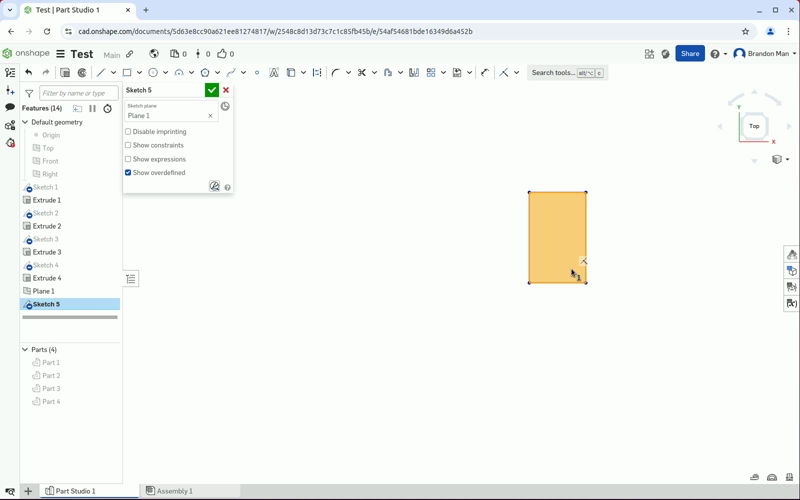
scroll(-6)
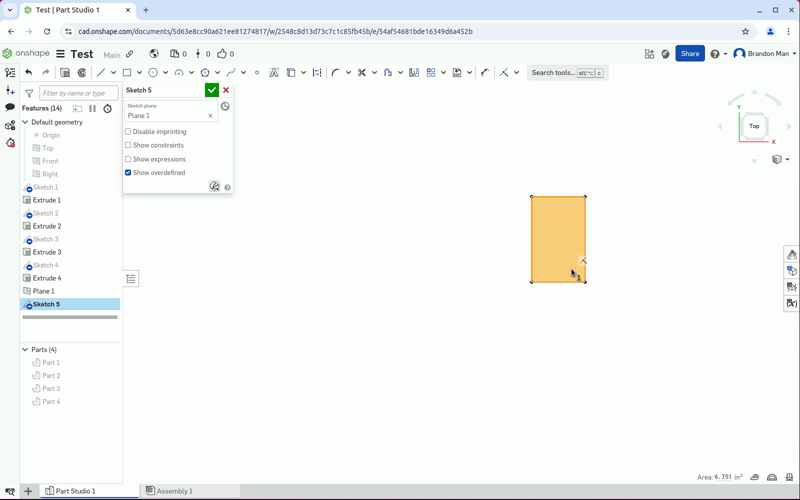
scroll(-6)
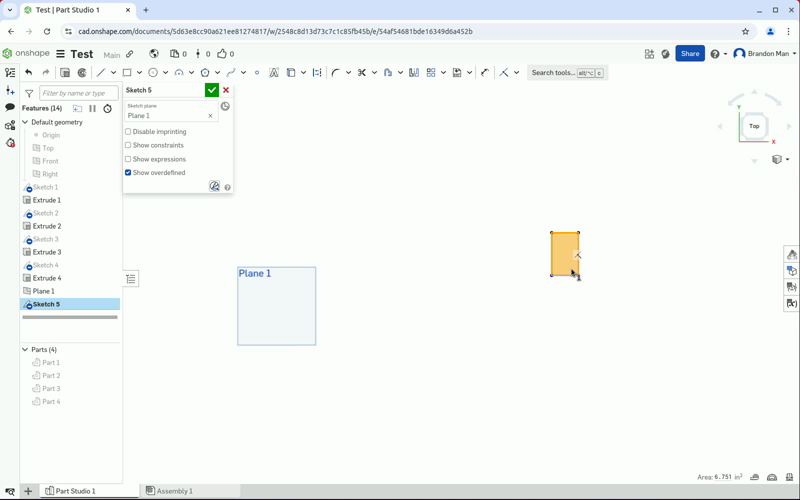
scroll(-6)
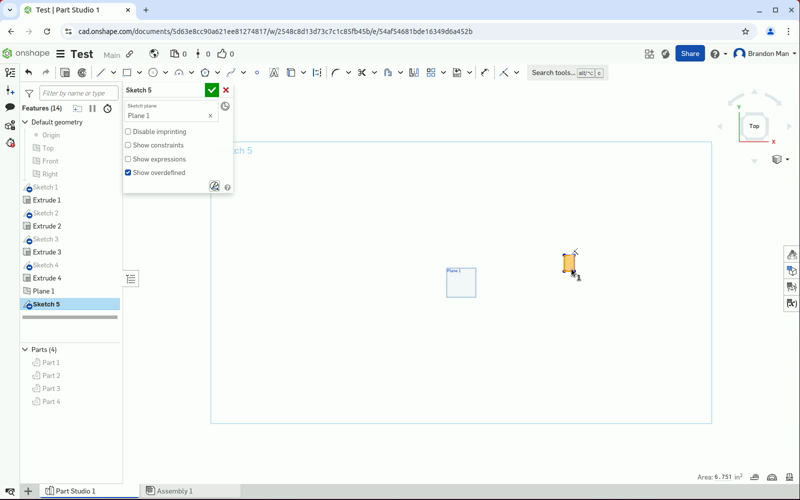
mouse_move(73, 352)
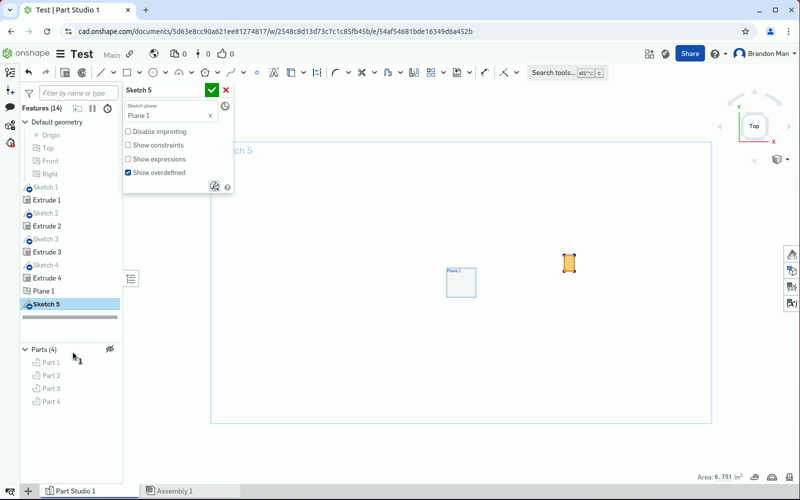
key(shift+y)
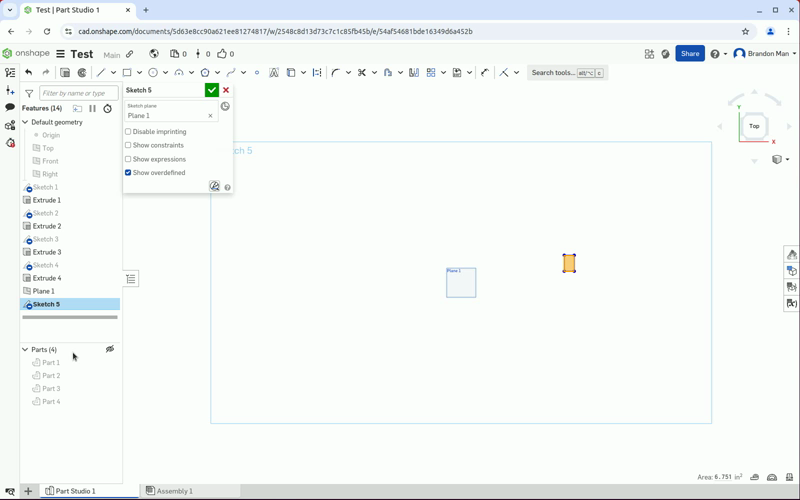
key(shift+e)
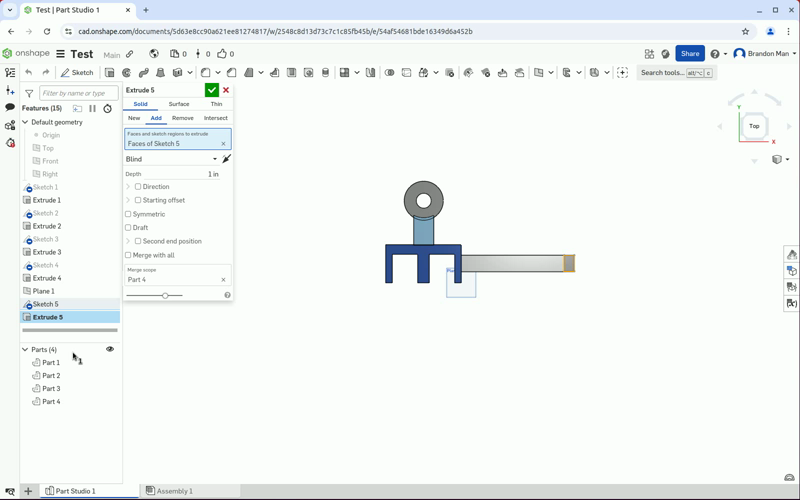
mouse_move(143, 106)
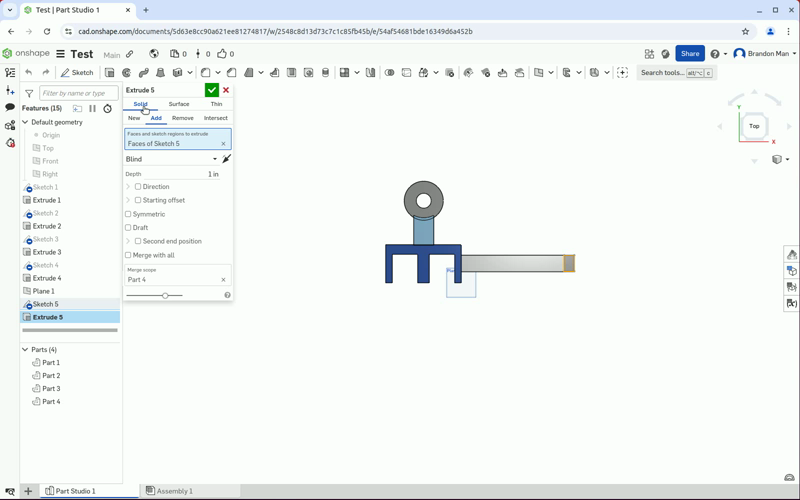
click(143, 106)
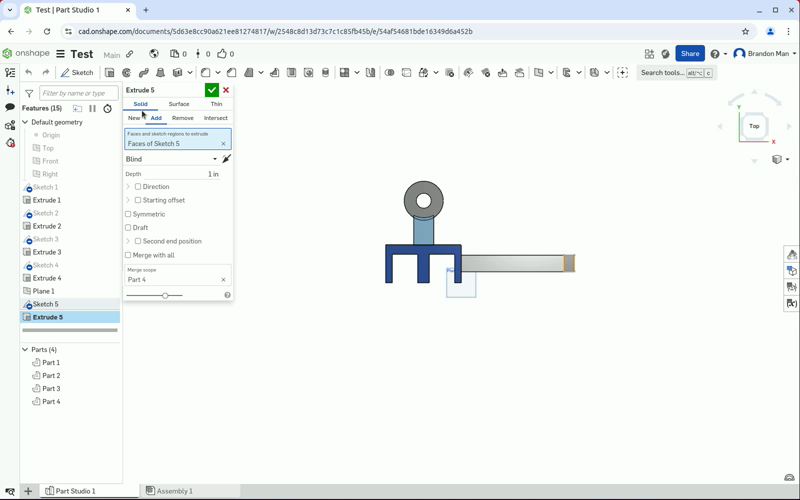
mouse_move(137, 120)
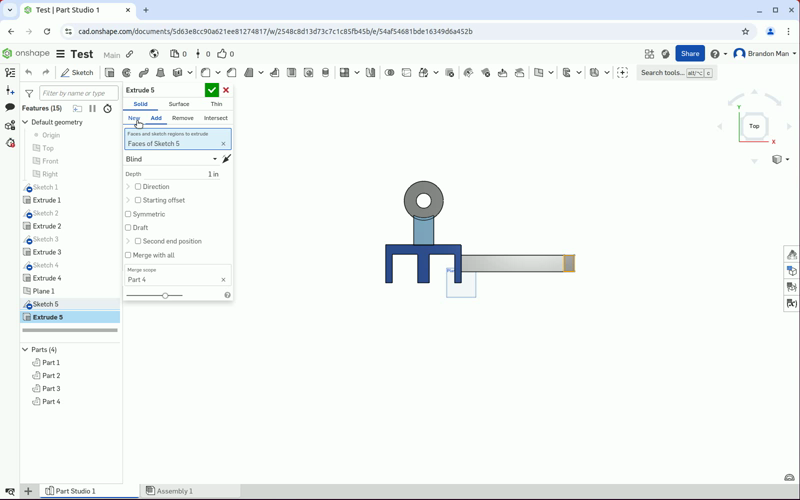
click(137, 120)
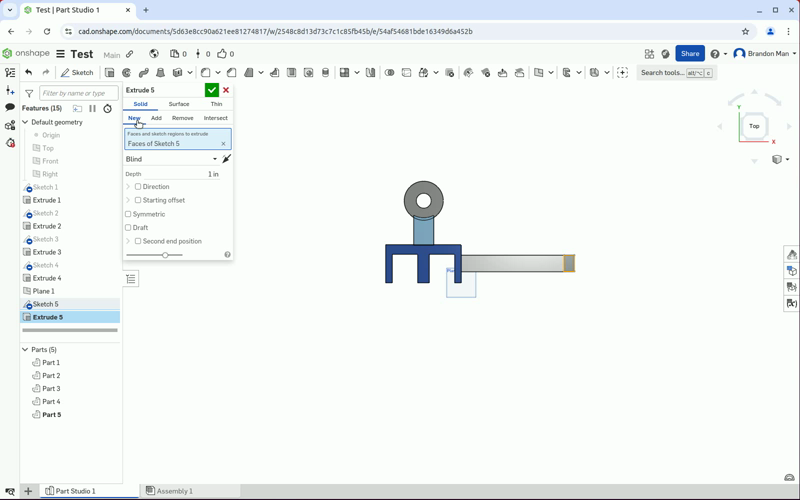
key(tab, 4)
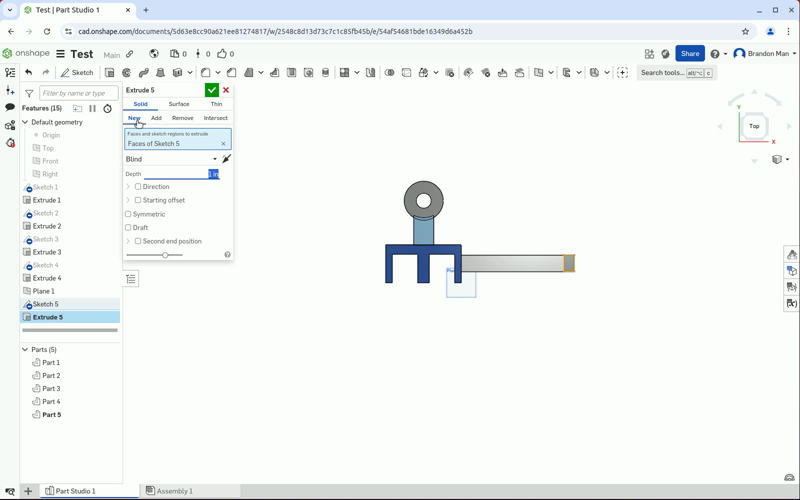
text(3.851)
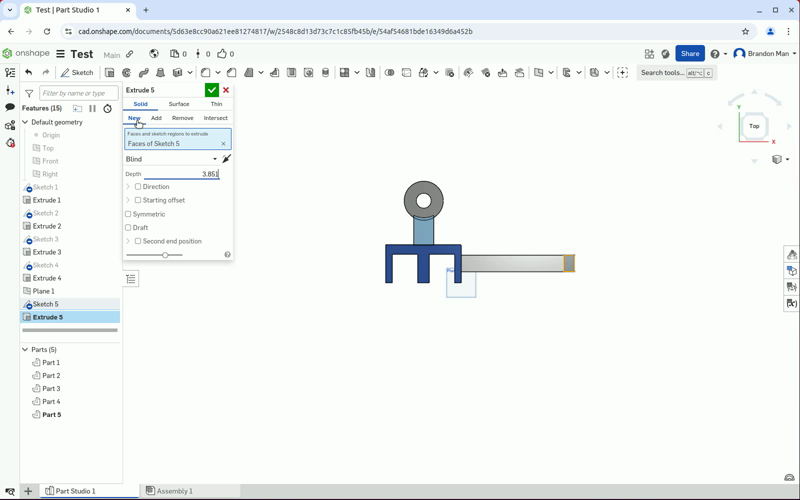
key(enter)
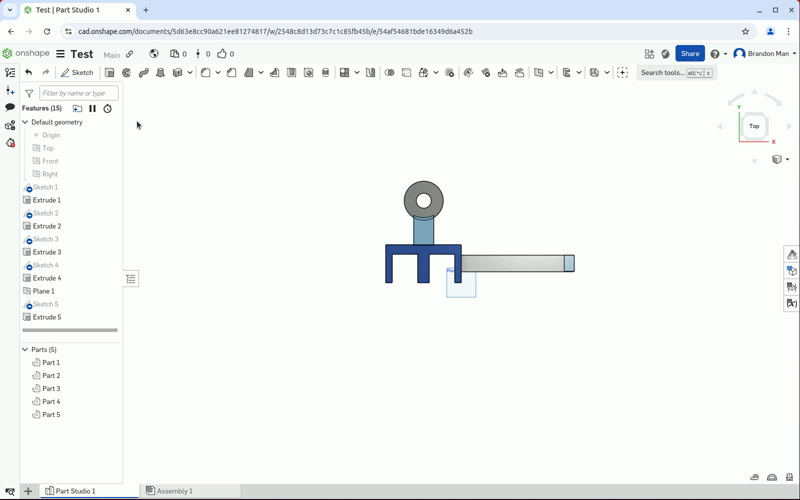
key(shift+h)
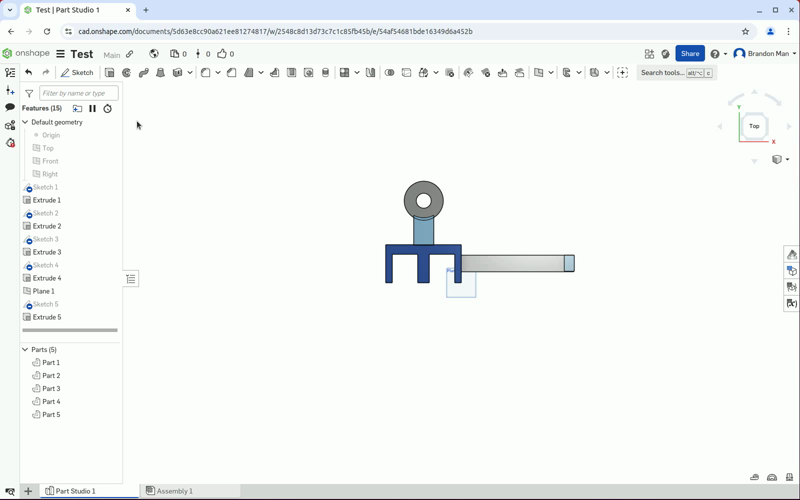
key(shift+h)
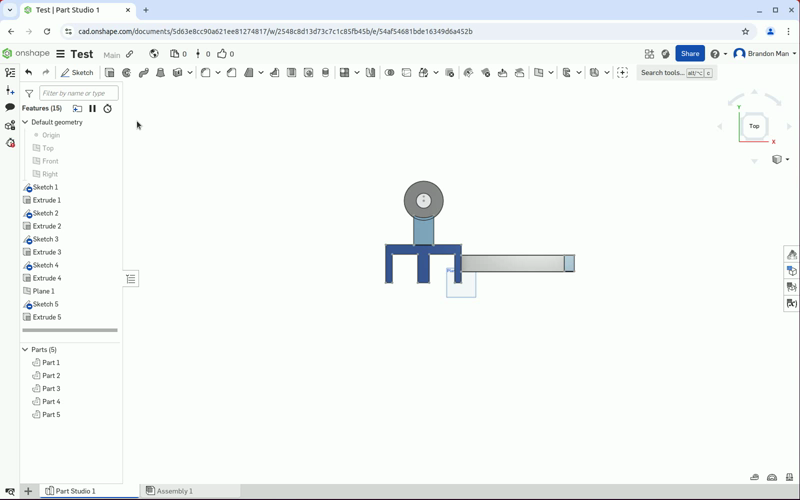
key(shift+7)
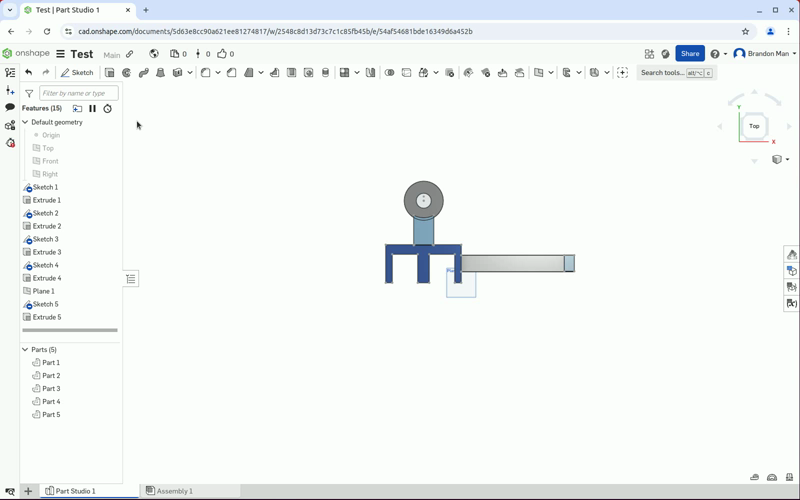
key(up, 3)
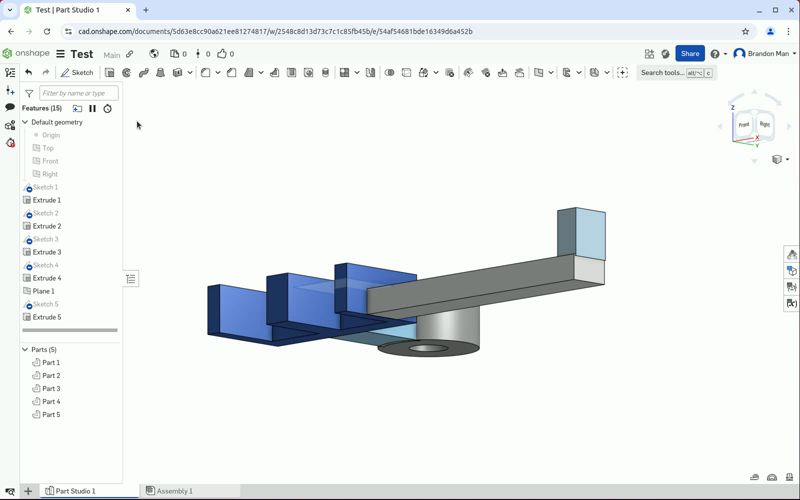
key(left, 3)
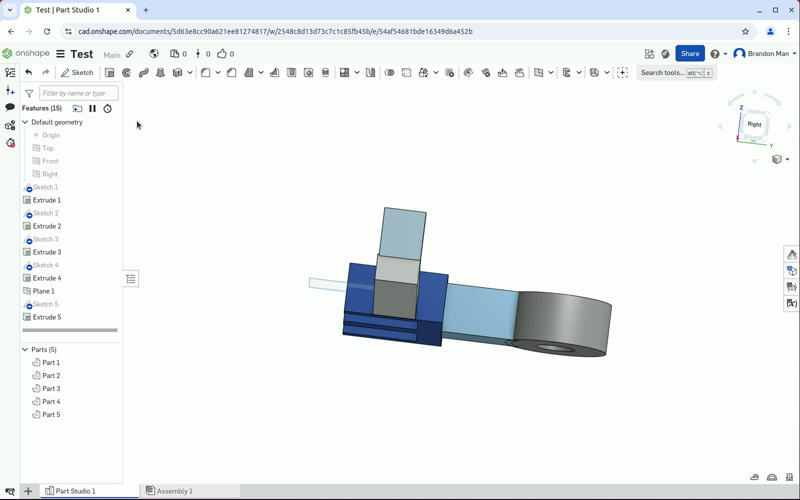
key(right, 3)
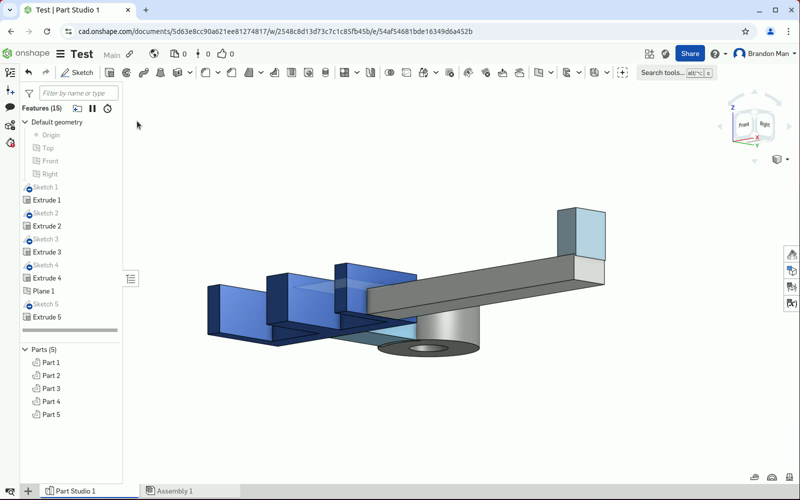
key(down, 3)
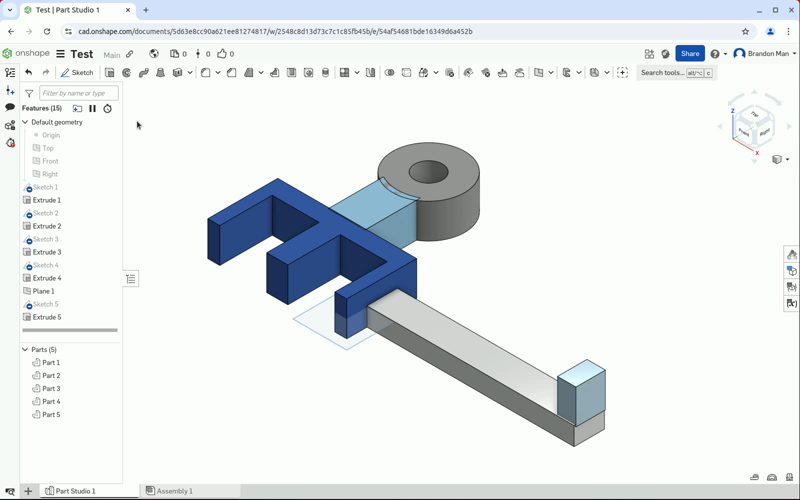
mouse_move(73, 189)
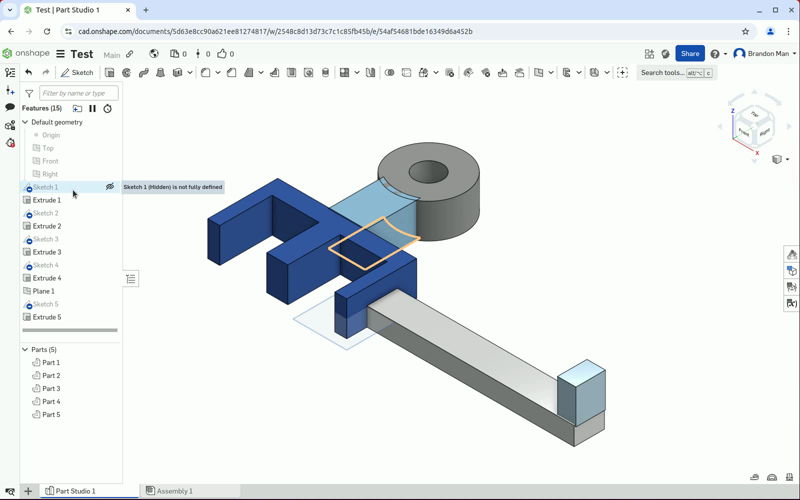
click(73, 189)